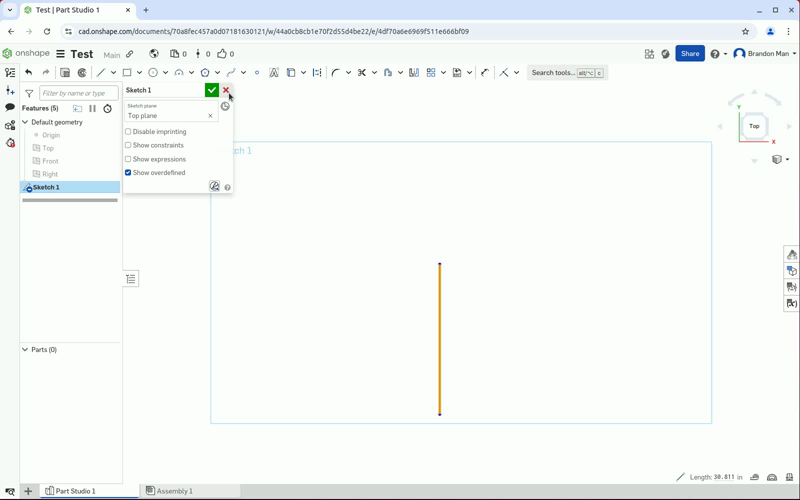
key(shift+h)
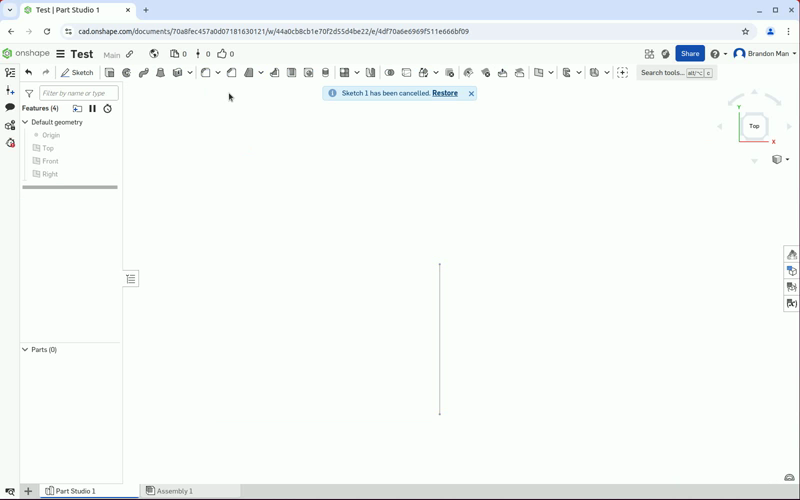
key(shift+s)
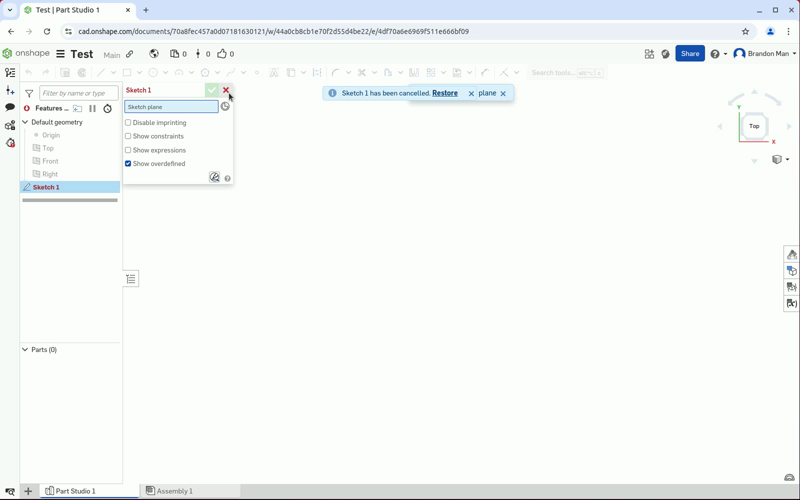
mouse_move(73, 150)
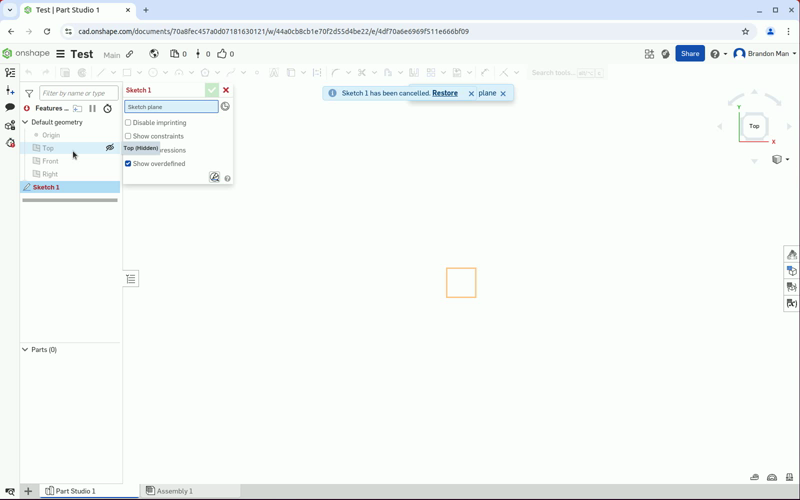
click(73, 150)
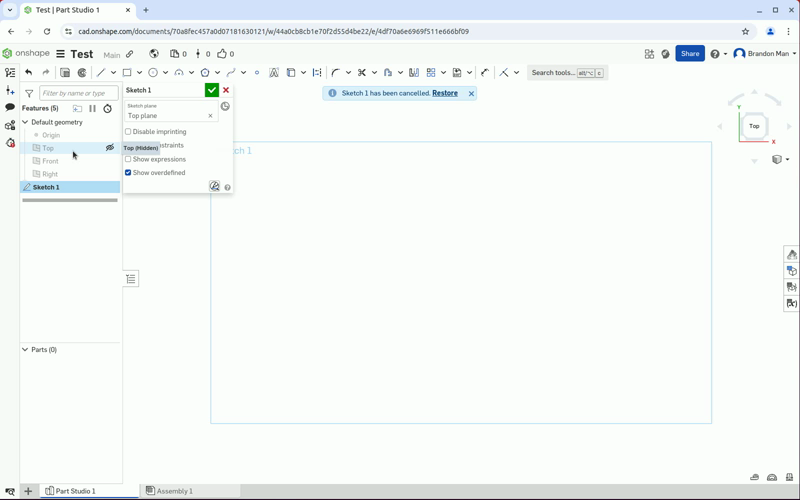
mouse_move(73, 352)
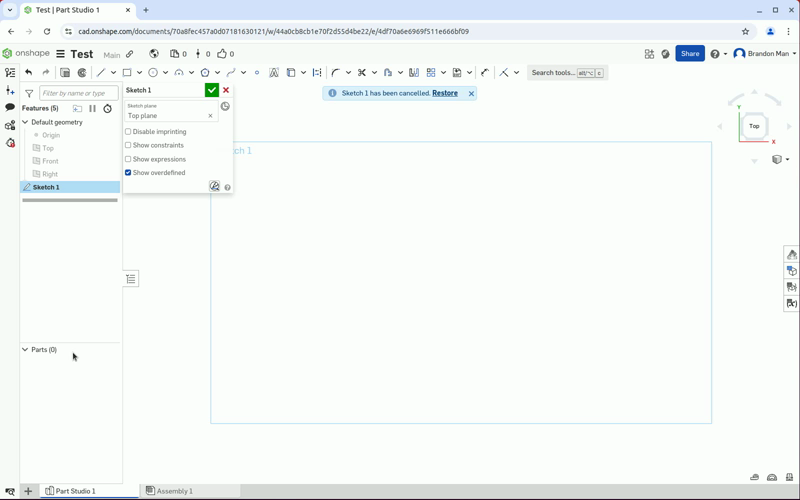
key(y)
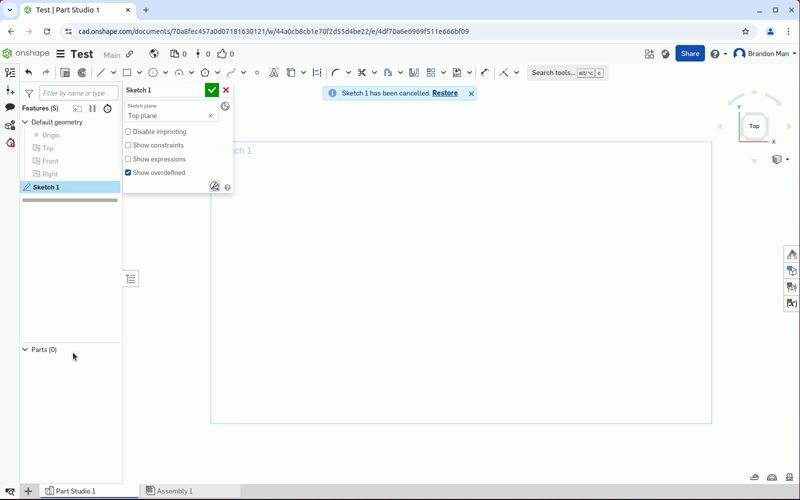
key(a)
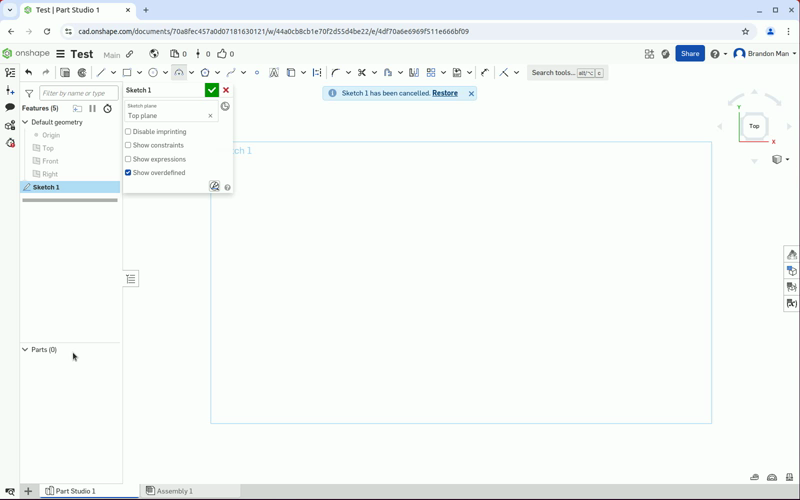
key_down(shift)
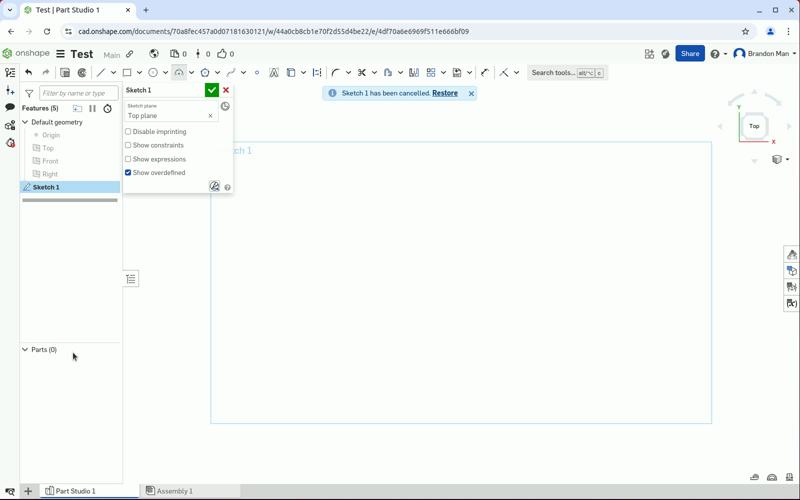
mouse_move(348, 387)
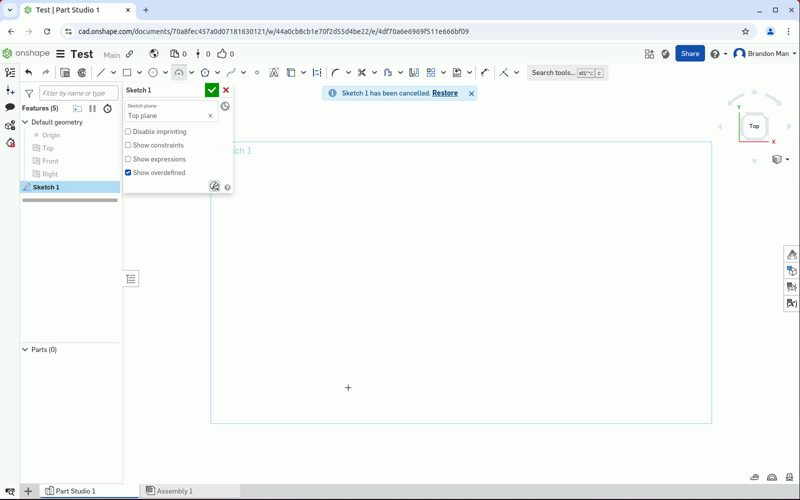
click(348, 387)
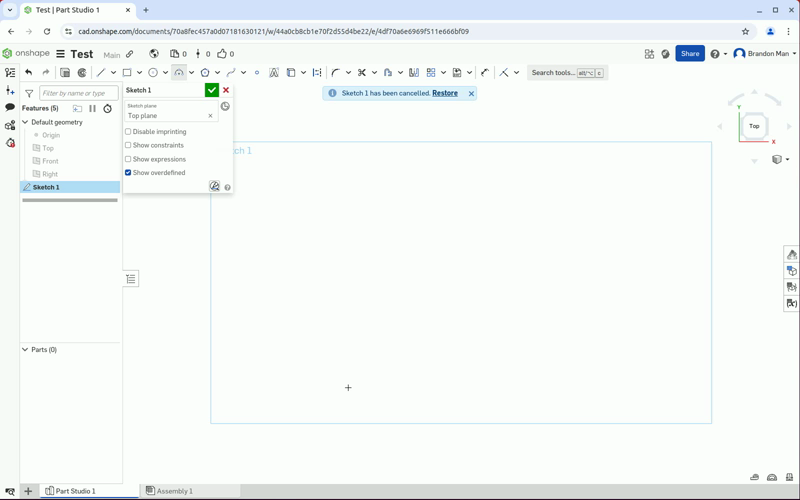
key_up(shift)
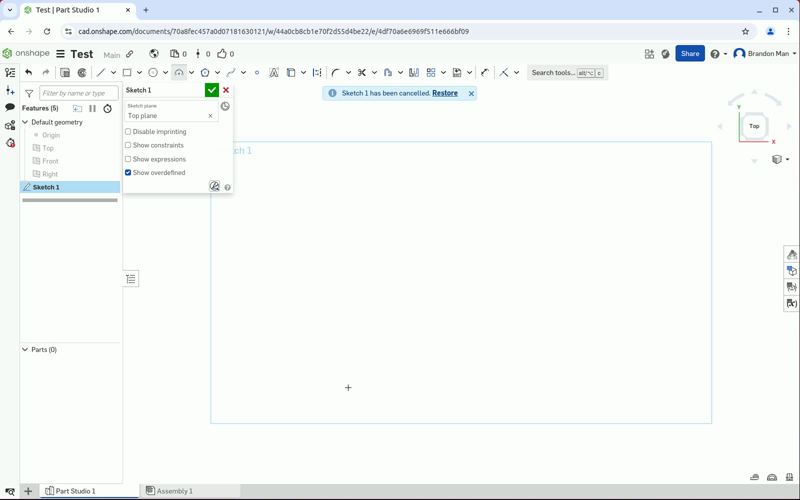
key_down(shift)
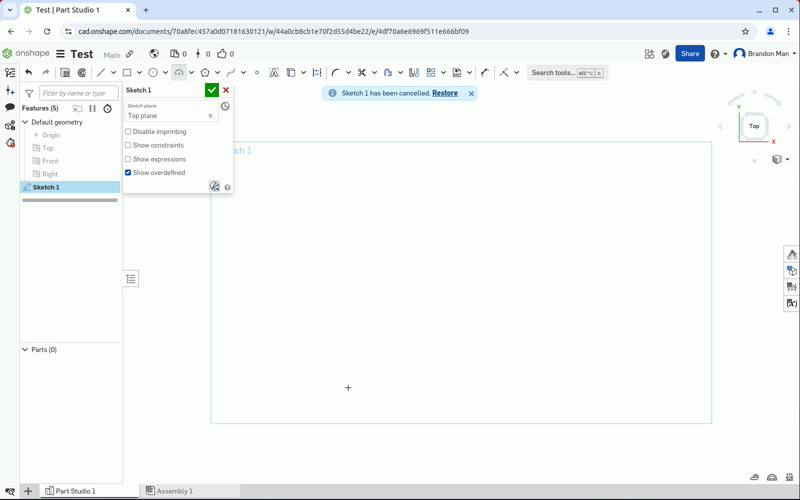
mouse_move(355, 394)
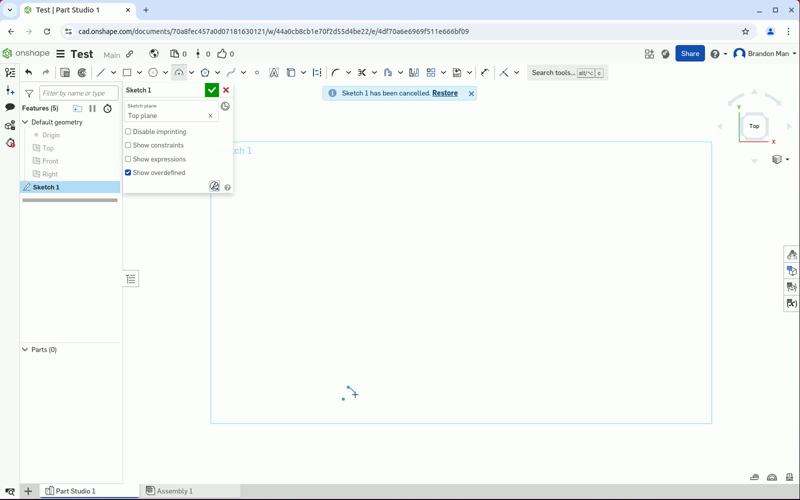
click(355, 394)
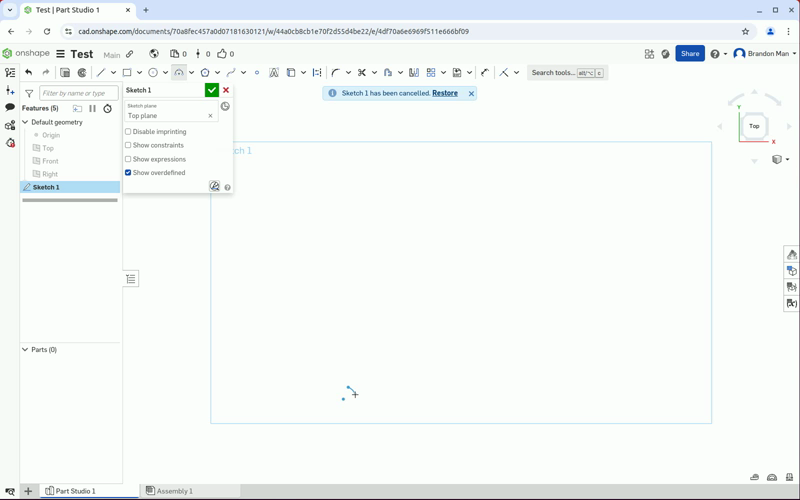
mouse_move(350, 392)
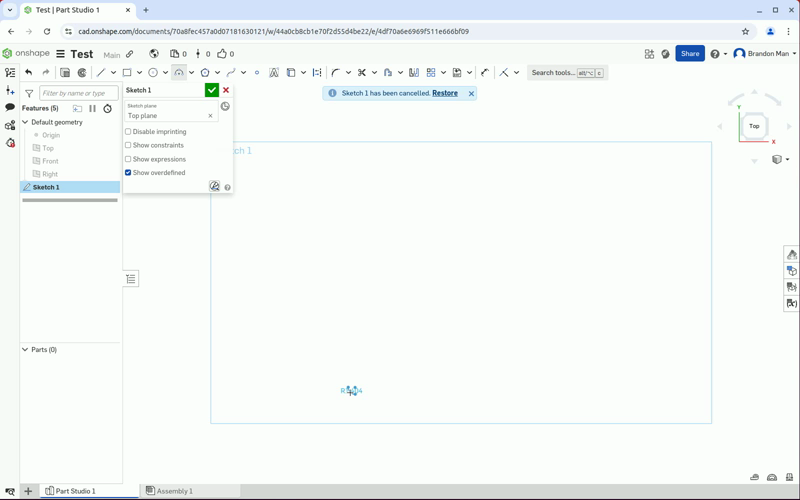
click(350, 392)
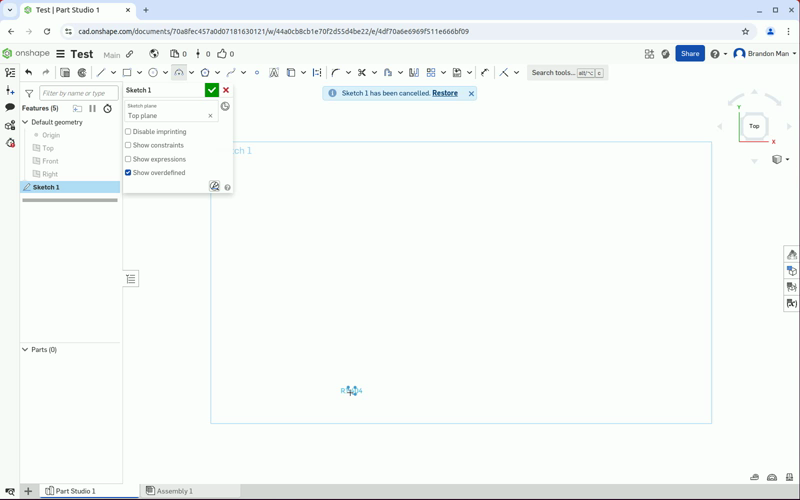
key_up(shift)
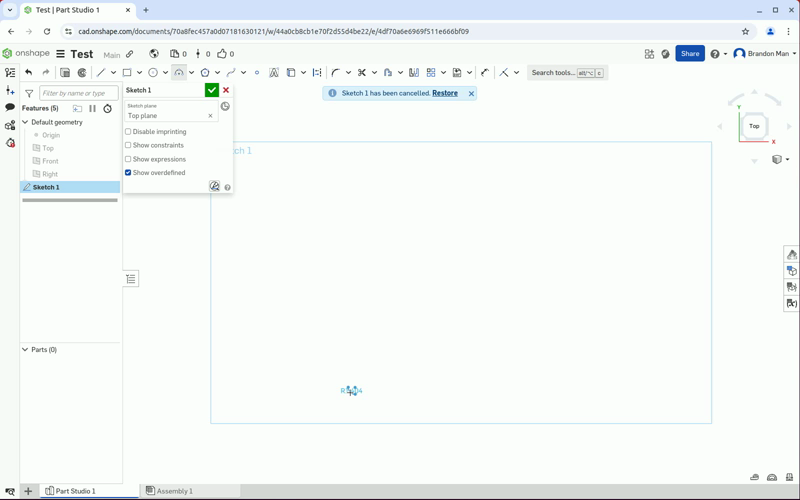
key(esc)
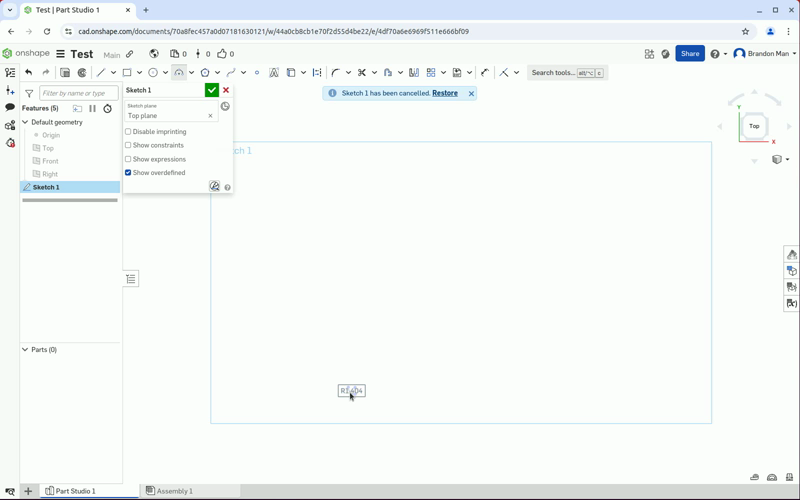
key(l)
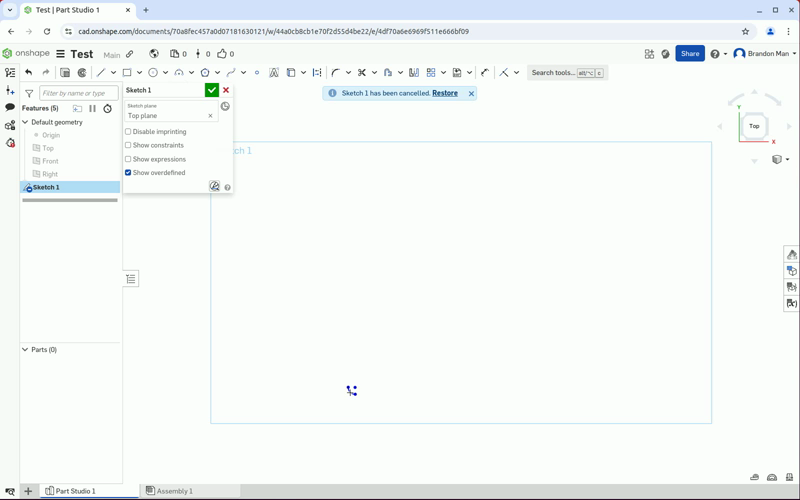
mouse_move(355, 394)
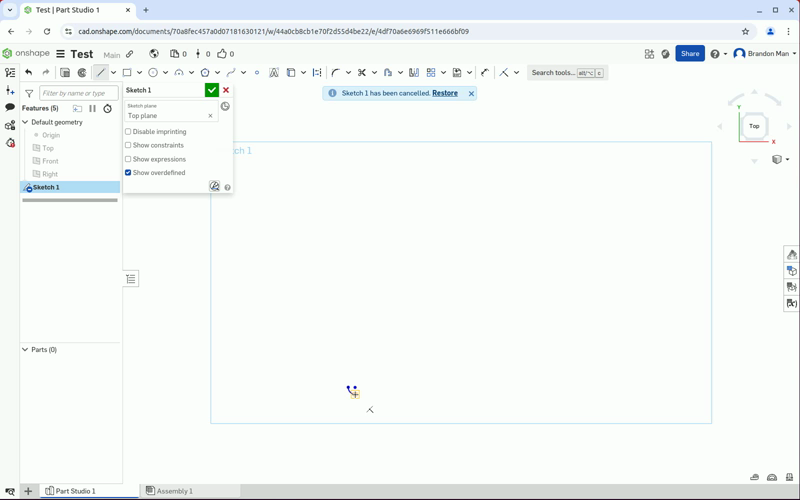
click(355, 394)
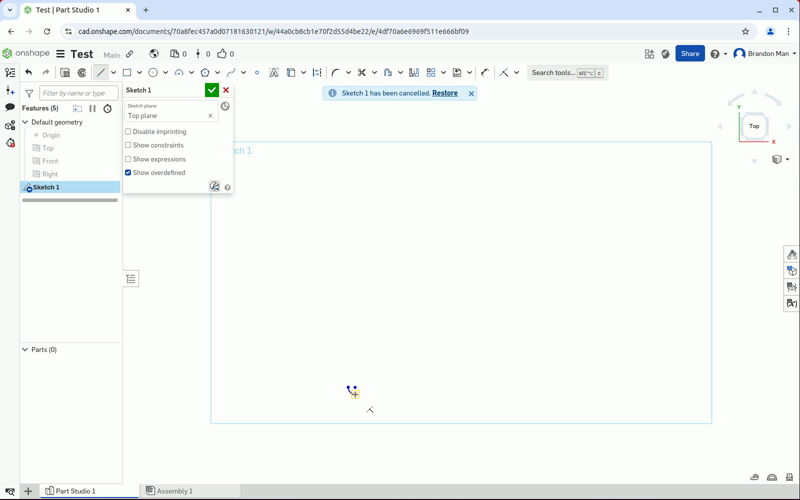
key_down(shift)
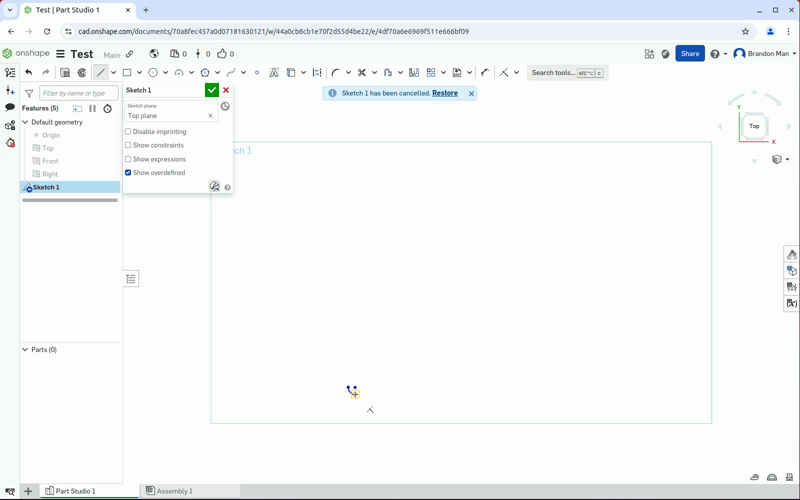
mouse_move(564, 394)
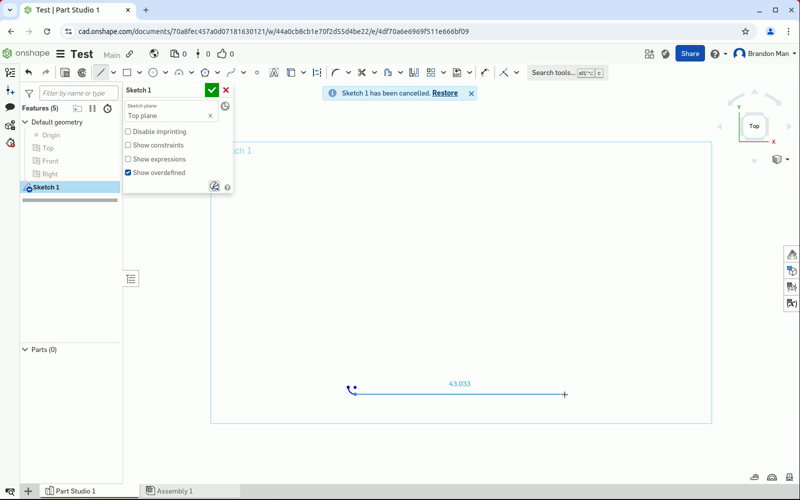
click(564, 394)
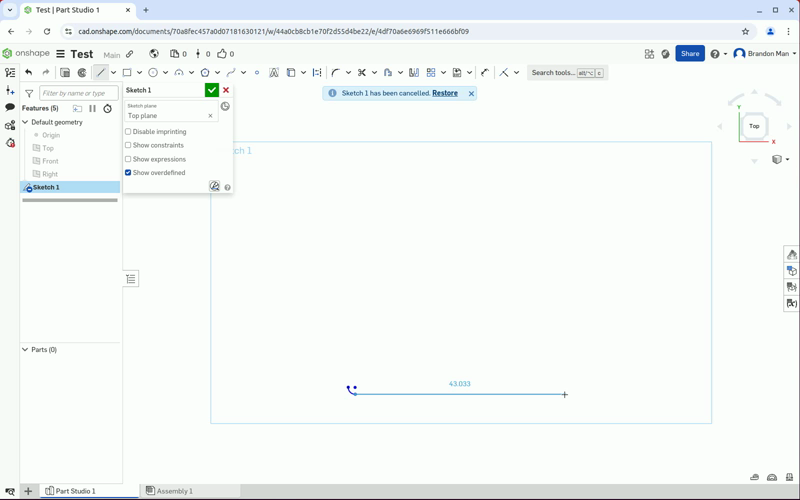
key_up(shift)
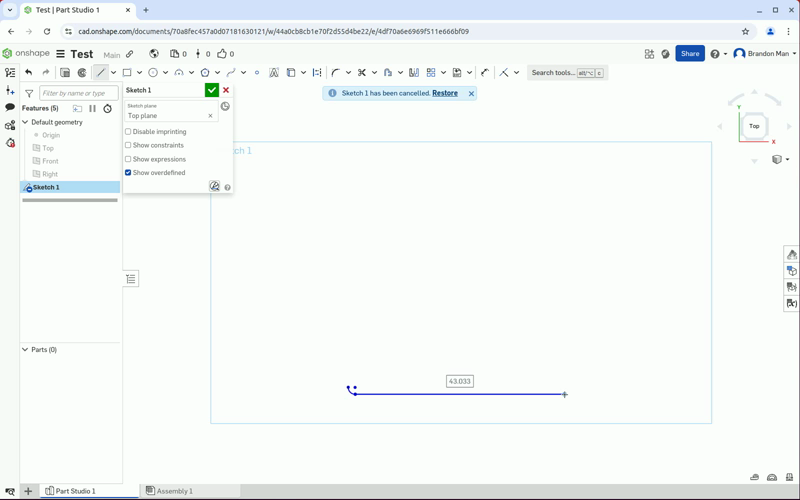
key(esc)
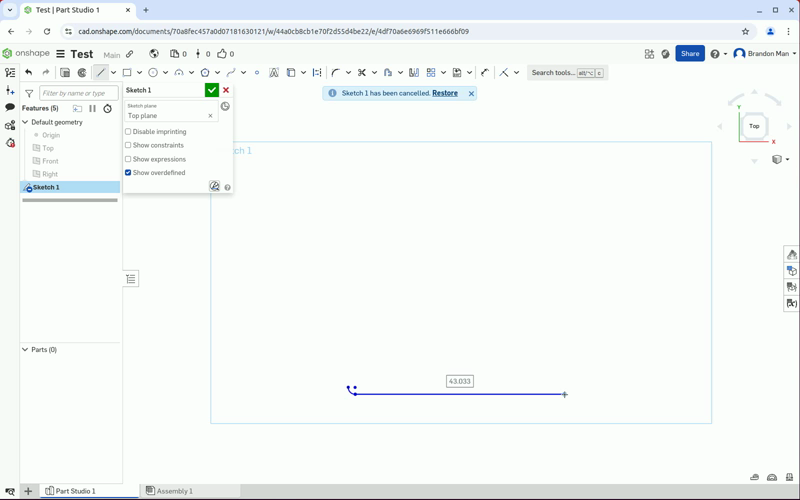
key(a)
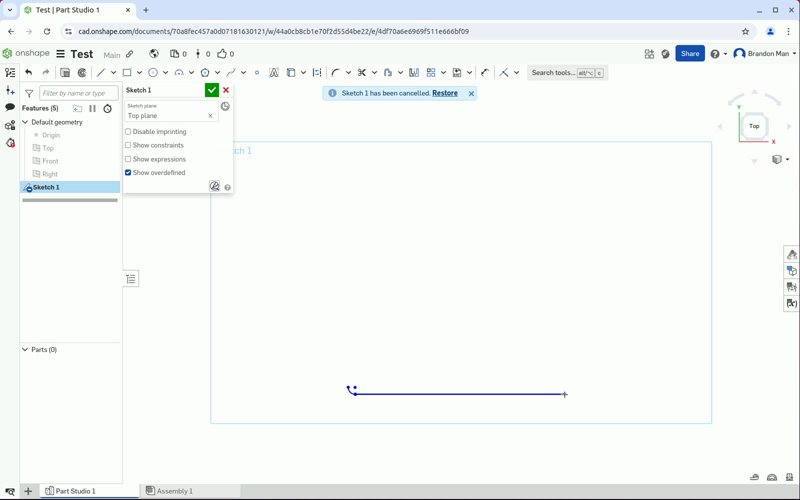
mouse_move(564, 394)
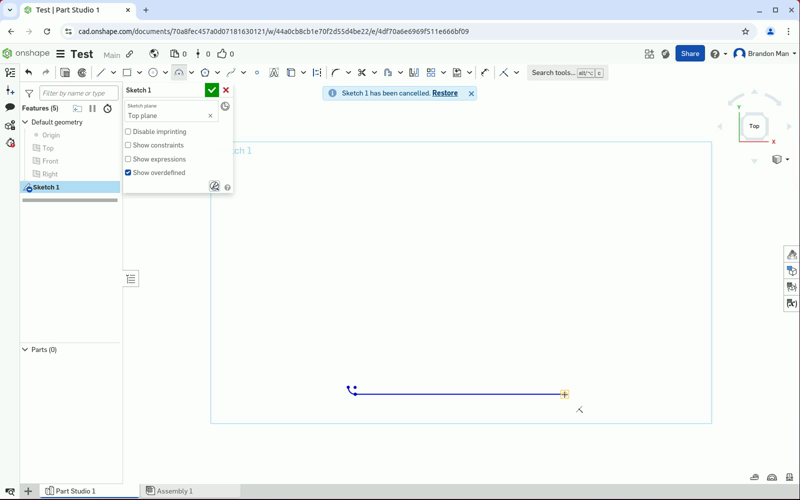
click(564, 394)
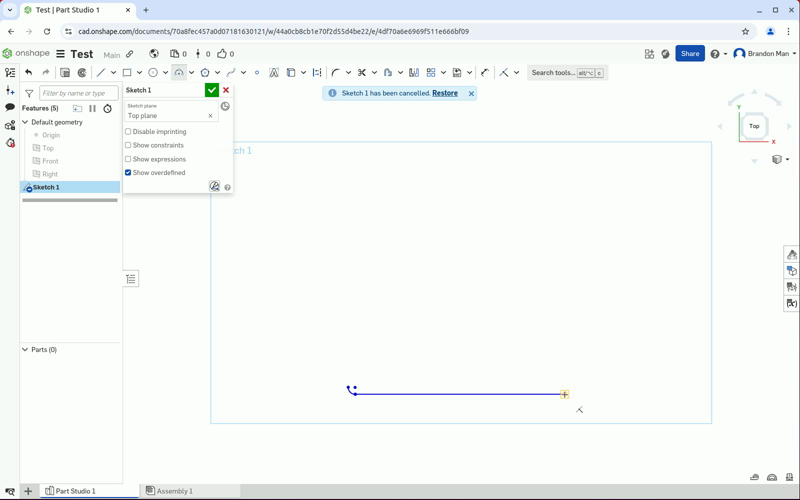
key_down(shift)
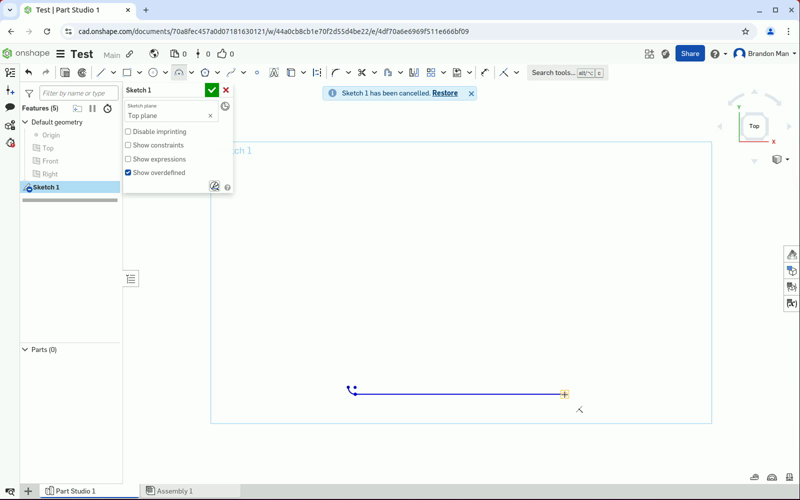
mouse_move(572, 387)
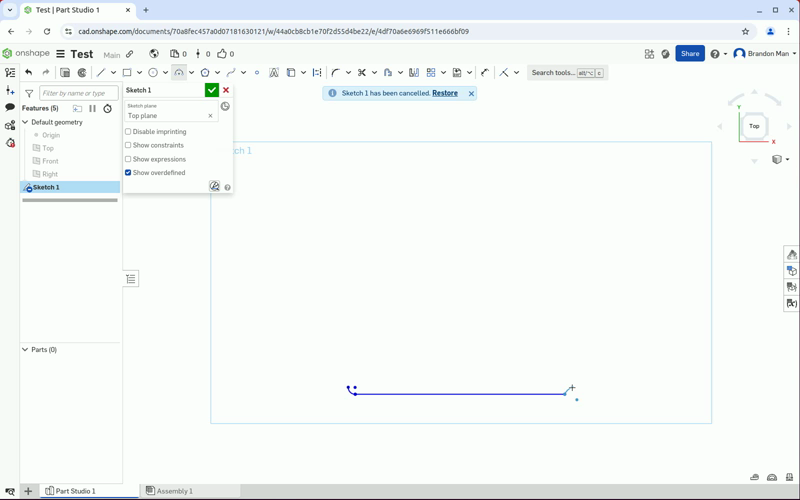
click(572, 387)
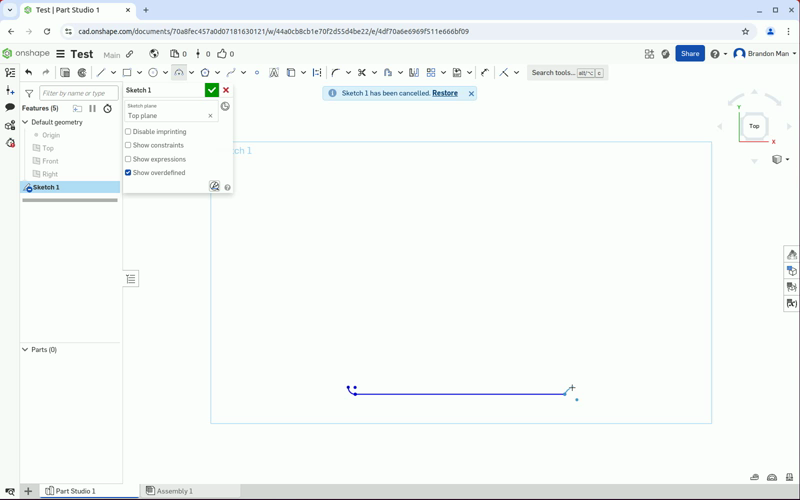
mouse_move(570, 392)
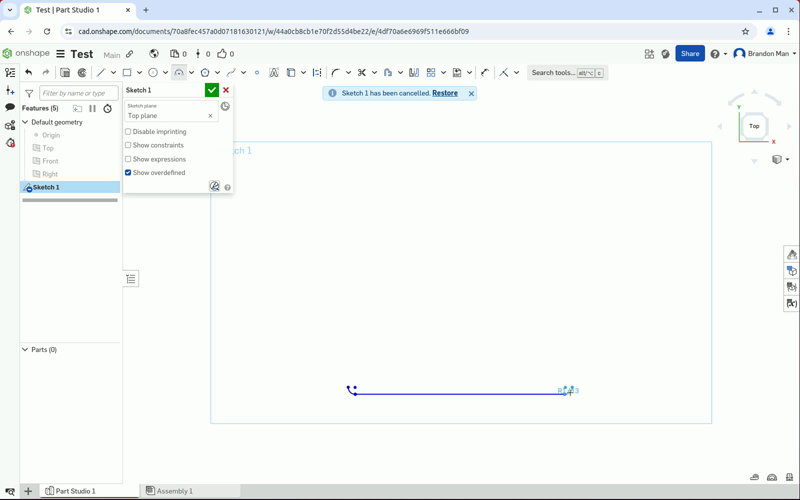
click(570, 392)
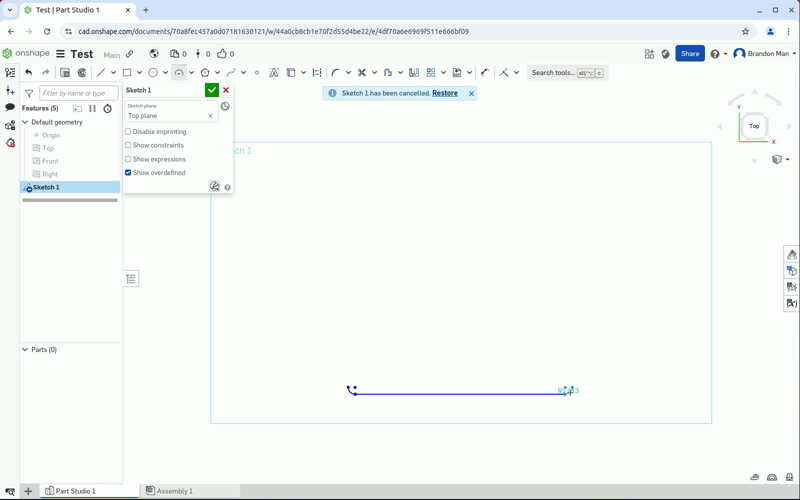
key_up(shift)
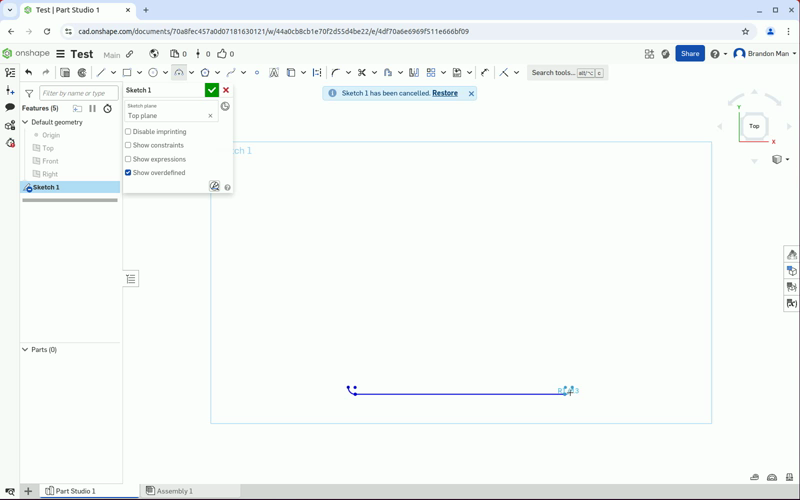
key(esc)
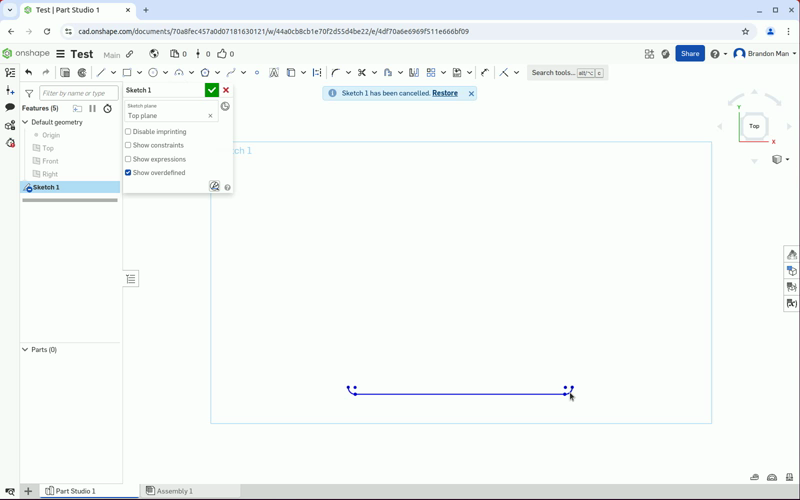
key(l)
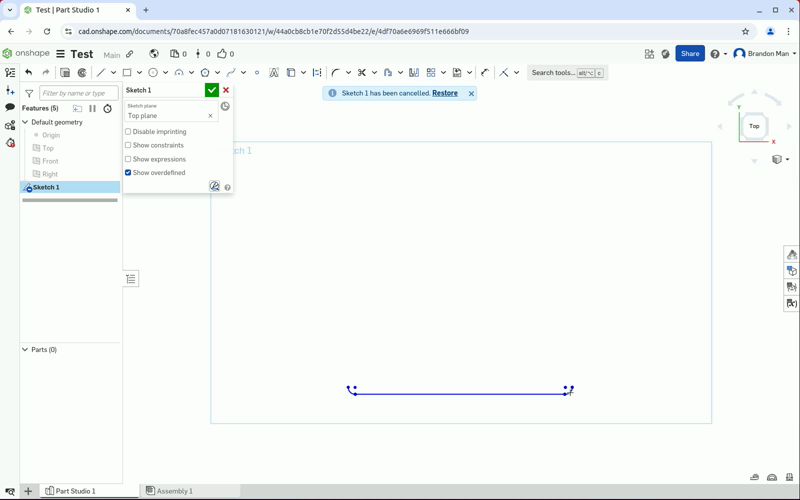
mouse_move(572, 387)
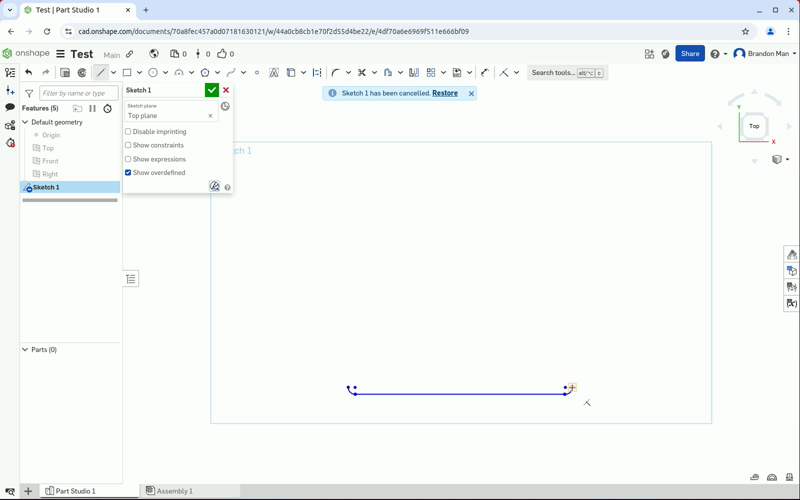
click(572, 387)
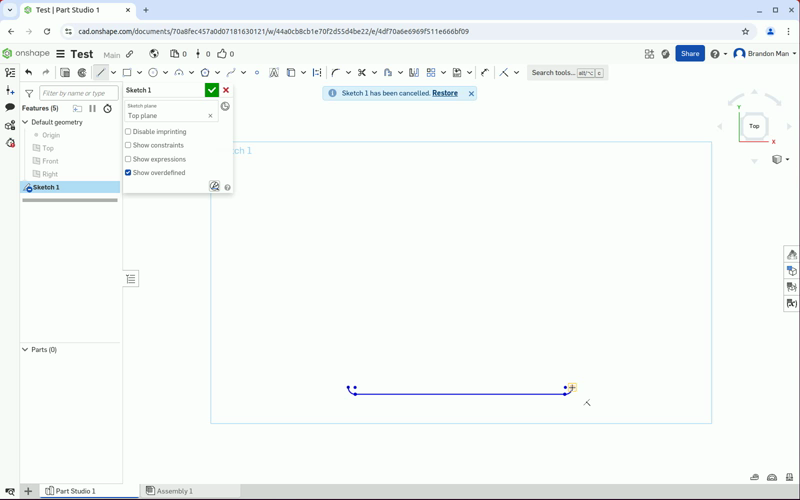
key_down(shift)
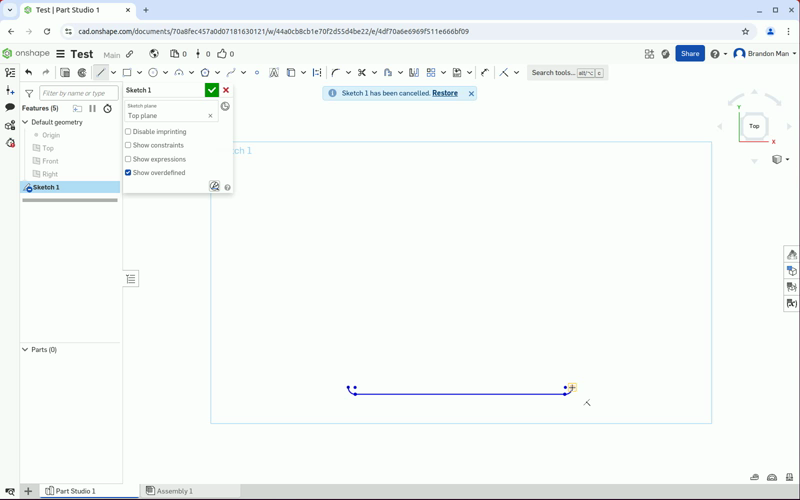
mouse_move(572, 179)
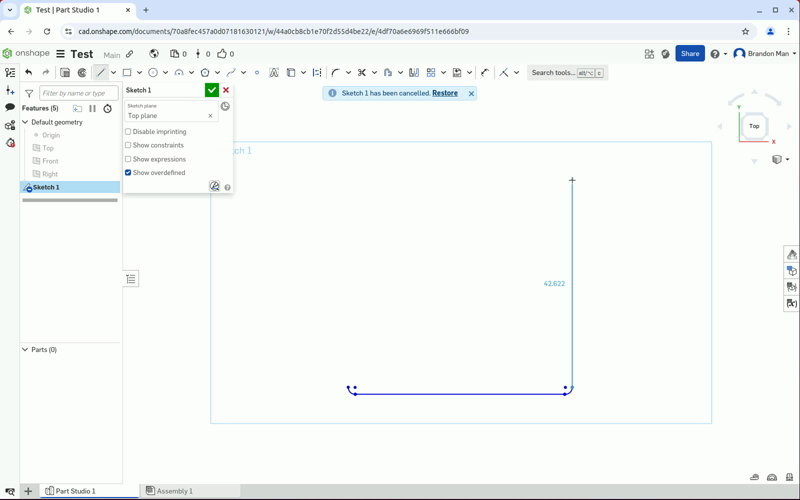
click(572, 179)
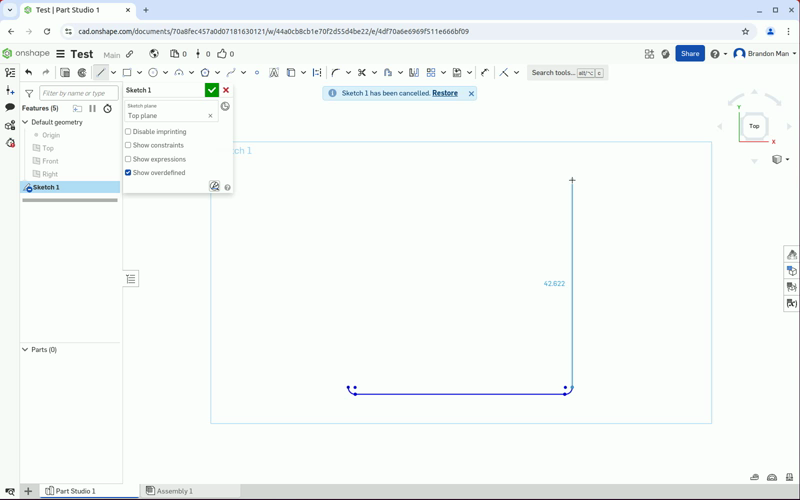
key_up(shift)
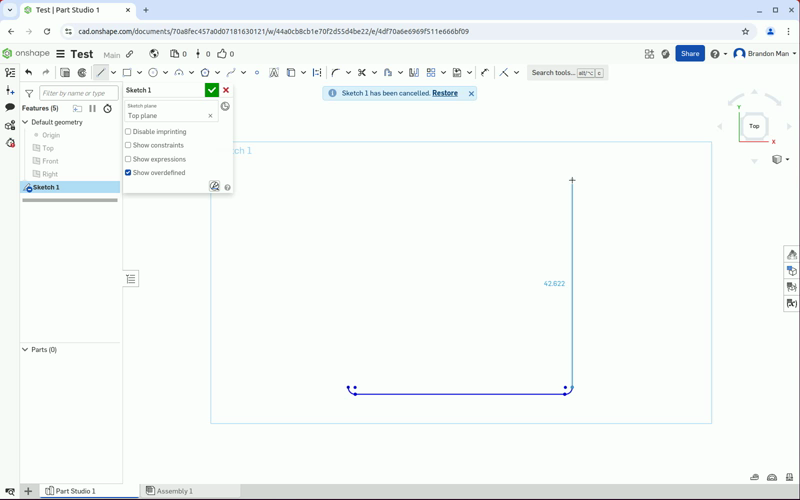
key(esc)
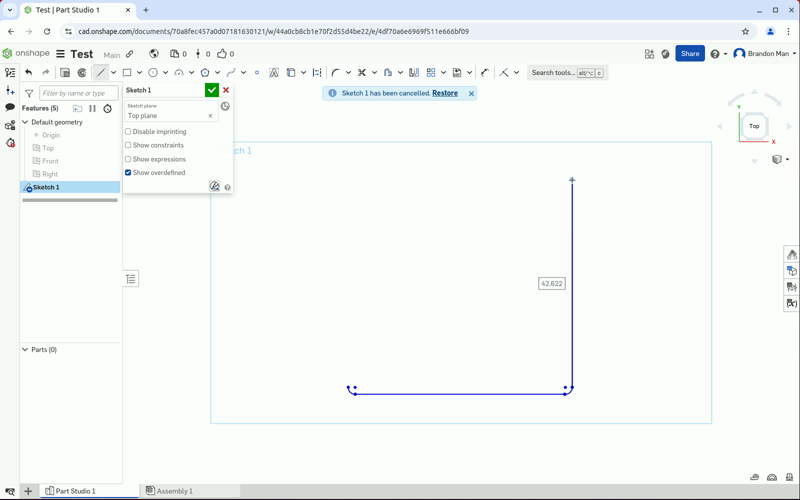
key(a)
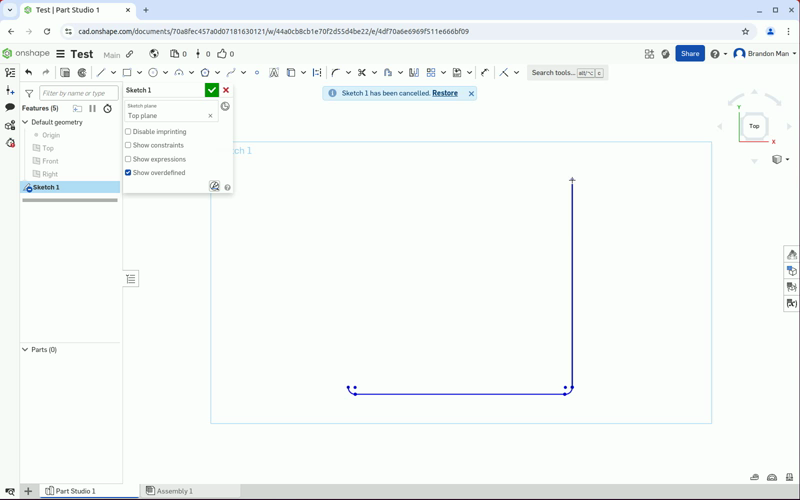
mouse_move(572, 179)
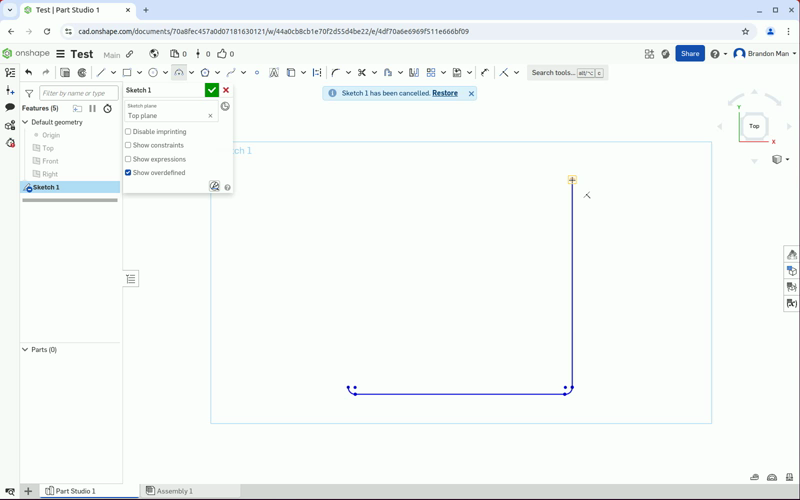
click(572, 179)
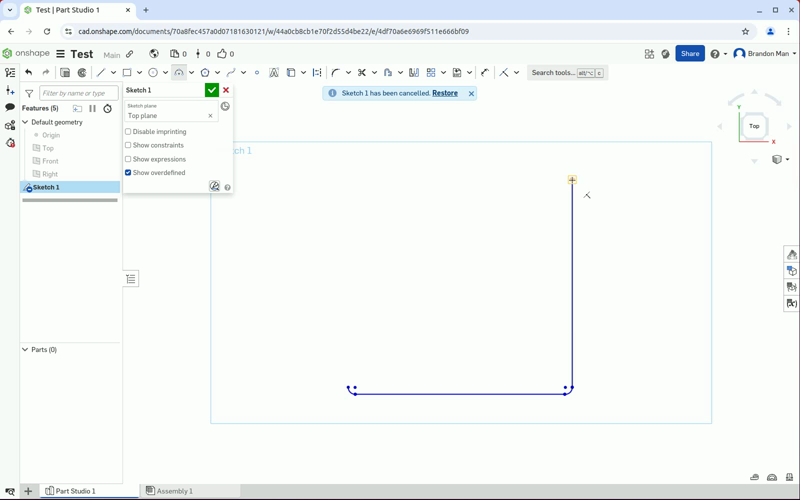
key_down(shift)
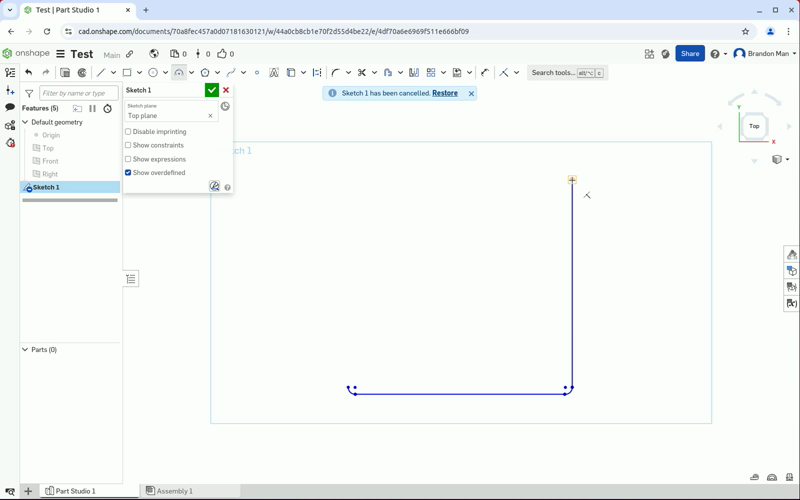
mouse_move(564, 170)
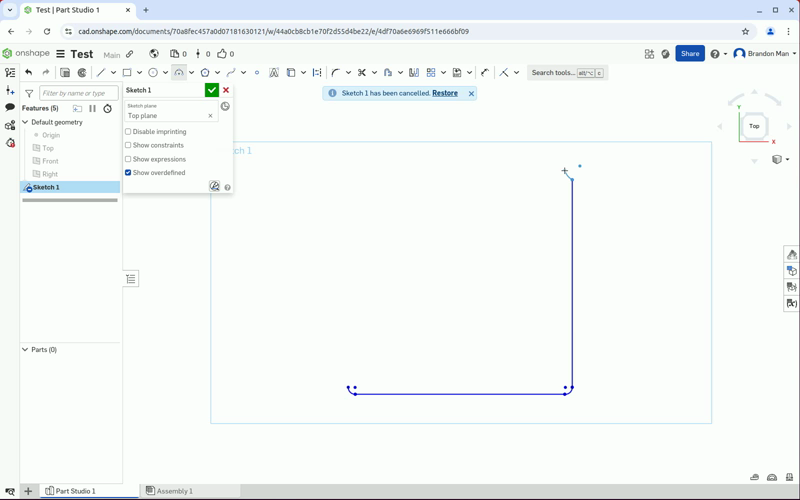
click(564, 170)
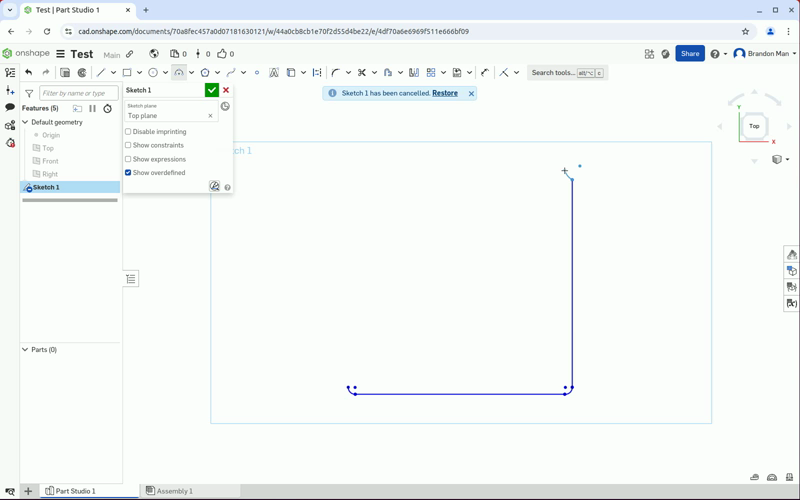
mouse_move(570, 173)
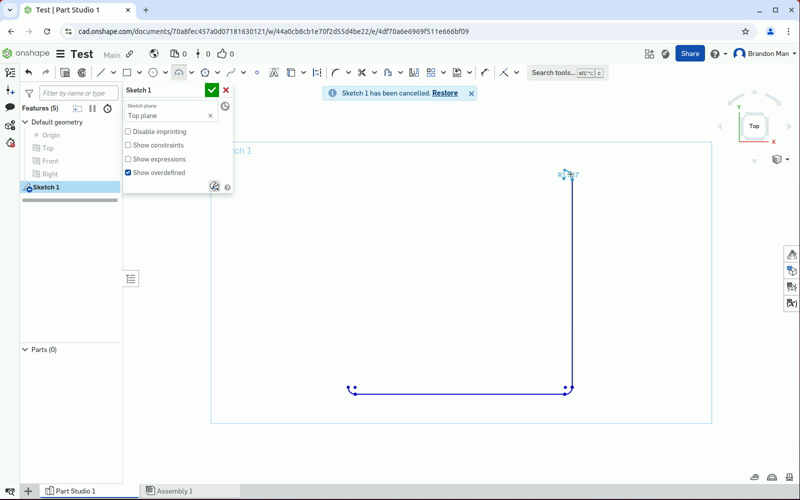
click(570, 173)
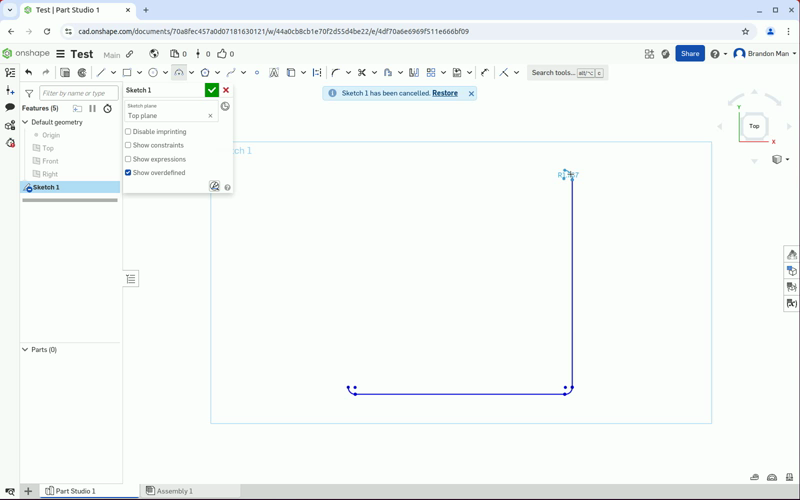
key_up(shift)
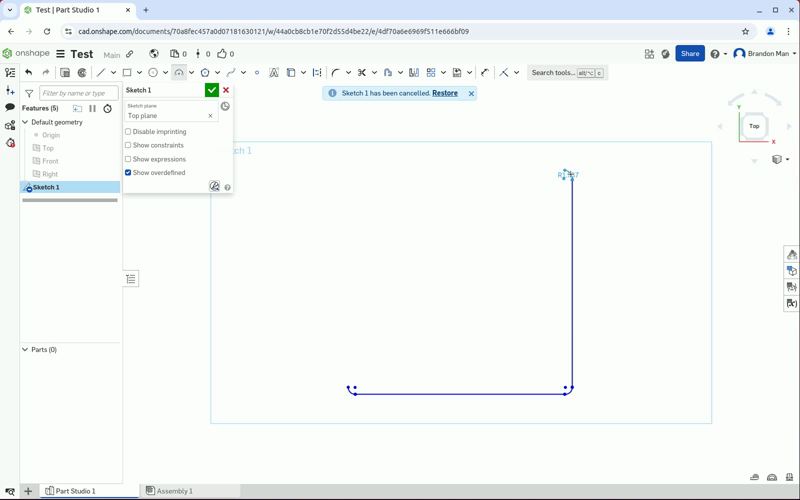
key(esc)
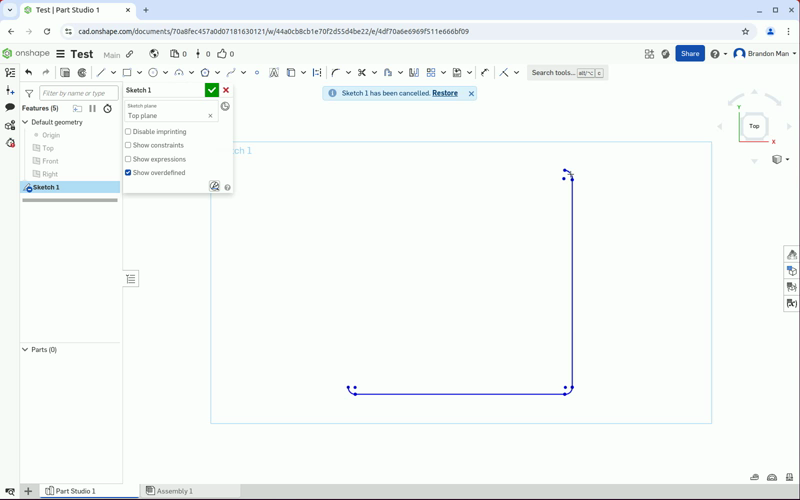
key(l)
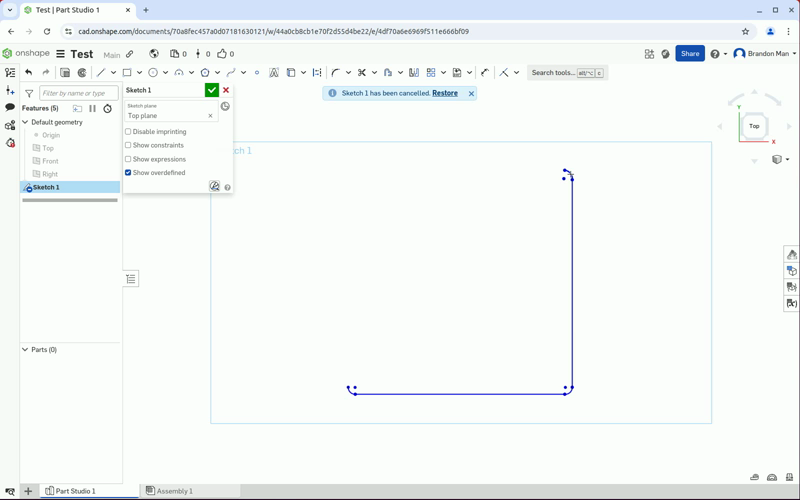
mouse_move(564, 170)
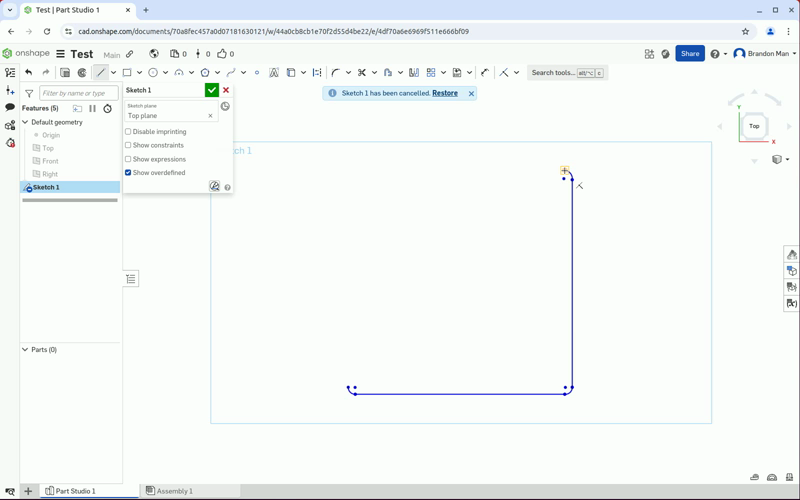
click(564, 170)
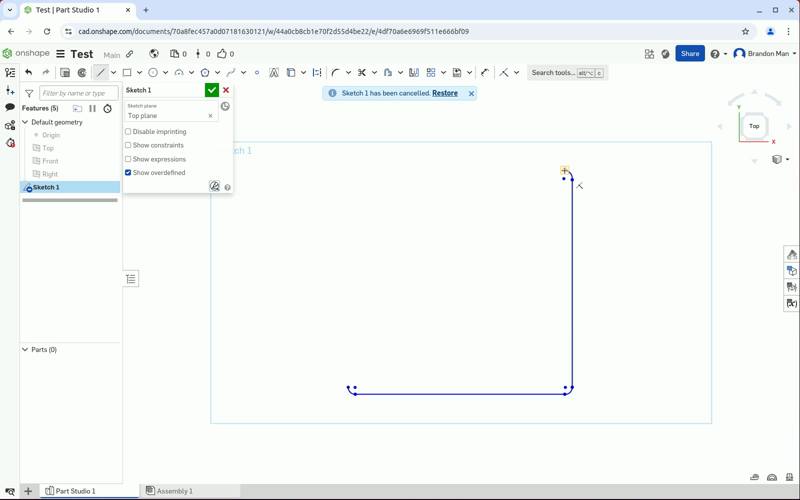
key_down(shift)
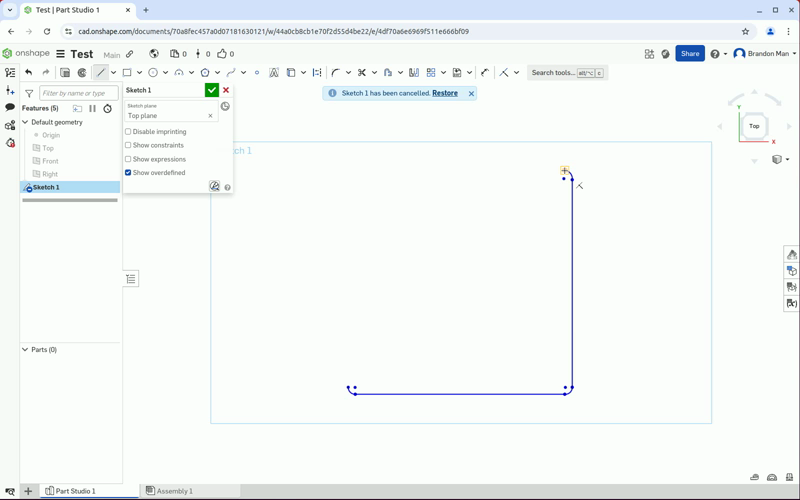
mouse_move(355, 170)
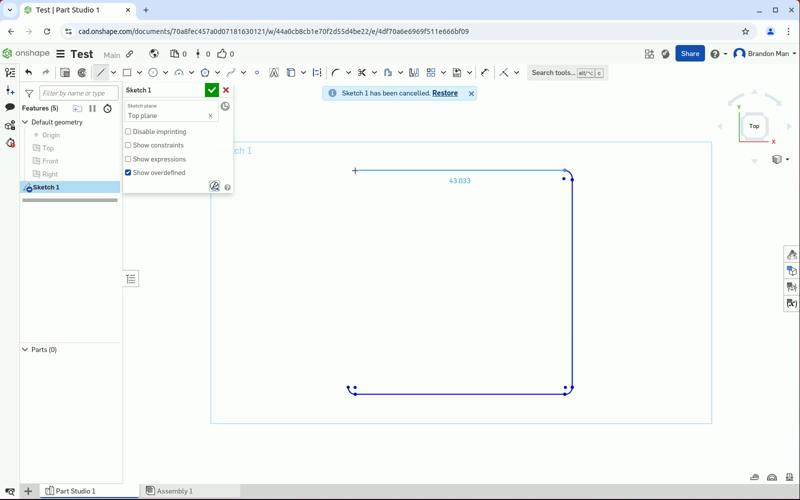
click(355, 170)
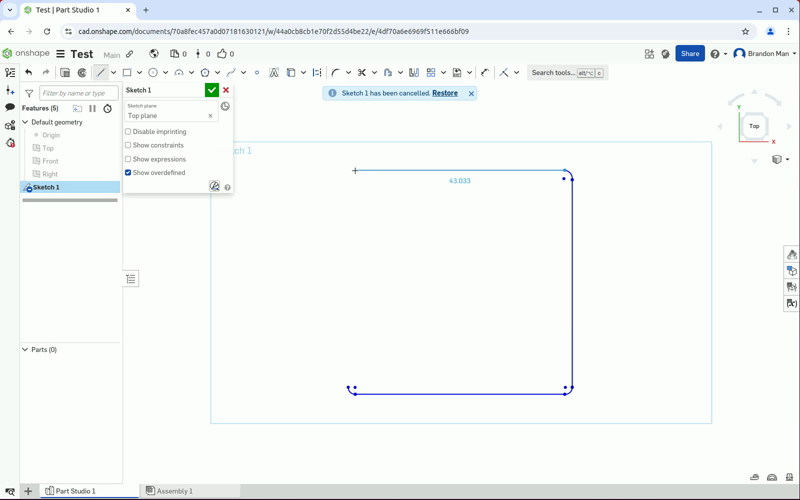
key_up(shift)
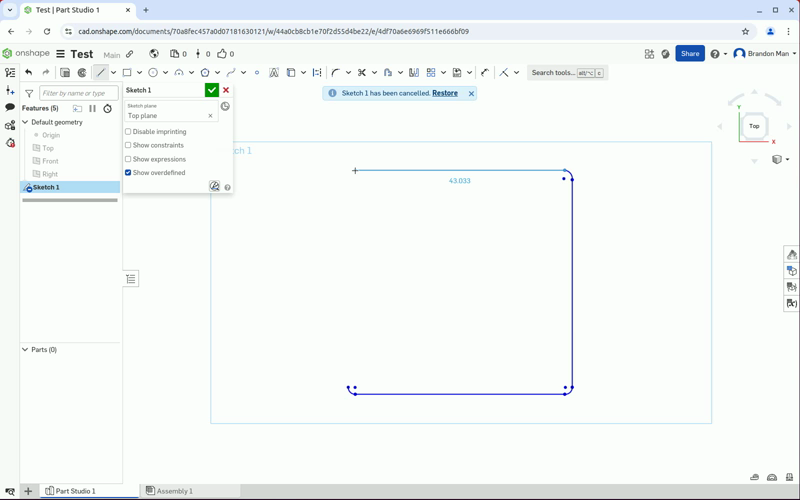
key(esc)
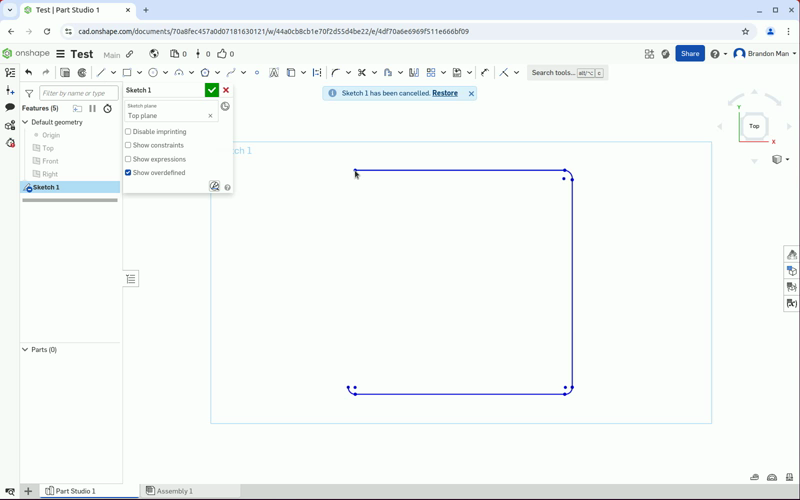
key(a)
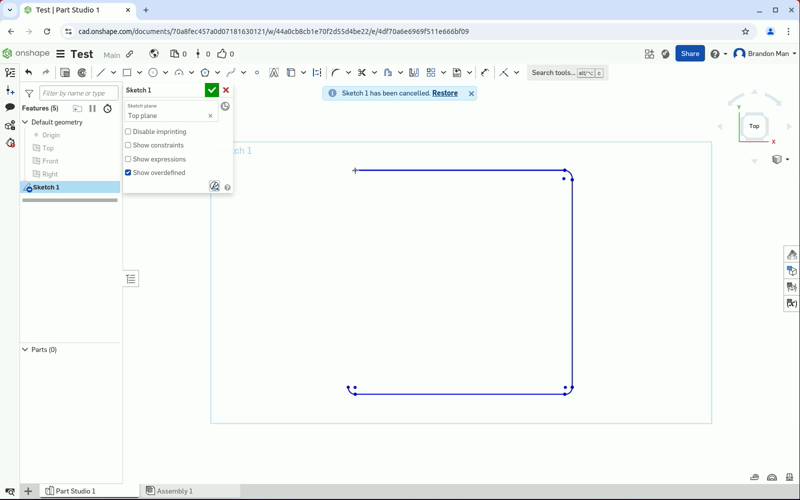
mouse_move(355, 170)
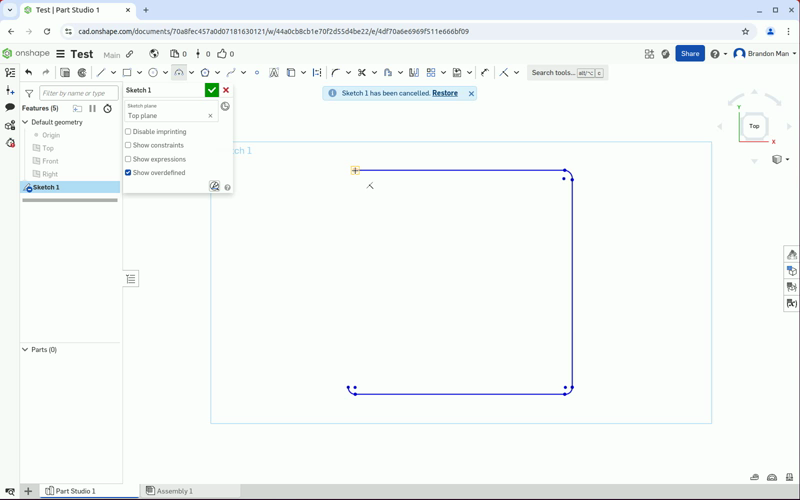
click(355, 170)
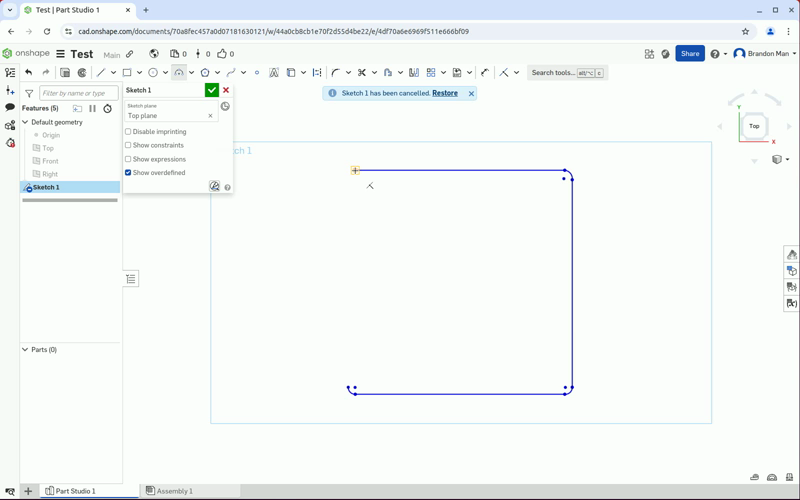
key_down(shift)
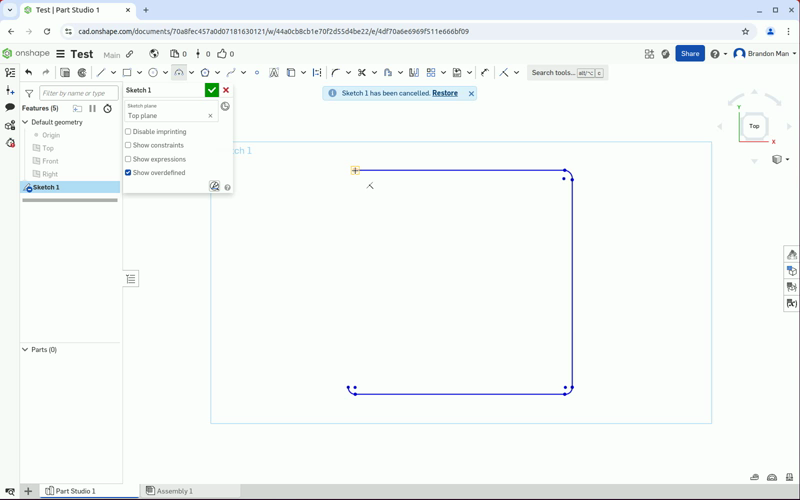
mouse_move(348, 179)
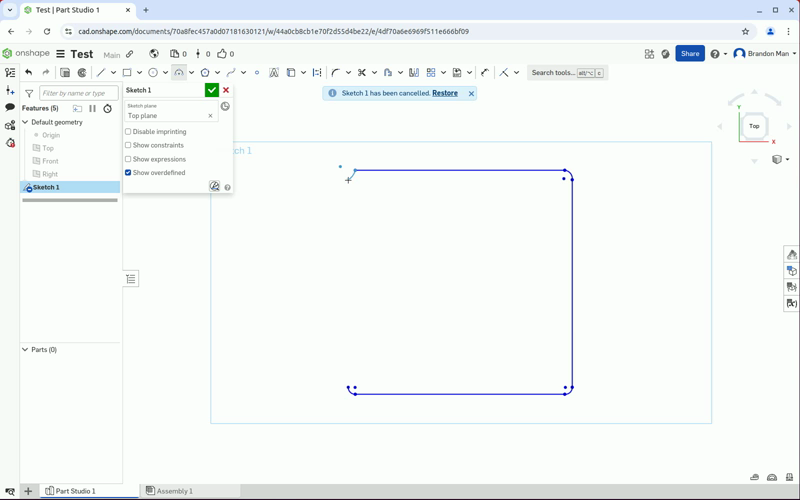
click(348, 179)
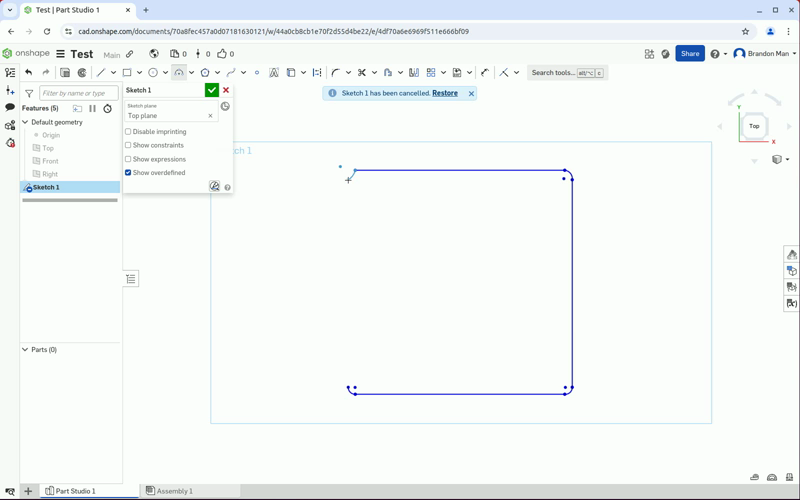
mouse_move(349, 173)
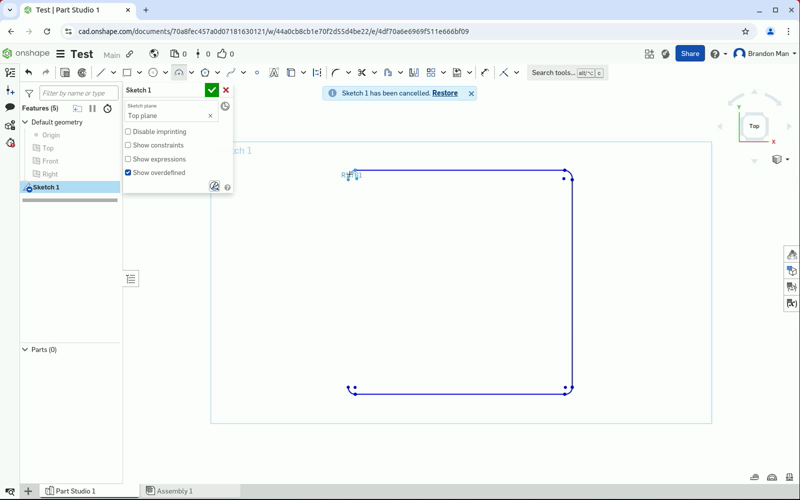
click(349, 173)
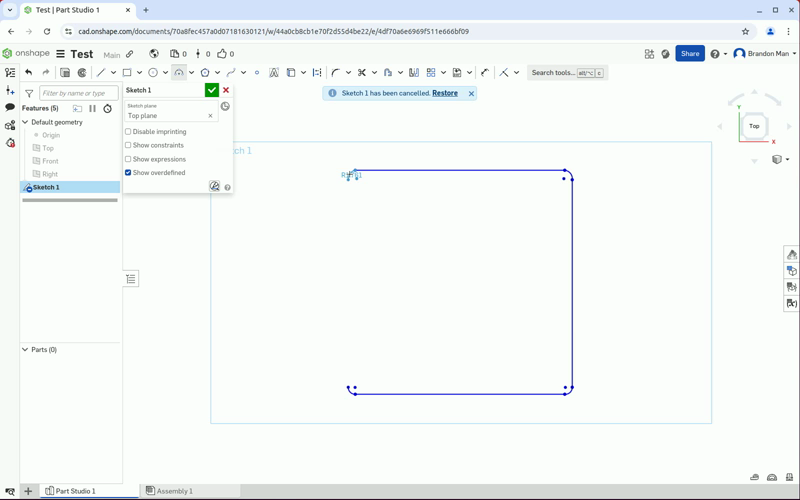
key_up(shift)
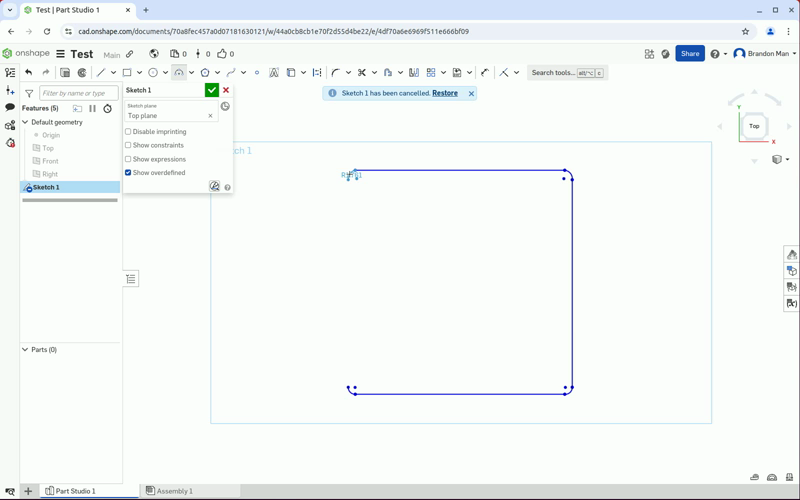
key(esc)
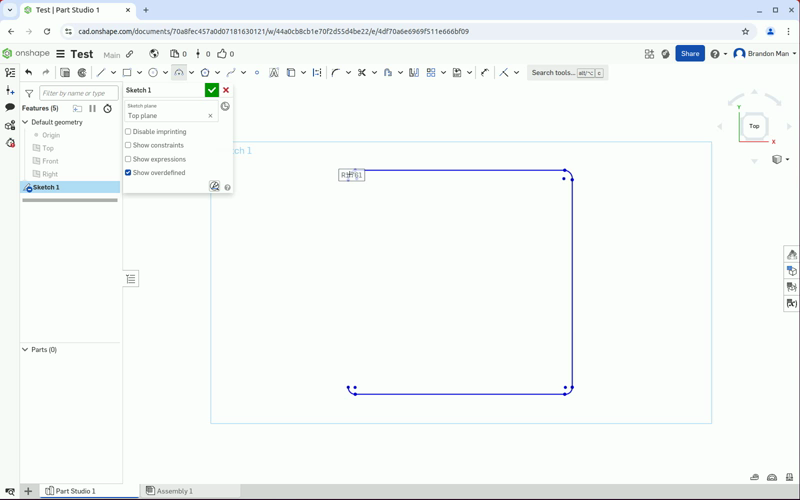
key(l)
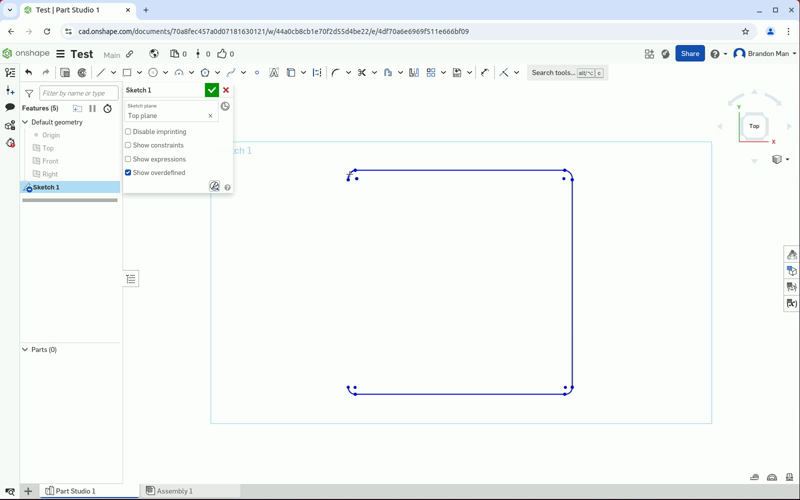
mouse_move(348, 179)
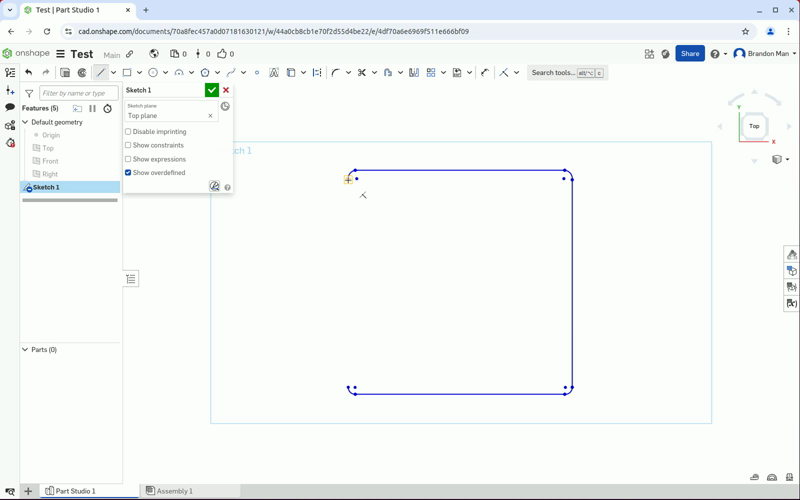
click(348, 179)
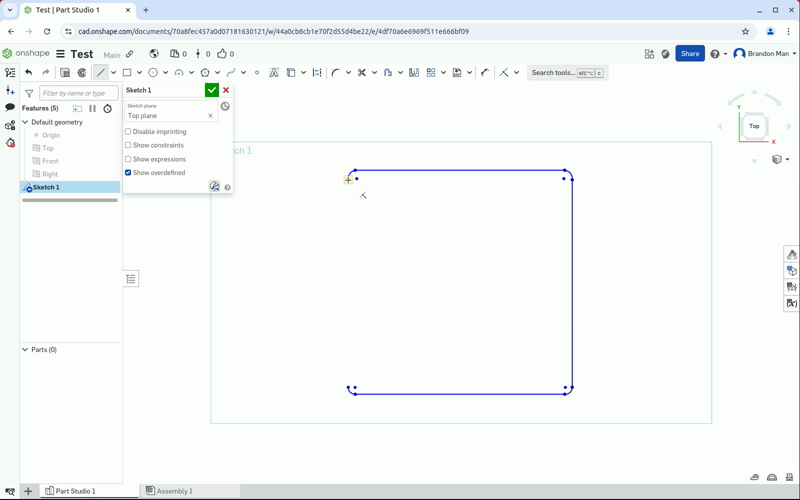
key_down(shift)
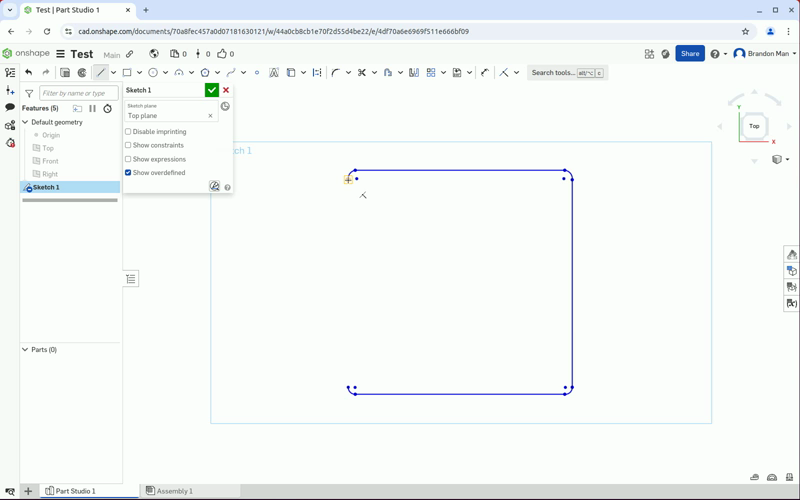
mouse_move(348, 387)
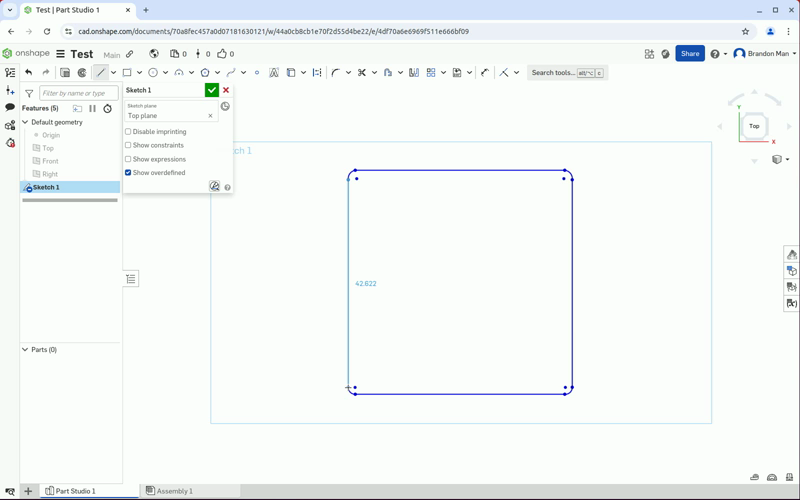
key_up(shift)
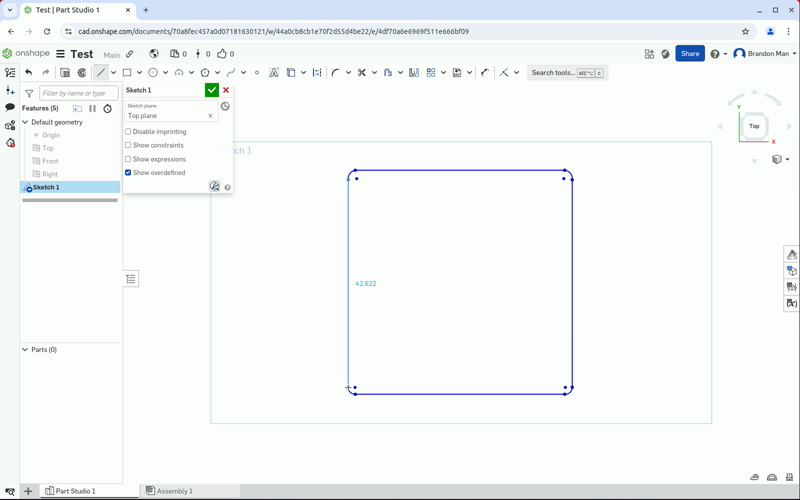
click(348, 387)
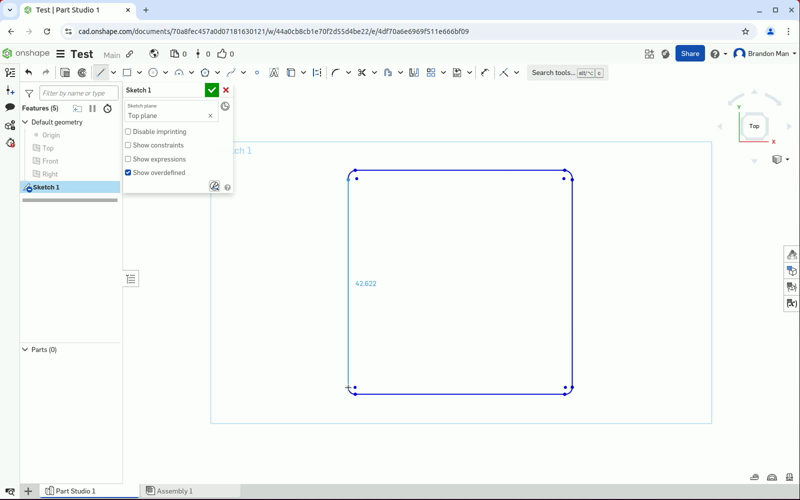
key(esc)
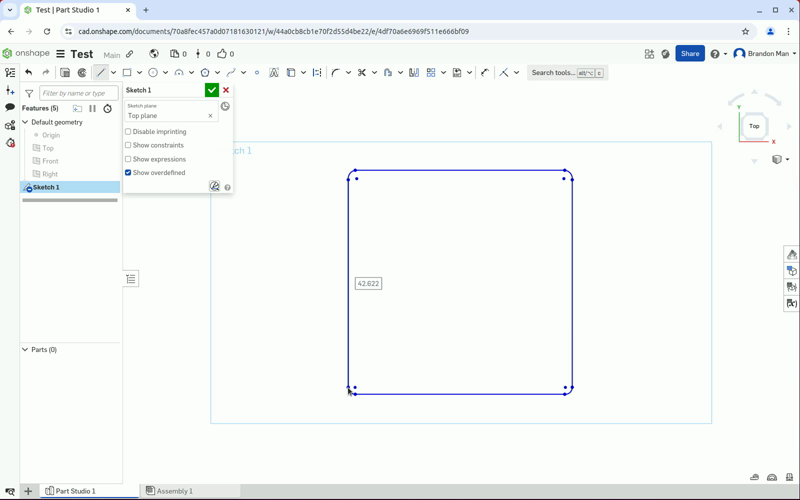
key(a)
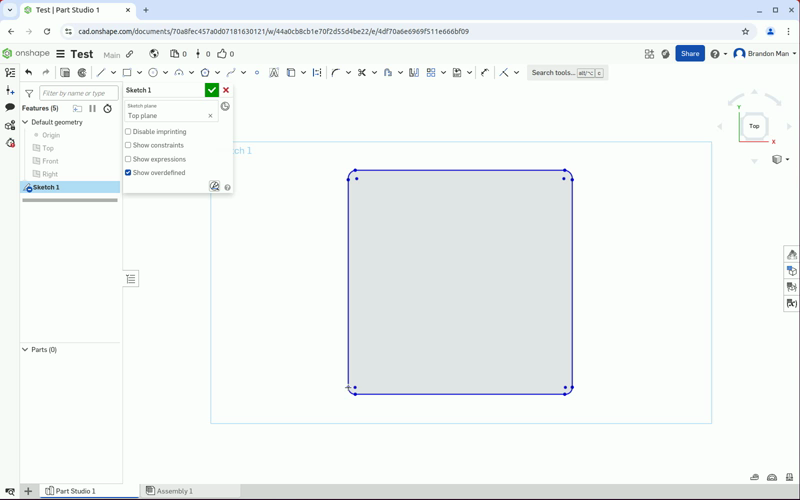
key_down(shift)
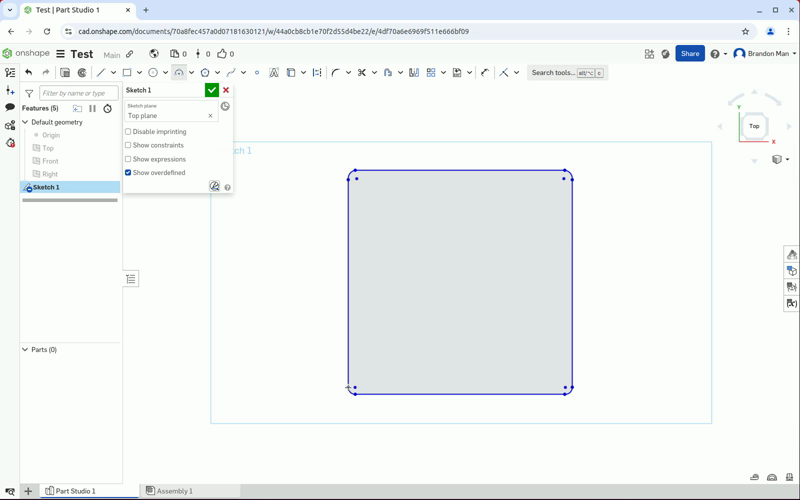
mouse_move(364, 380)
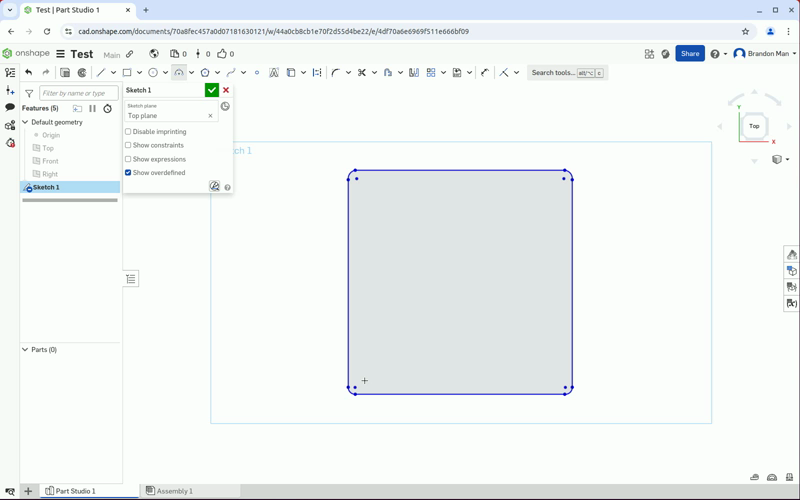
click(364, 380)
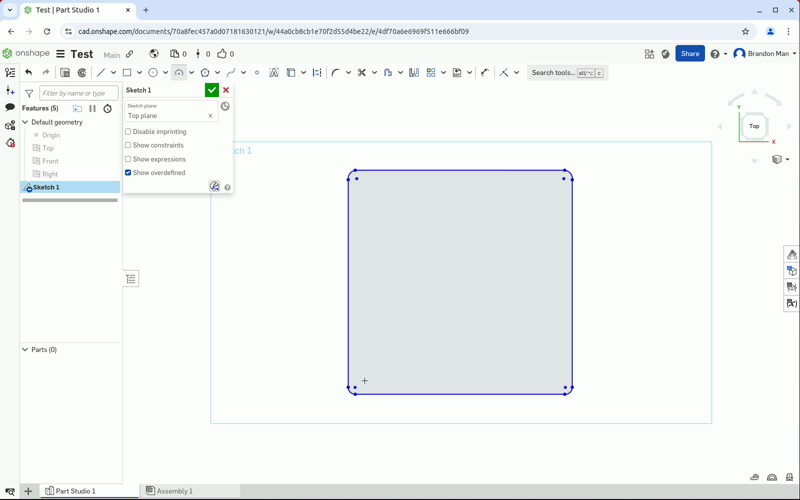
key_up(shift)
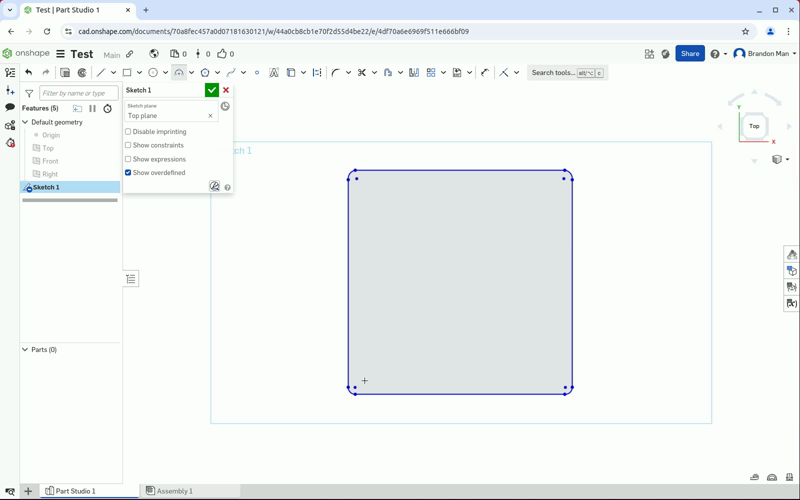
key_down(shift)
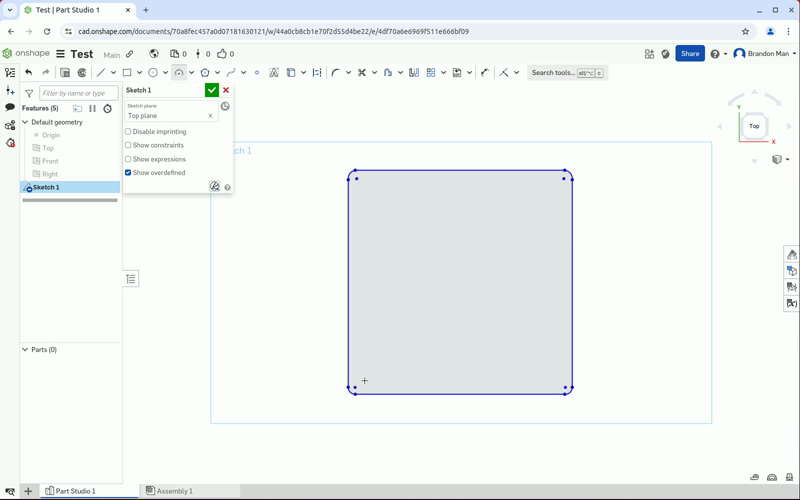
mouse_move(374, 387)
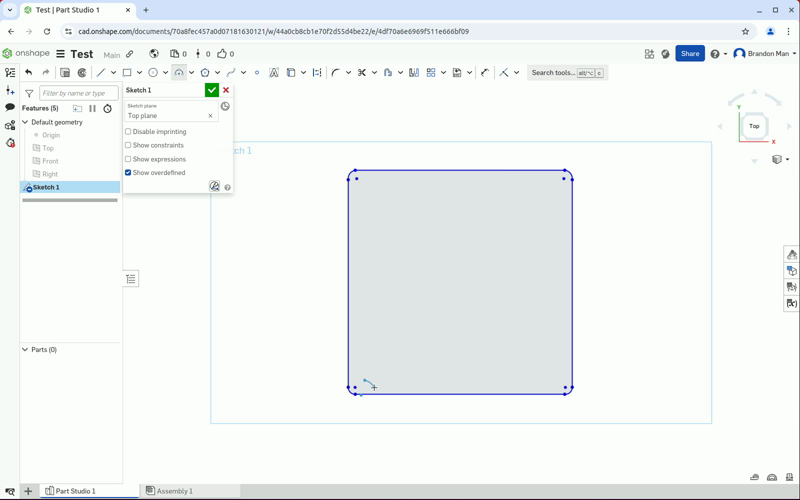
click(374, 387)
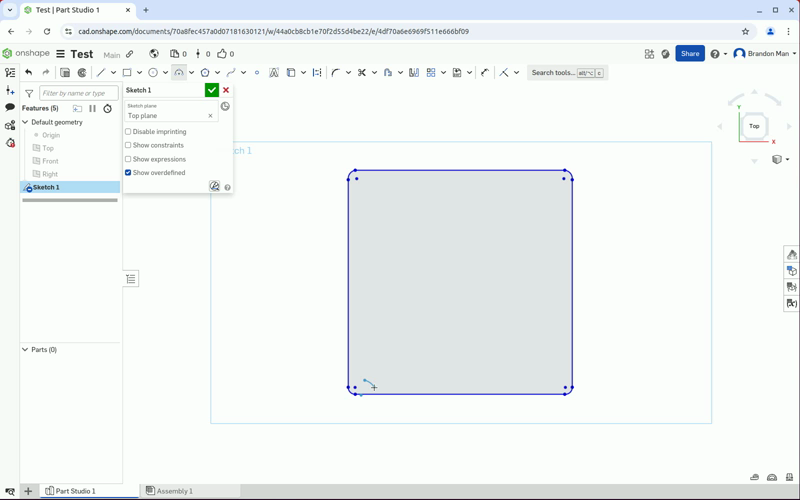
mouse_move(368, 385)
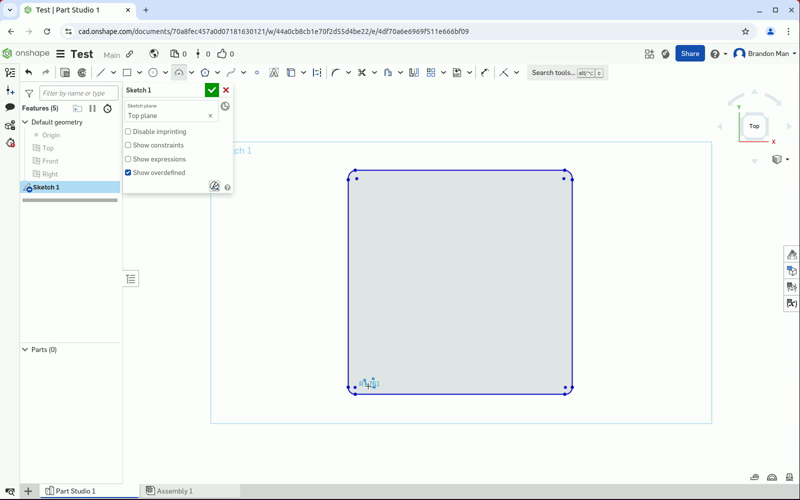
click(368, 385)
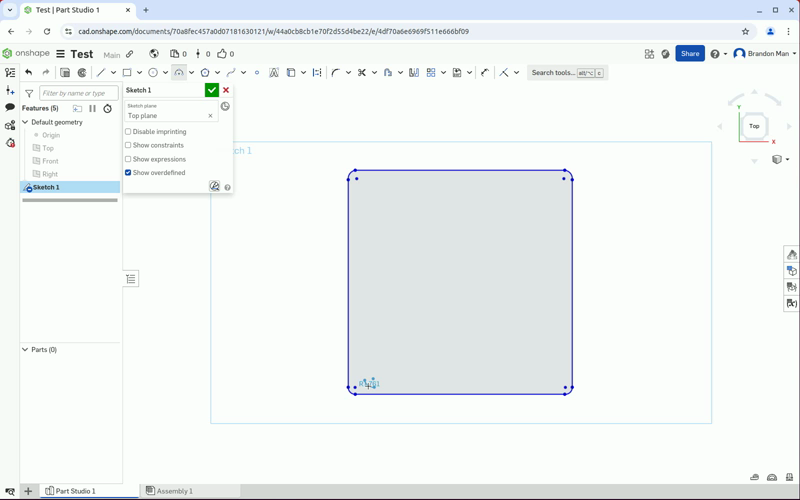
key_up(shift)
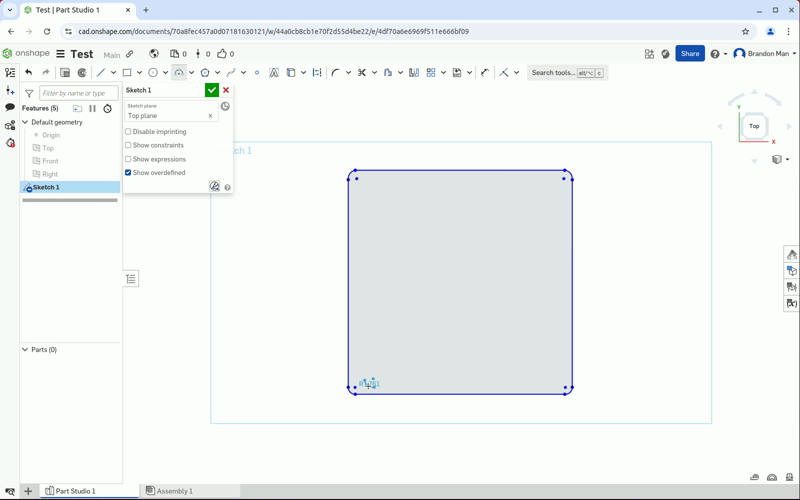
key(esc)
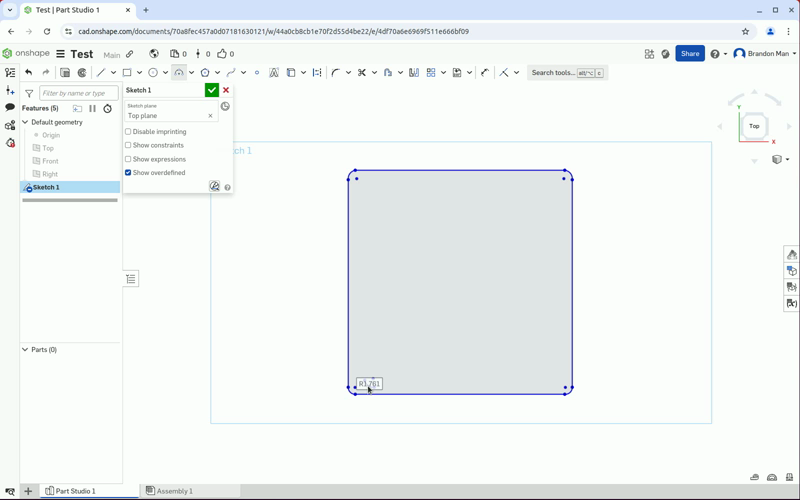
key(l)
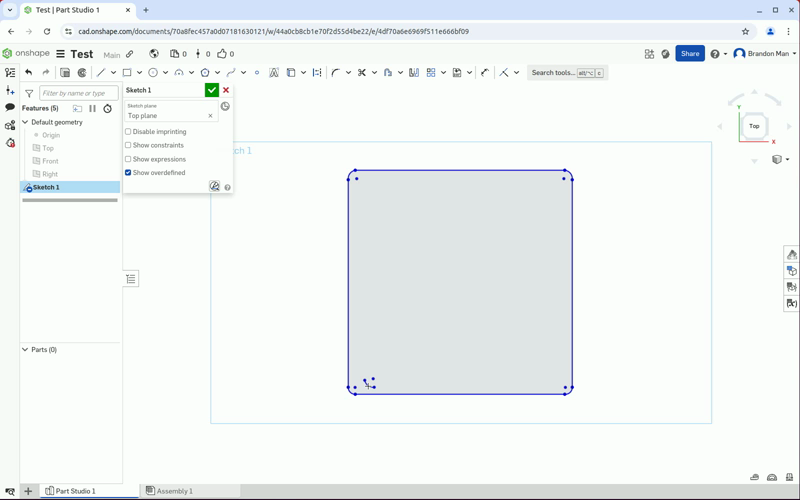
mouse_move(374, 387)
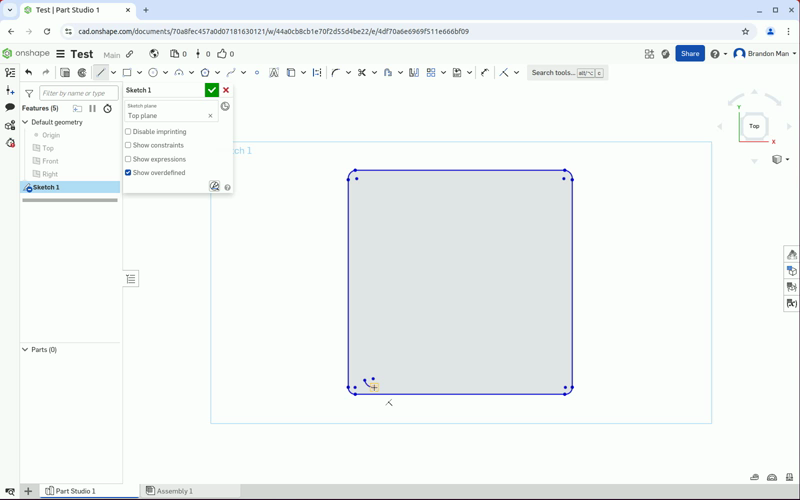
click(374, 387)
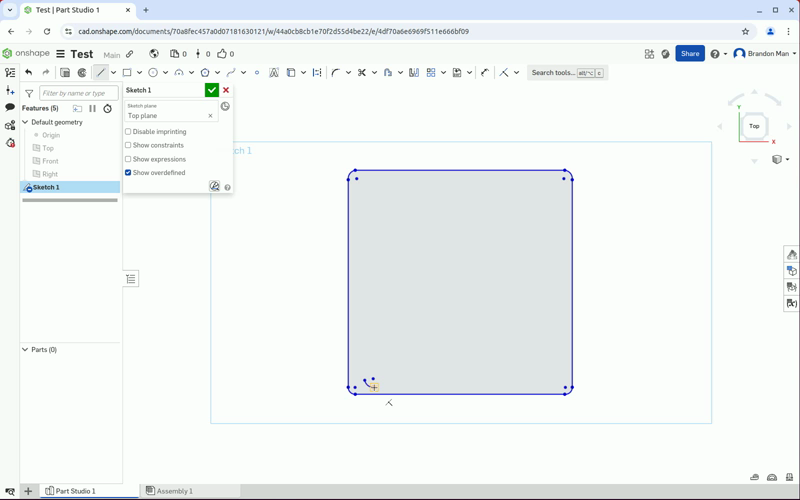
key_down(shift)
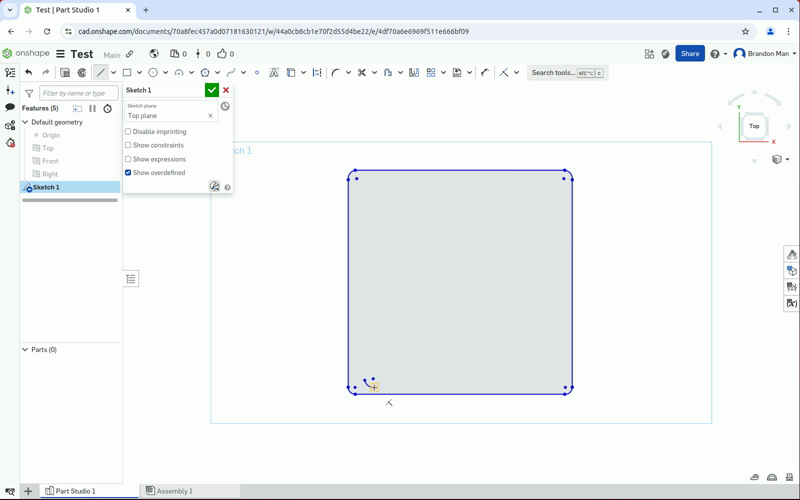
mouse_move(404, 387)
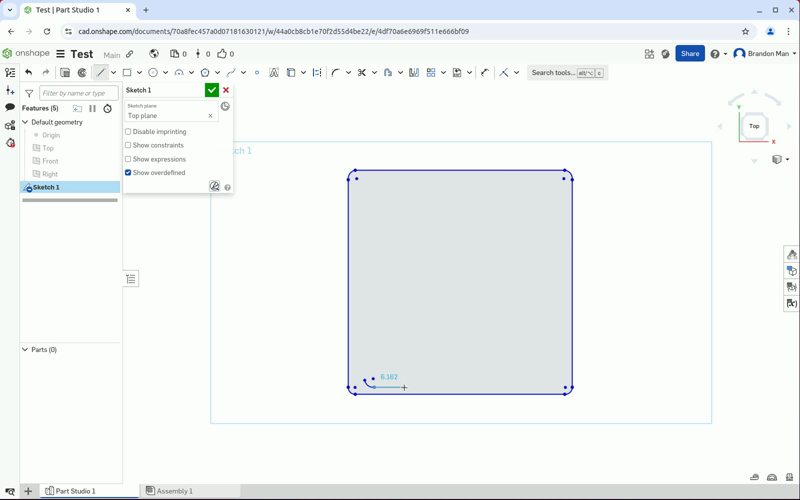
mouse_move(383, 387)
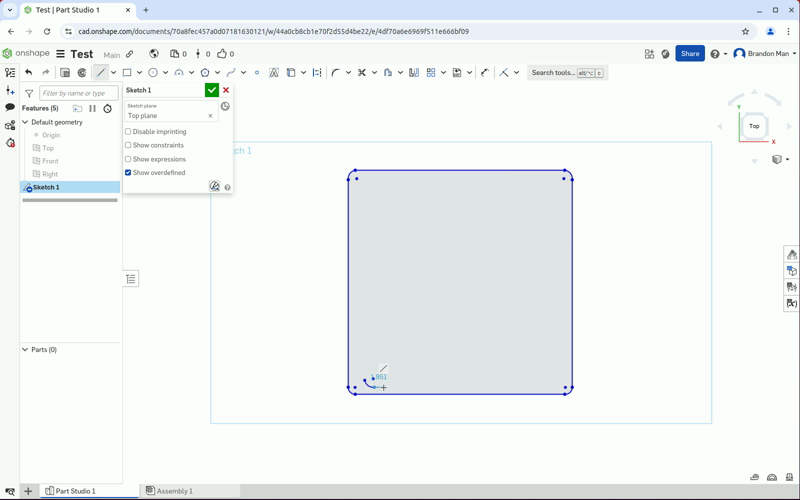
click(383, 387)
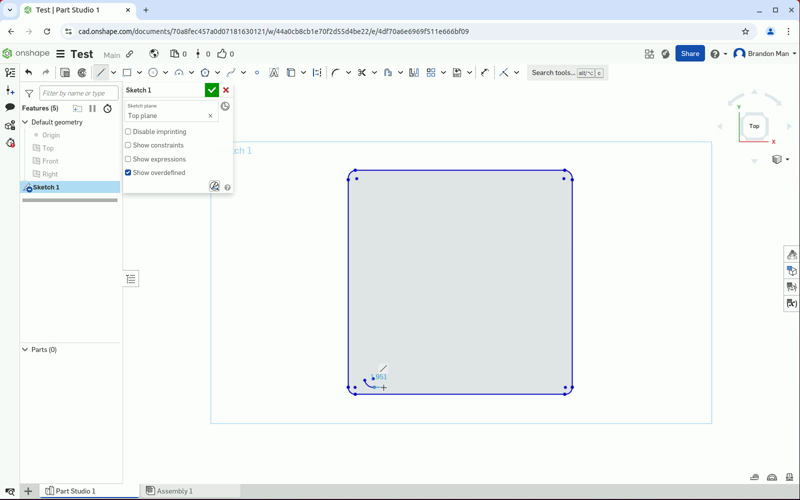
key_up(shift)
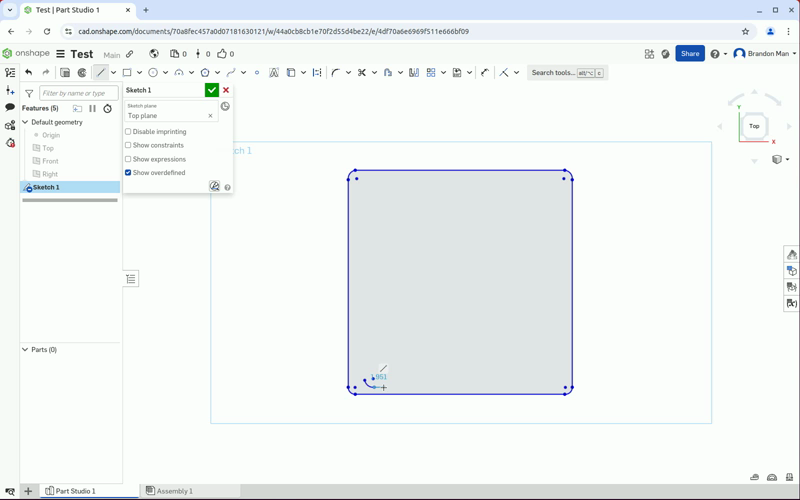
key(esc)
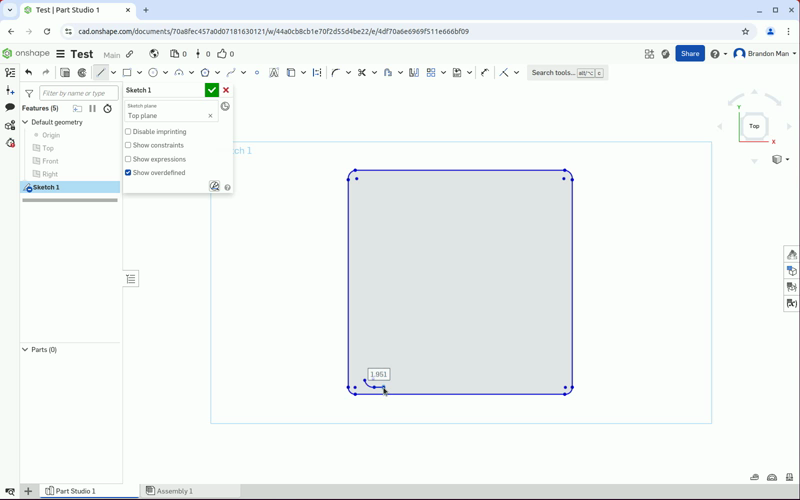
key(a)
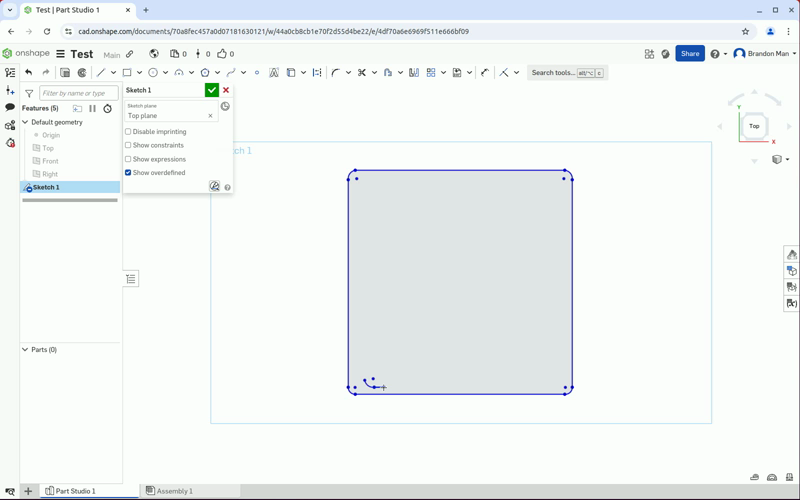
mouse_move(383, 387)
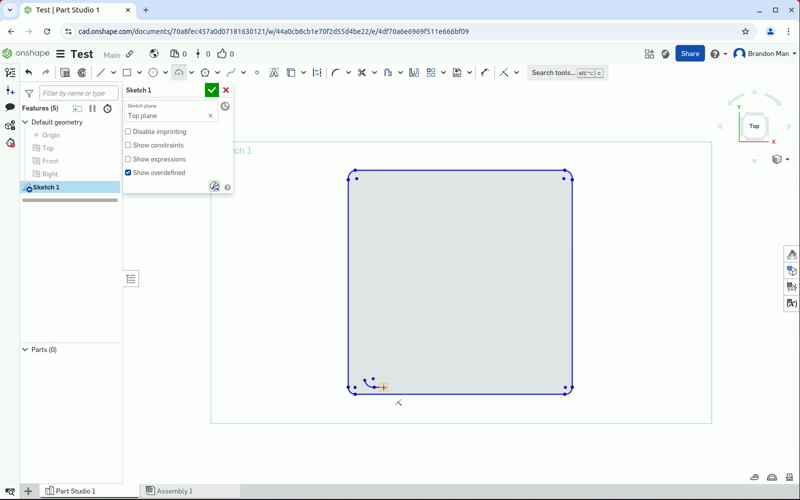
click(383, 387)
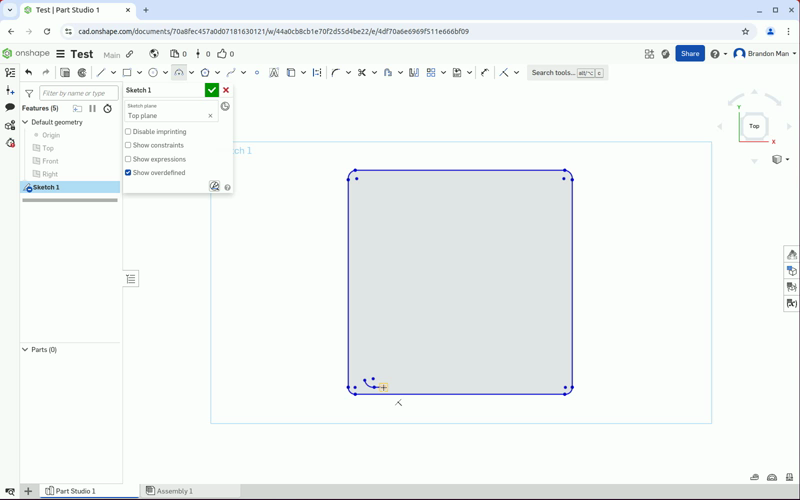
key_down(shift)
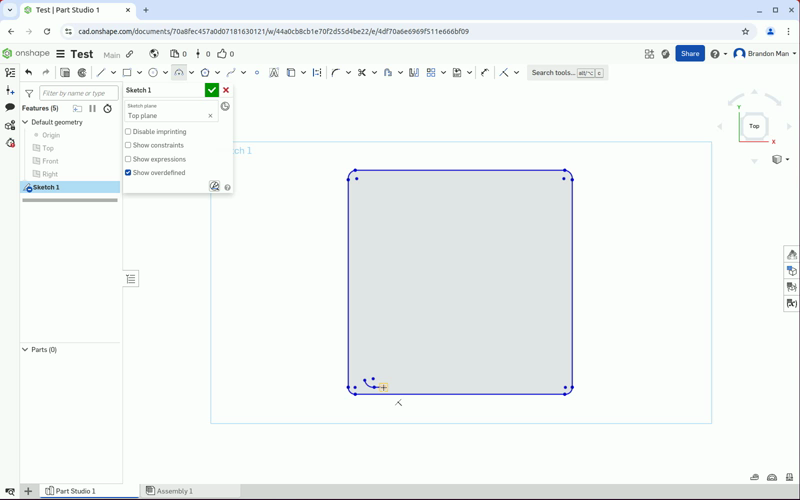
mouse_move(390, 380)
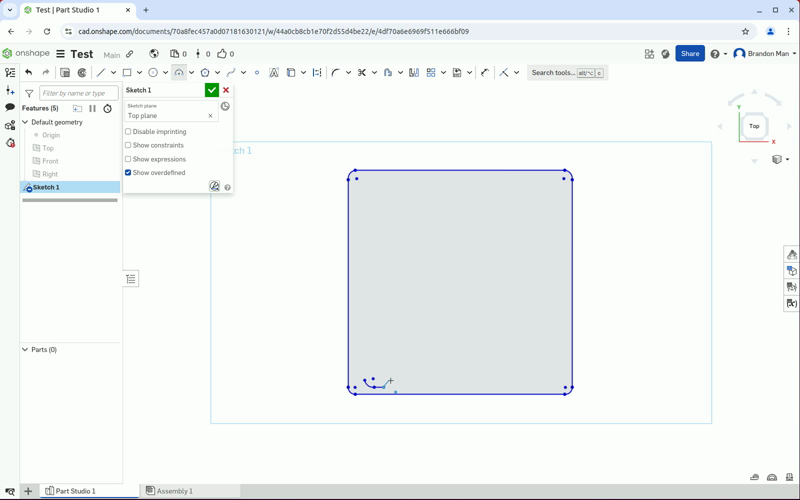
click(390, 380)
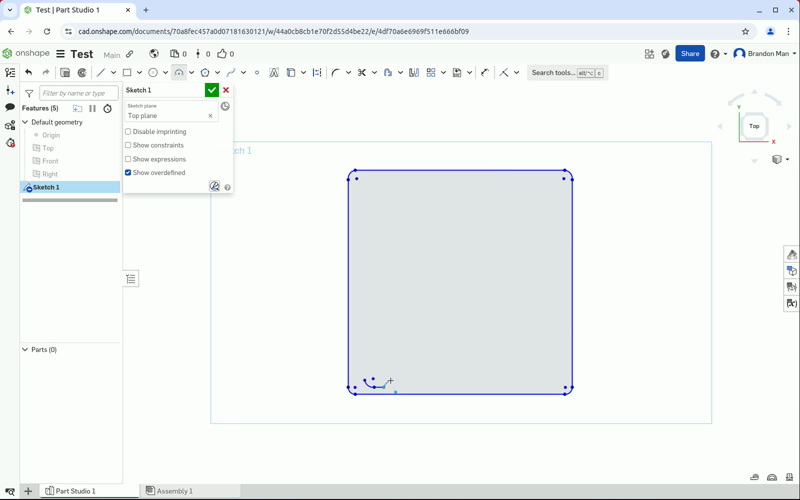
mouse_move(388, 385)
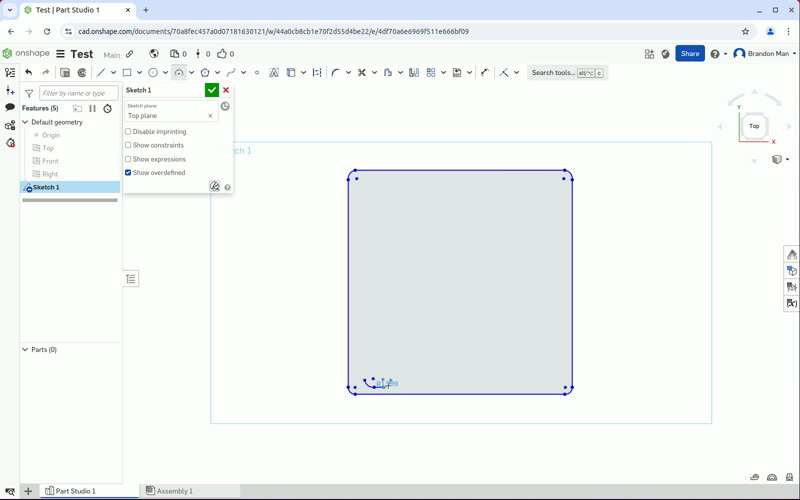
click(388, 385)
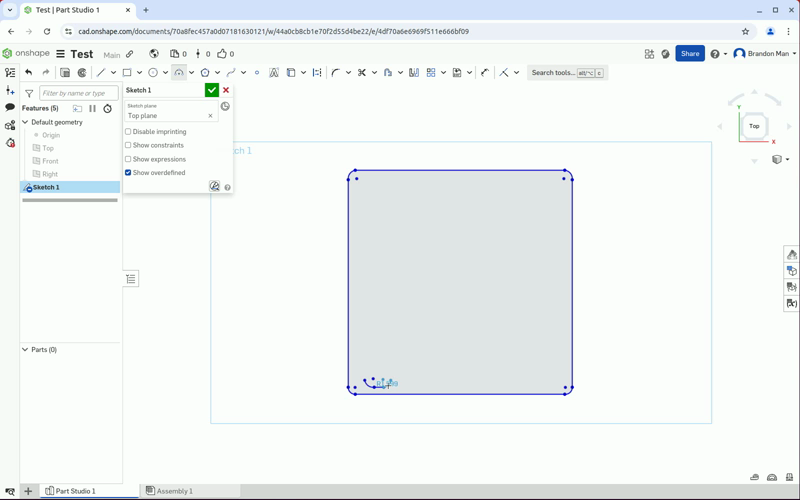
key_up(shift)
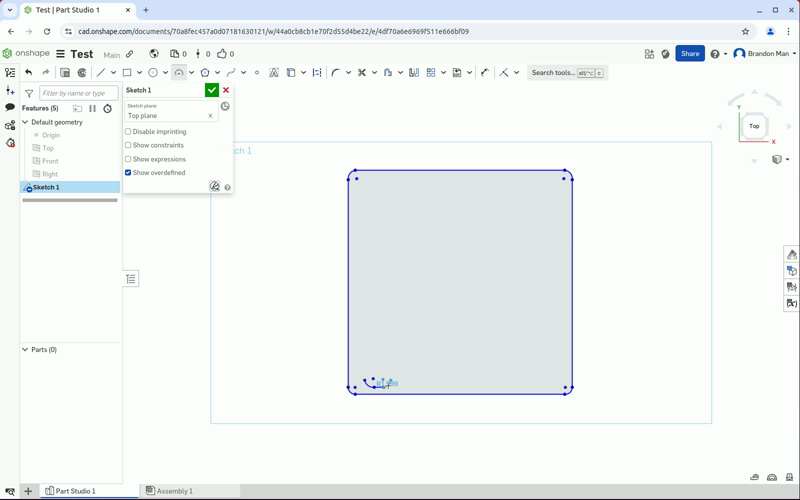
key(esc)
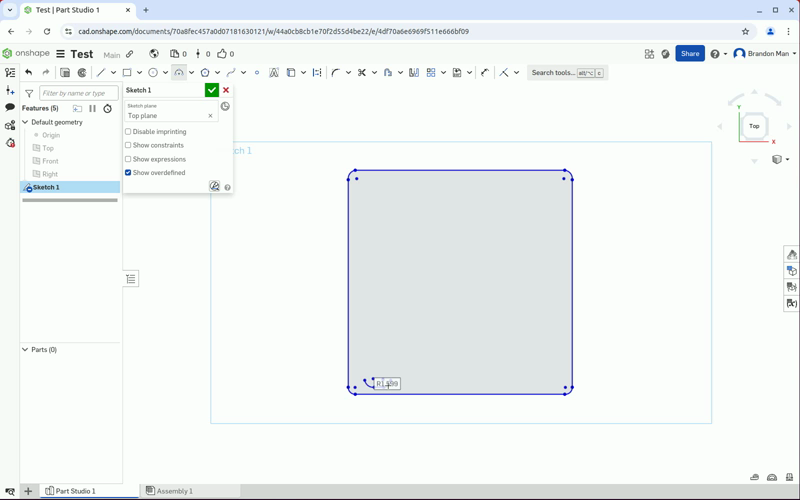
key(l)
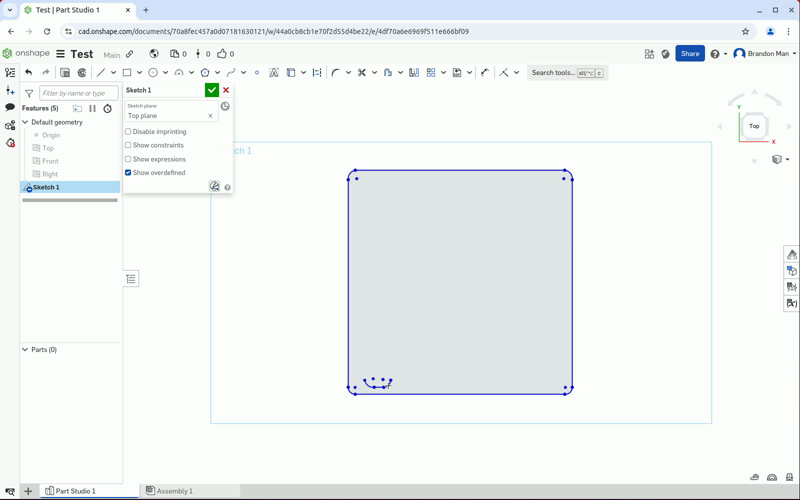
mouse_move(390, 380)
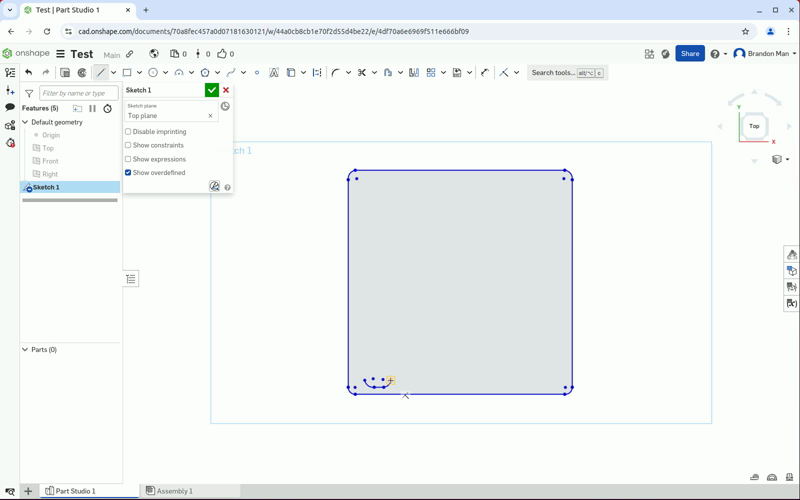
click(390, 380)
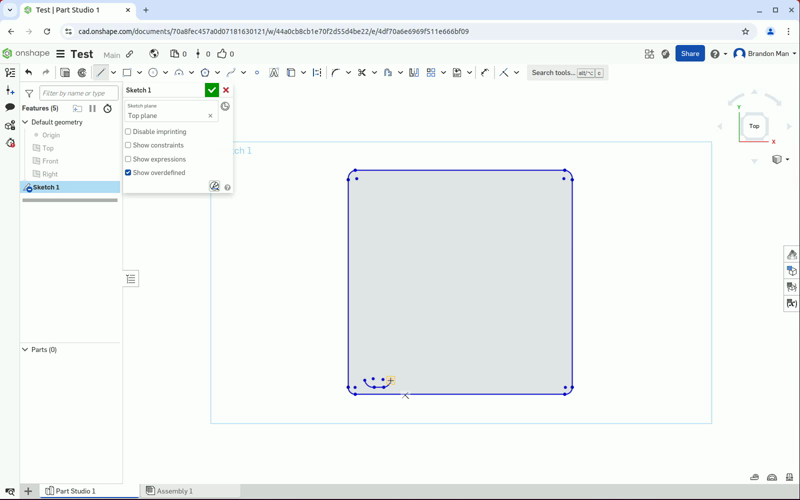
key_down(shift)
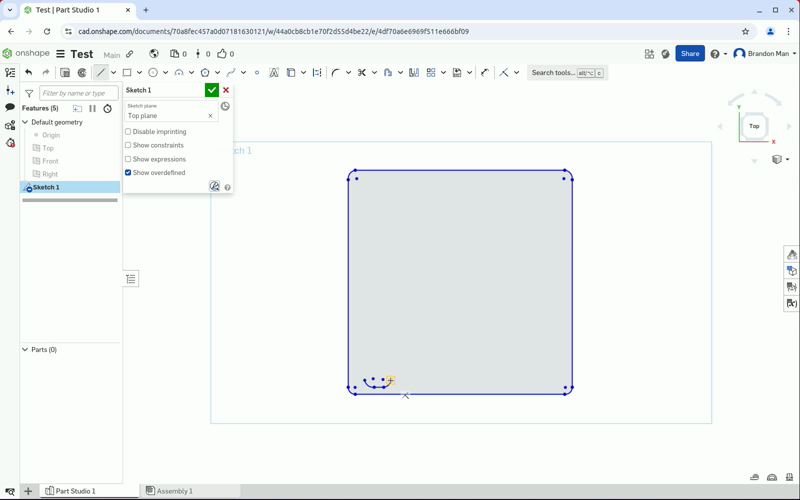
mouse_move(420, 380)
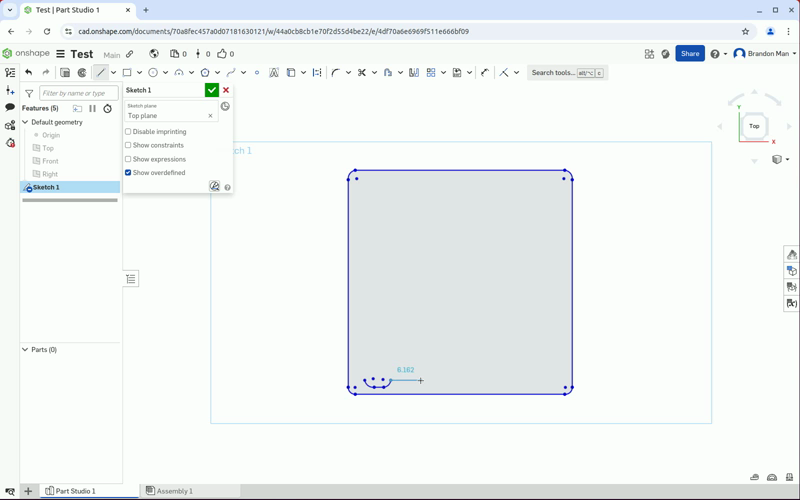
mouse_move(390, 375)
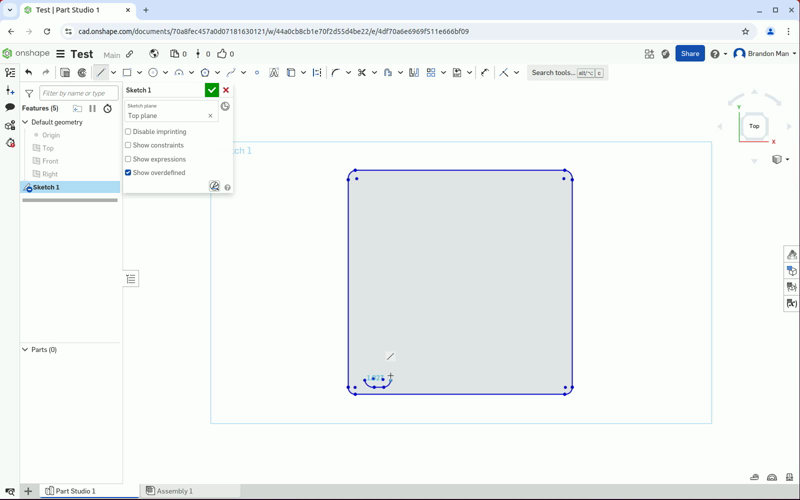
scroll(6)
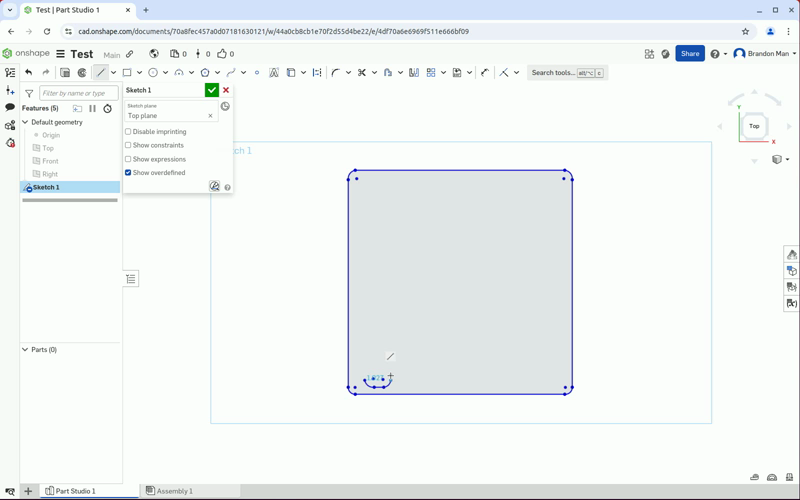
scroll(6)
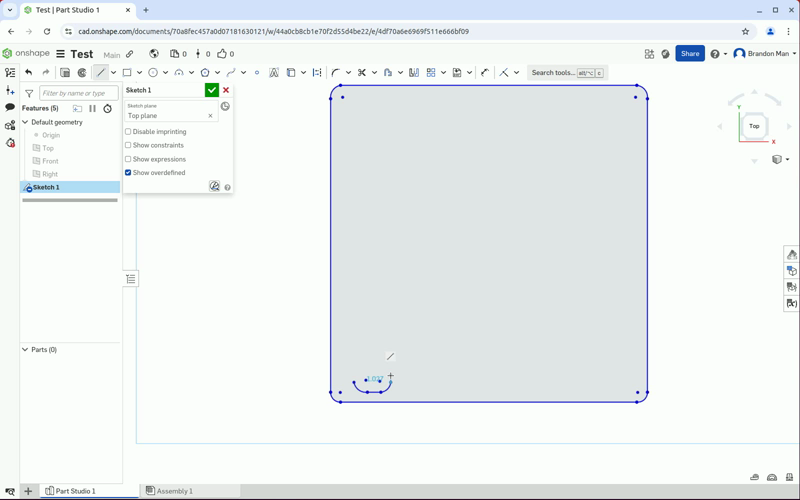
scroll(6)
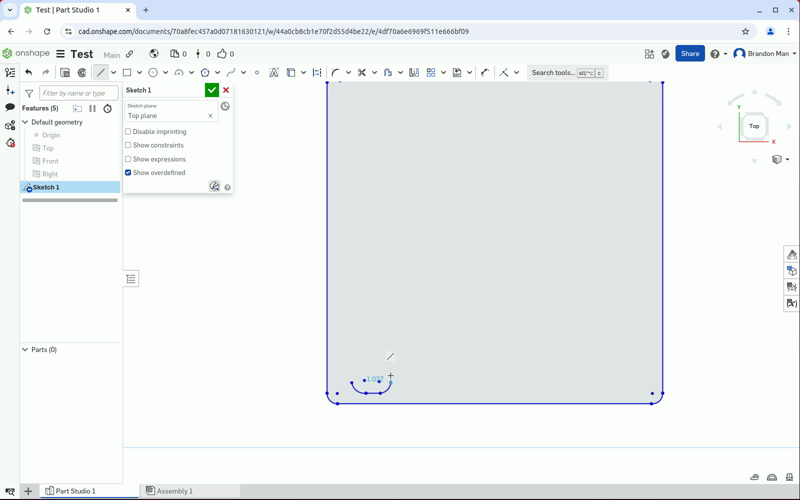
scroll(6)
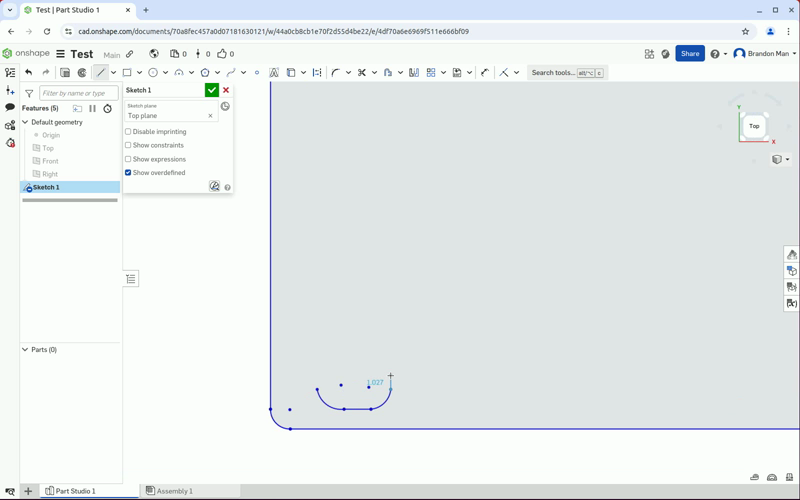
scroll(6)
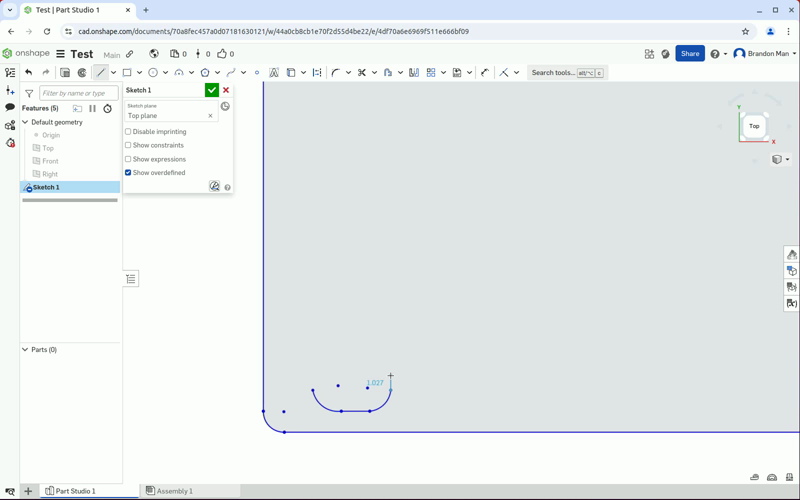
scroll(6)
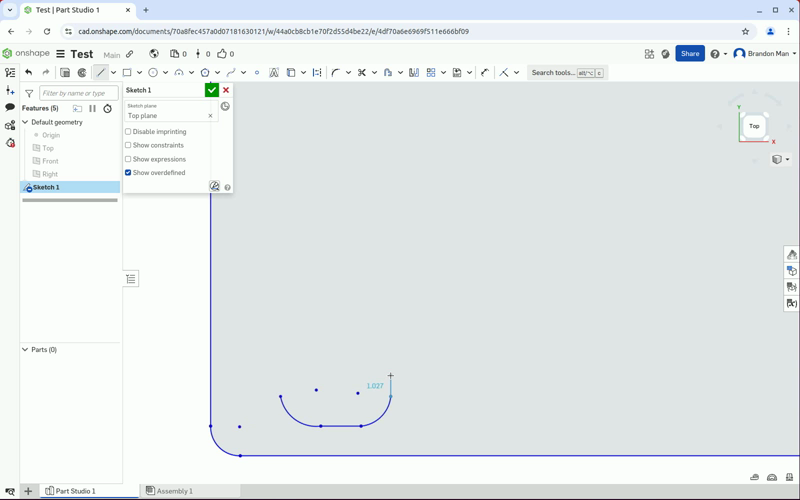
scroll(6)
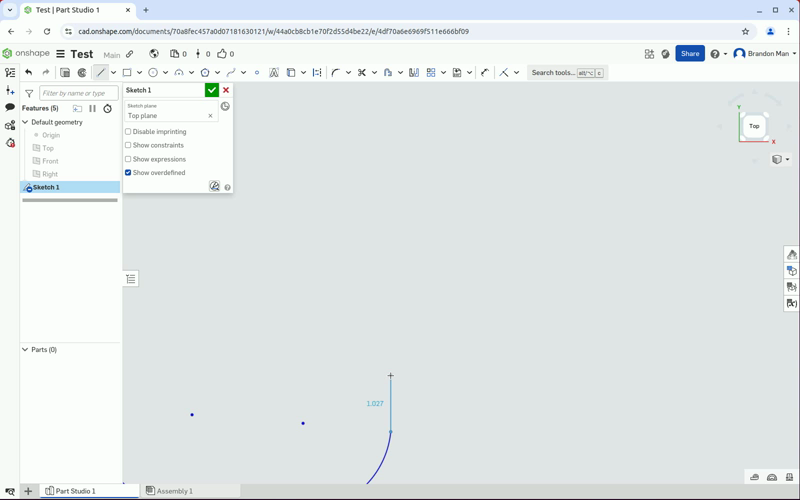
click(390, 375)
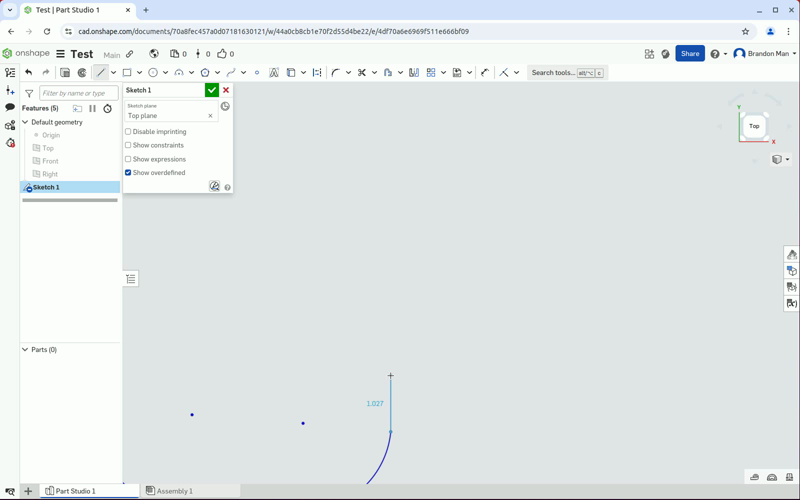
scroll(-6)
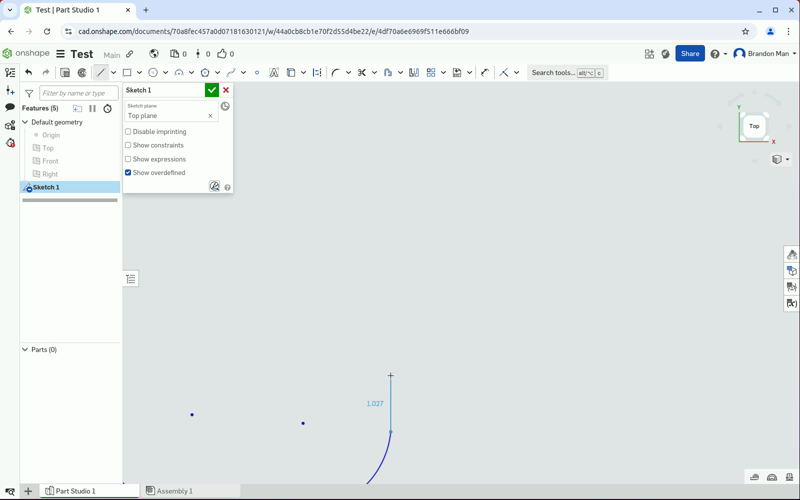
scroll(-6)
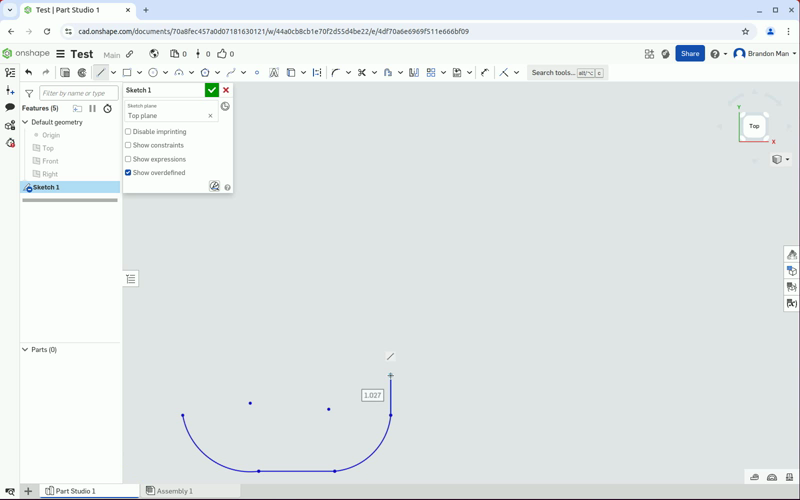
scroll(-6)
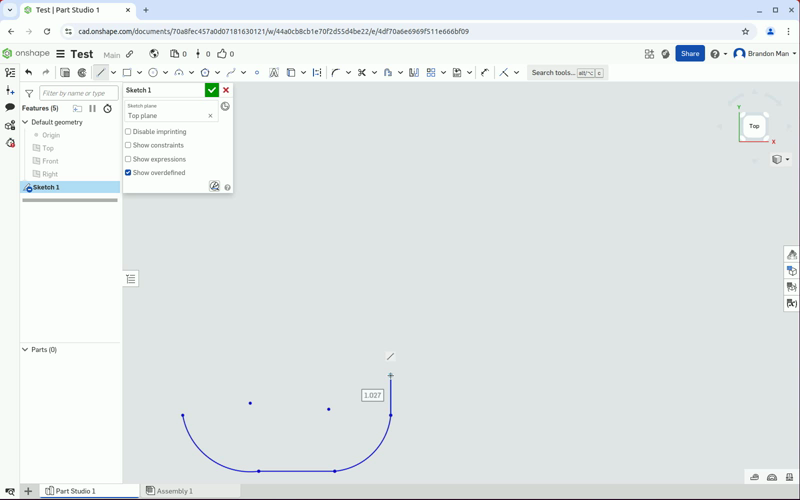
scroll(-6)
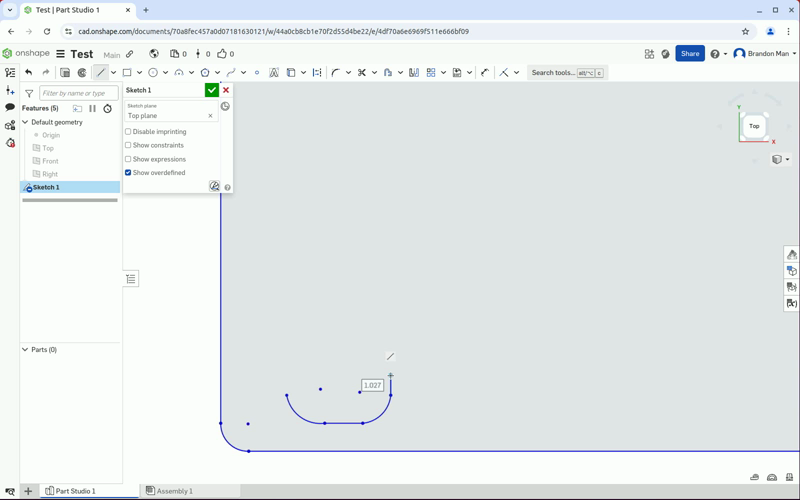
scroll(-6)
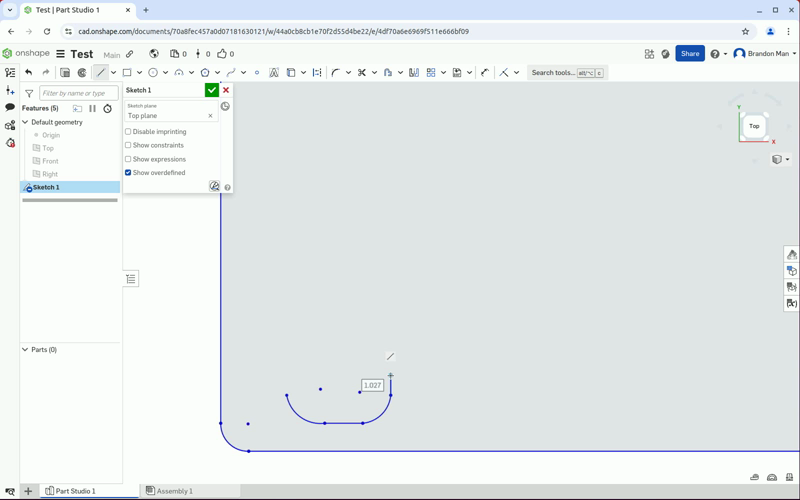
scroll(-6)
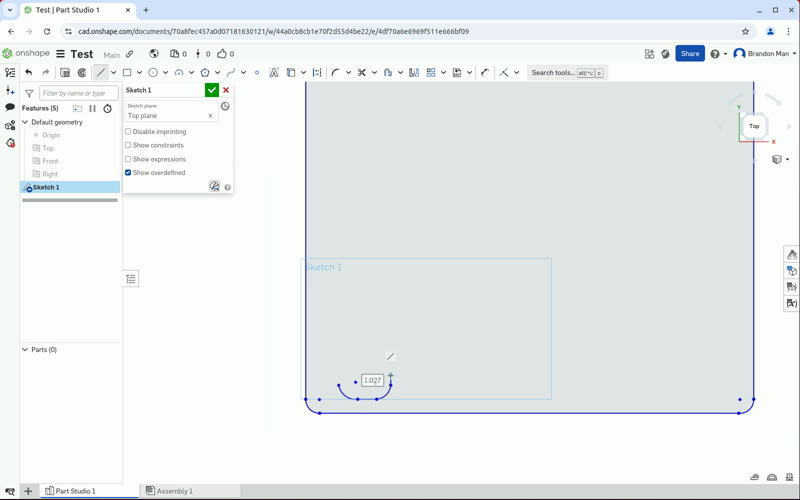
scroll(-6)
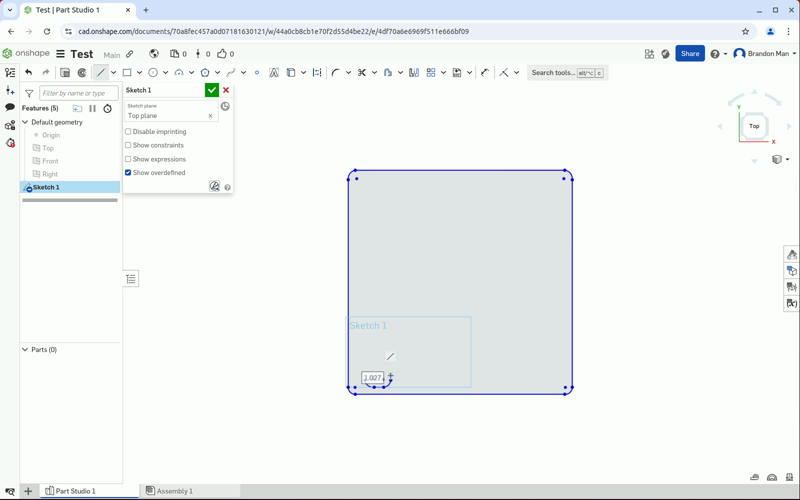
key_up(shift)
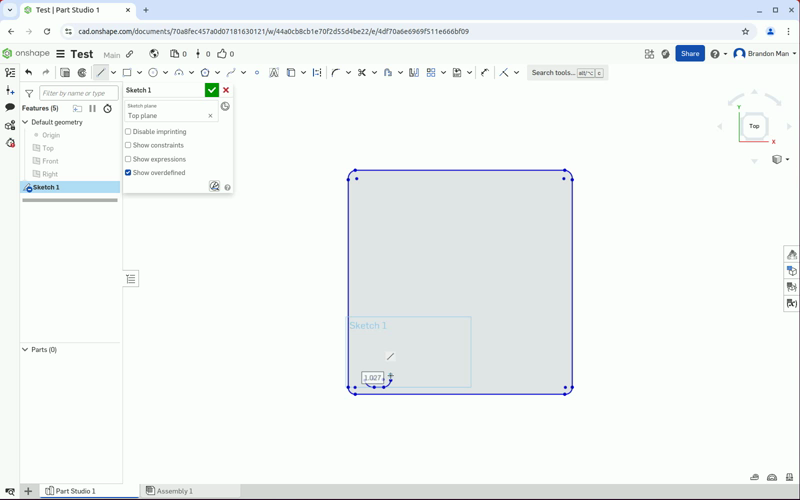
key(esc)
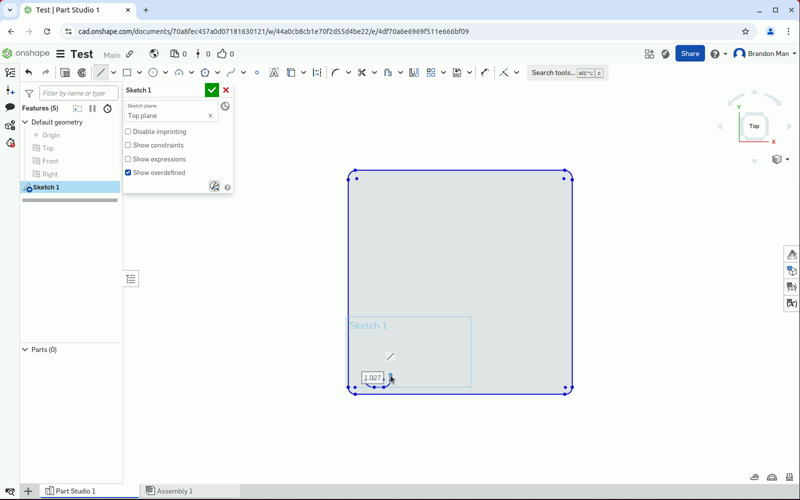
key(a)
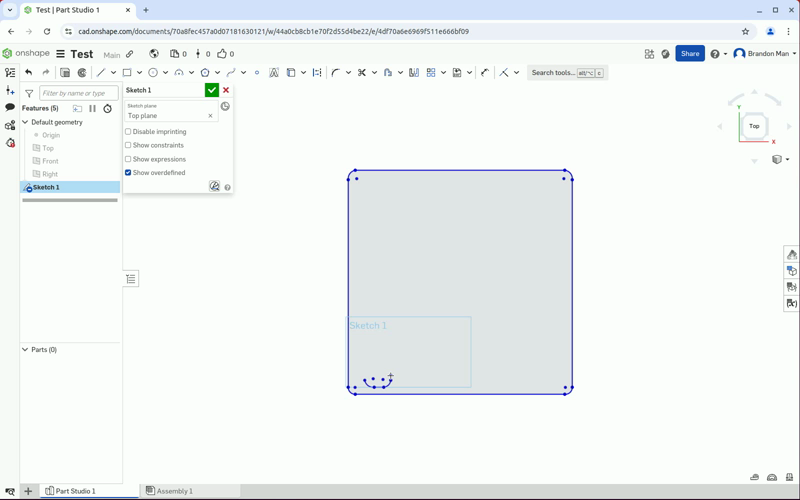
mouse_move(390, 375)
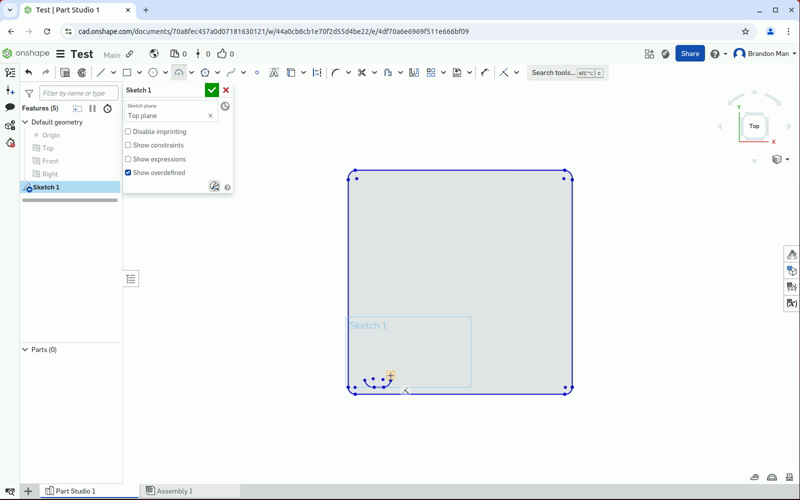
click(390, 375)
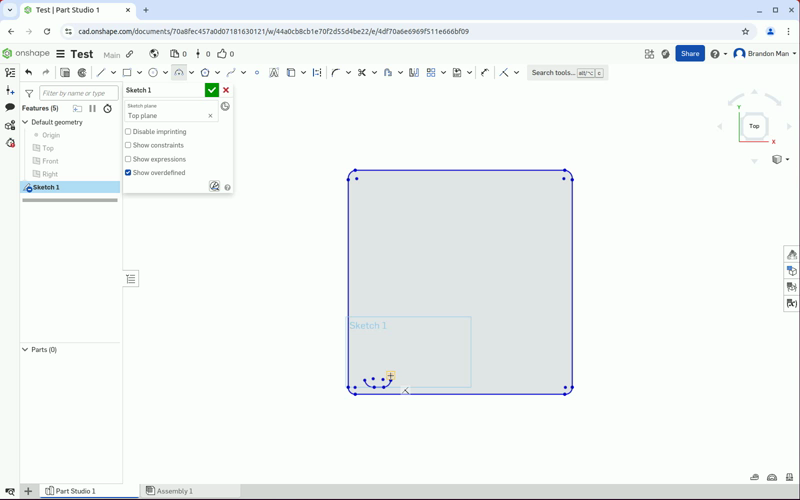
key_down(shift)
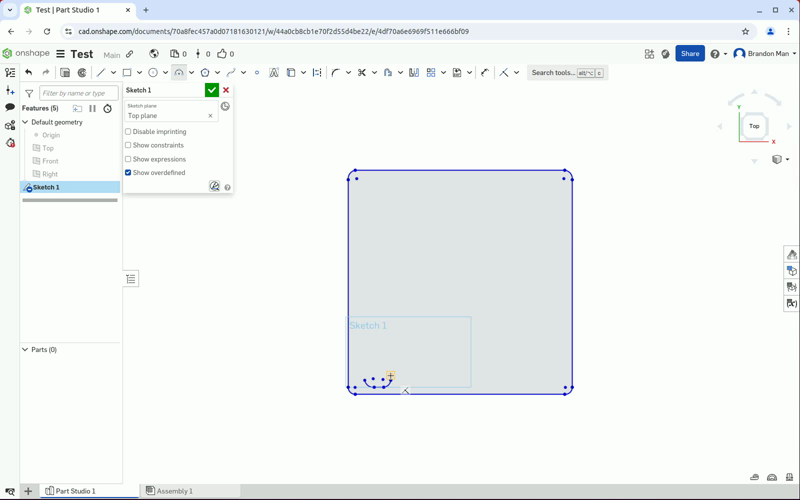
mouse_move(383, 368)
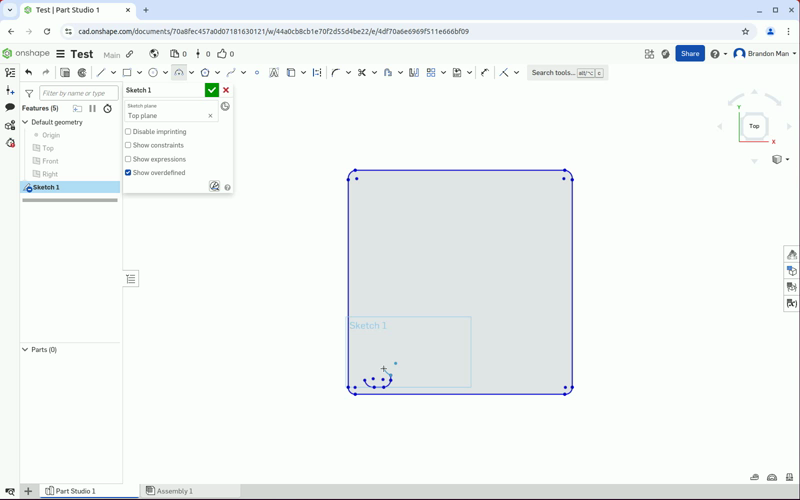
click(383, 368)
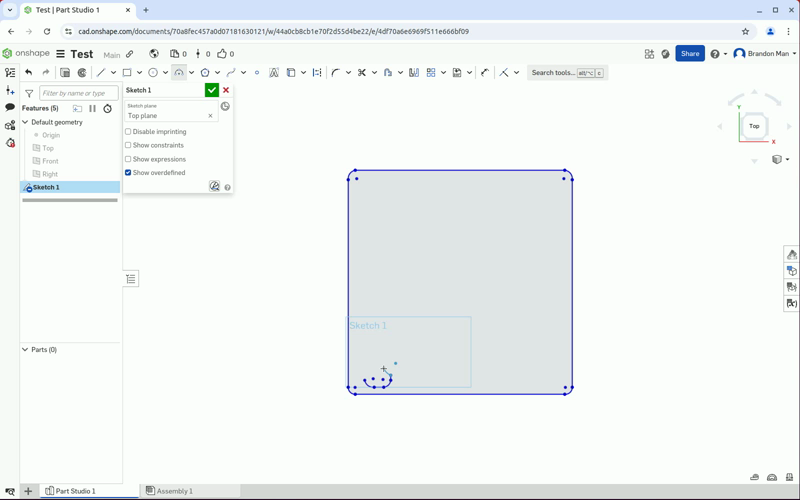
mouse_move(388, 370)
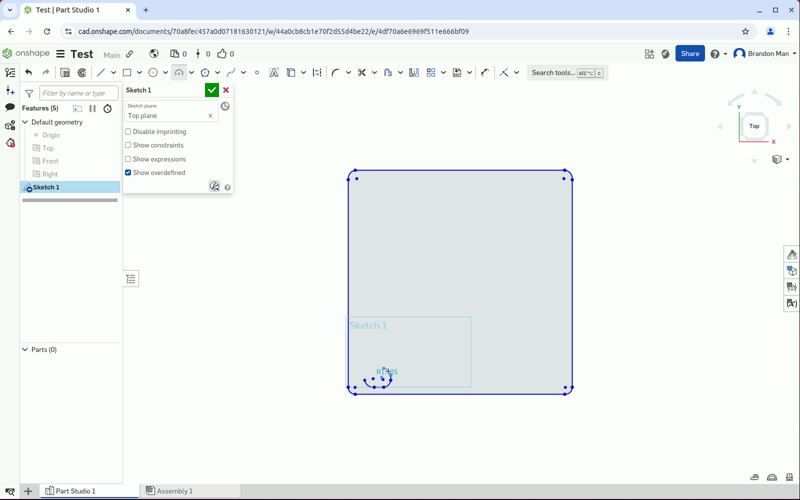
click(388, 370)
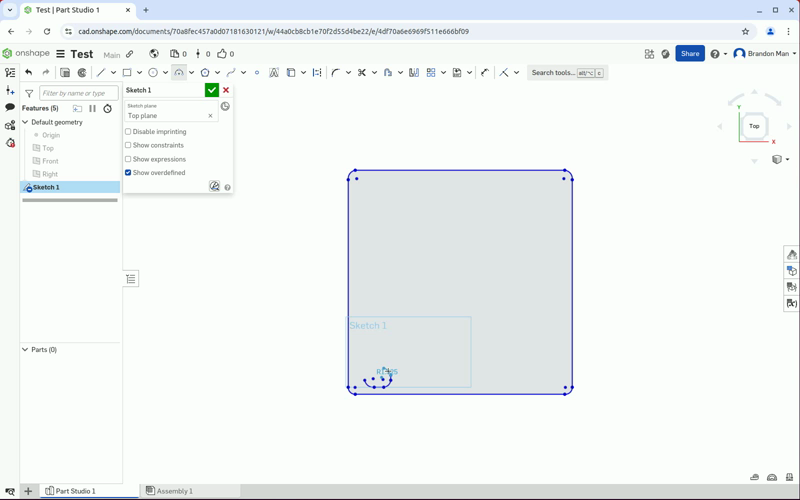
key_up(shift)
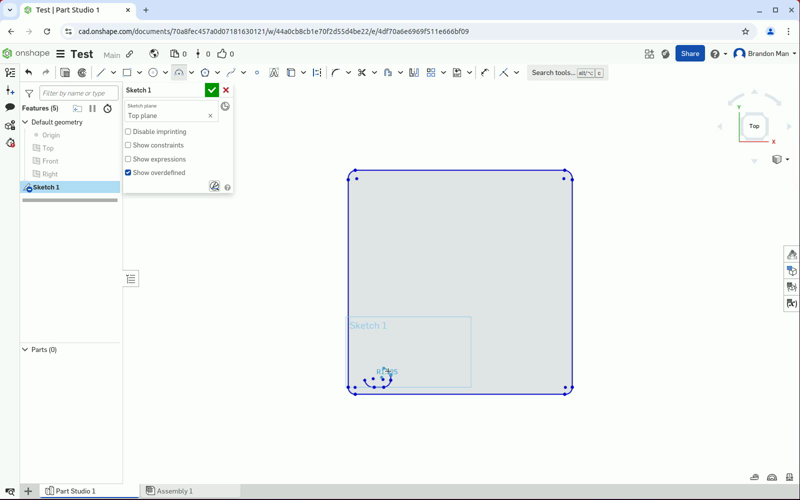
key(esc)
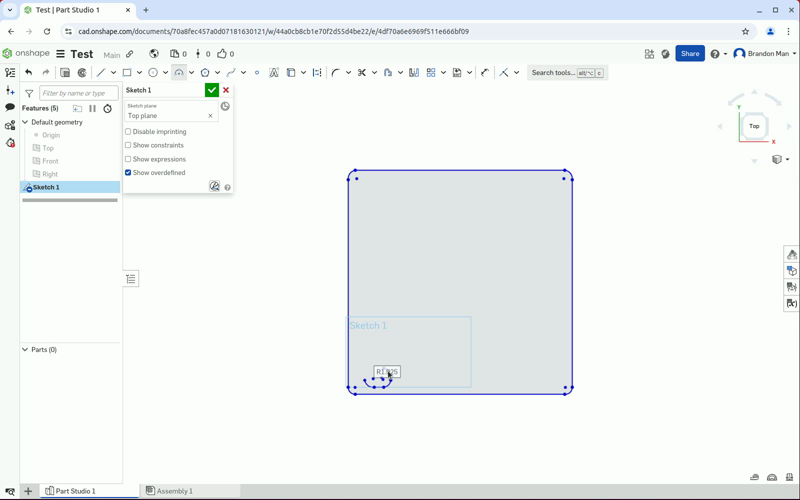
key(l)
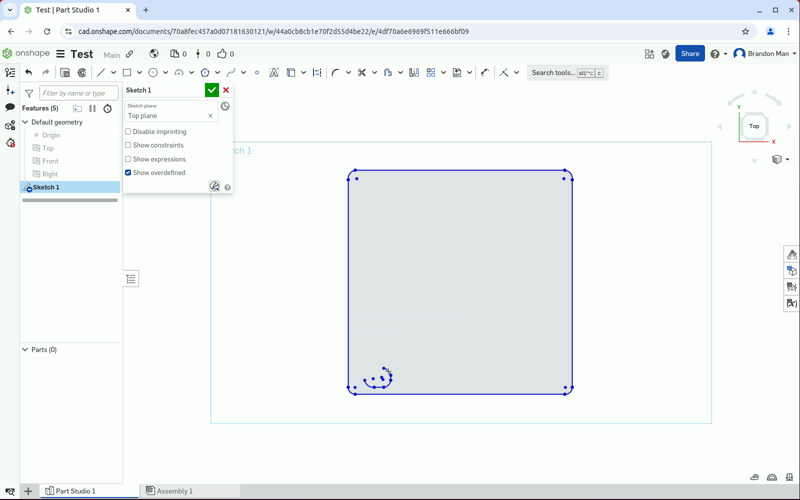
mouse_move(383, 368)
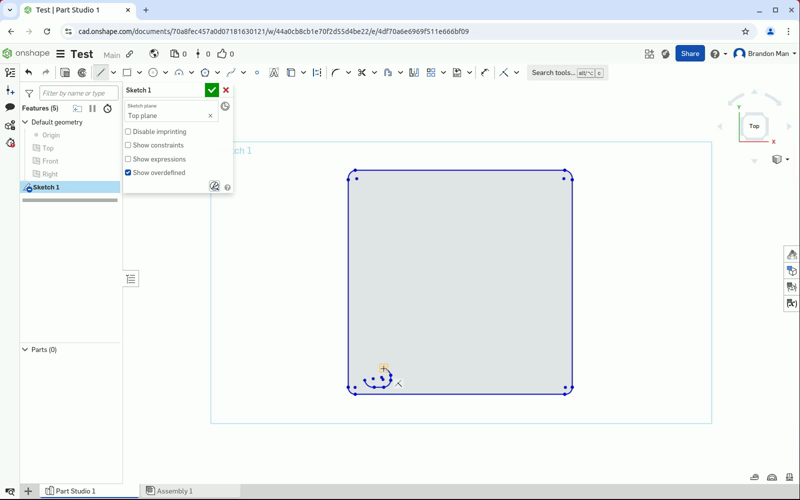
click(383, 368)
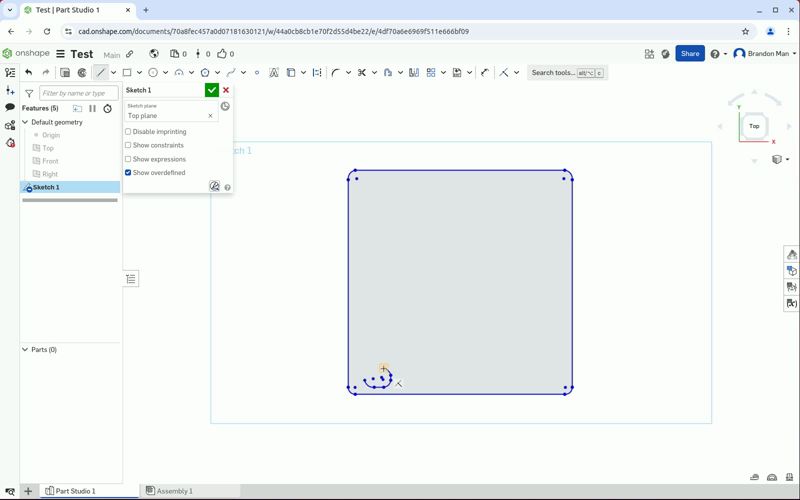
key_down(shift)
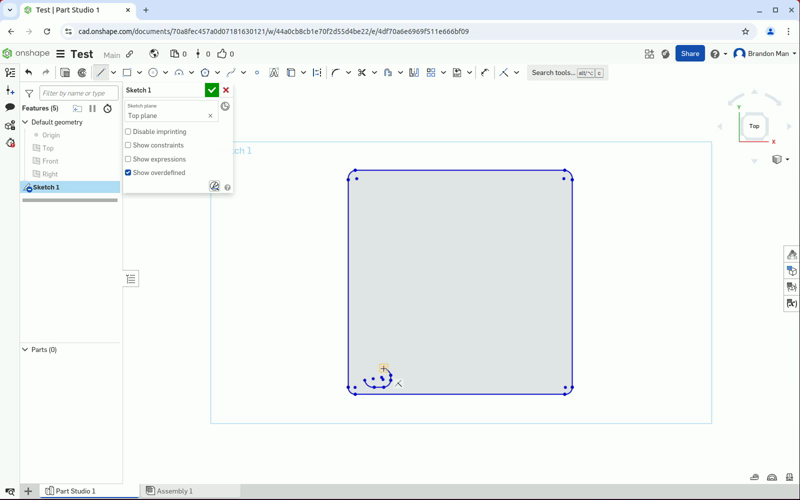
mouse_move(413, 368)
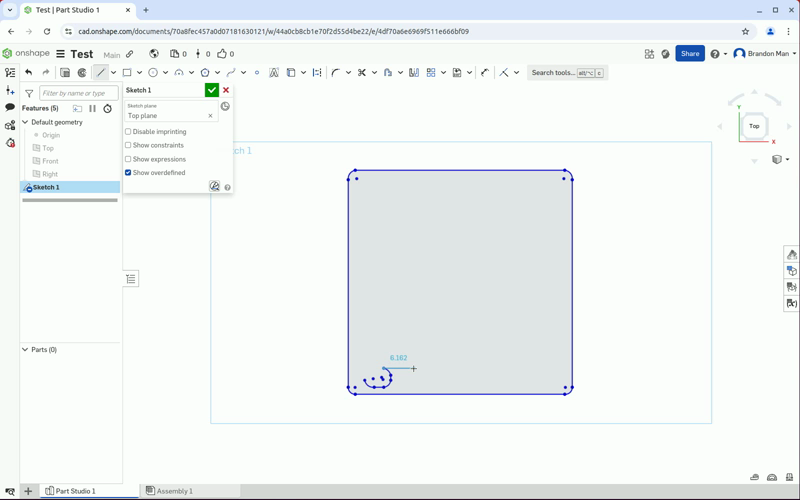
mouse_move(374, 368)
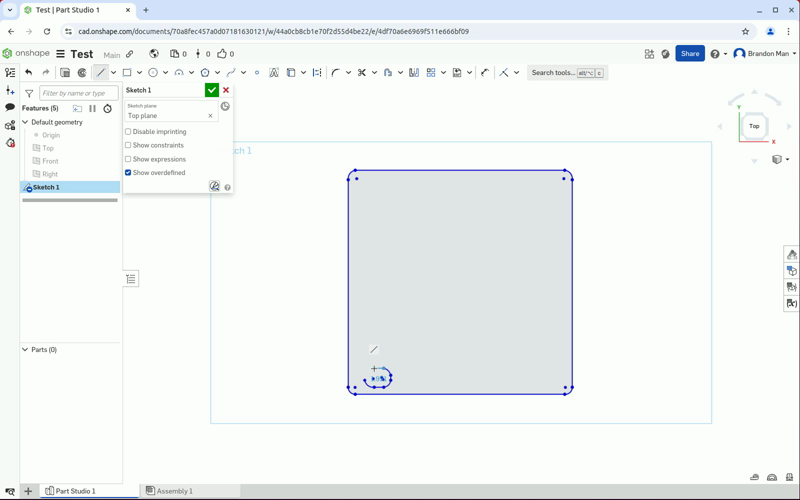
click(374, 368)
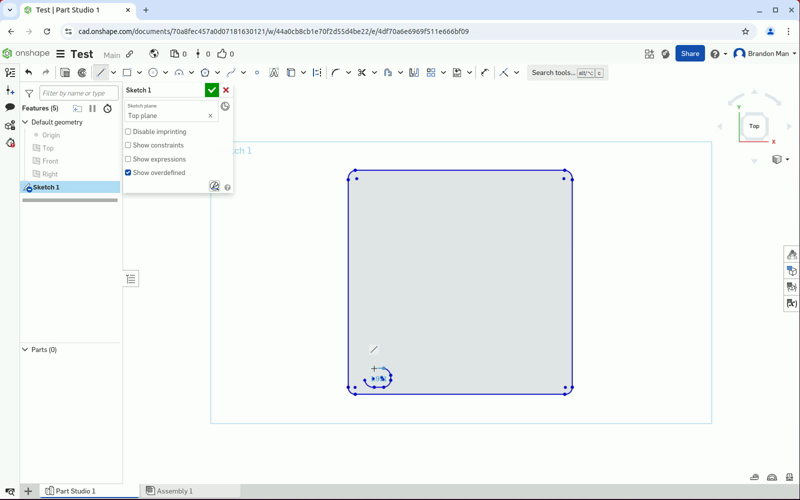
key_up(shift)
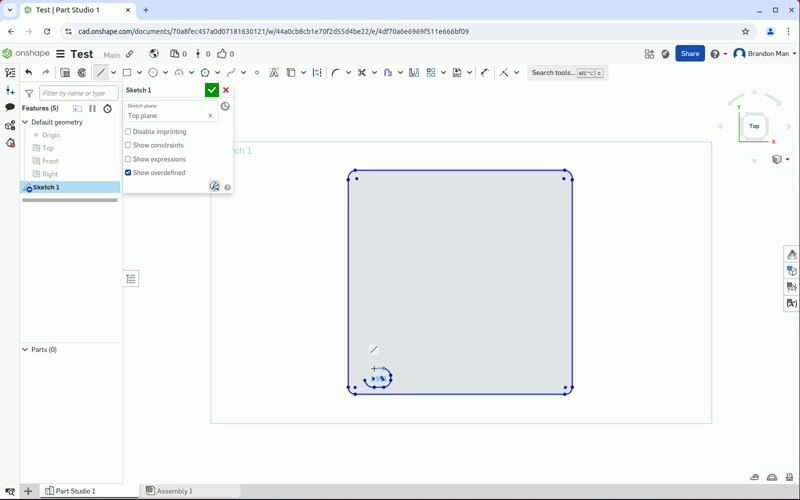
key(esc)
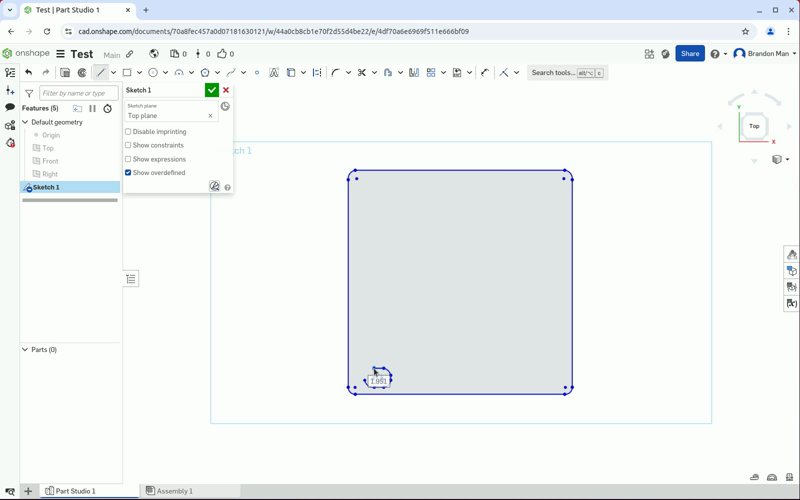
key(a)
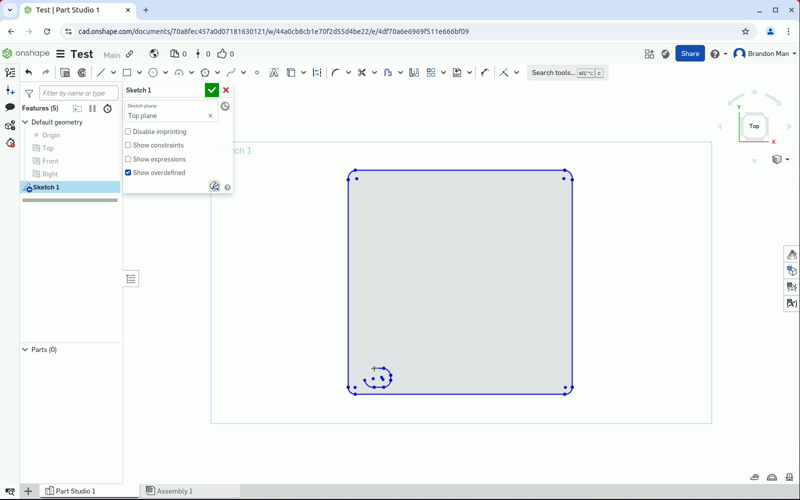
mouse_move(374, 368)
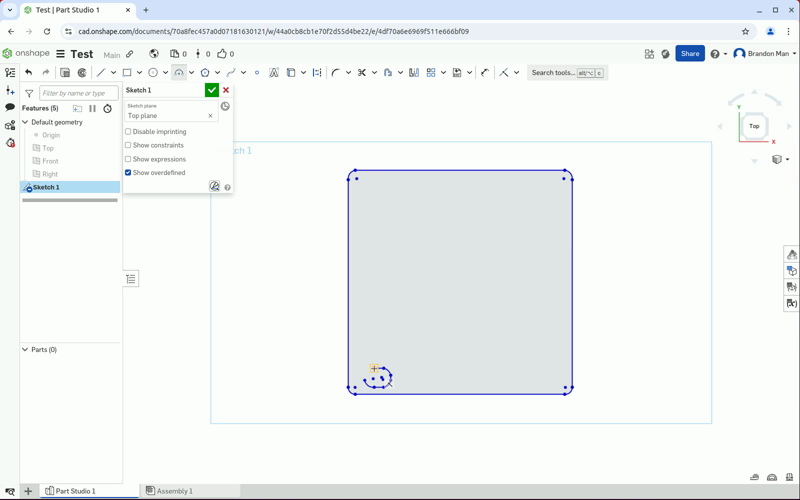
click(374, 368)
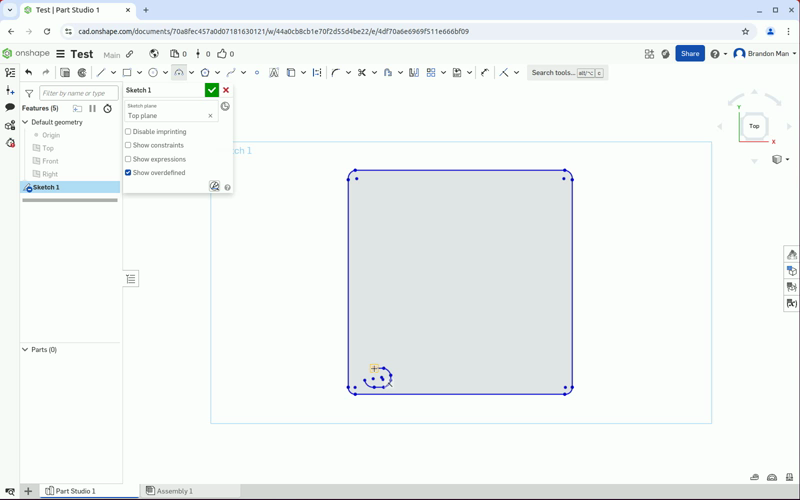
key_down(shift)
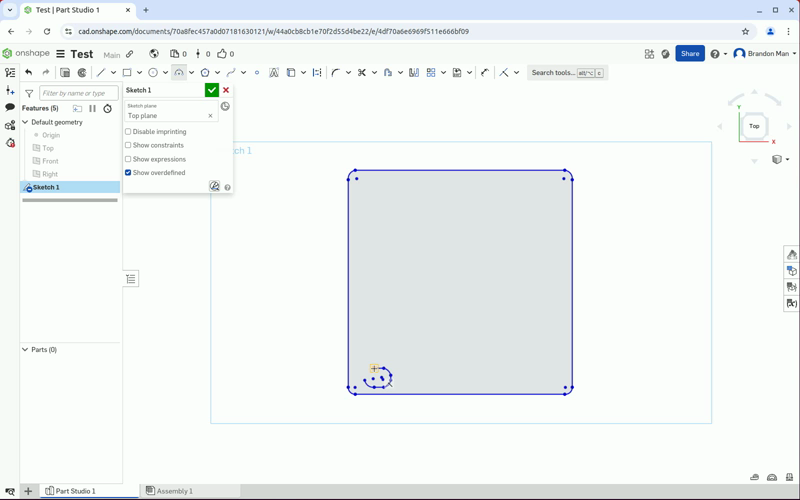
mouse_move(364, 375)
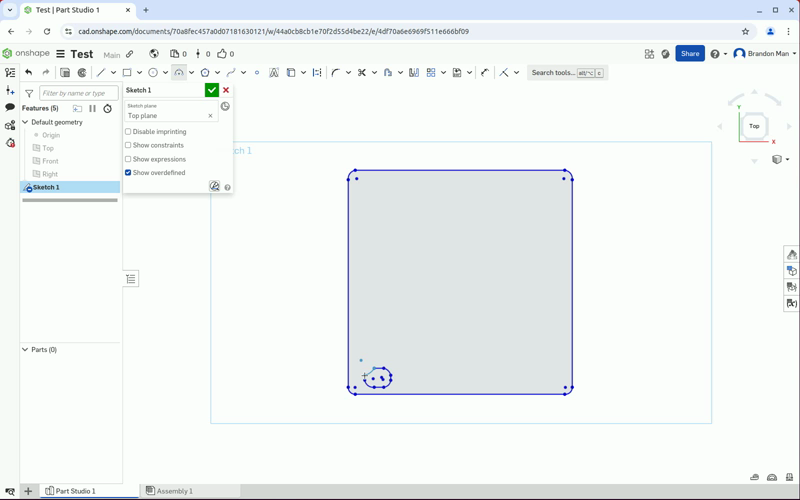
click(364, 375)
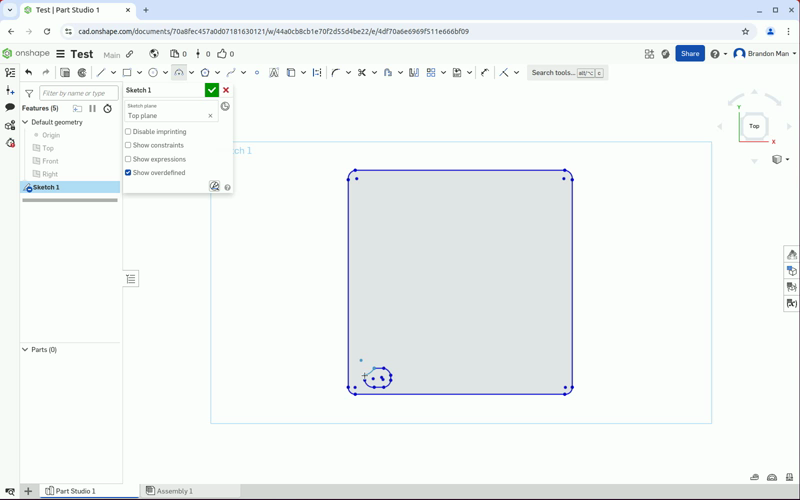
mouse_move(368, 369)
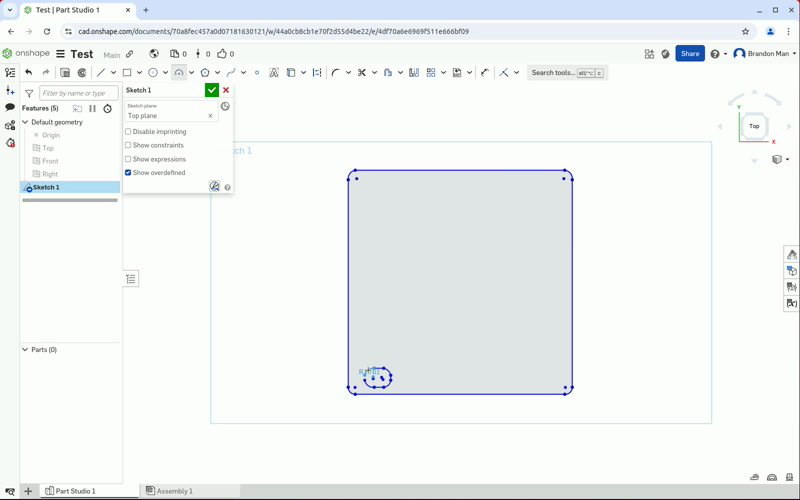
click(368, 369)
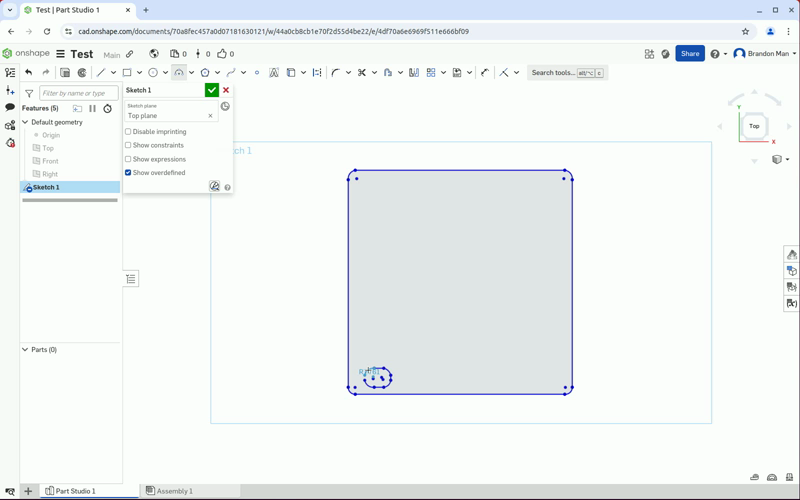
key_up(shift)
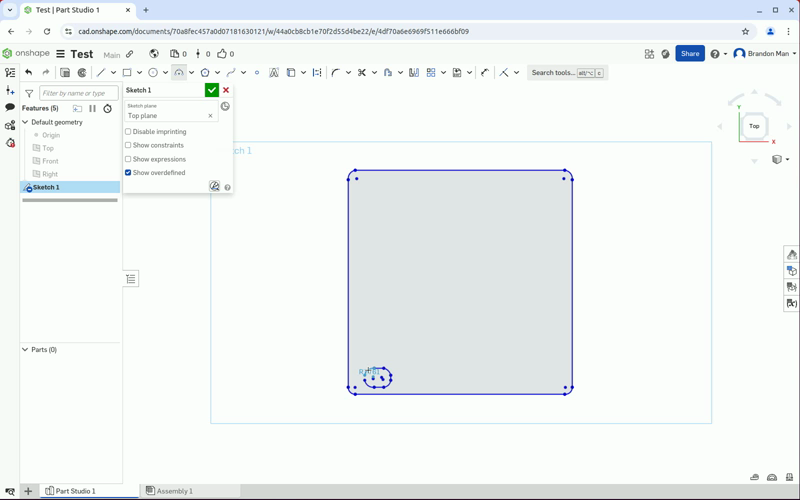
key(esc)
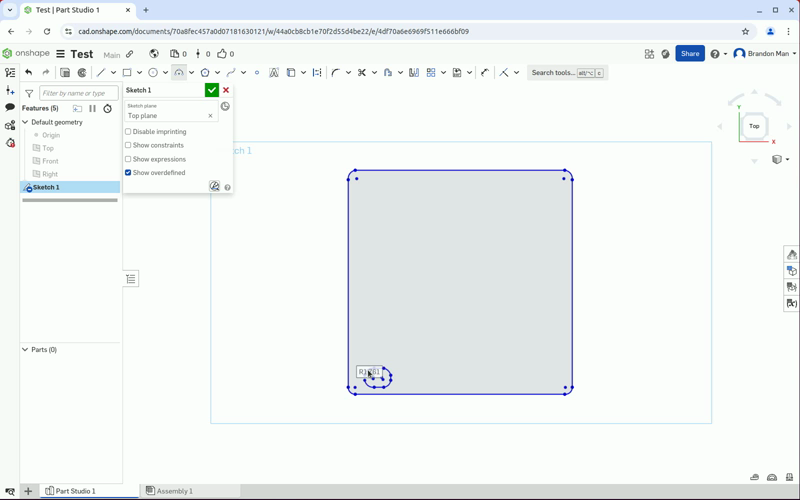
key(l)
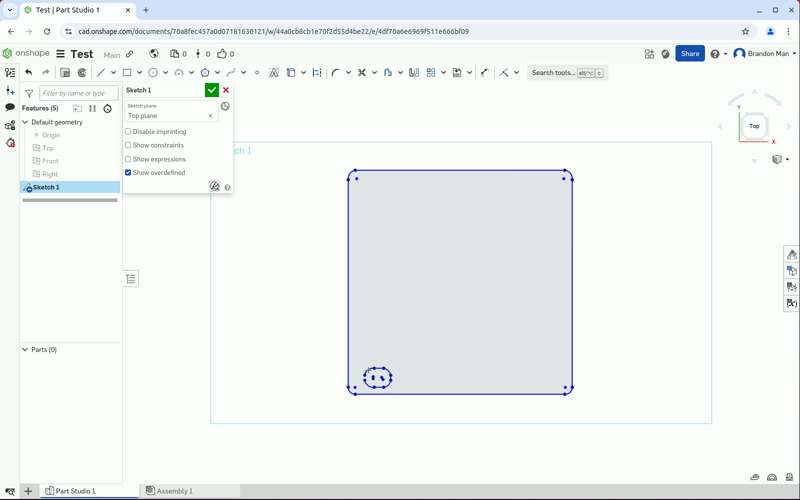
mouse_move(364, 375)
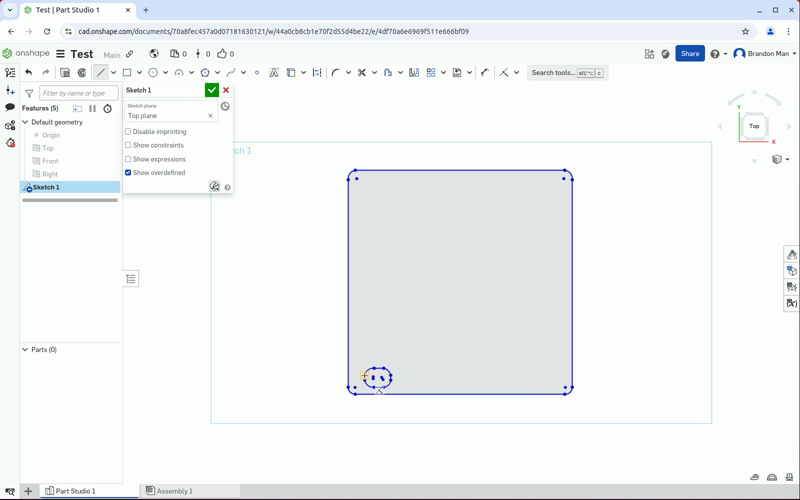
click(364, 375)
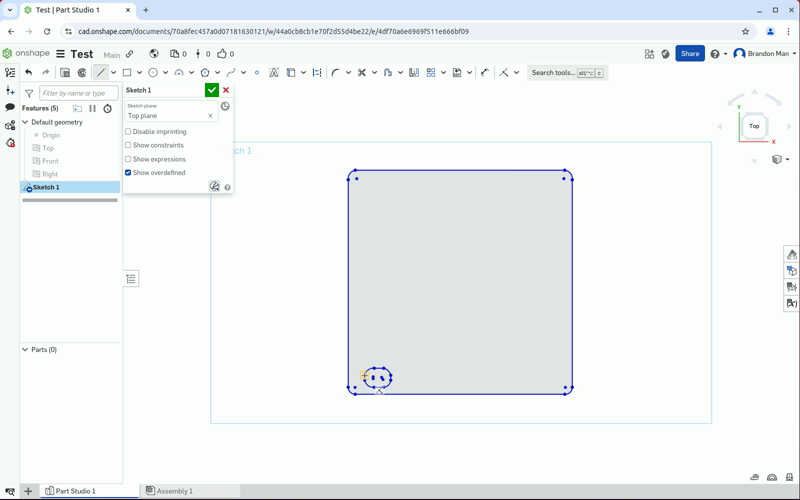
mouse_move(394, 375)
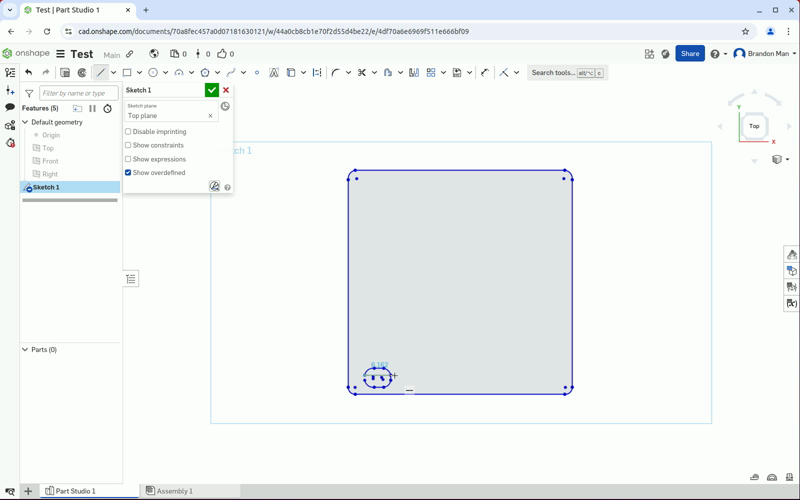
key_down(shift)
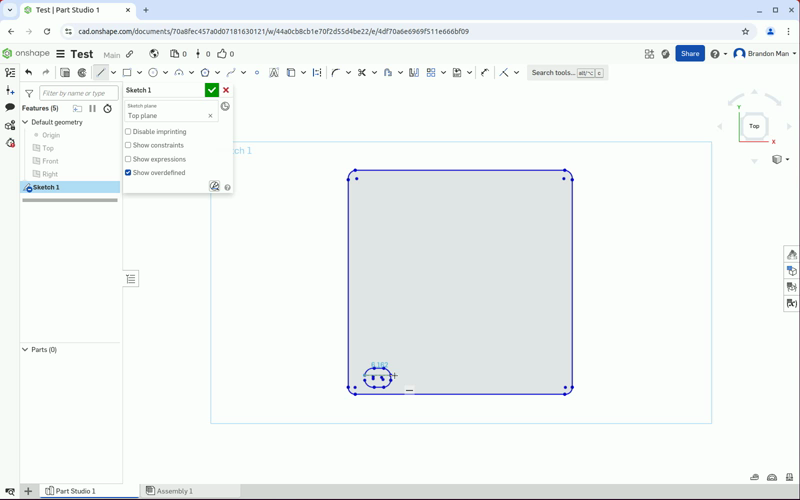
mouse_move(364, 380)
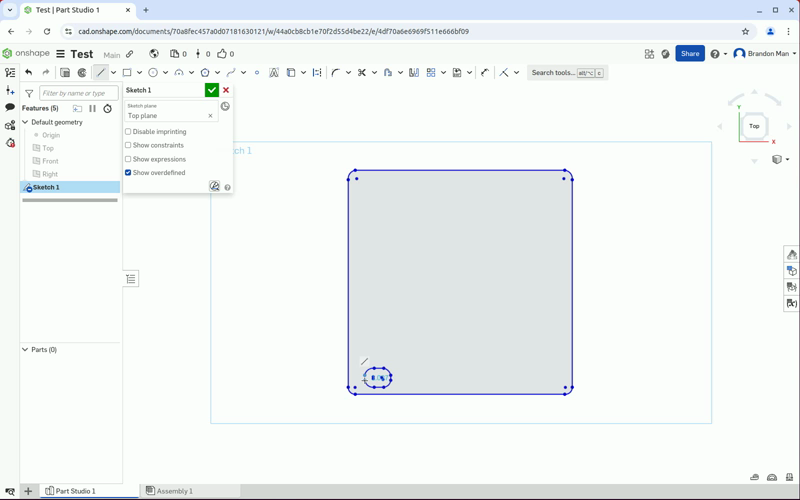
scroll(6)
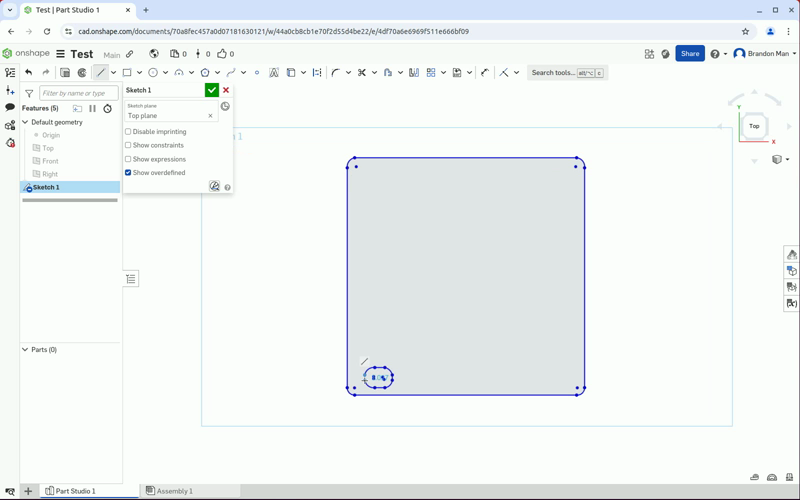
scroll(6)
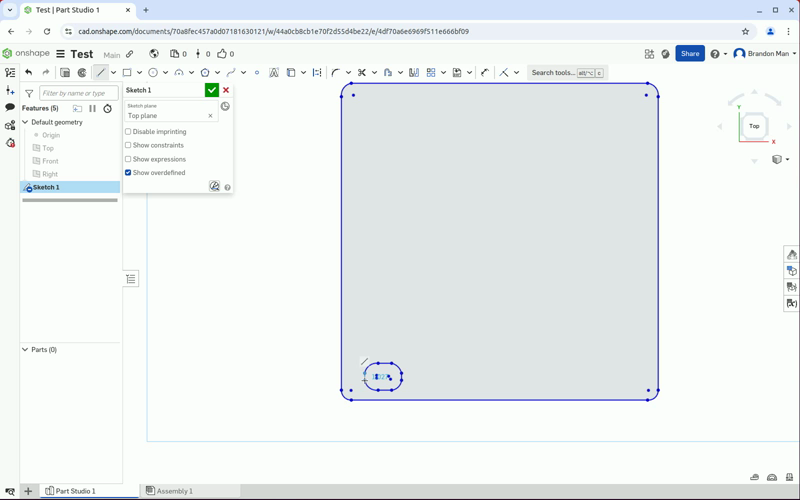
scroll(6)
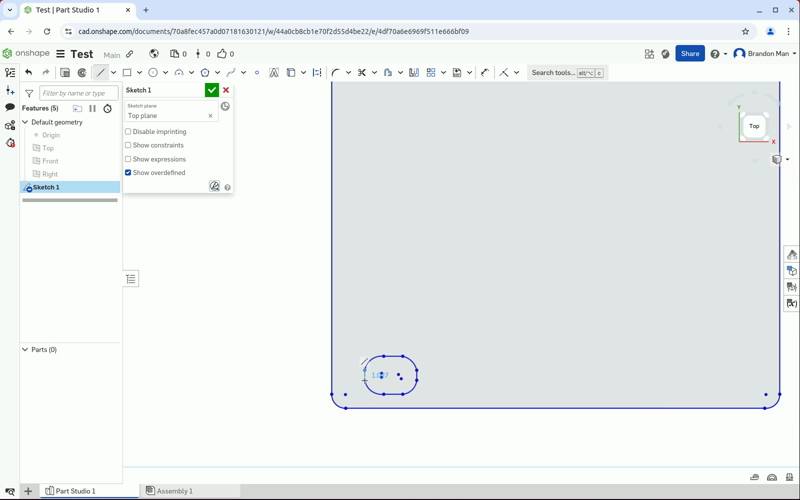
scroll(6)
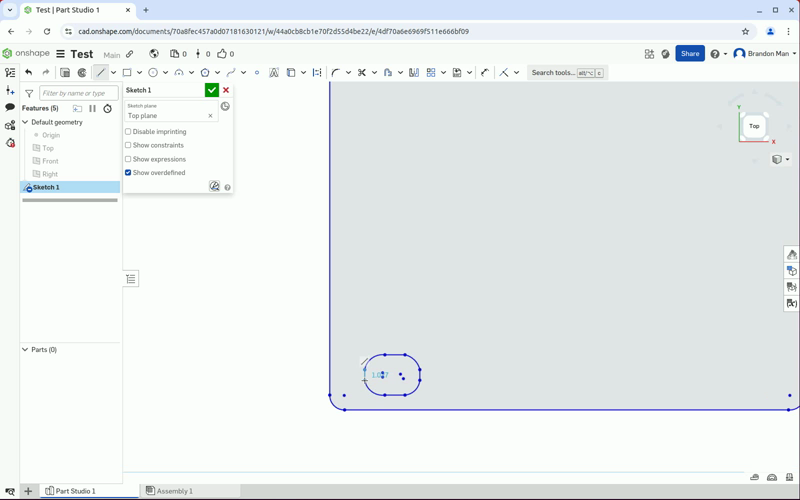
scroll(6)
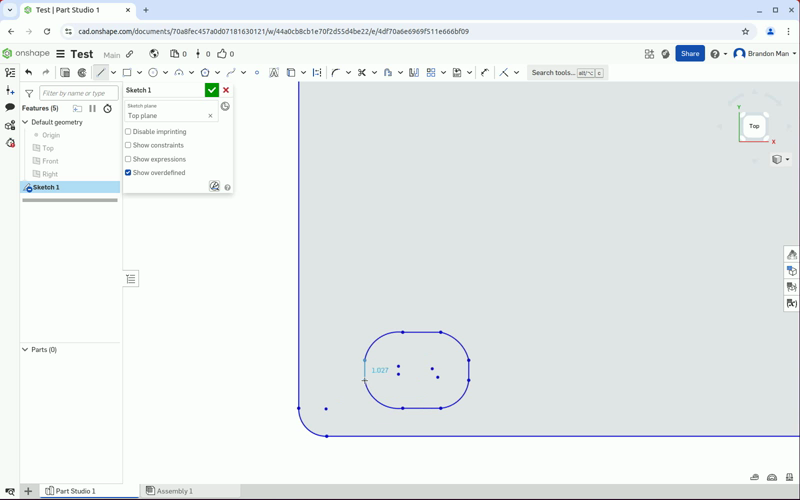
scroll(6)
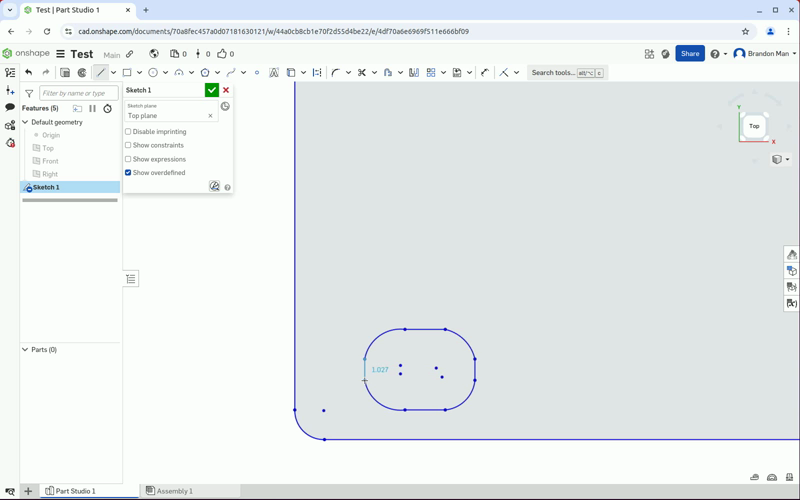
scroll(6)
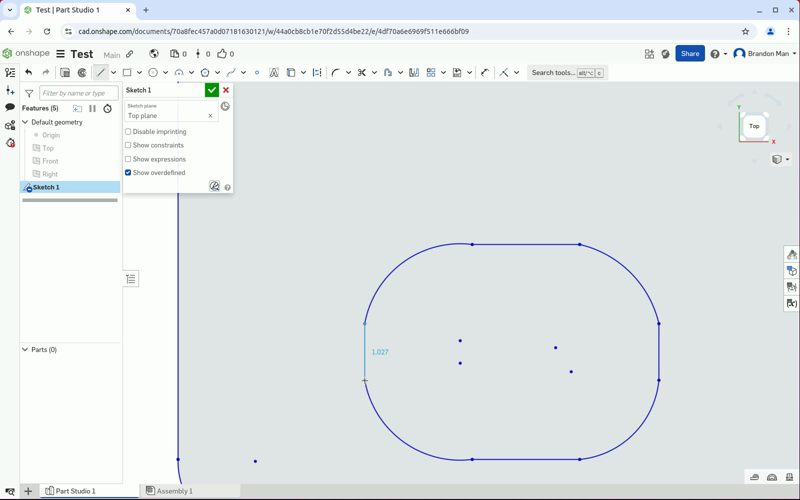
key_up(shift)
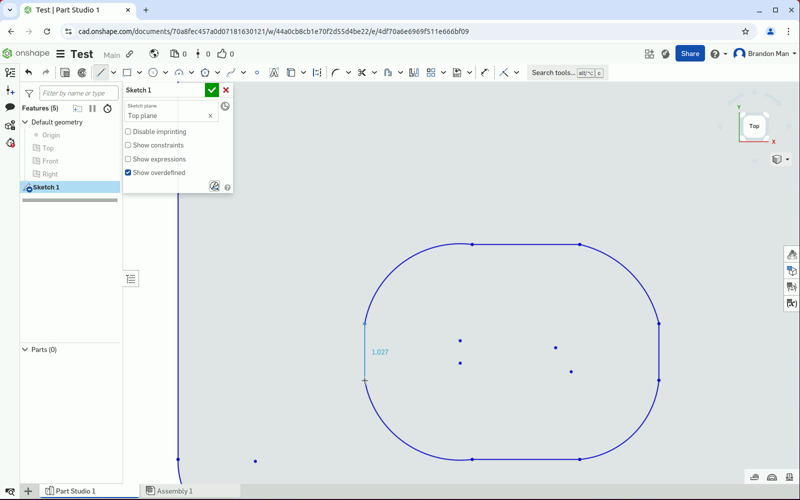
click(364, 380)
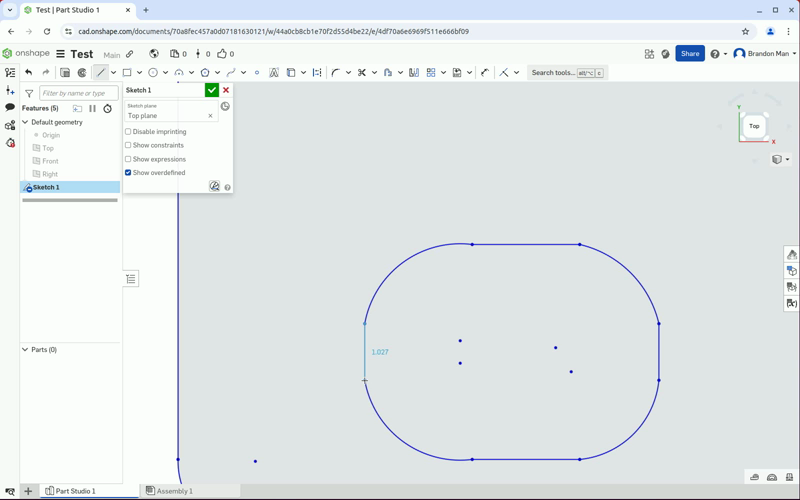
scroll(-6)
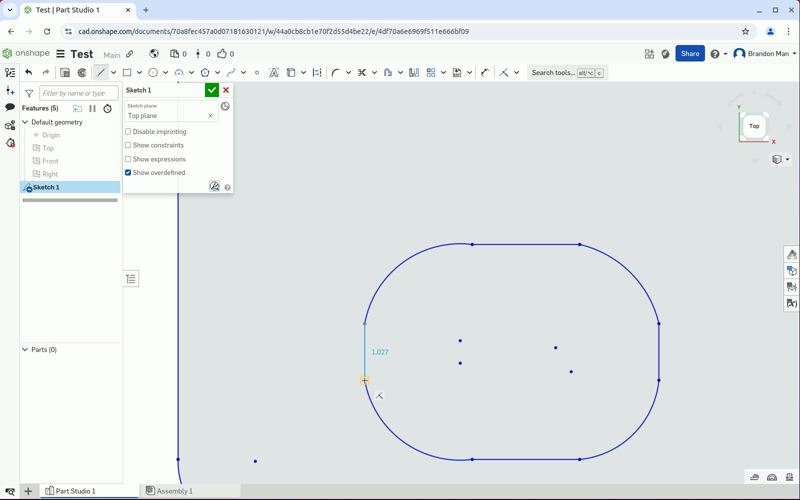
scroll(-6)
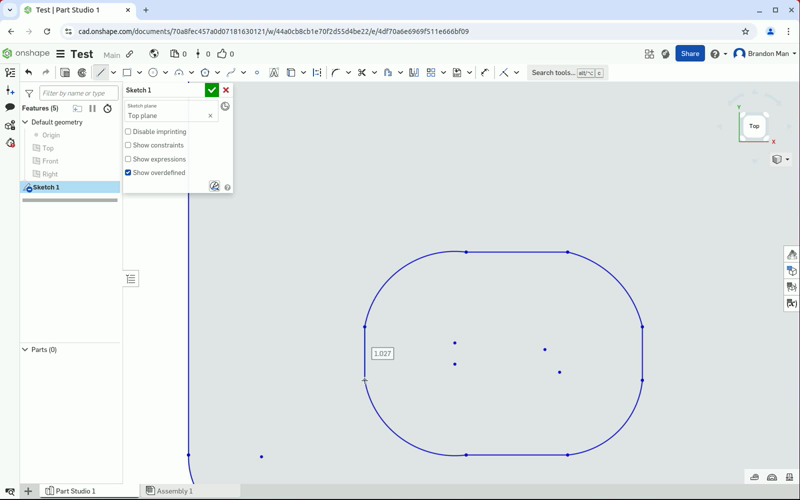
scroll(-6)
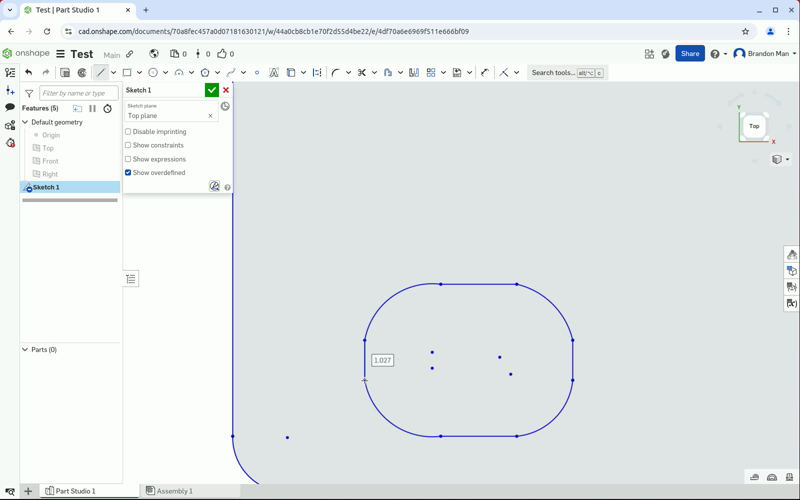
scroll(-6)
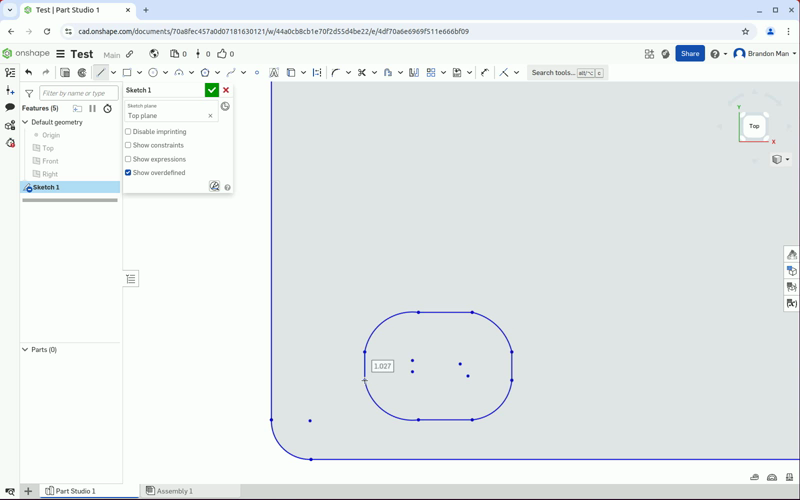
scroll(-6)
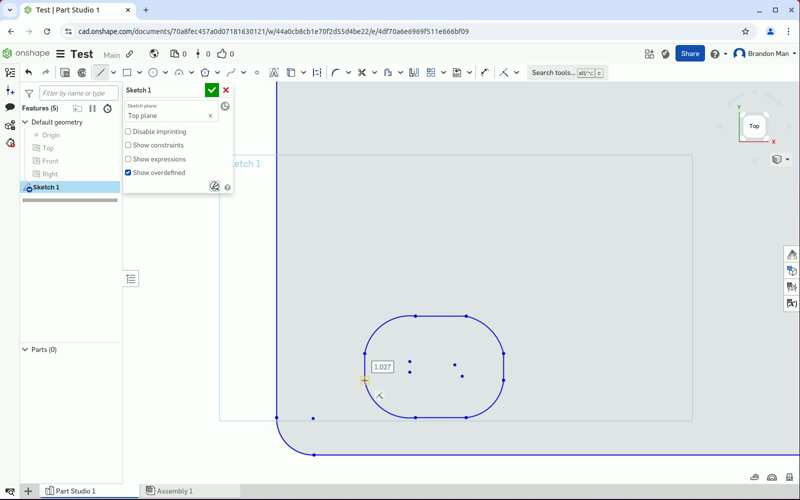
scroll(-6)
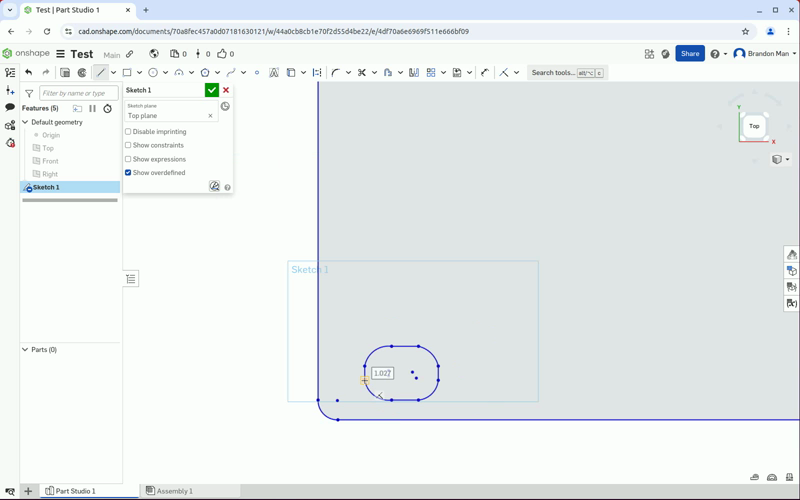
scroll(-6)
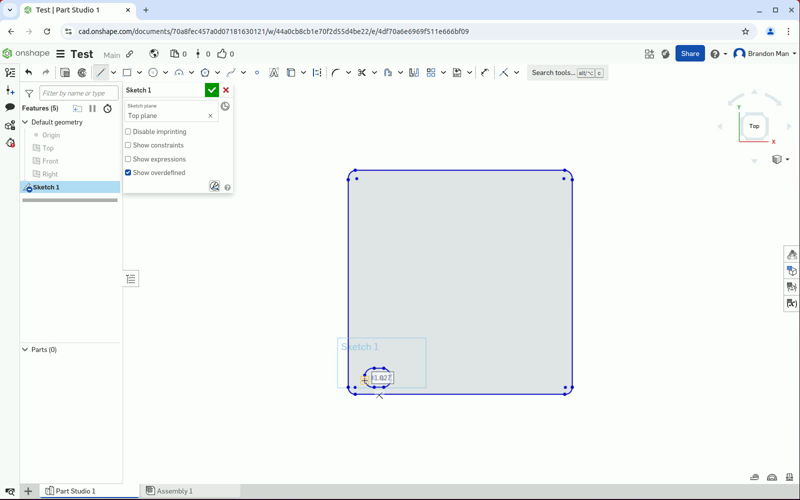
key(esc)
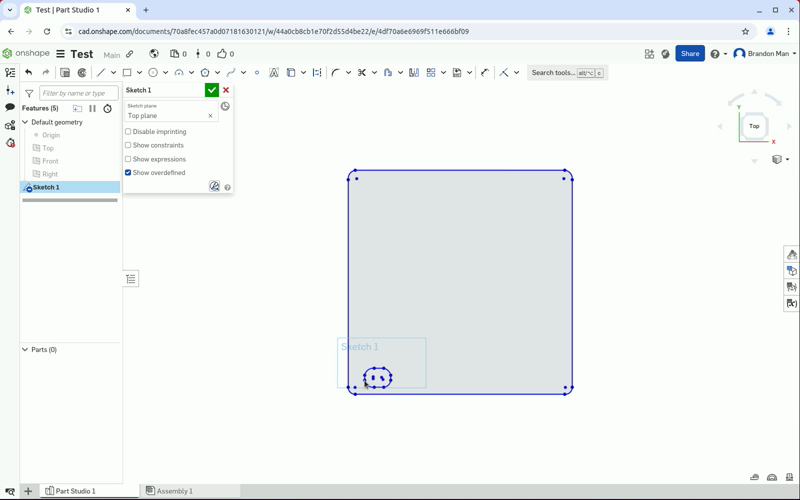
key(a)
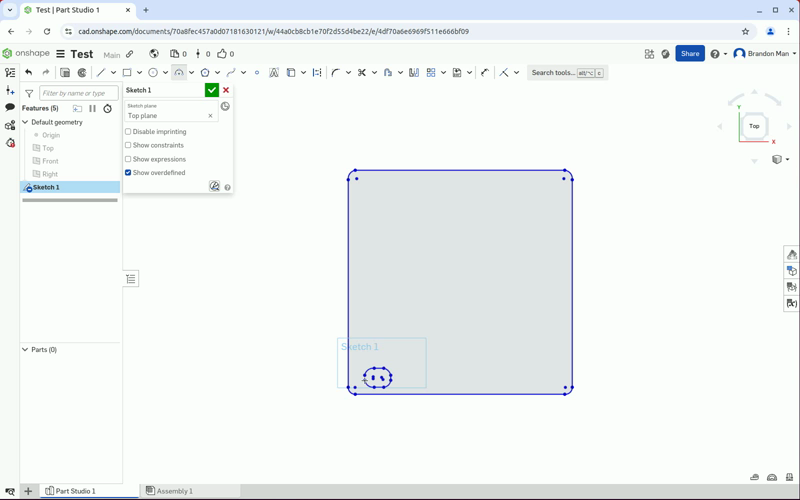
key_down(shift)
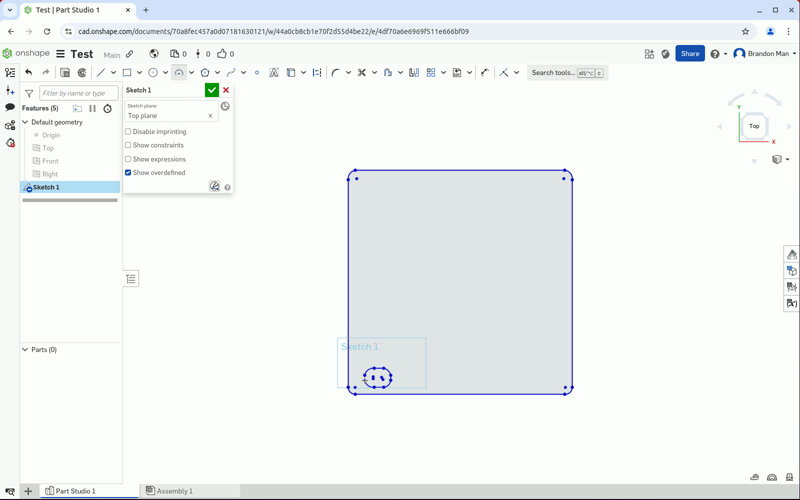
mouse_move(364, 189)
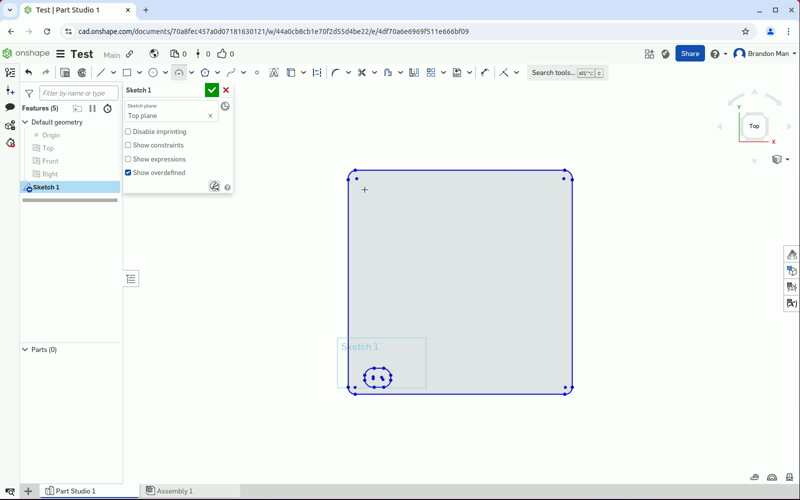
click(364, 189)
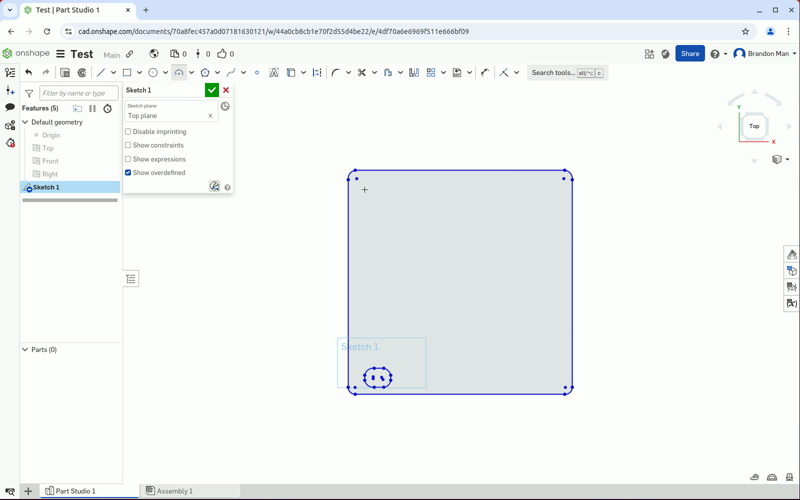
key_up(shift)
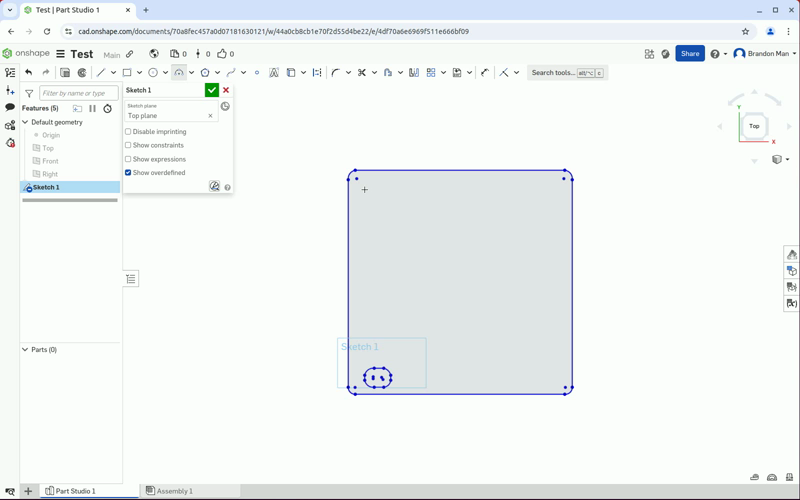
key_down(shift)
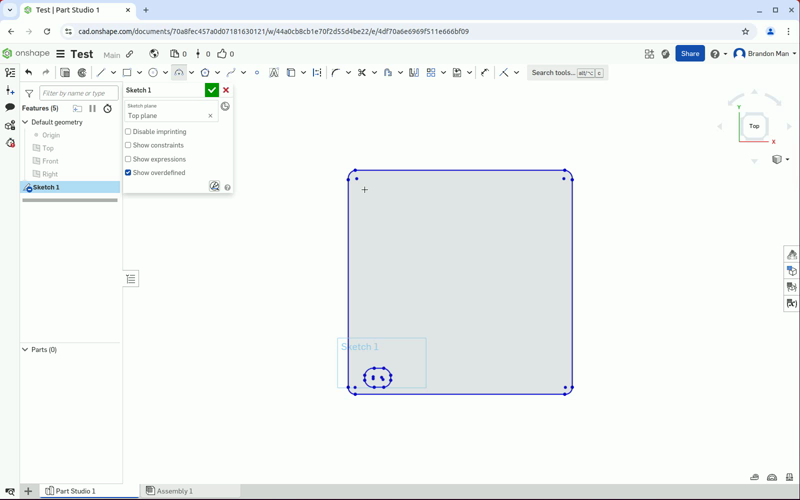
mouse_move(374, 198)
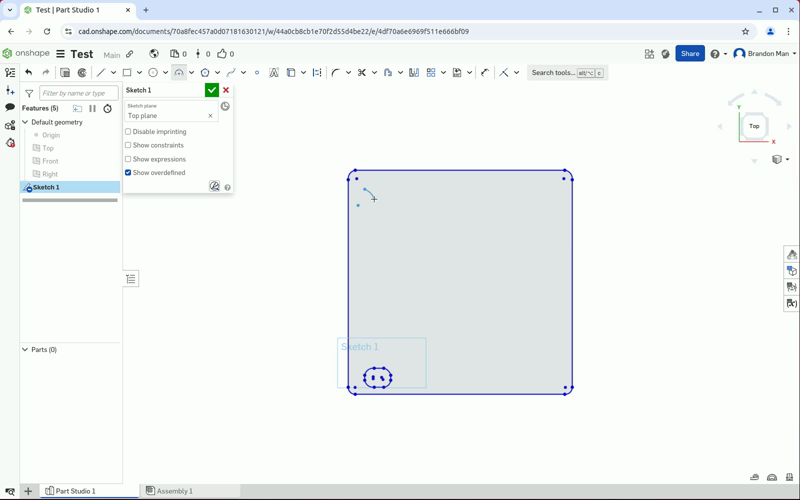
click(374, 198)
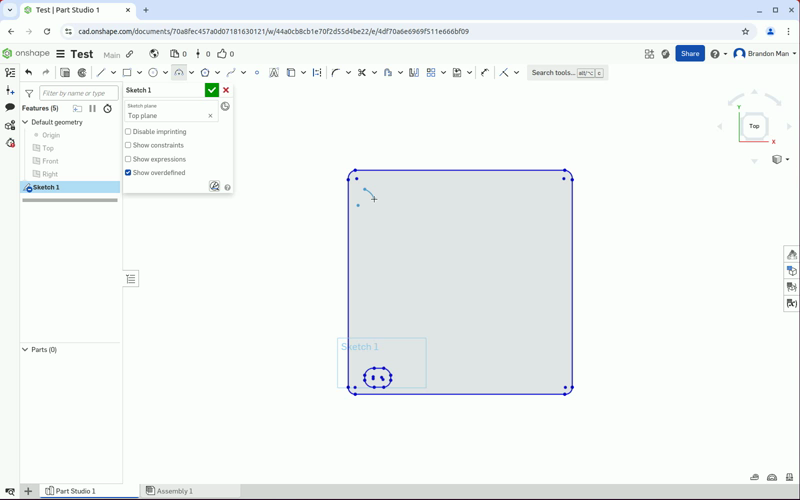
mouse_move(367, 195)
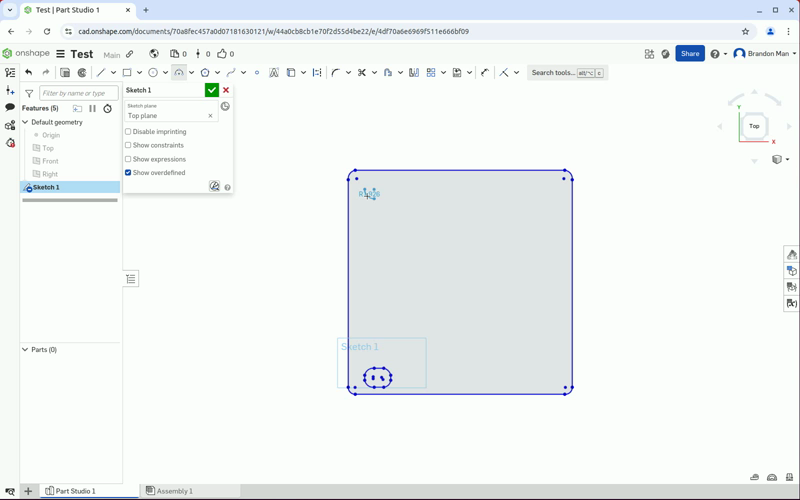
click(367, 195)
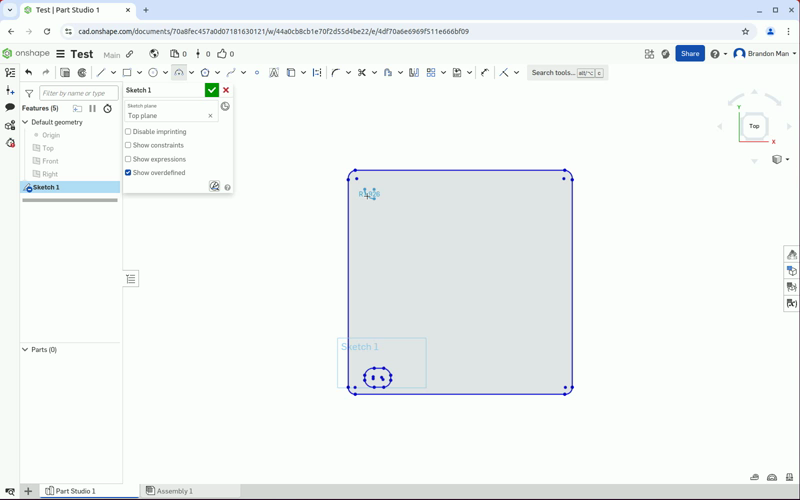
key_up(shift)
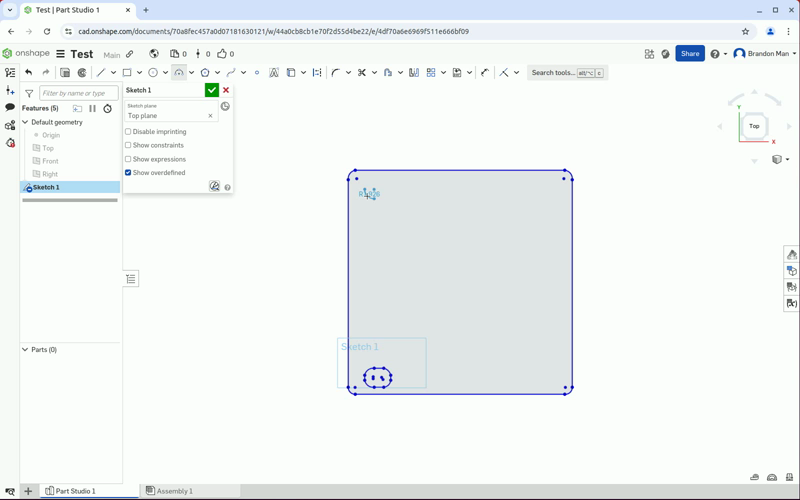
key(esc)
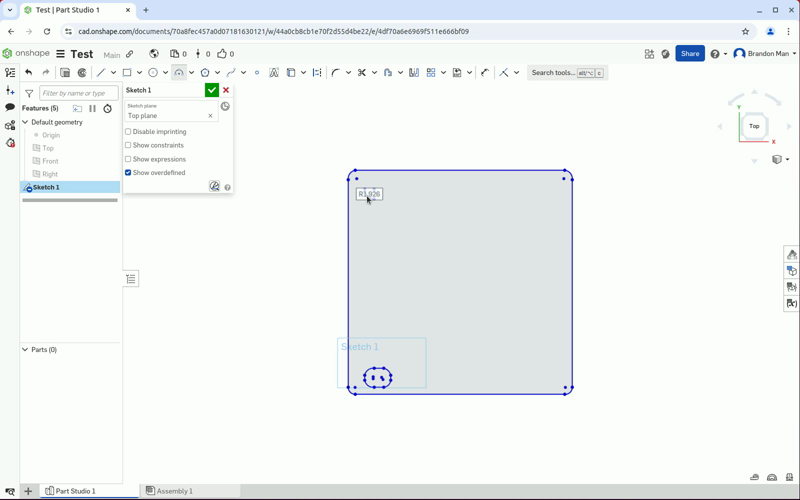
key(l)
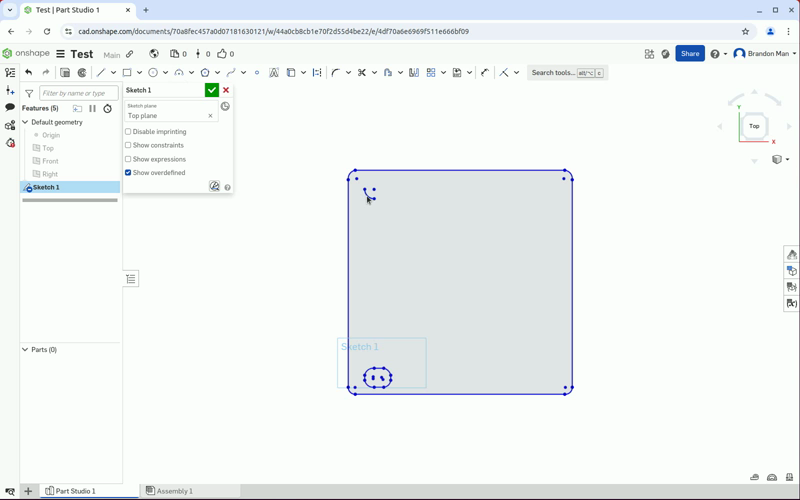
mouse_move(374, 198)
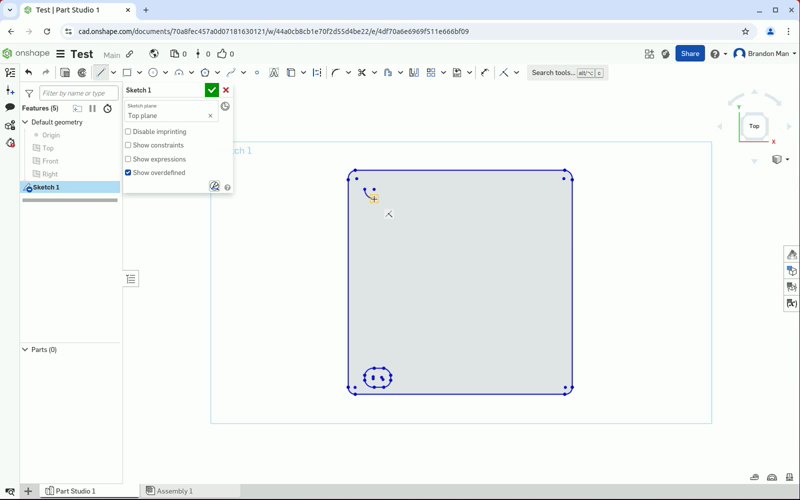
click(374, 198)
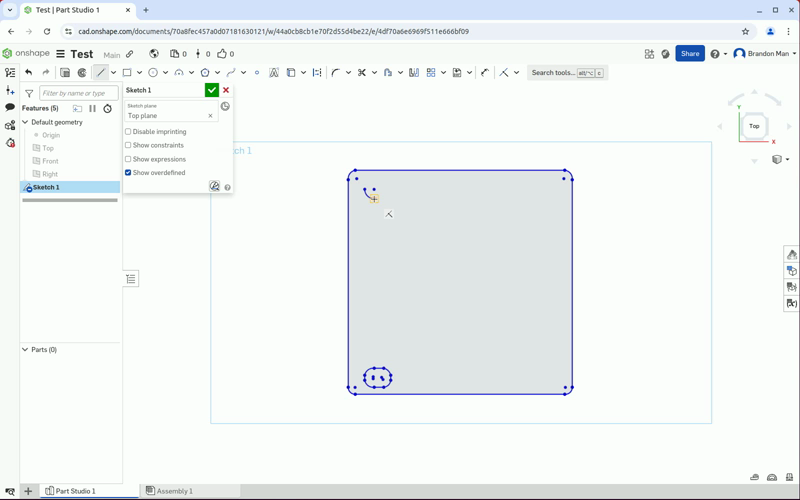
key_down(shift)
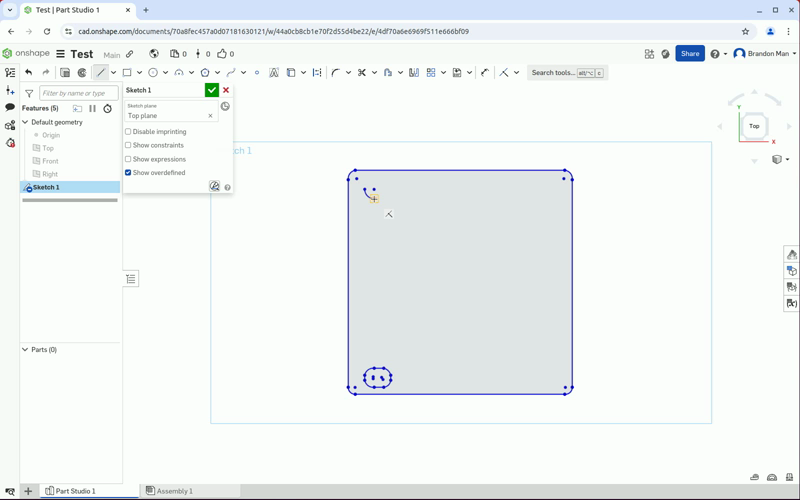
mouse_move(404, 198)
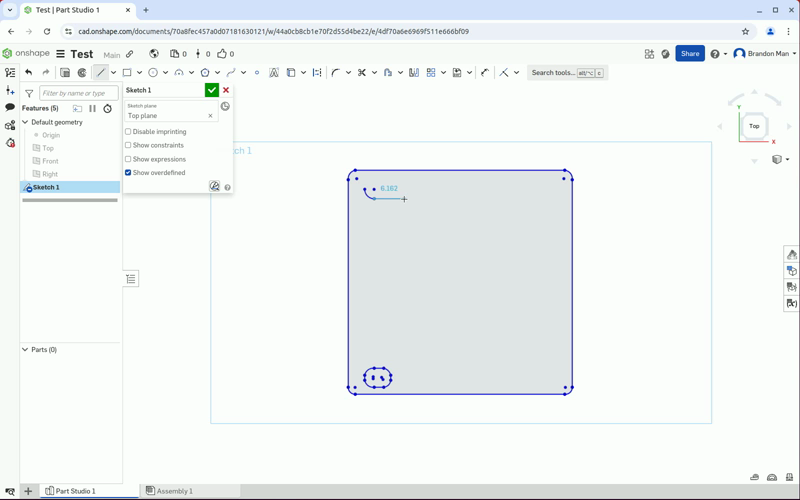
mouse_move(383, 198)
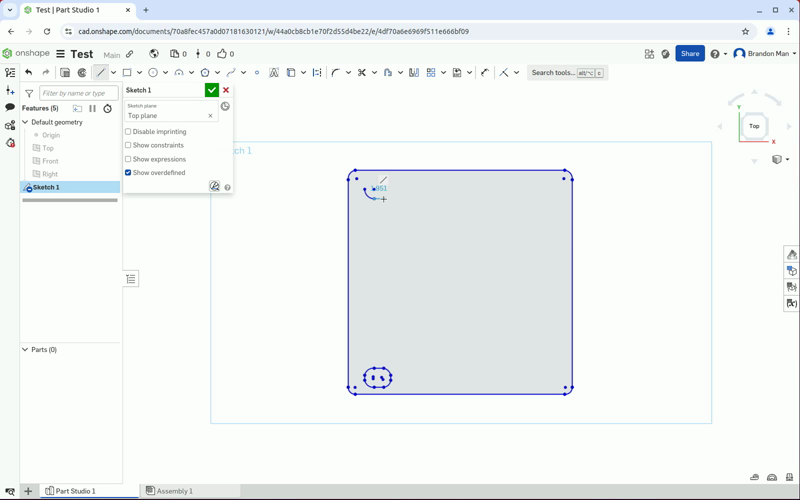
click(383, 198)
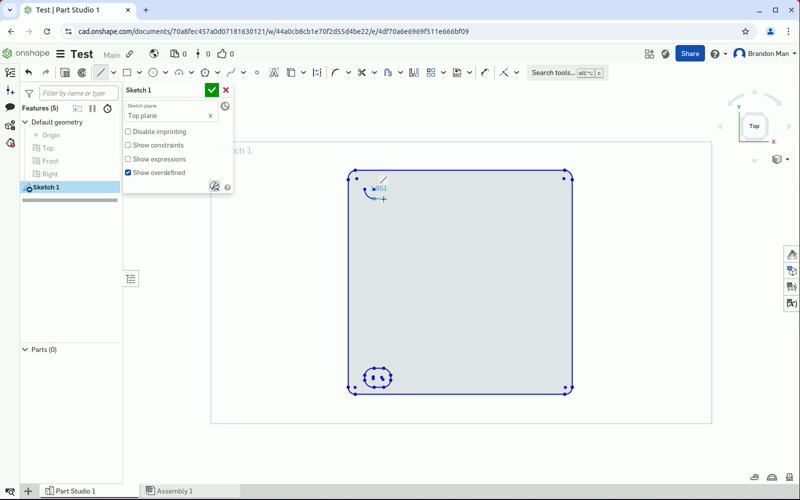
key_up(shift)
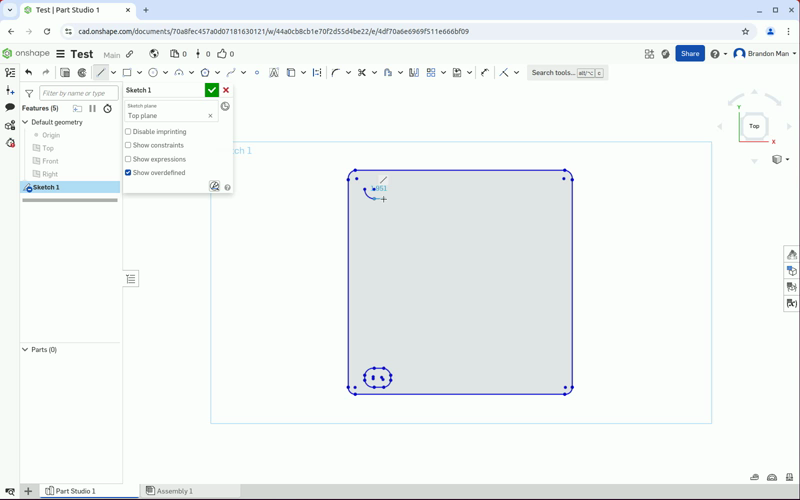
key(esc)
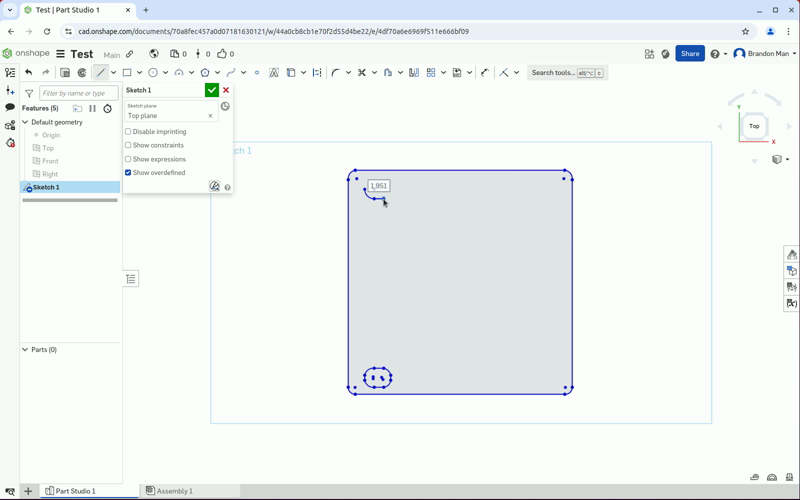
key(a)
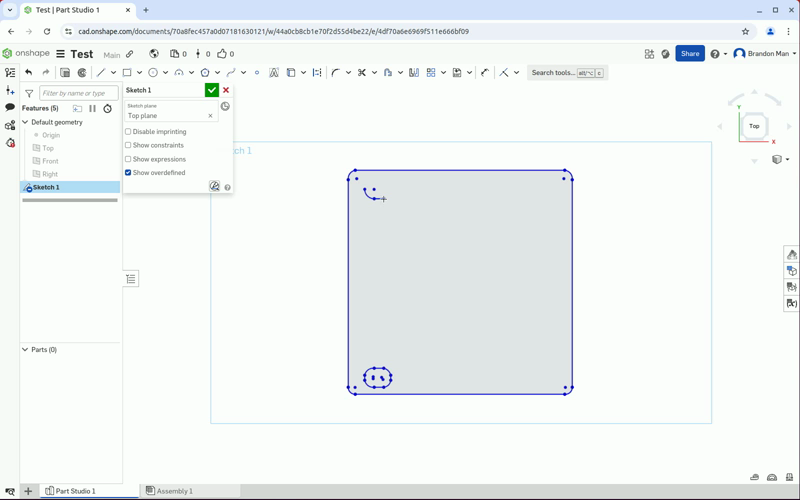
mouse_move(383, 198)
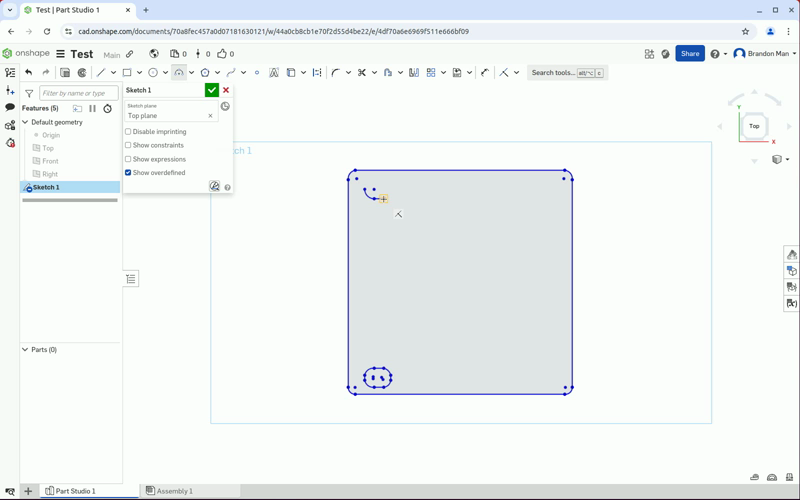
click(383, 198)
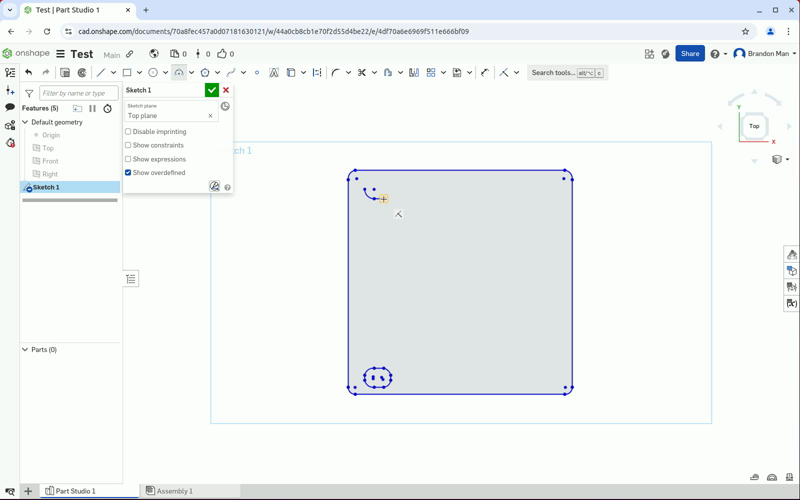
key_down(shift)
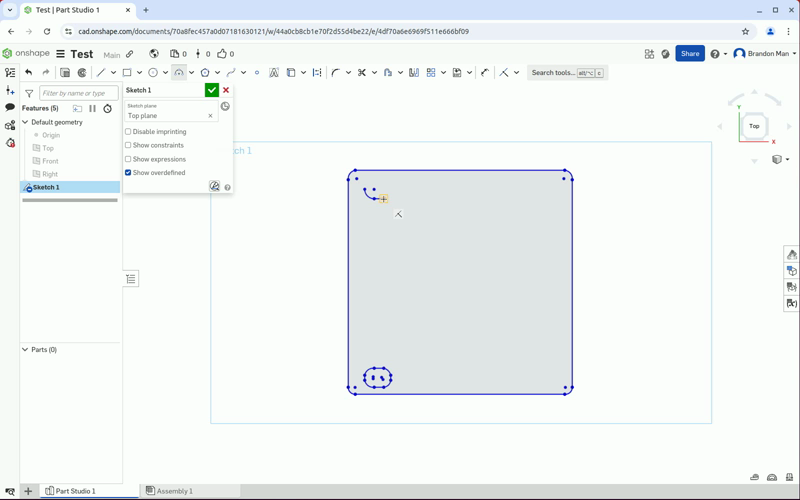
mouse_move(390, 189)
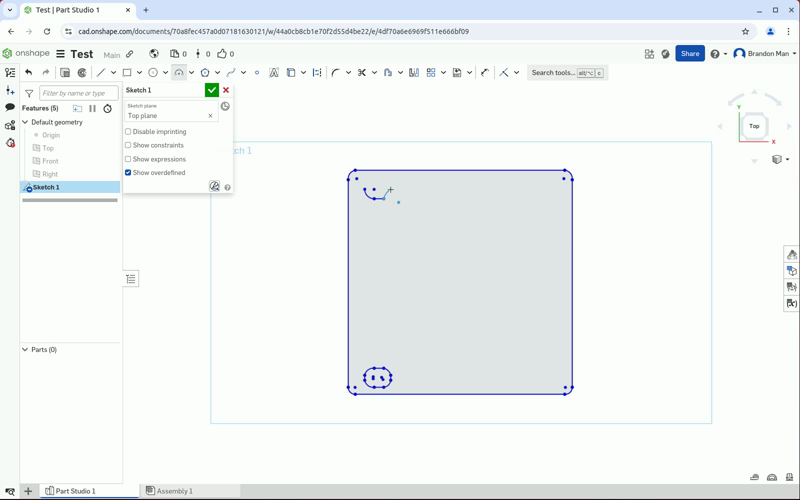
click(390, 189)
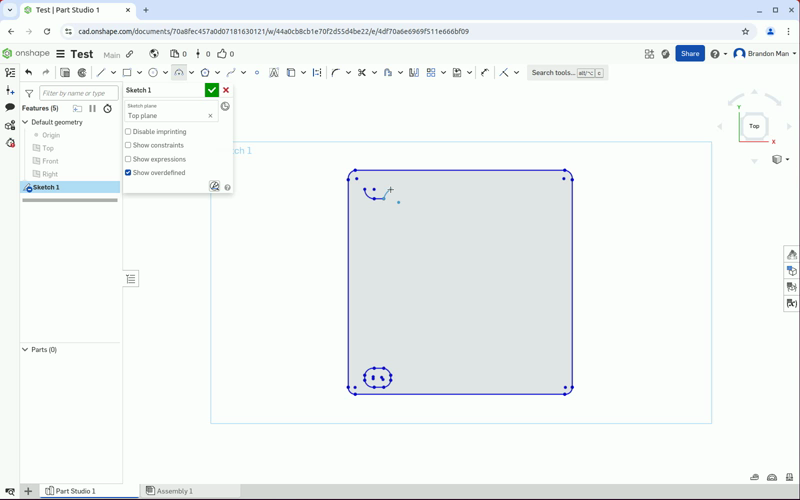
mouse_move(389, 195)
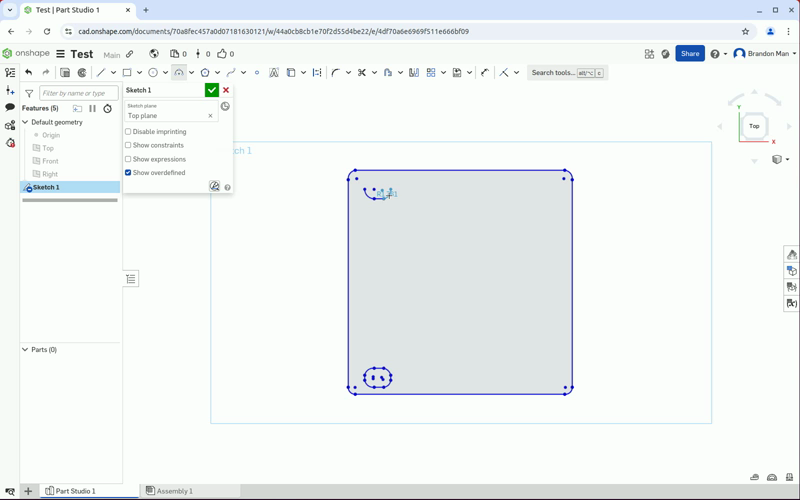
click(389, 195)
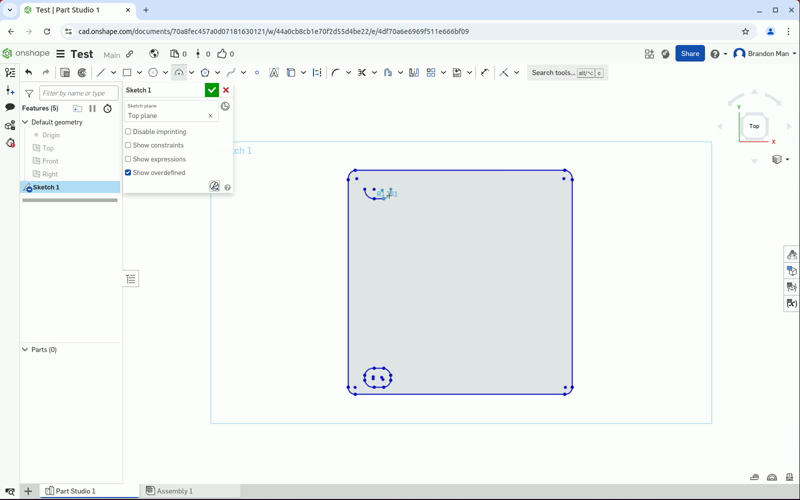
key_up(shift)
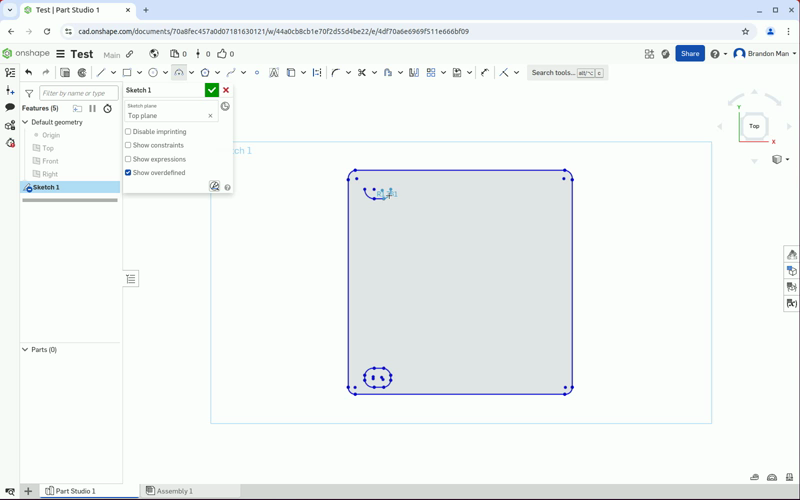
key(esc)
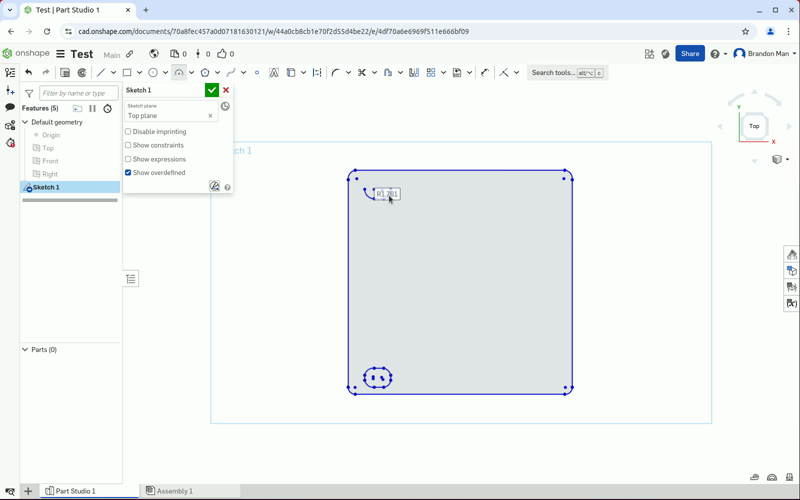
key(l)
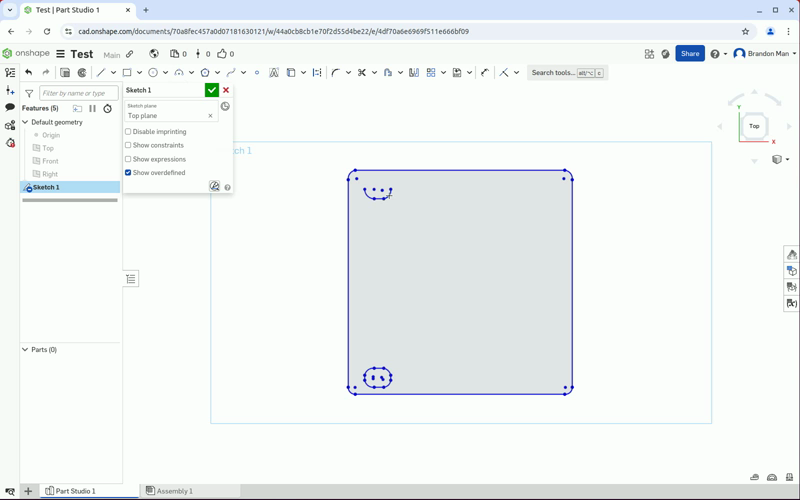
mouse_move(390, 189)
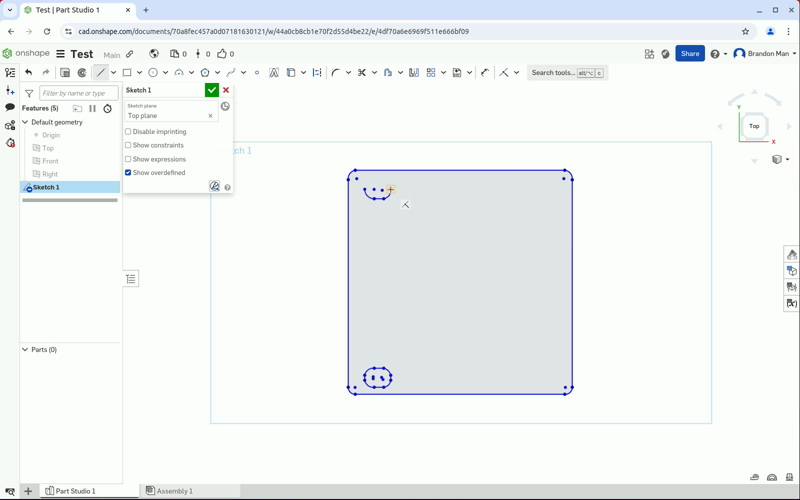
click(390, 189)
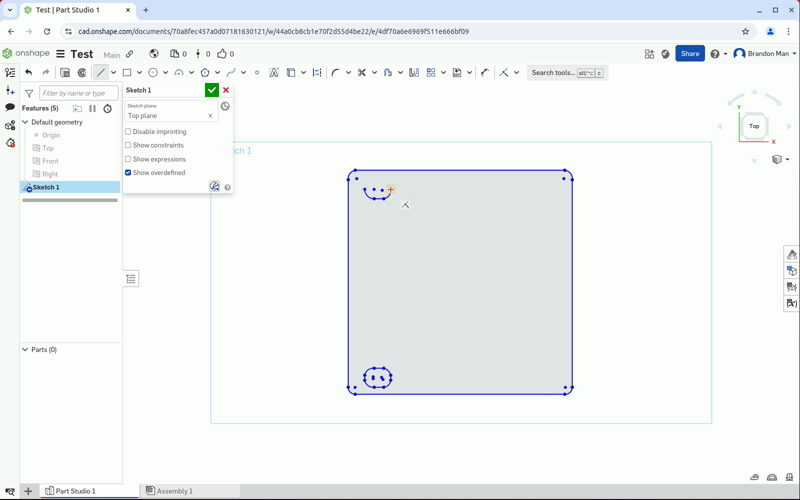
key_down(shift)
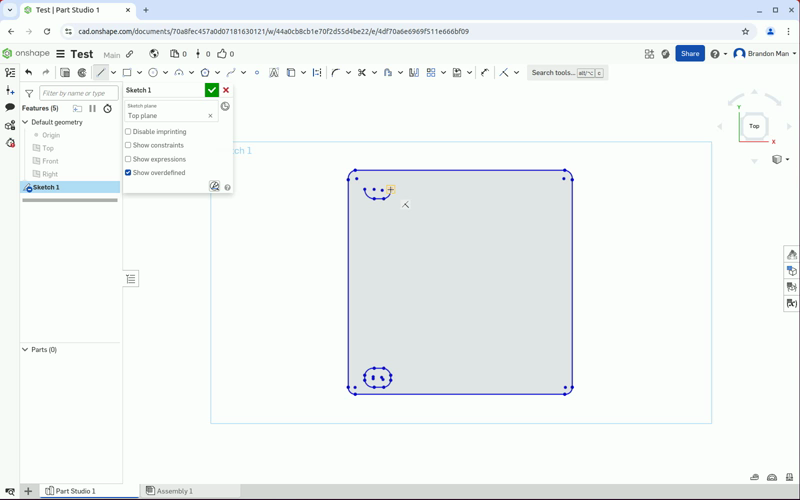
mouse_move(420, 189)
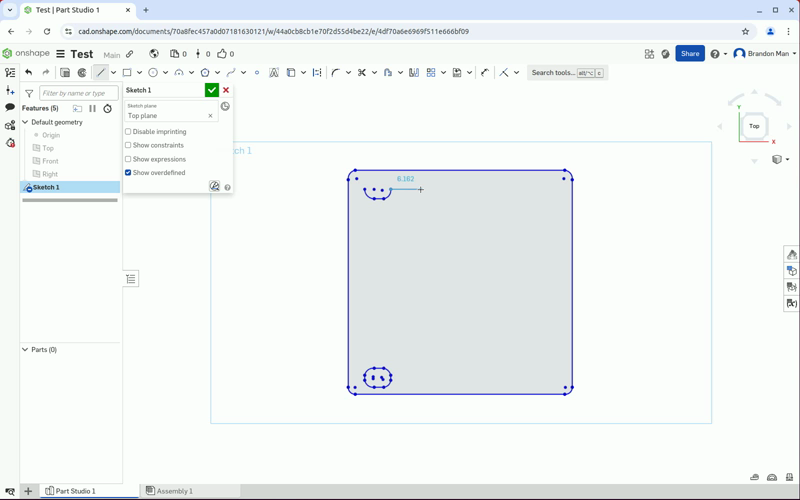
mouse_move(390, 186)
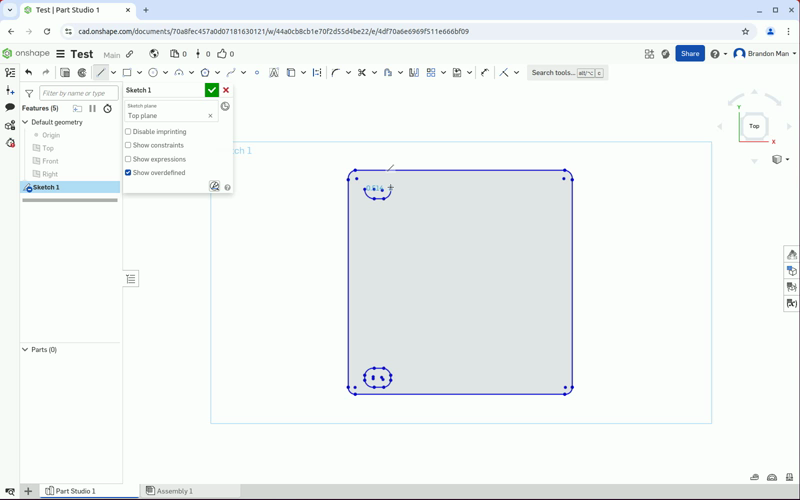
scroll(6)
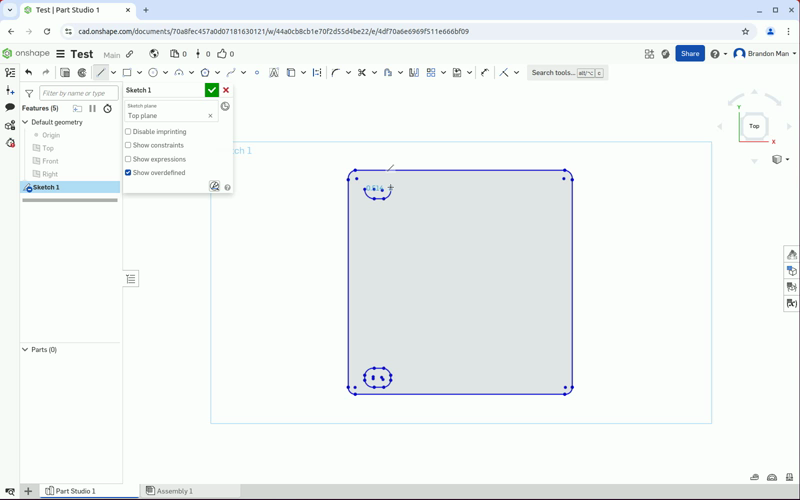
scroll(6)
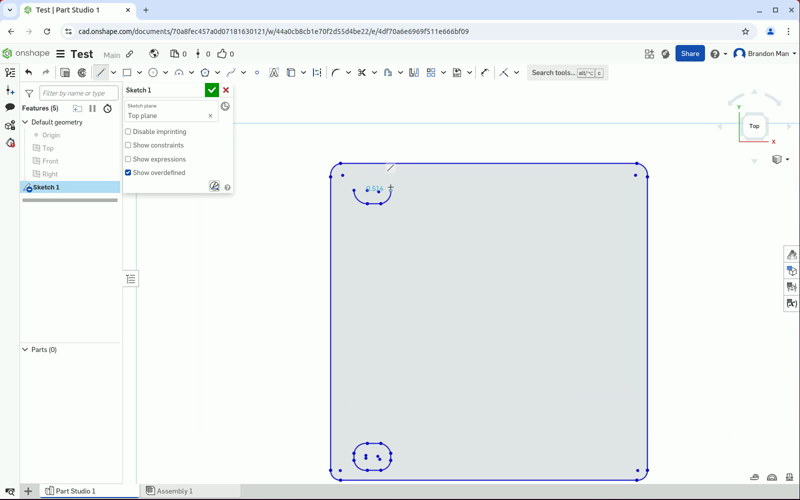
scroll(6)
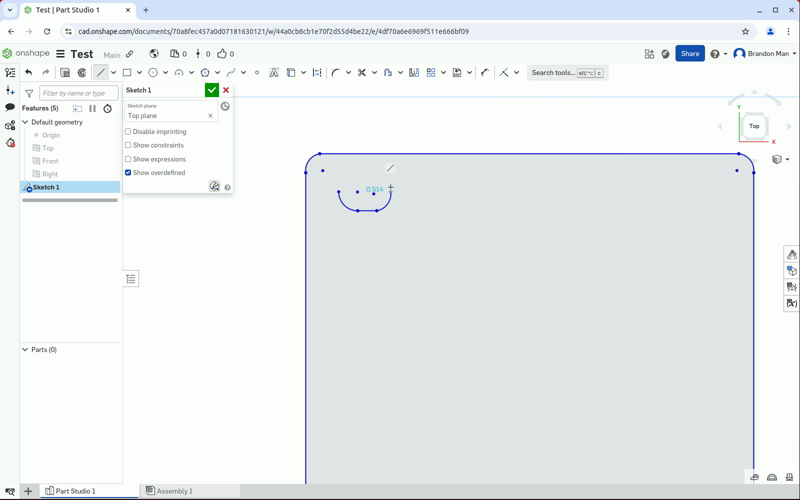
scroll(6)
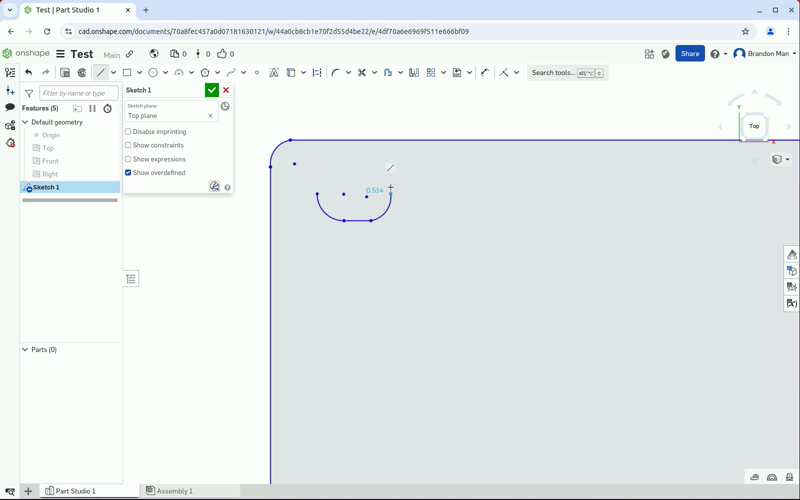
scroll(6)
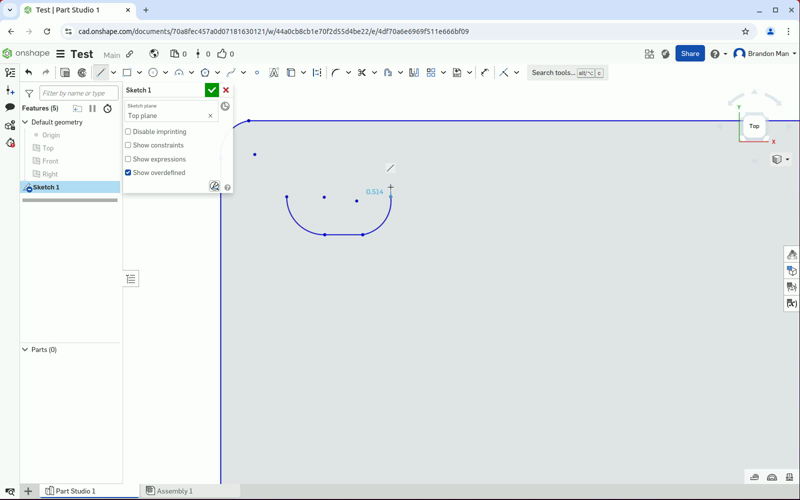
scroll(6)
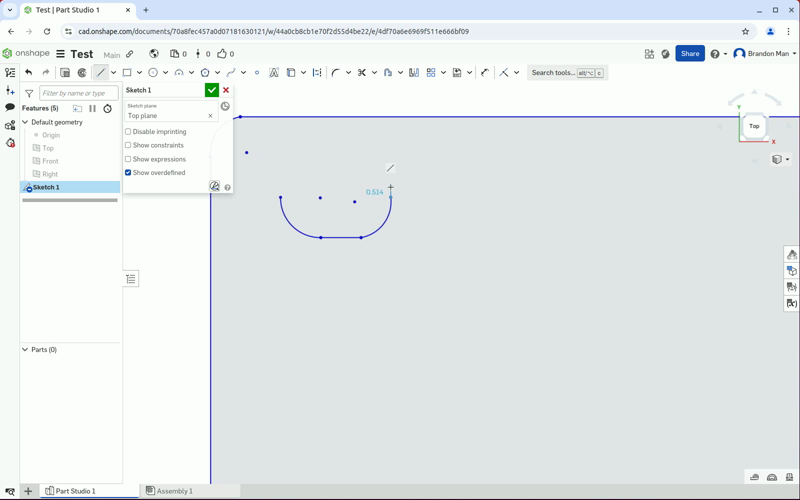
scroll(6)
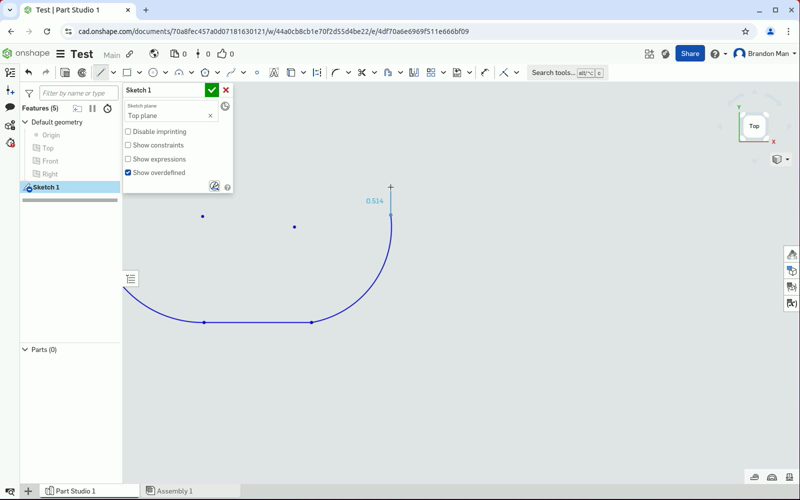
click(390, 186)
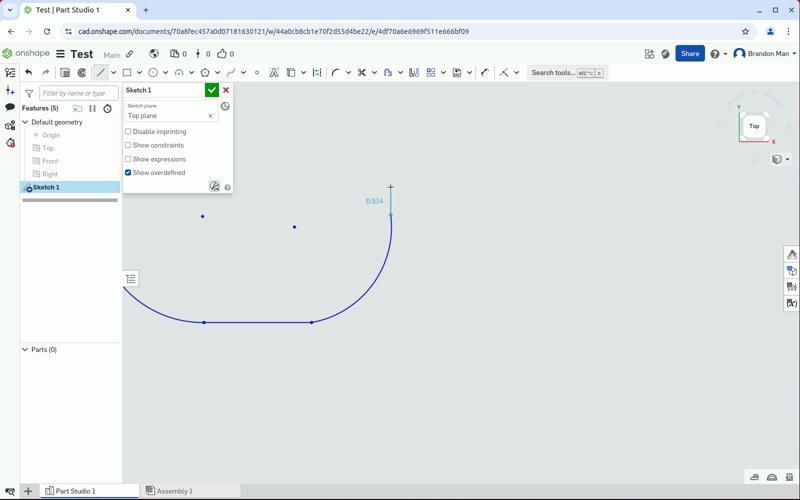
scroll(-6)
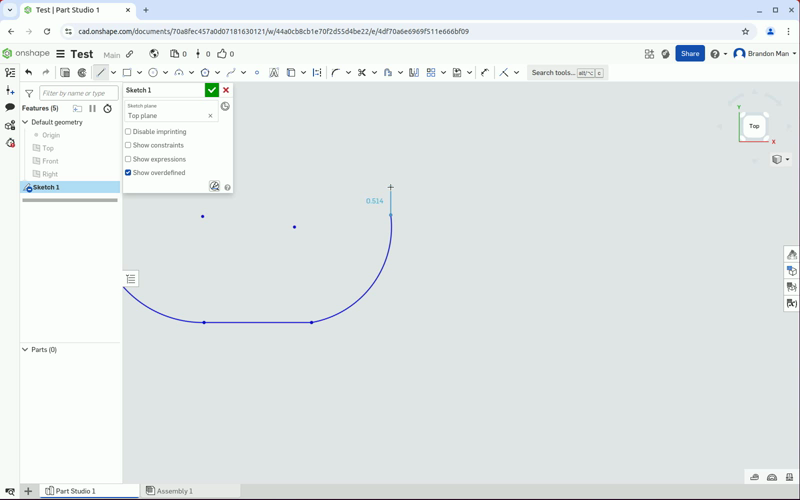
scroll(-6)
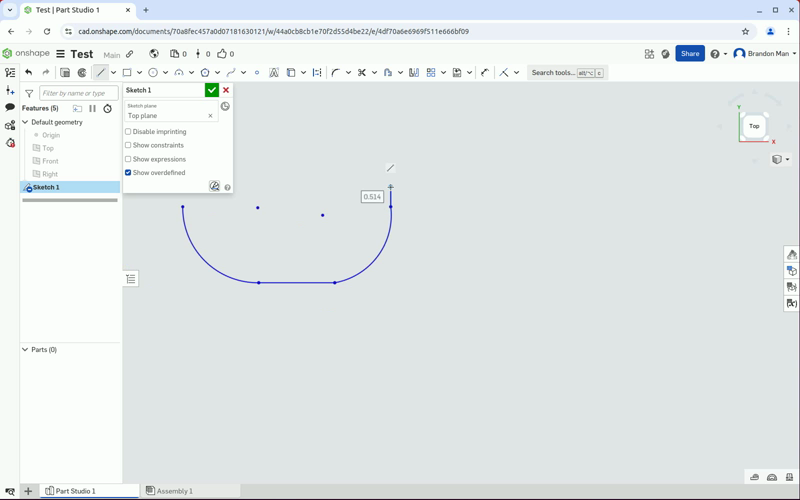
scroll(-6)
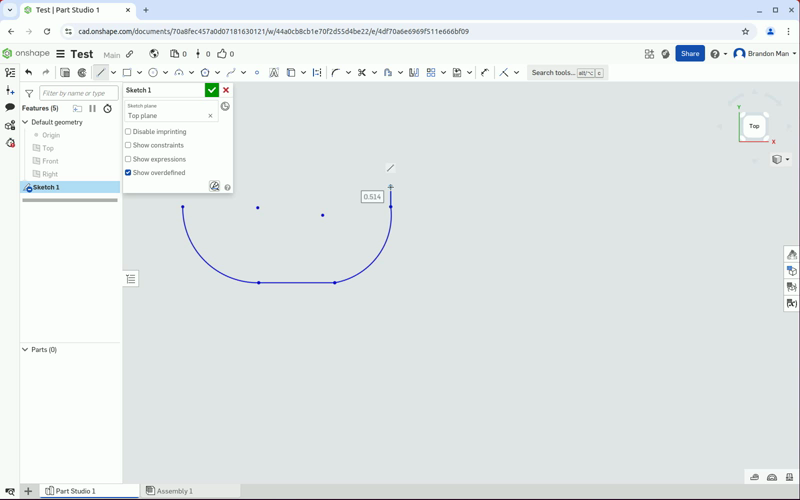
scroll(-6)
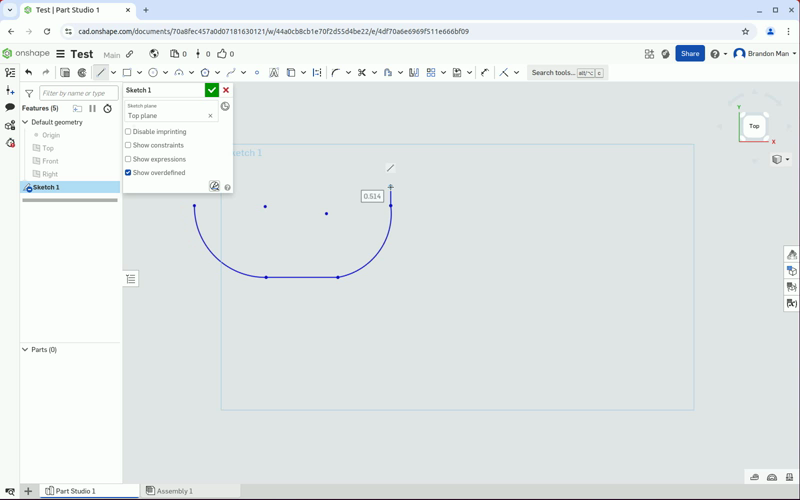
scroll(-6)
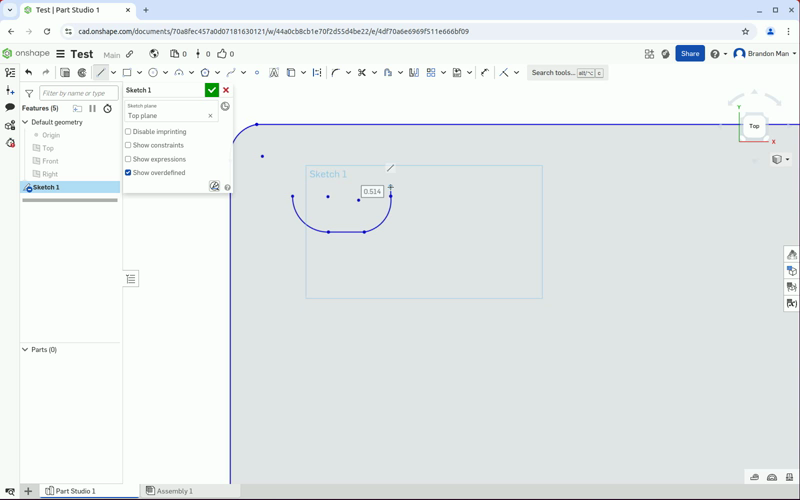
scroll(-6)
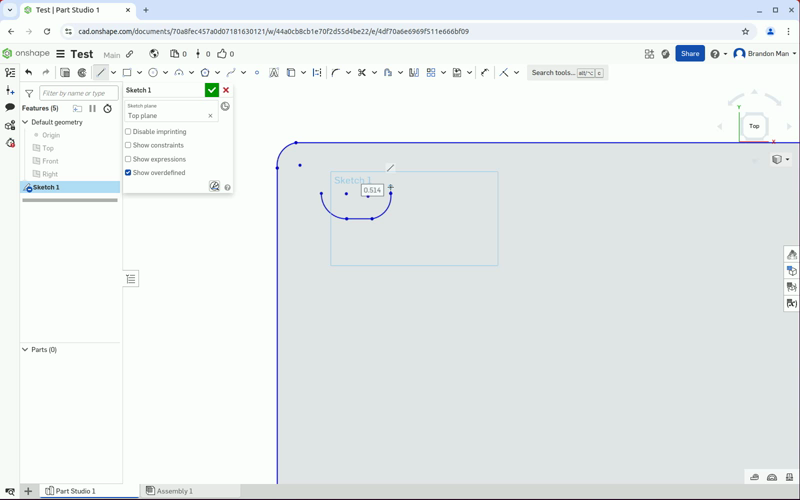
scroll(-6)
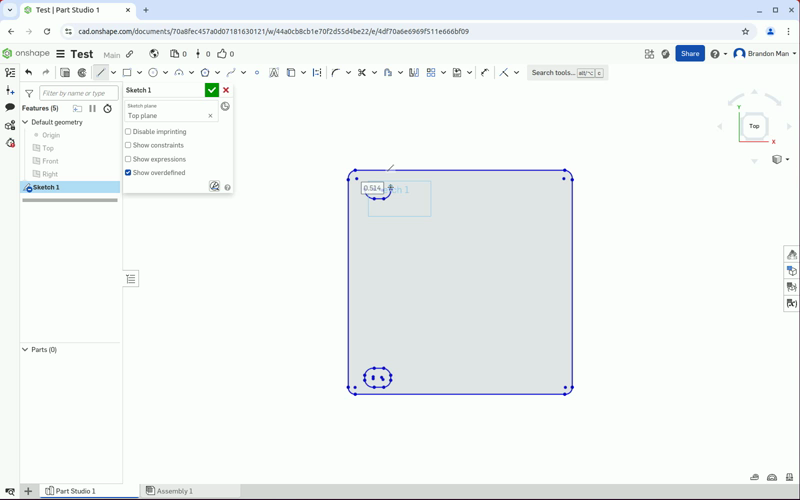
key_up(shift)
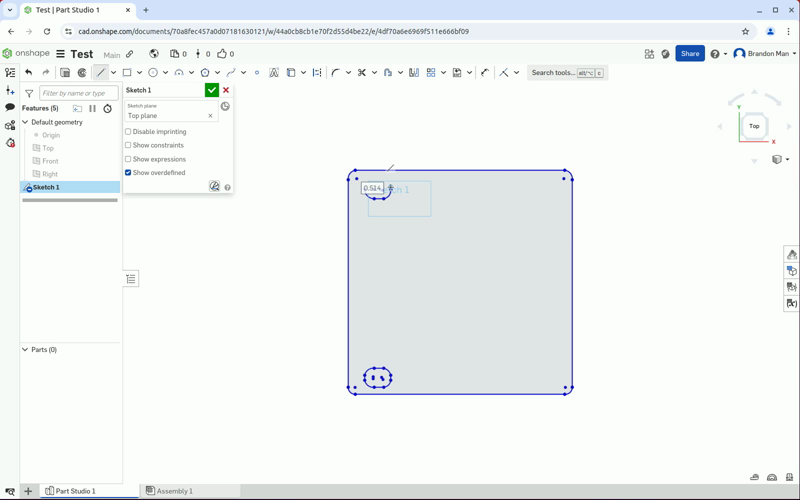
key(esc)
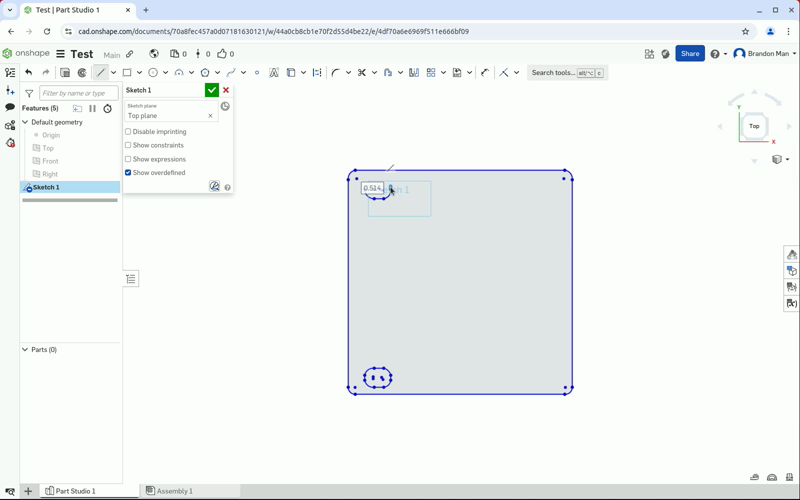
key(a)
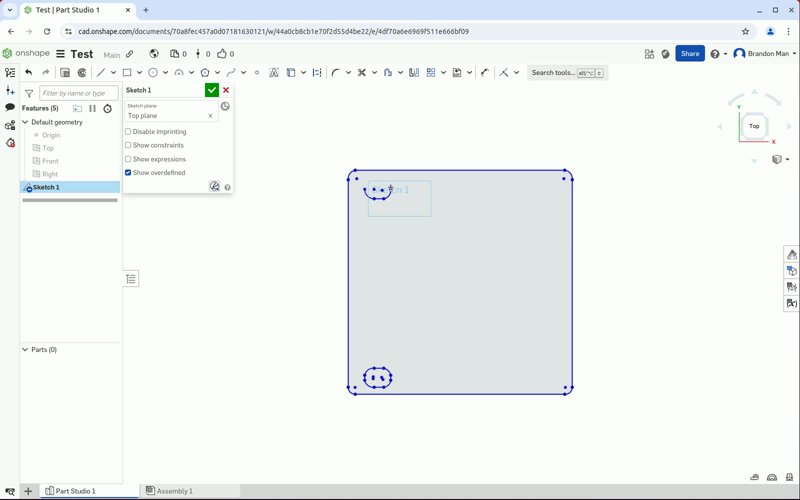
mouse_move(390, 186)
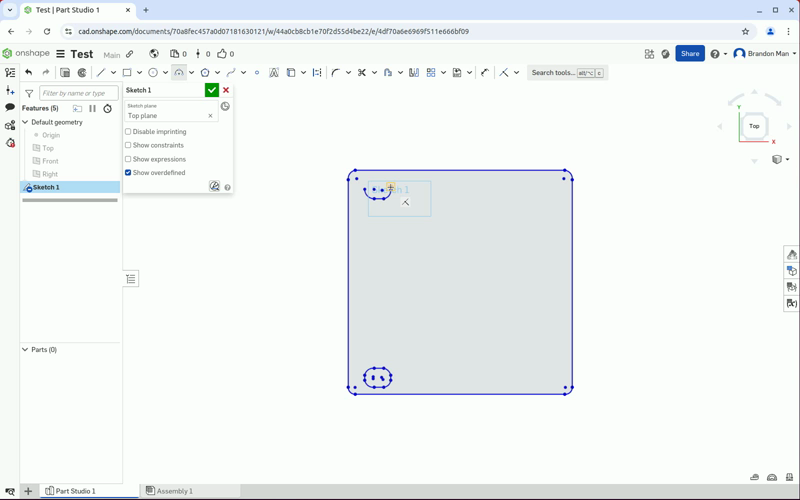
scroll(6)
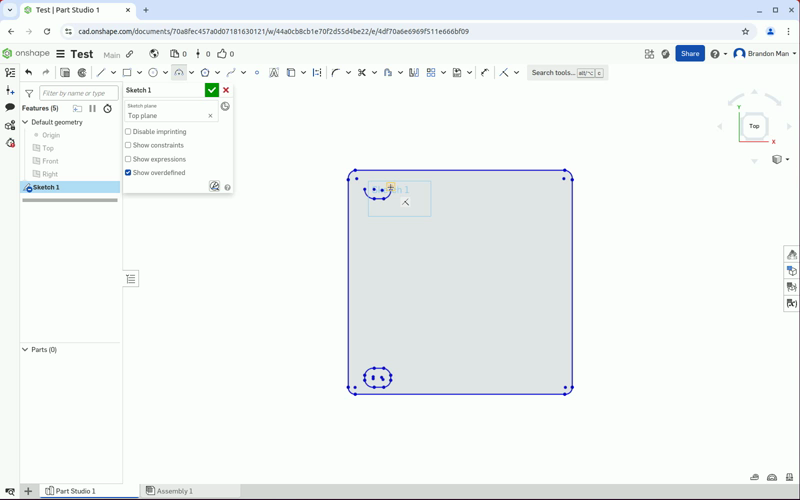
scroll(6)
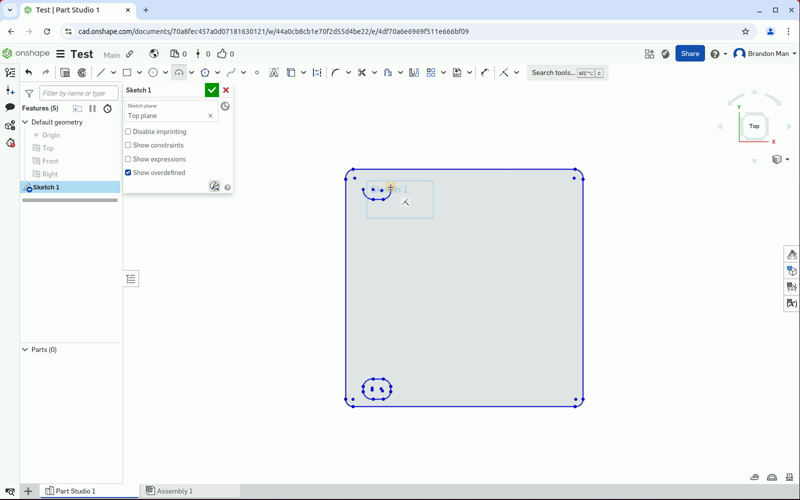
scroll(6)
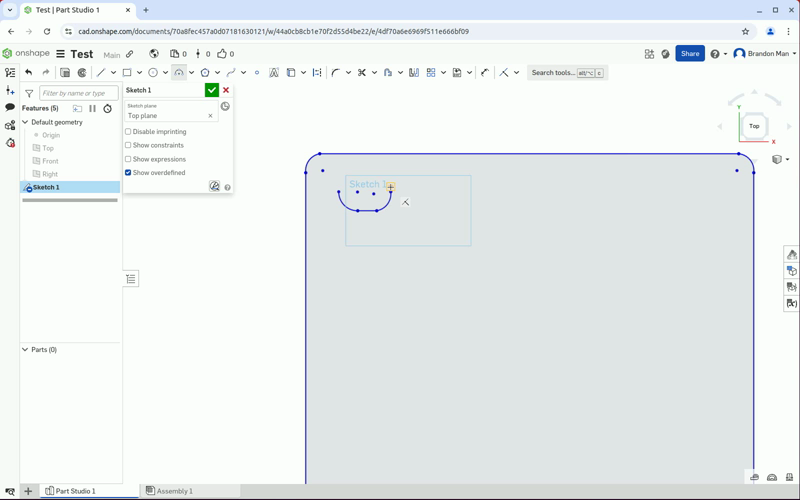
scroll(6)
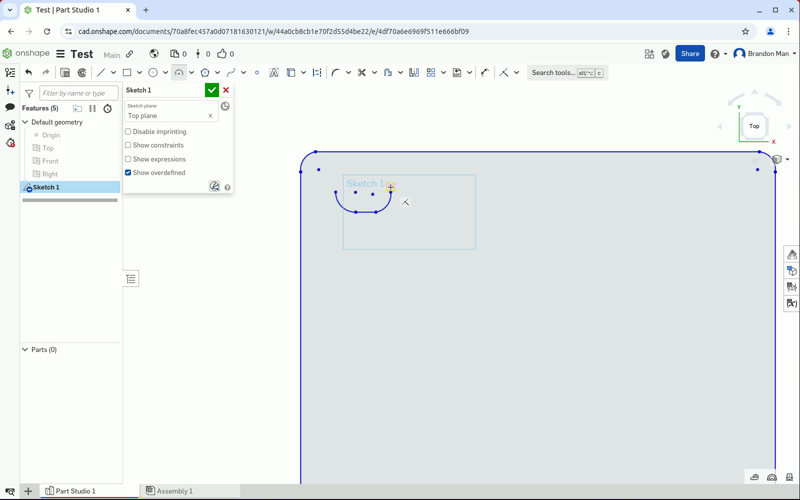
scroll(6)
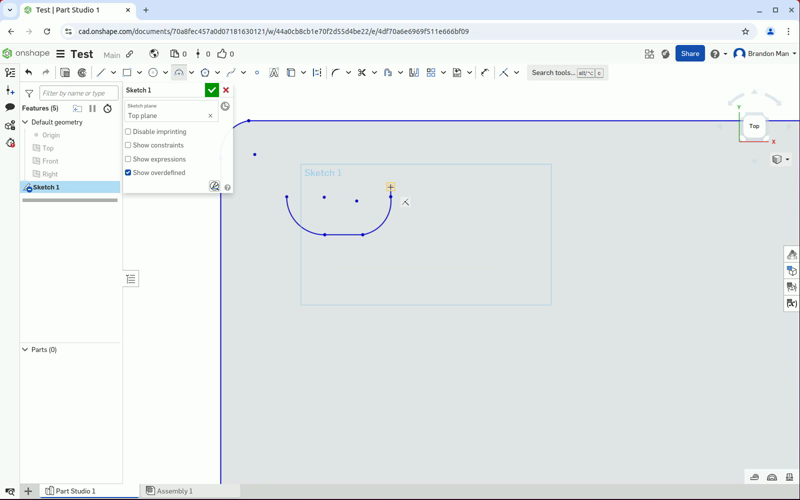
scroll(6)
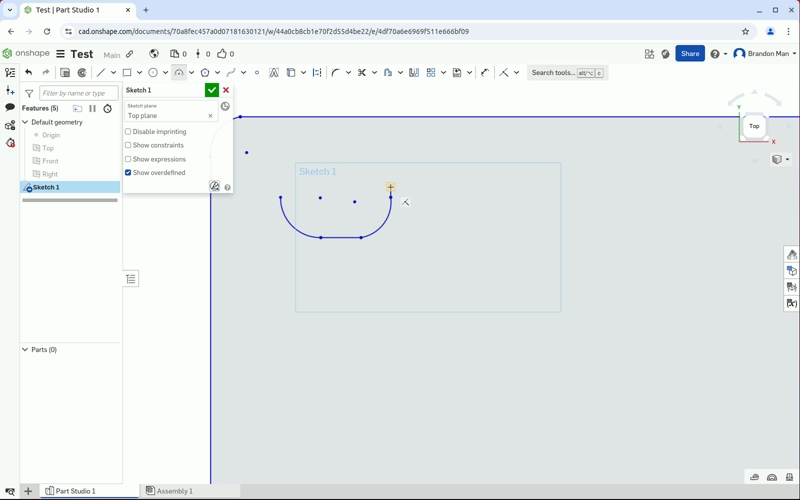
scroll(6)
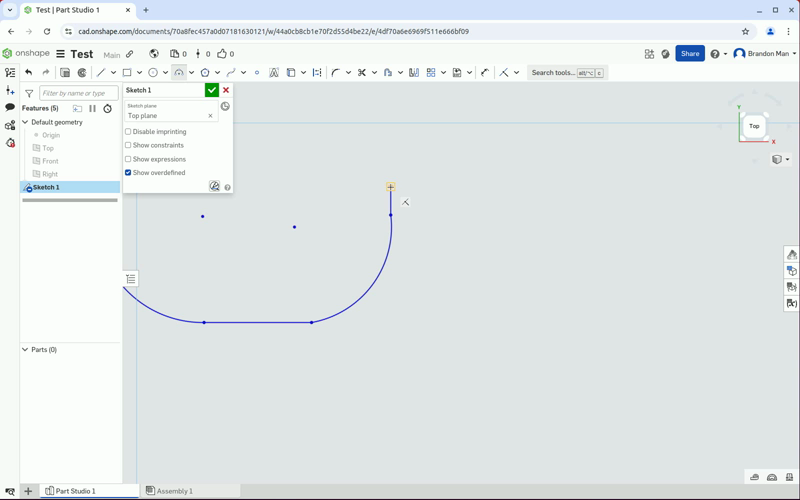
click(390, 186)
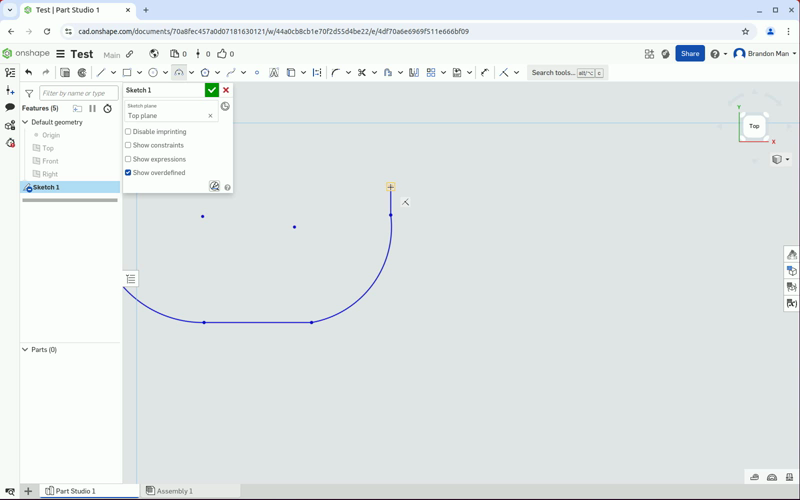
scroll(-6)
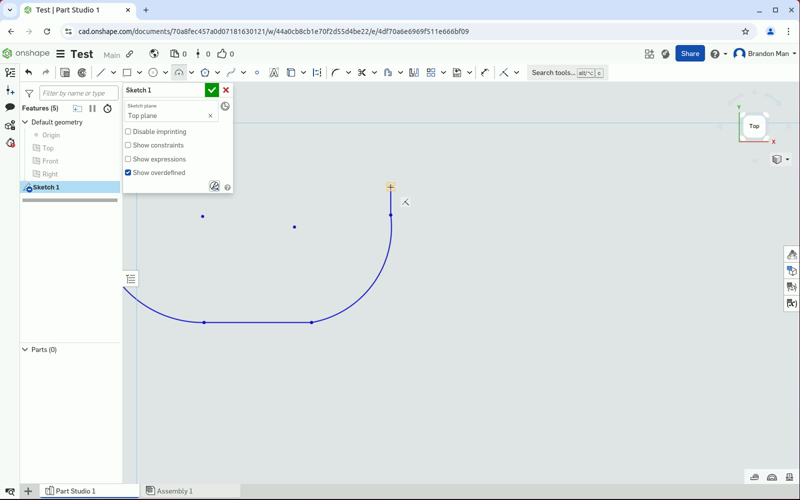
scroll(-6)
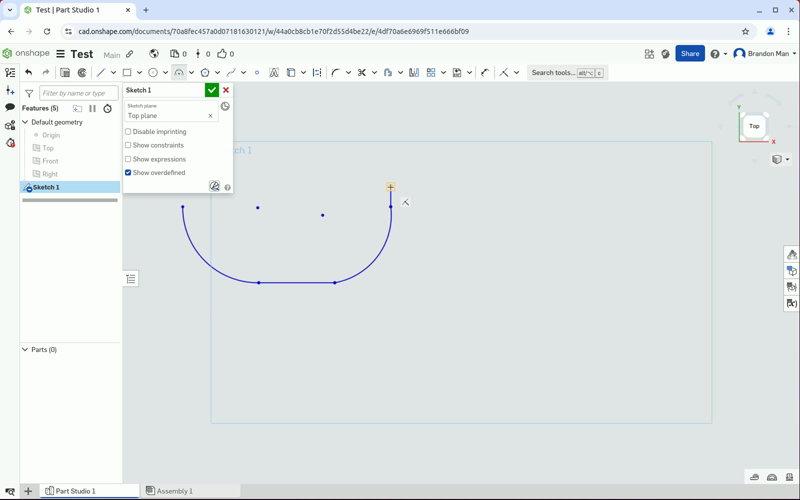
scroll(-6)
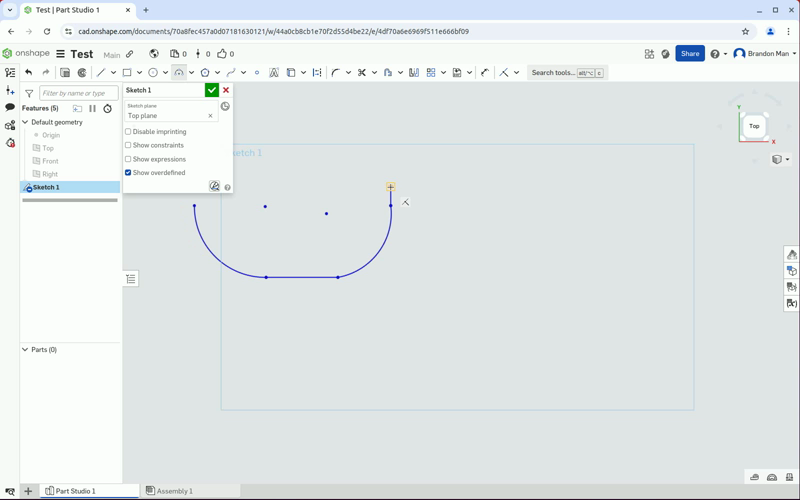
scroll(-6)
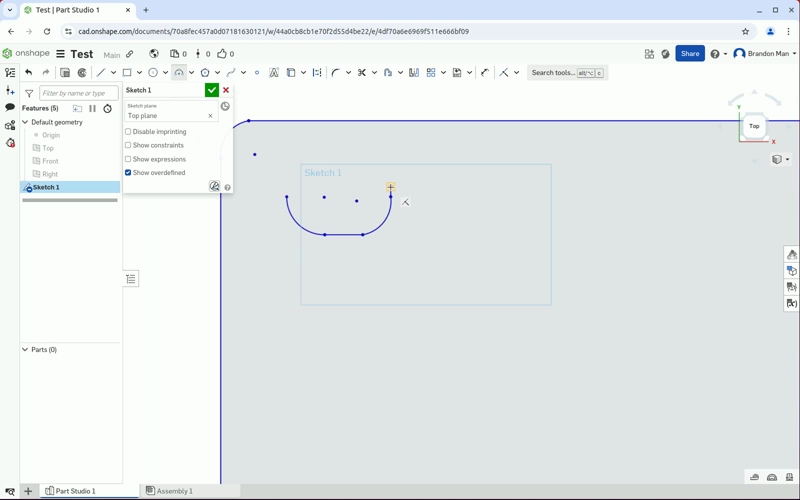
scroll(-6)
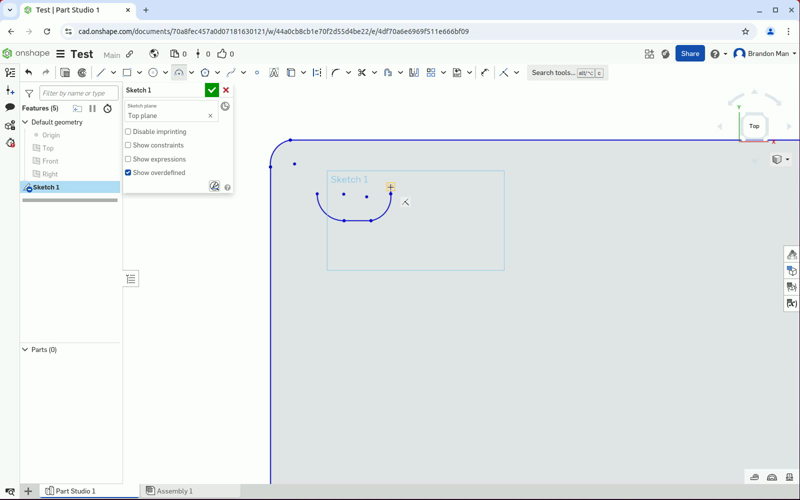
scroll(-6)
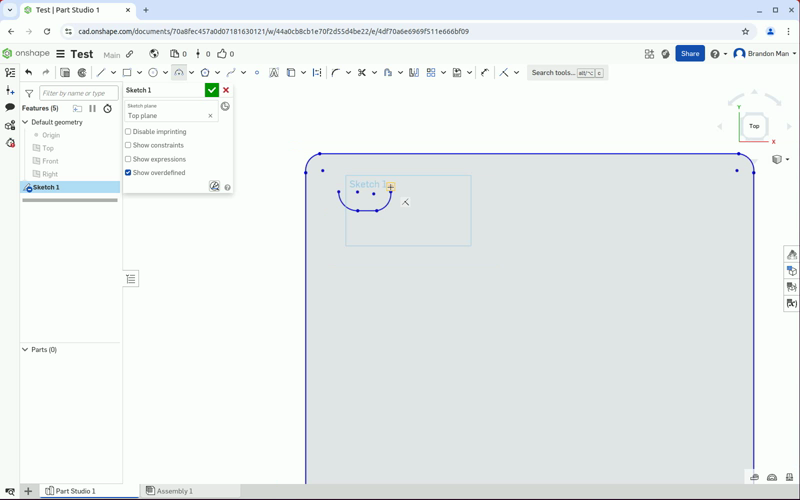
scroll(-6)
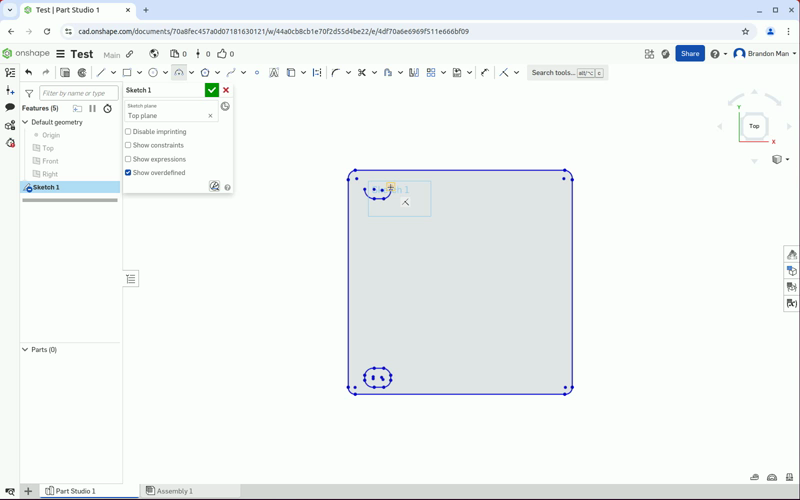
key_down(shift)
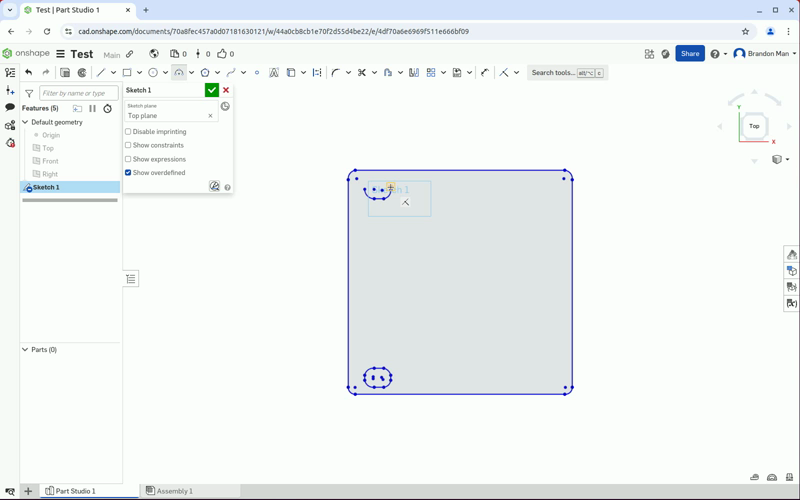
mouse_move(383, 179)
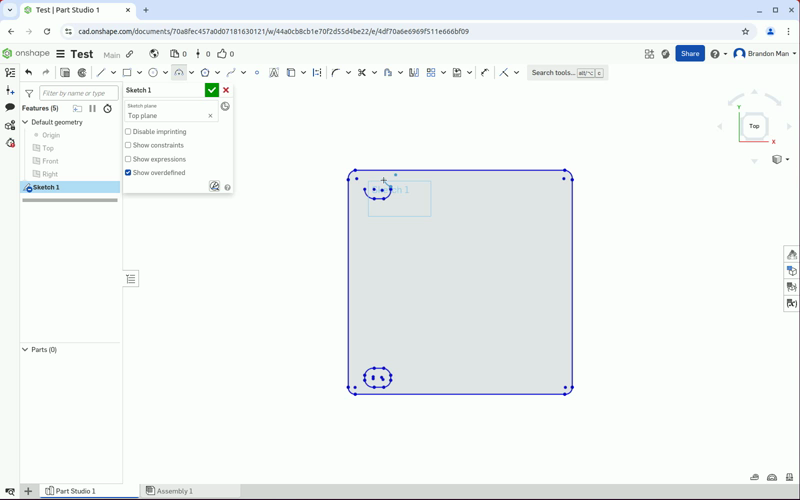
click(383, 179)
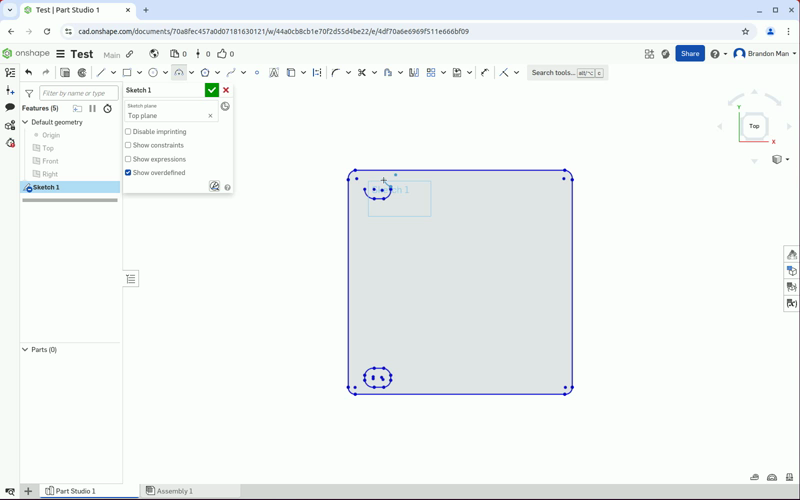
mouse_move(388, 181)
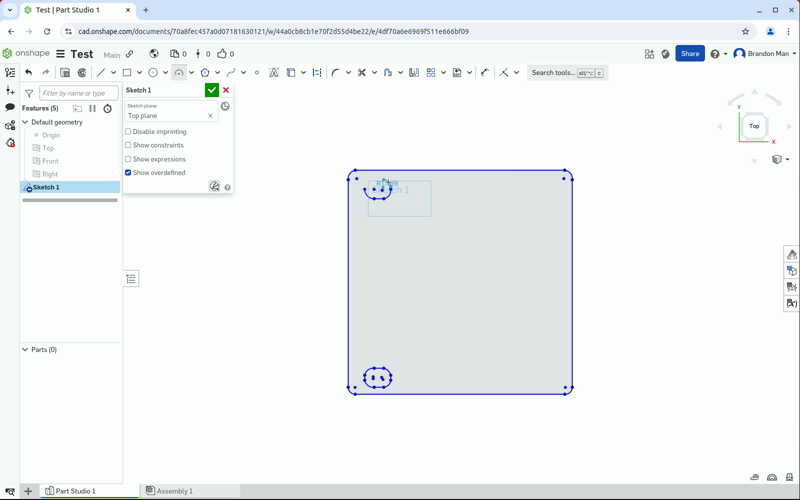
click(388, 181)
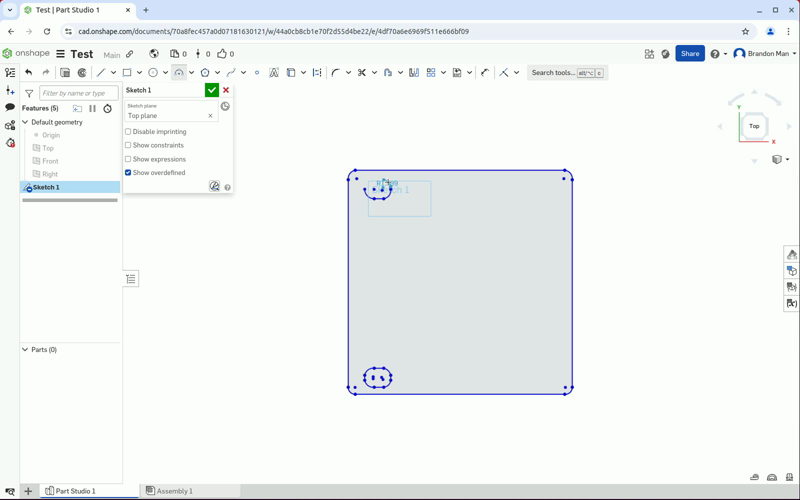
key_up(shift)
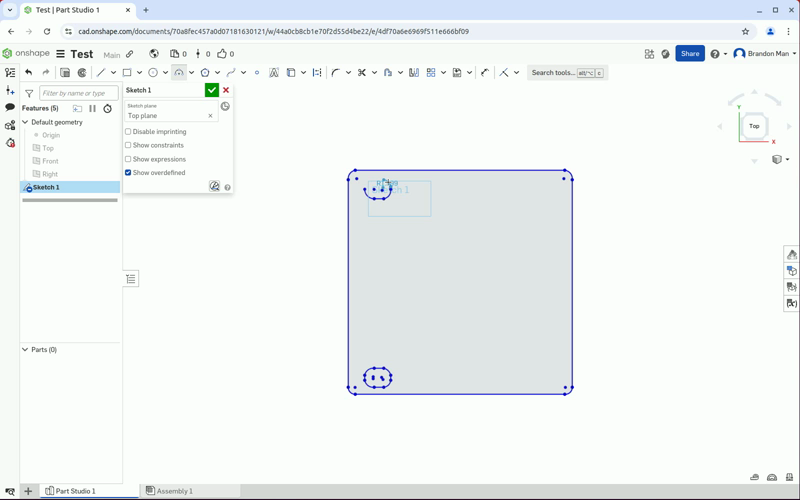
key(esc)
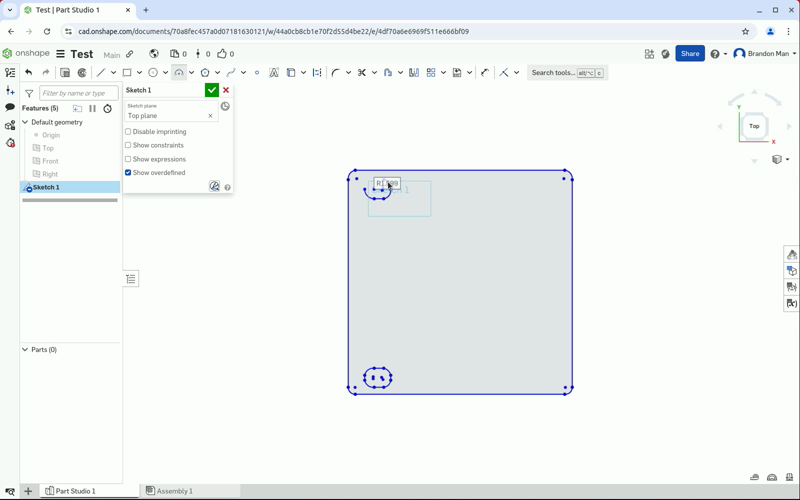
key(l)
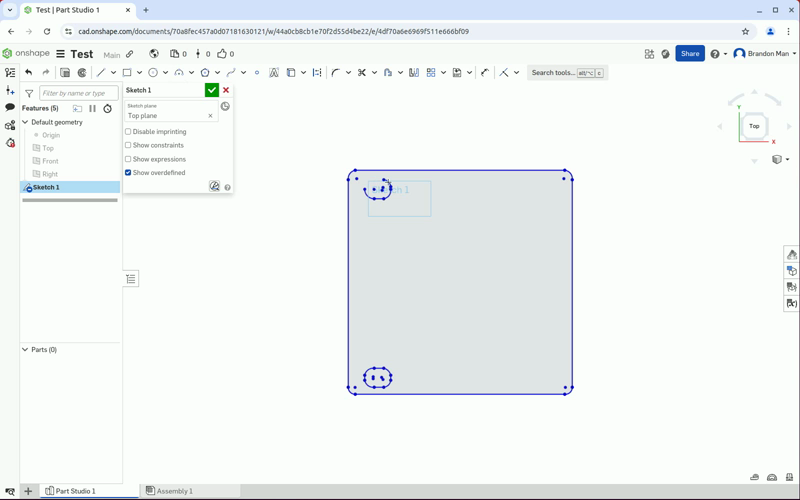
mouse_move(383, 179)
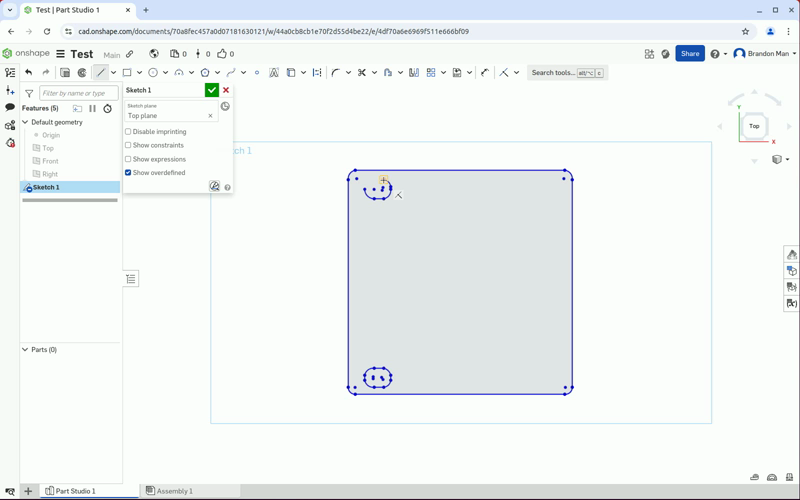
click(383, 179)
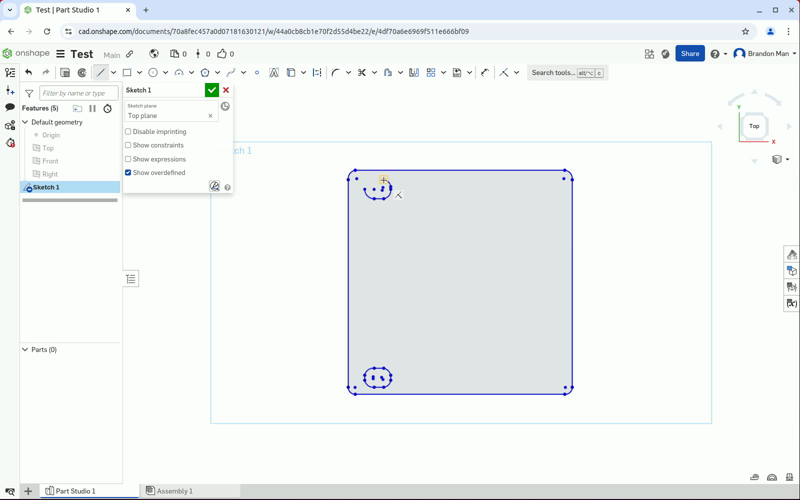
key_down(shift)
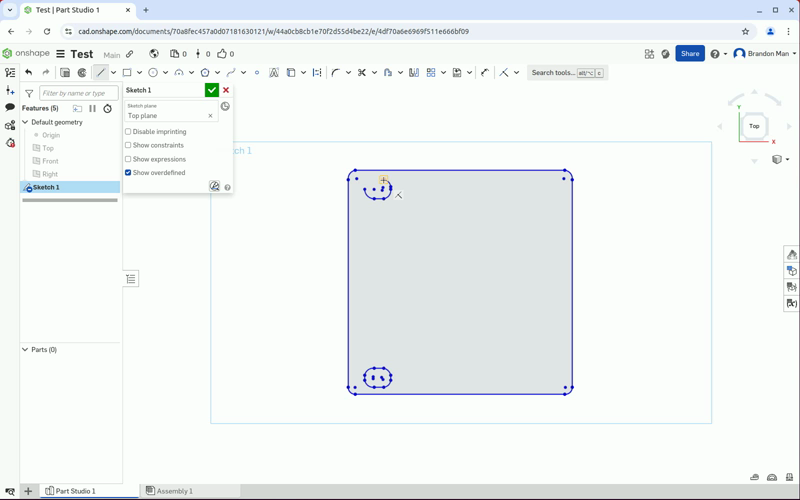
mouse_move(413, 179)
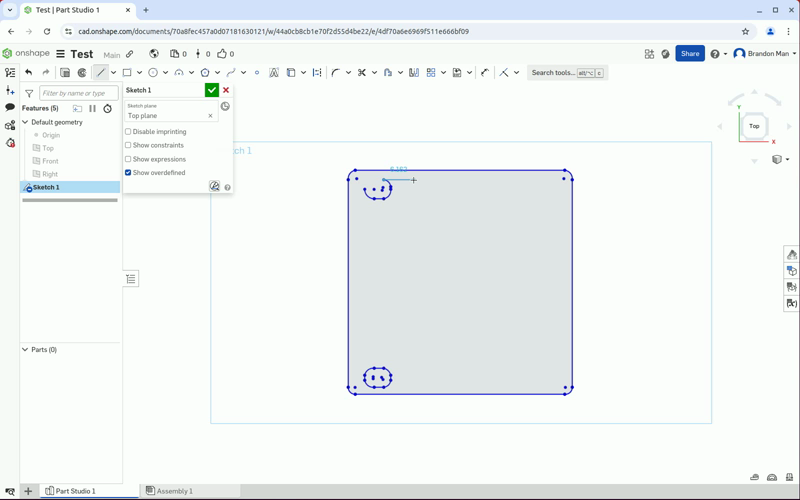
mouse_move(374, 179)
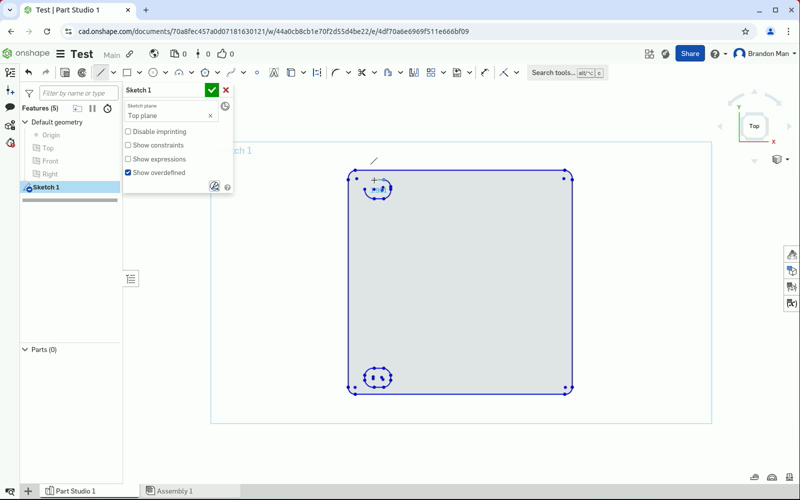
click(374, 179)
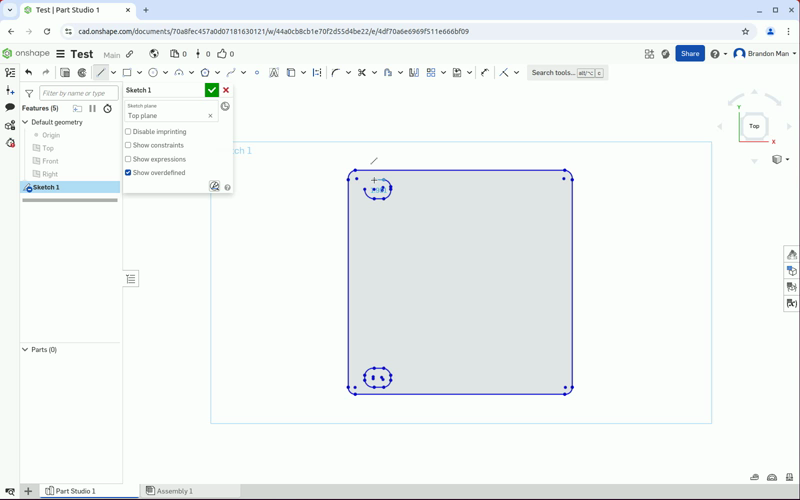
key_up(shift)
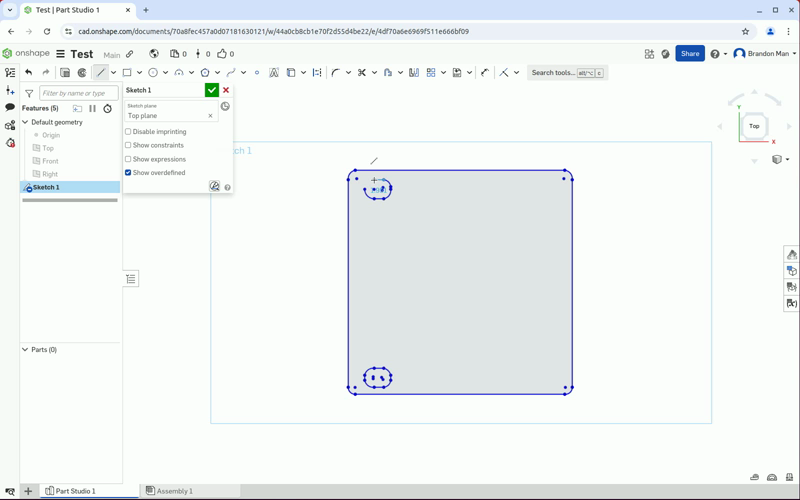
key(esc)
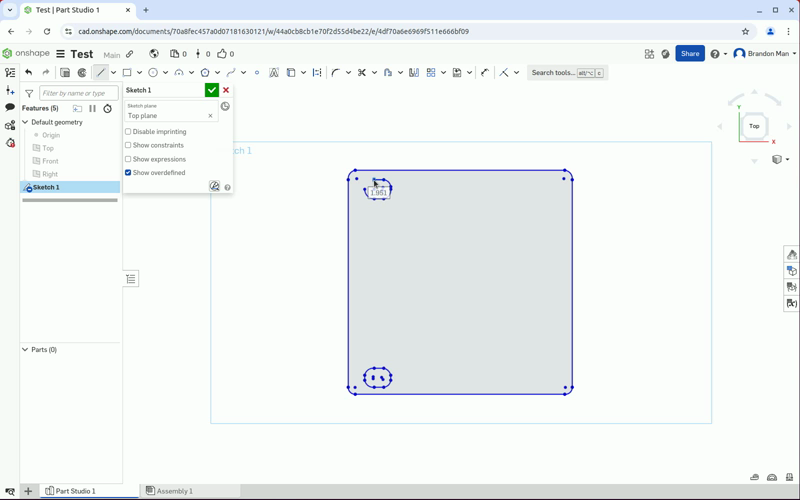
key(a)
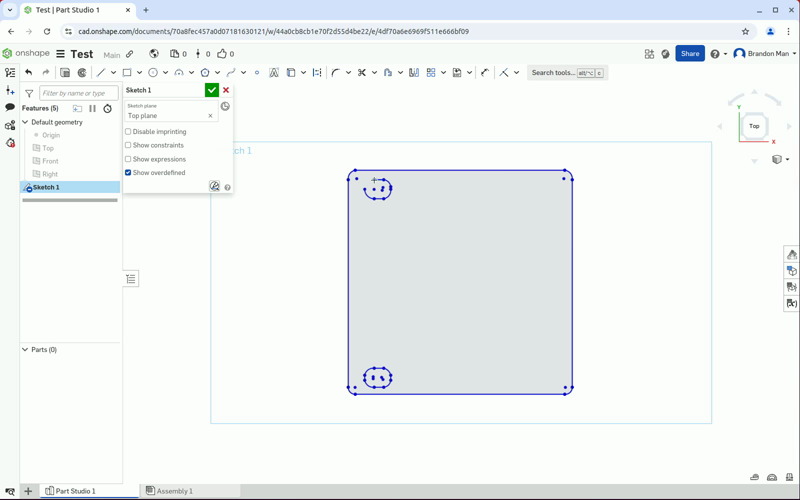
mouse_move(374, 179)
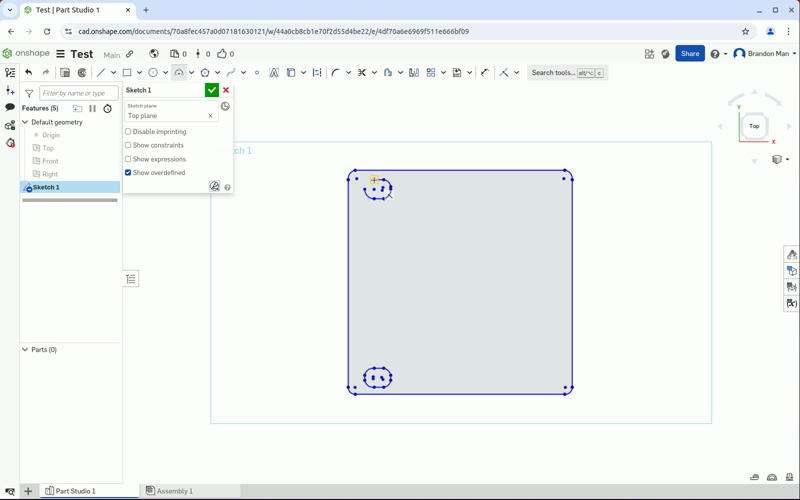
click(374, 179)
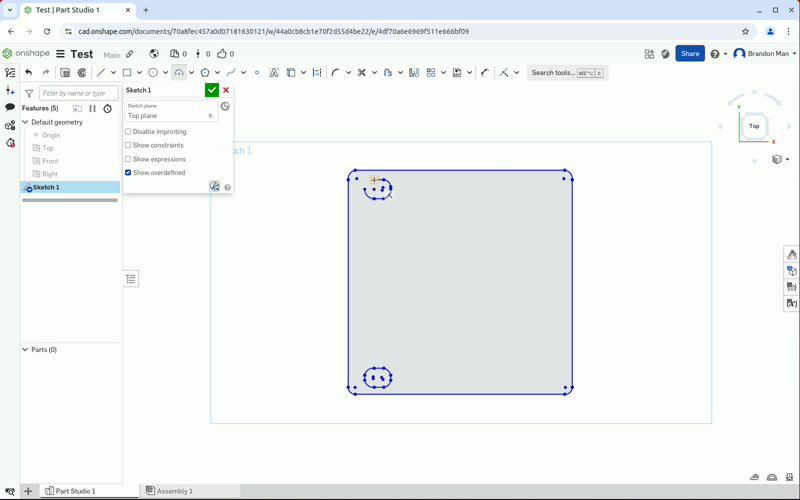
key_down(shift)
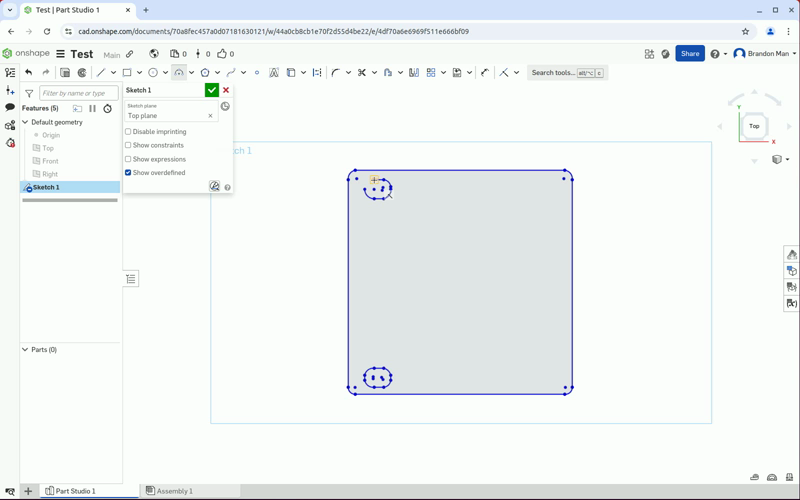
mouse_move(364, 186)
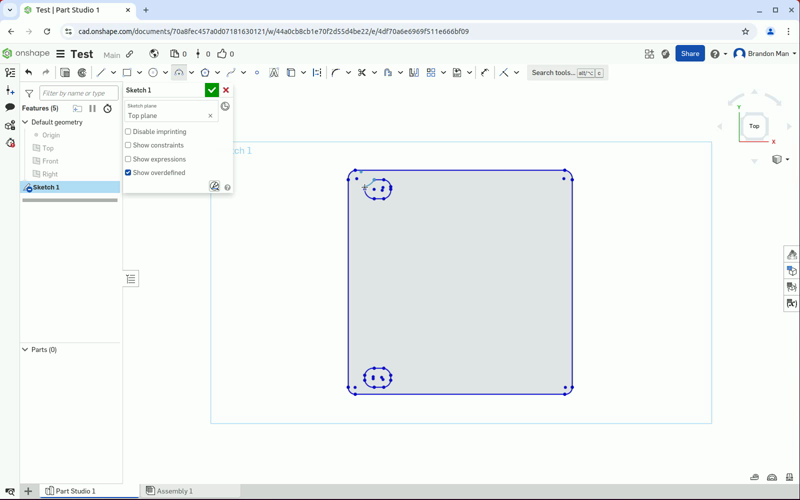
scroll(6)
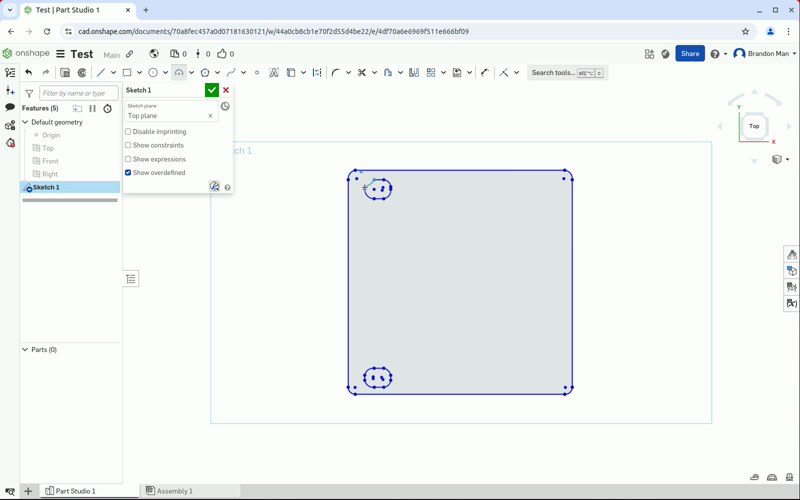
scroll(6)
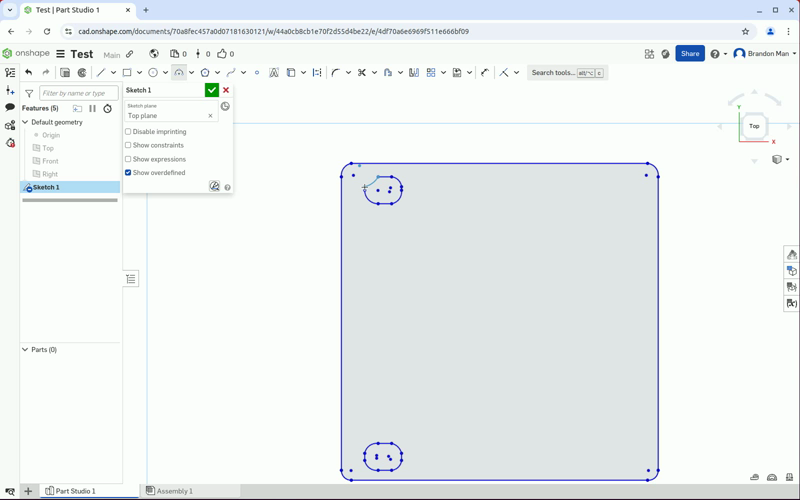
scroll(6)
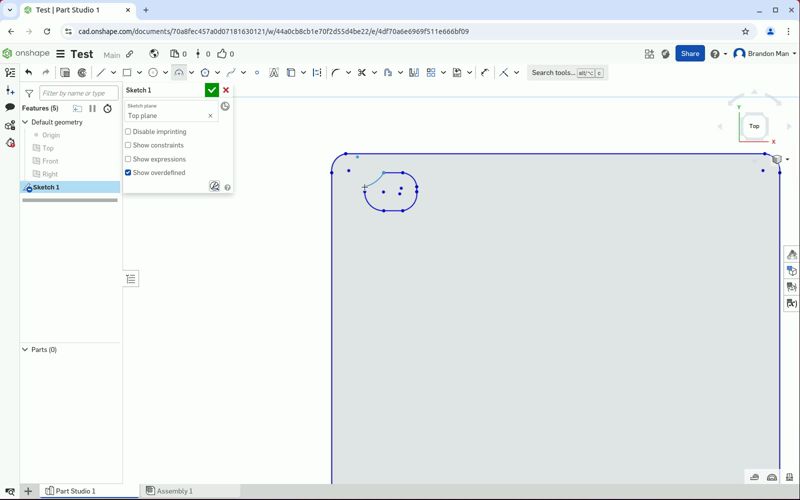
scroll(6)
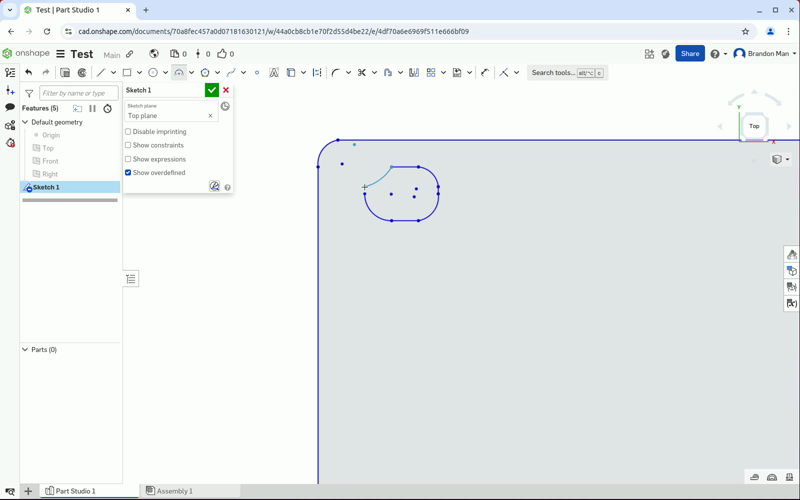
scroll(6)
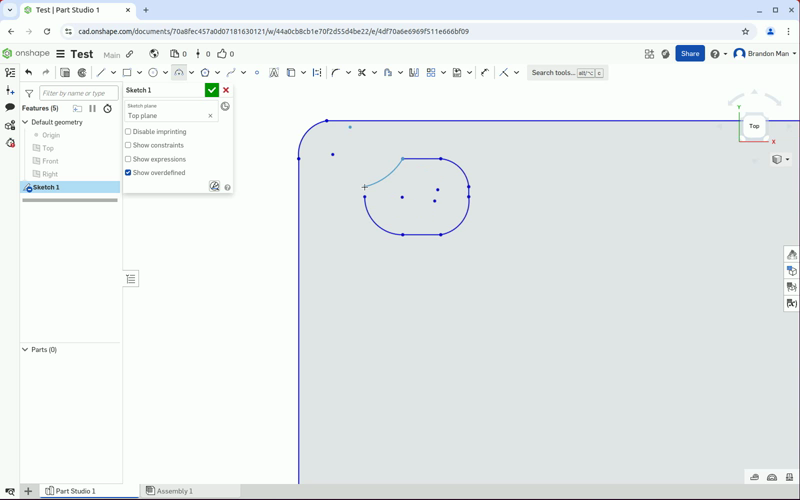
scroll(6)
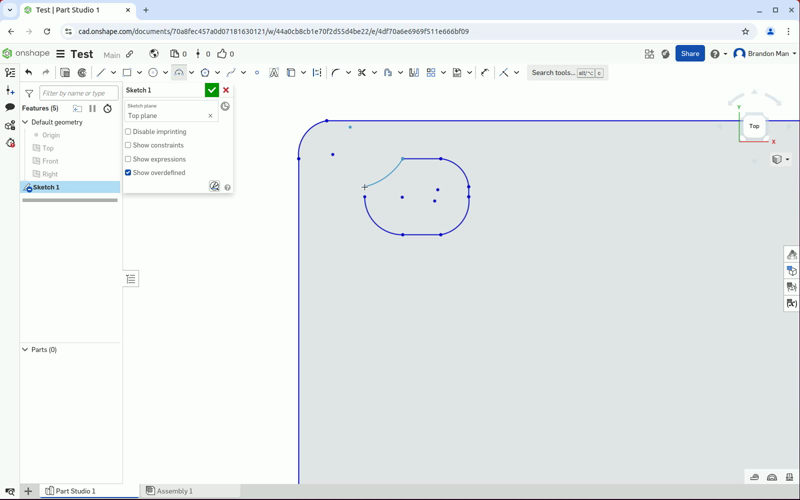
scroll(6)
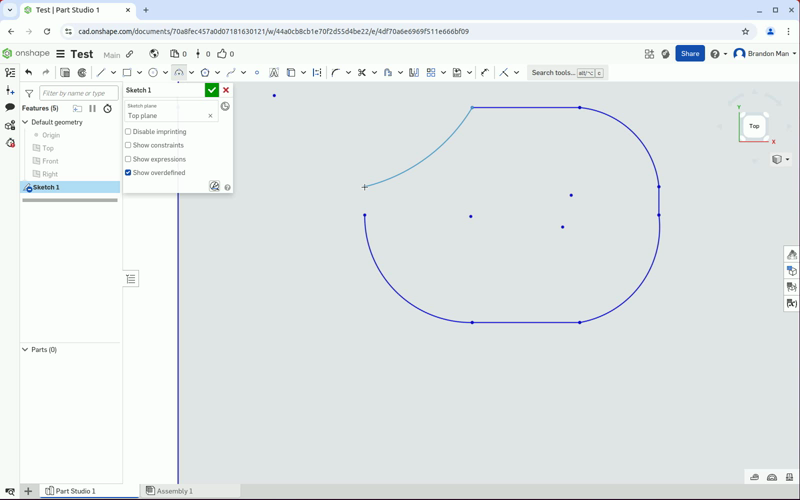
click(364, 186)
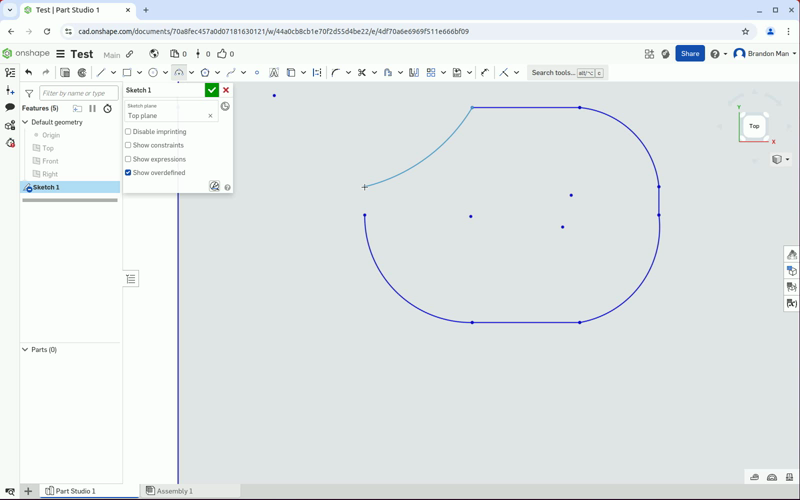
scroll(-6)
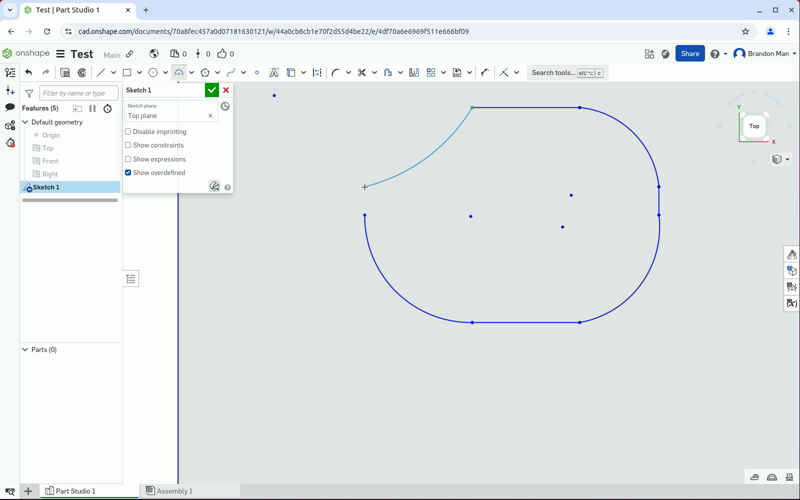
scroll(-6)
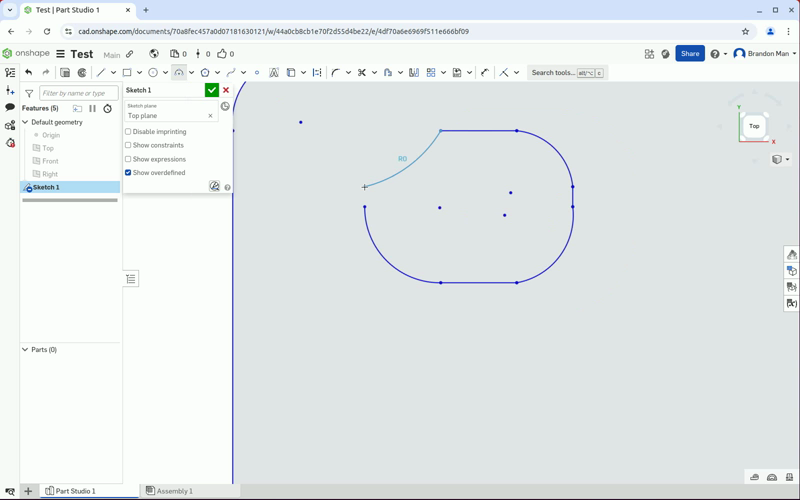
scroll(-6)
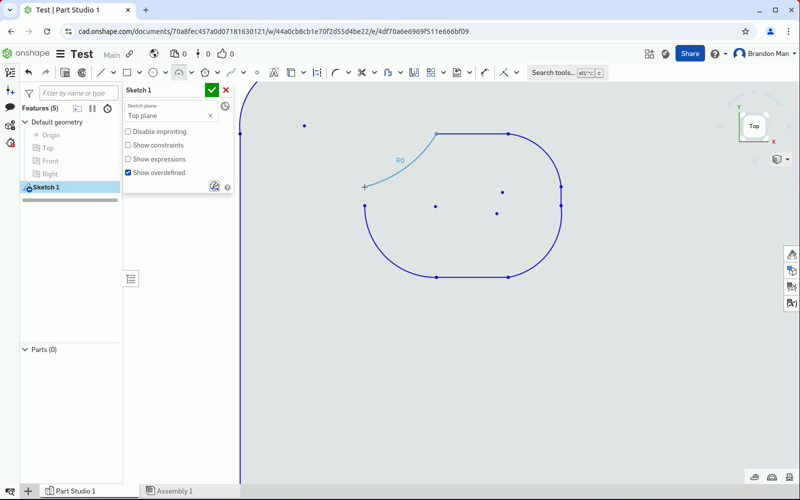
scroll(-6)
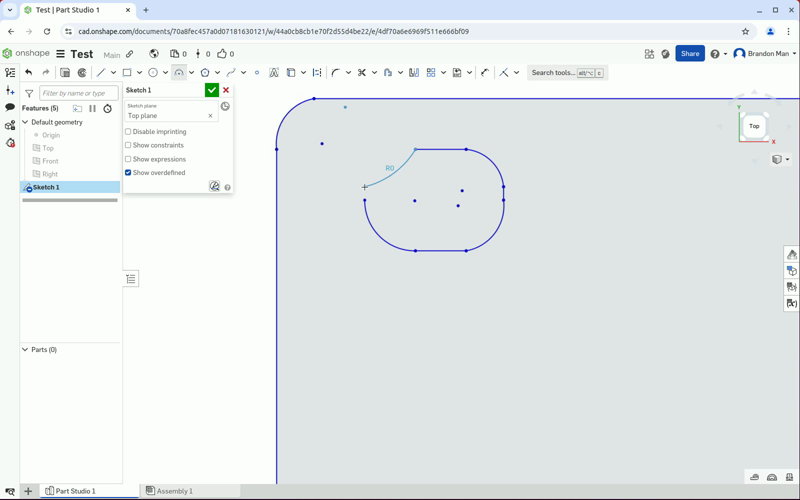
scroll(-6)
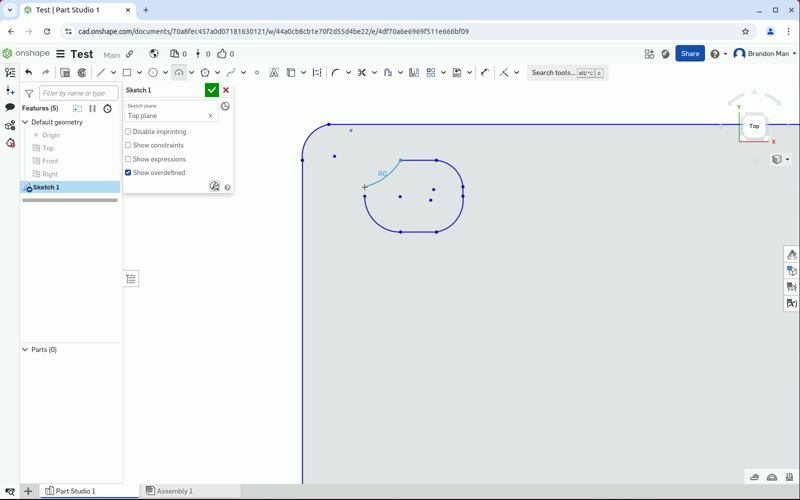
scroll(-6)
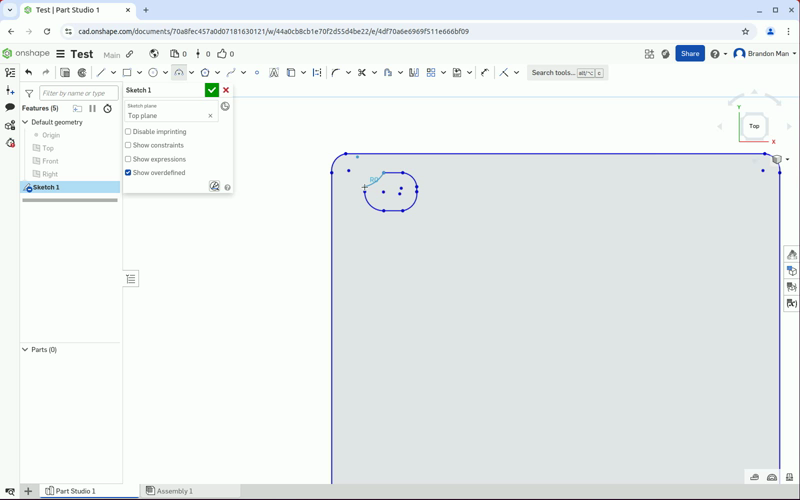
scroll(-6)
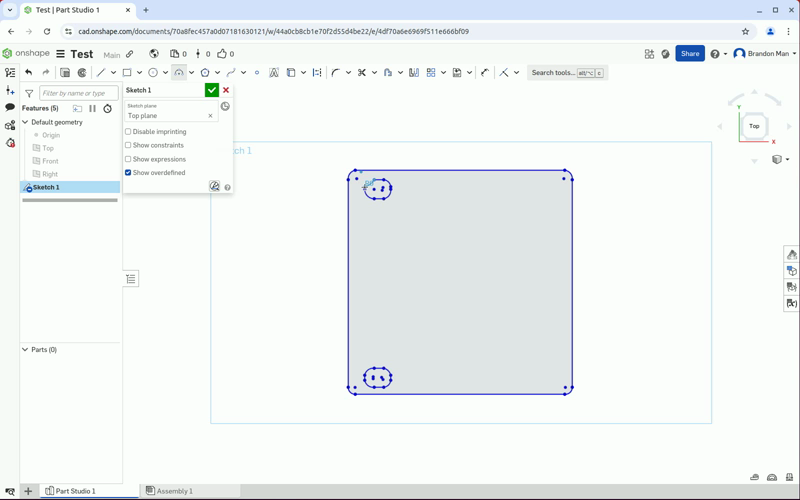
mouse_move(368, 181)
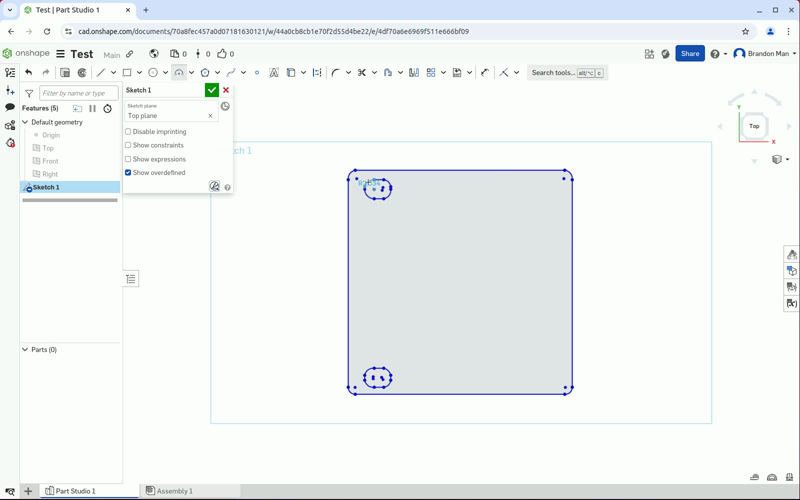
click(368, 181)
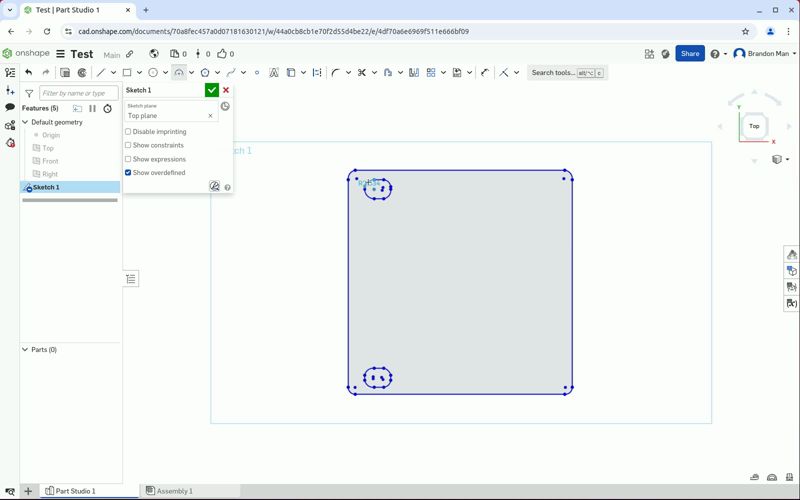
key_up(shift)
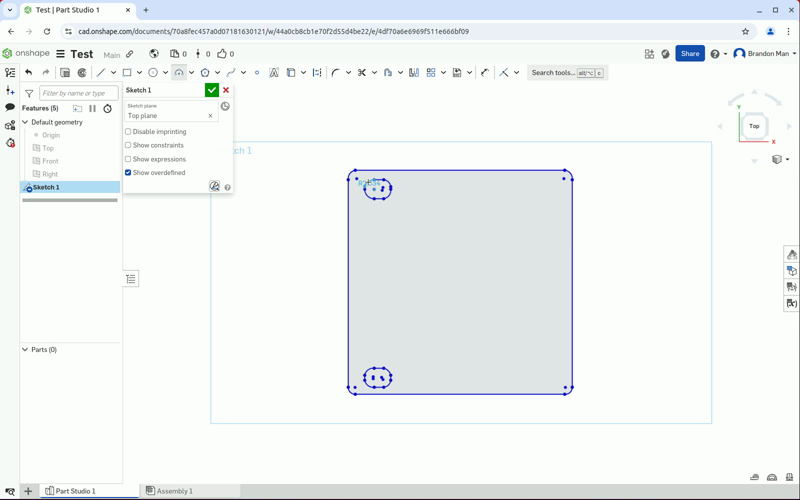
key(esc)
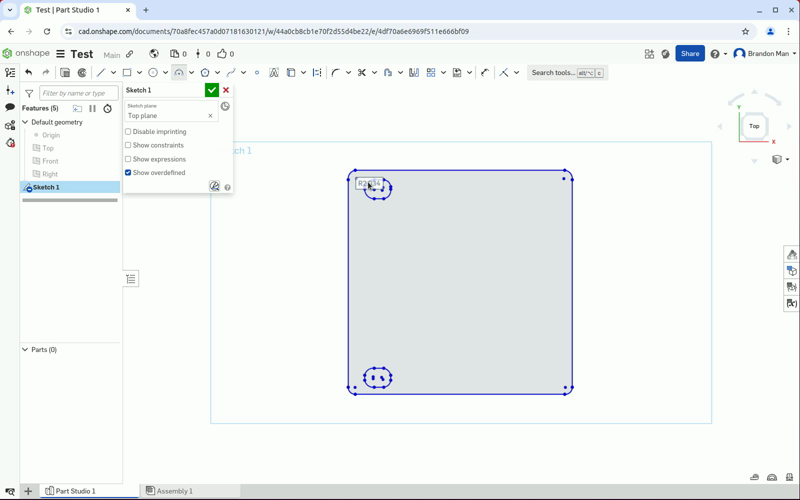
key(l)
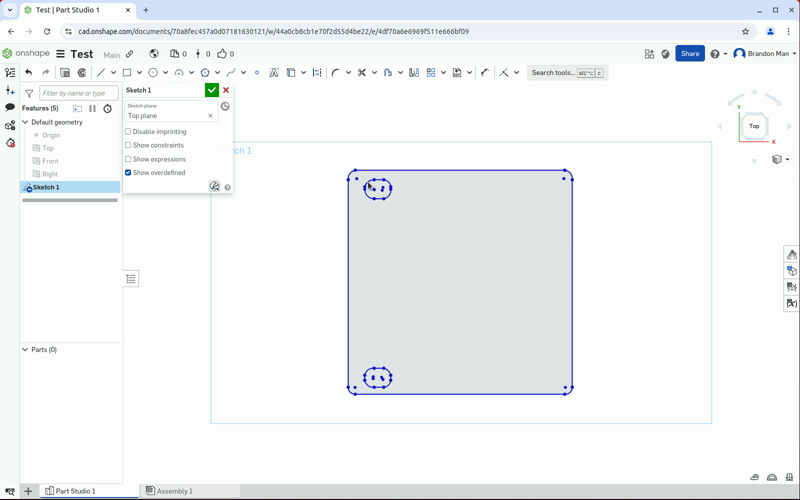
mouse_move(364, 186)
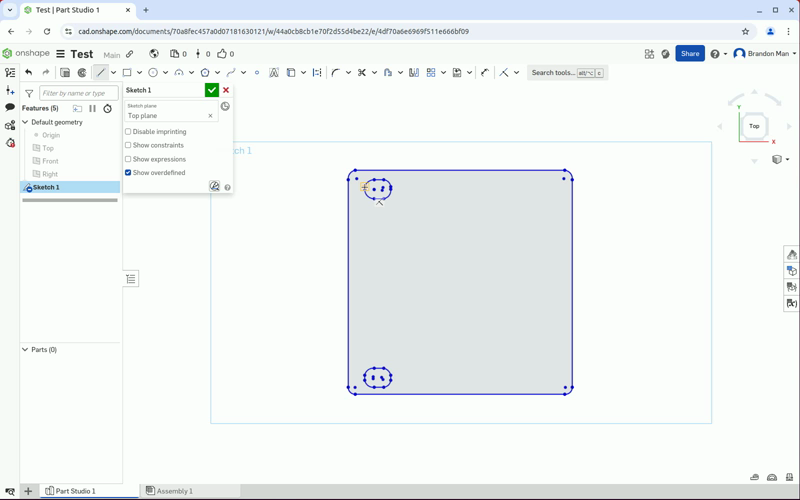
scroll(6)
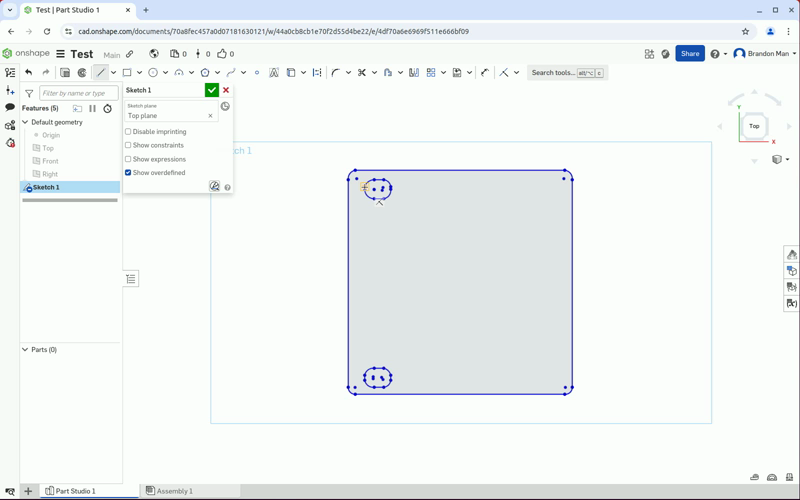
scroll(6)
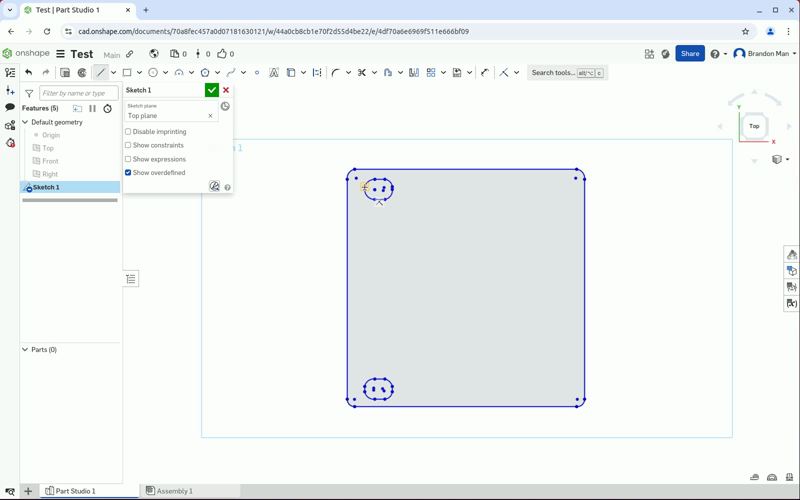
scroll(6)
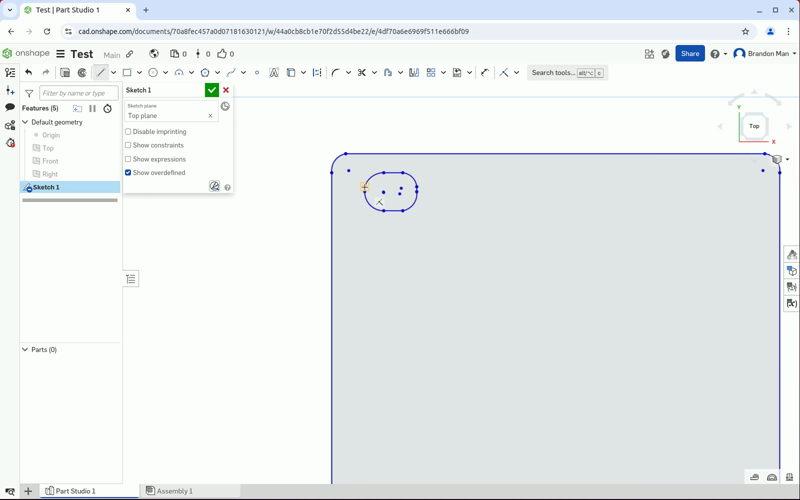
scroll(6)
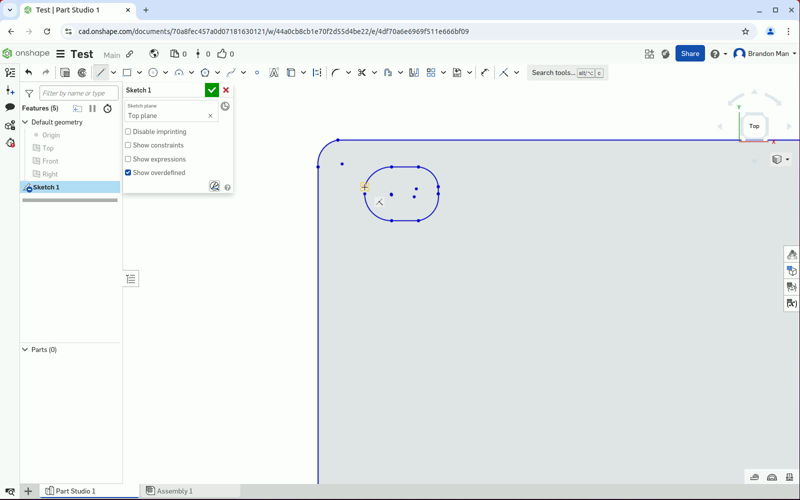
scroll(6)
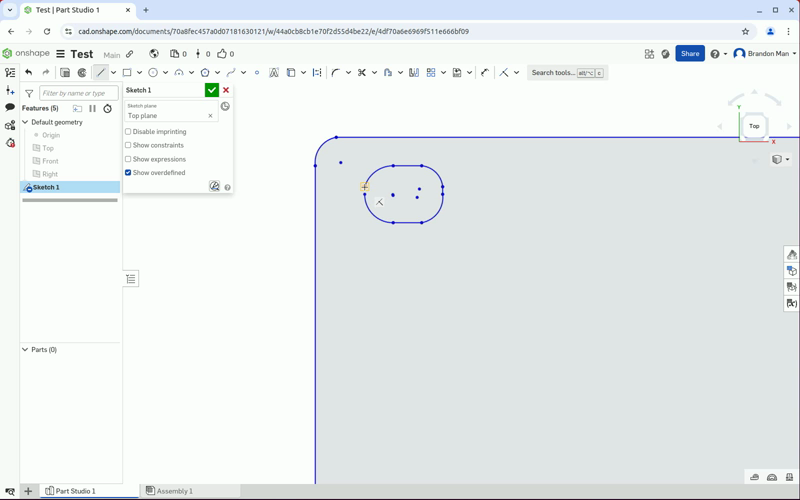
scroll(6)
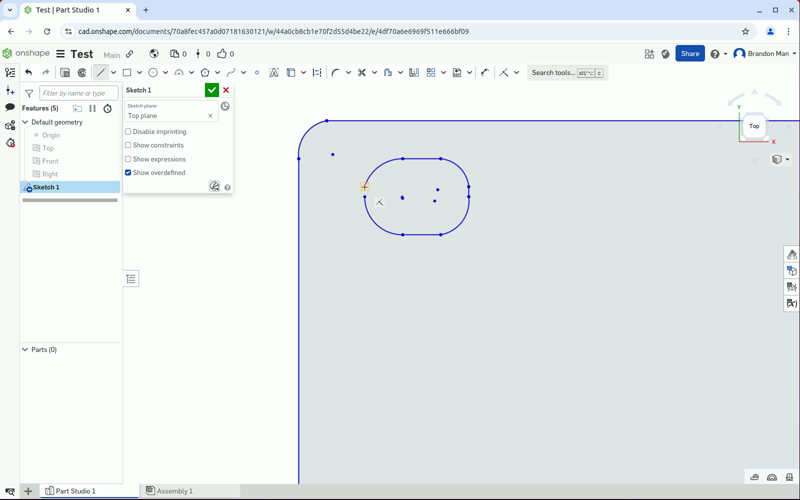
scroll(6)
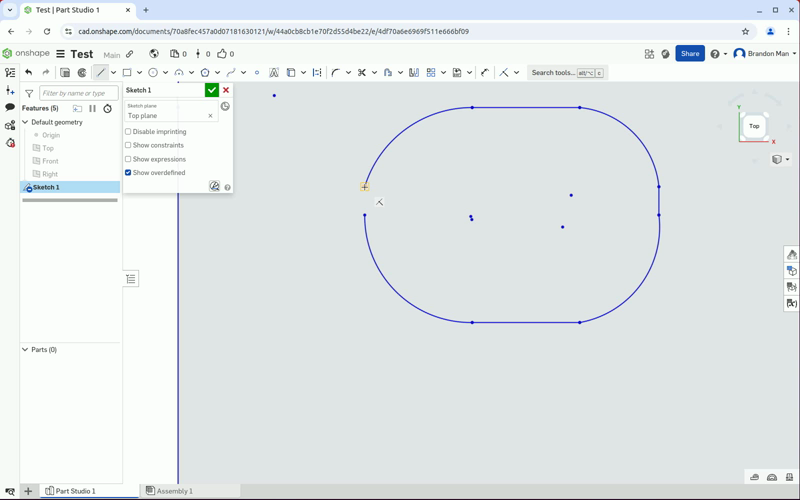
click(364, 186)
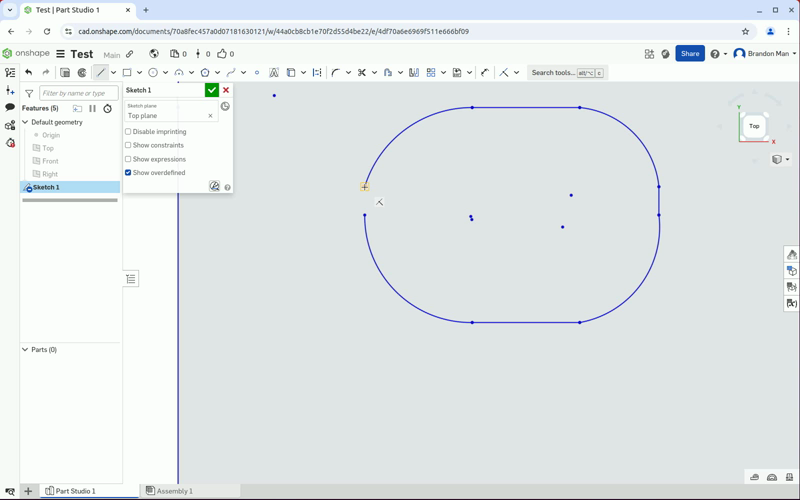
scroll(-6)
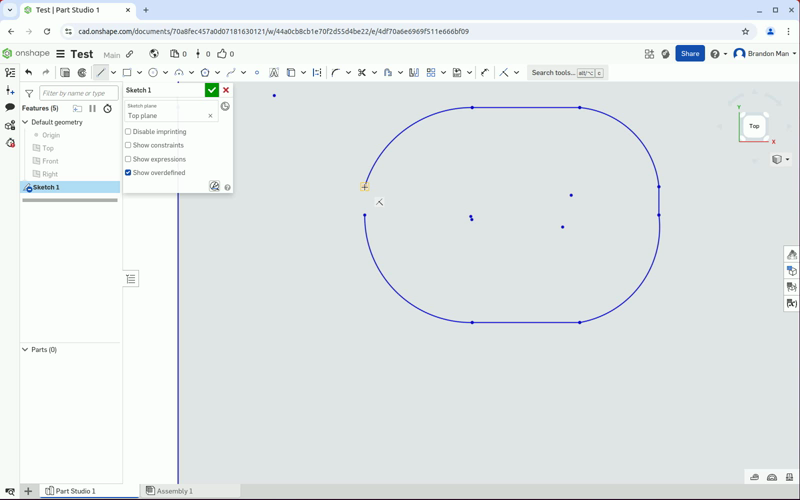
scroll(-6)
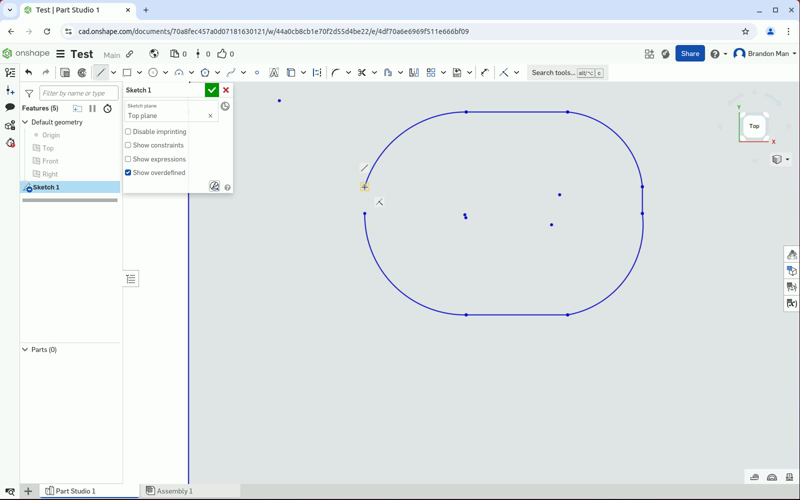
scroll(-6)
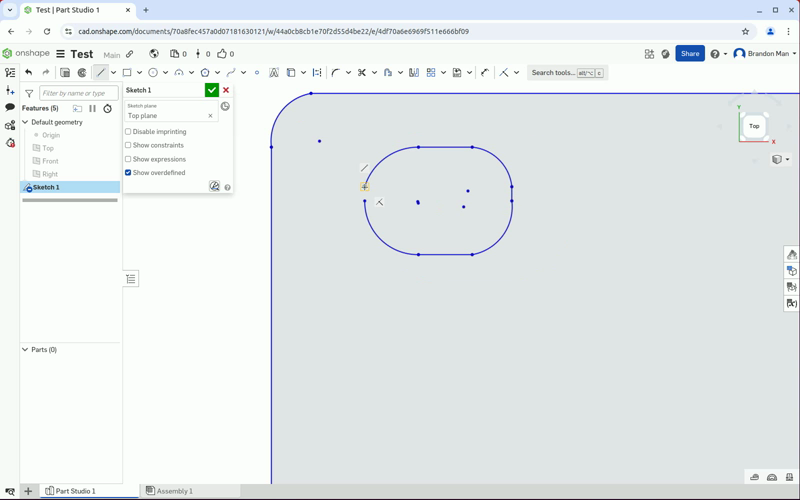
scroll(-6)
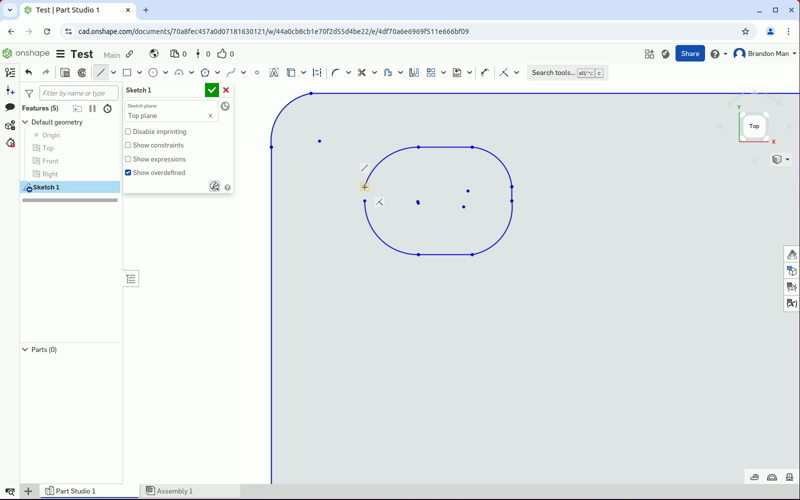
scroll(-6)
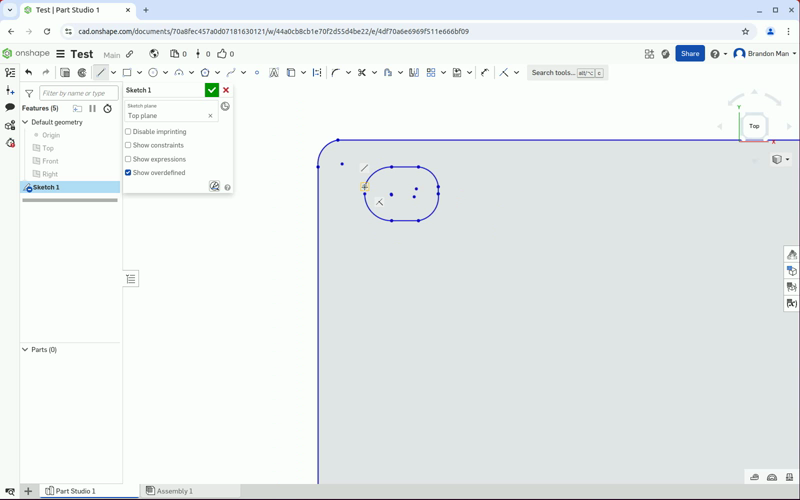
scroll(-6)
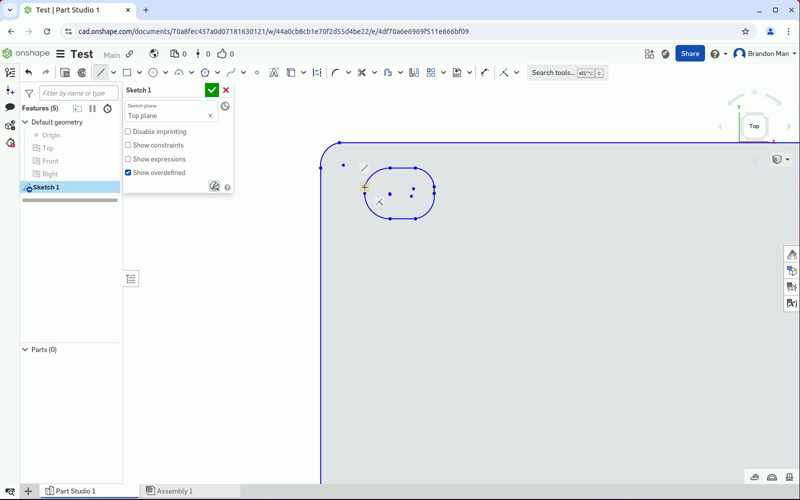
scroll(-6)
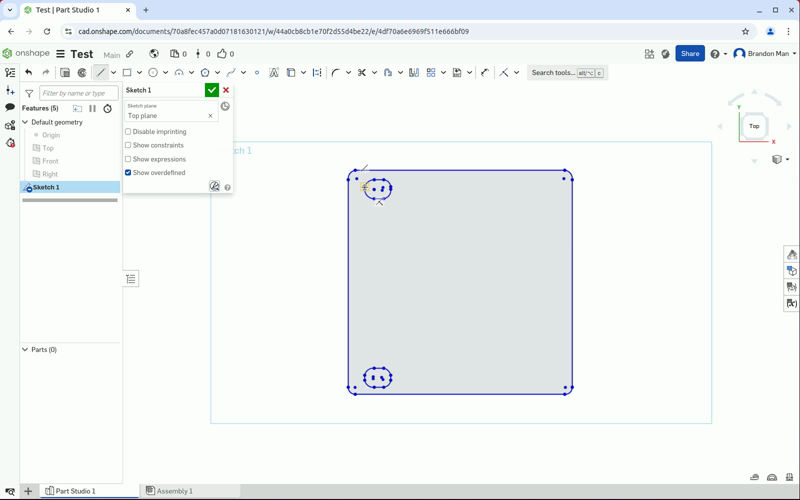
mouse_move(394, 186)
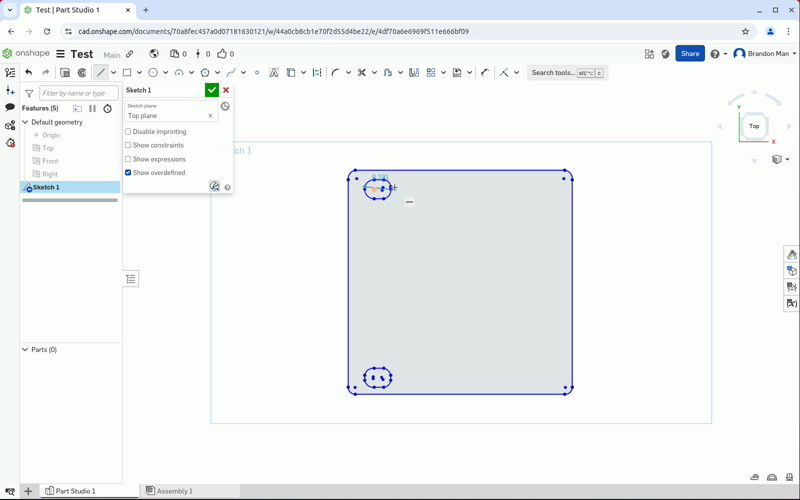
key_down(shift)
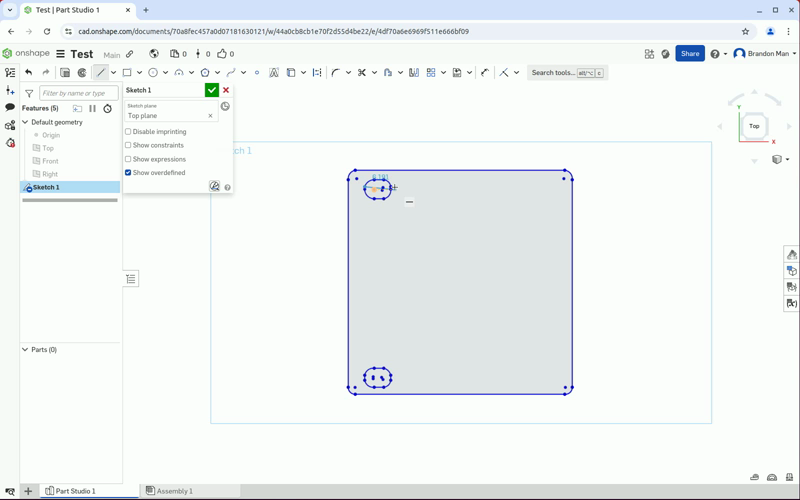
mouse_move(364, 189)
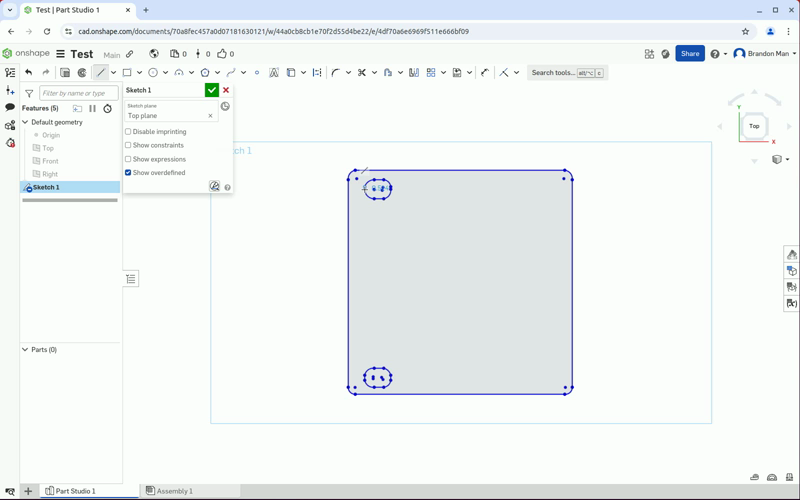
scroll(6)
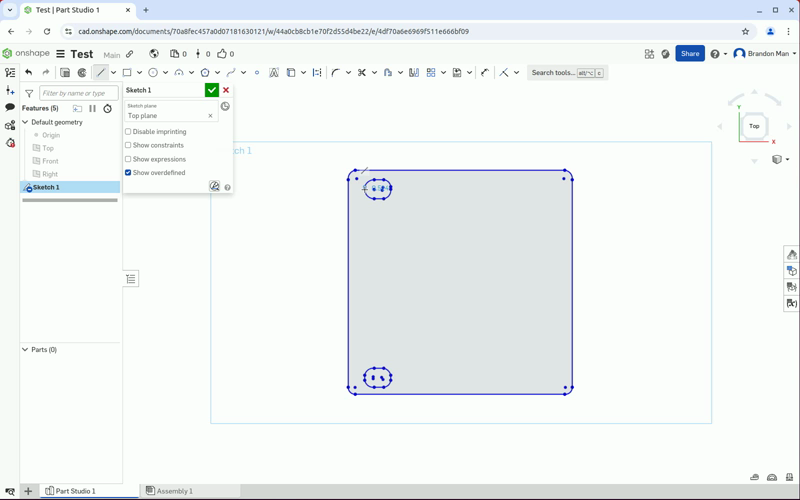
scroll(6)
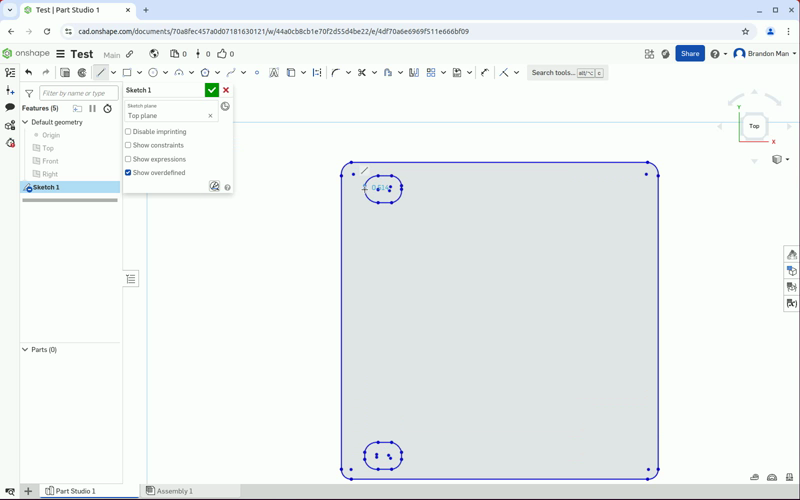
scroll(6)
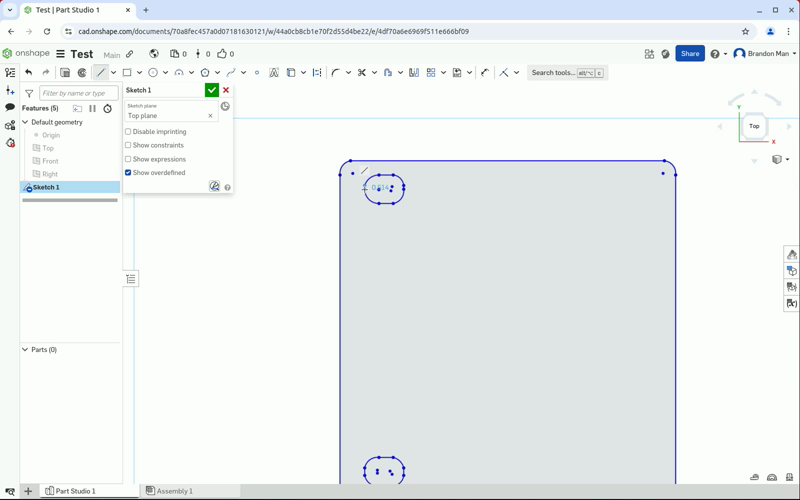
scroll(6)
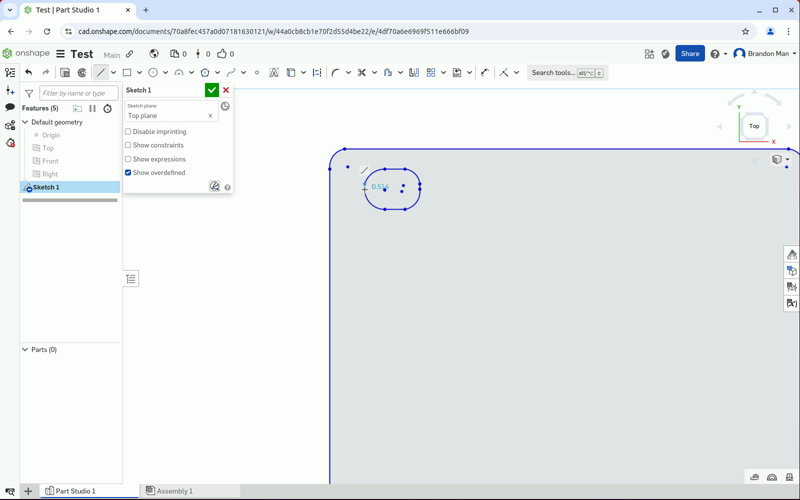
scroll(6)
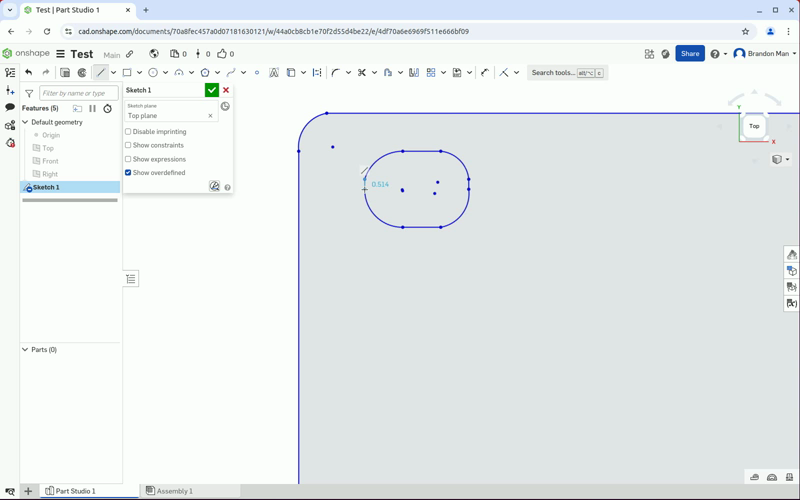
scroll(6)
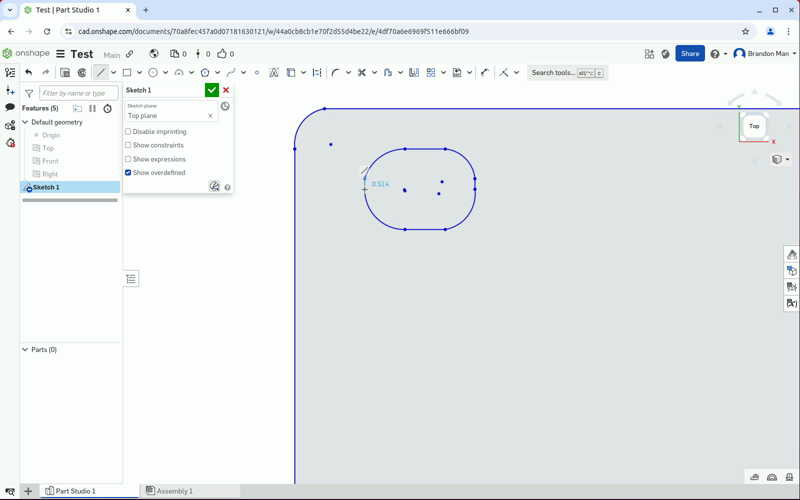
scroll(6)
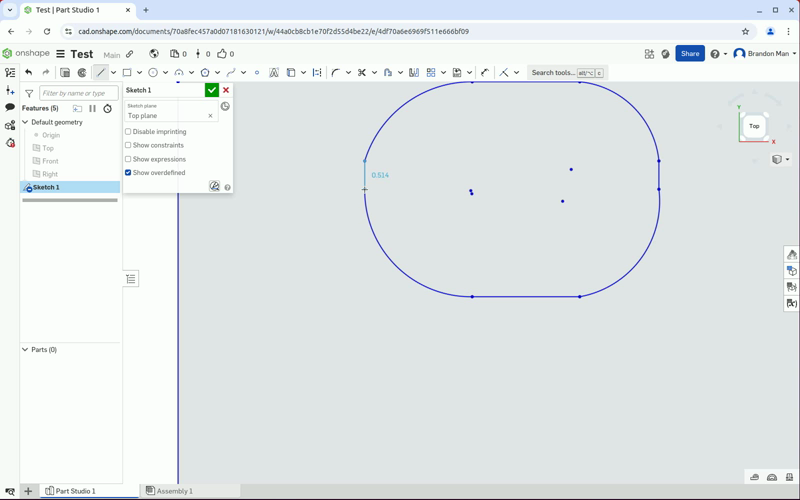
key_up(shift)
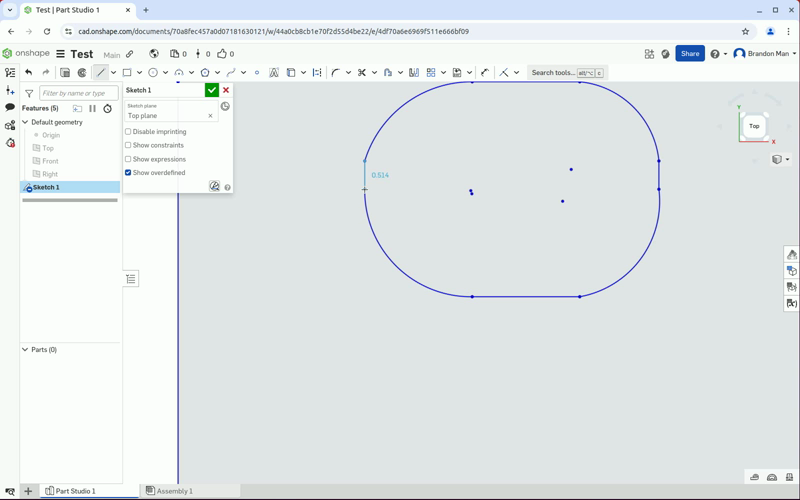
click(364, 189)
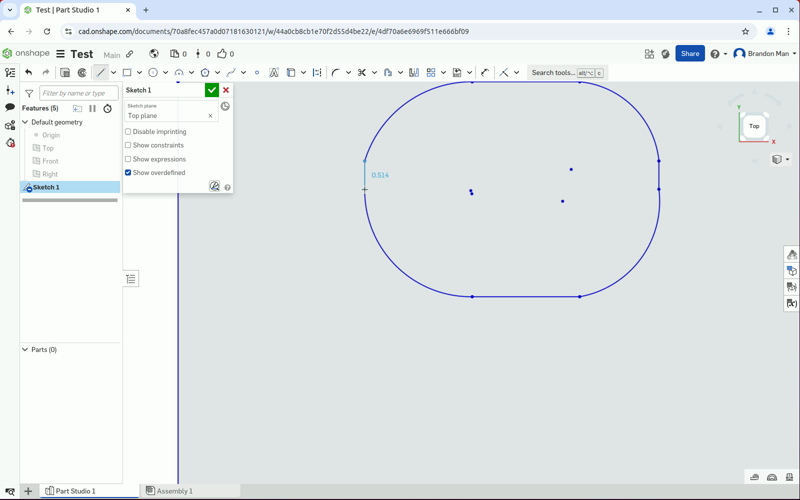
scroll(-6)
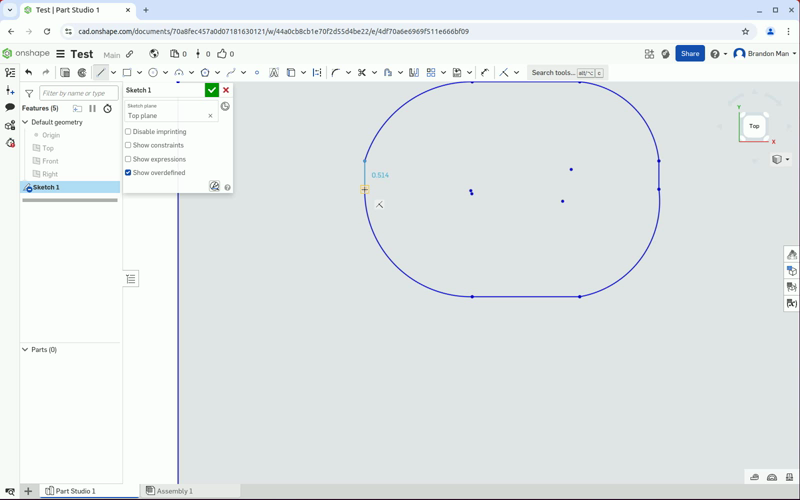
scroll(-6)
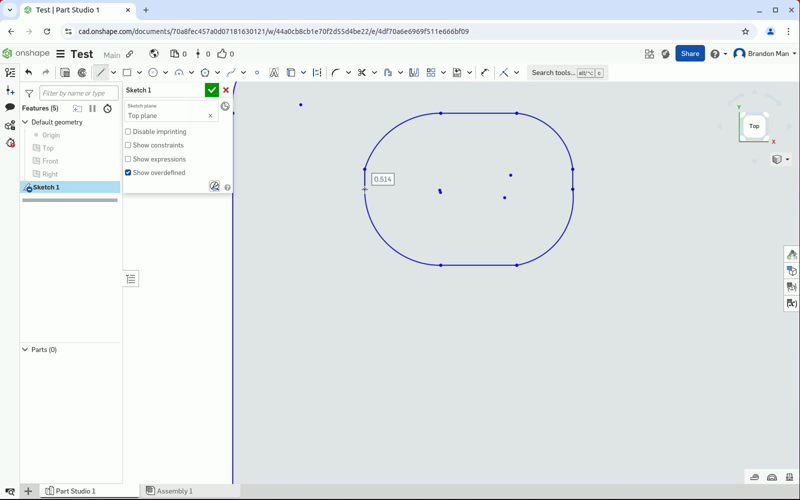
scroll(-6)
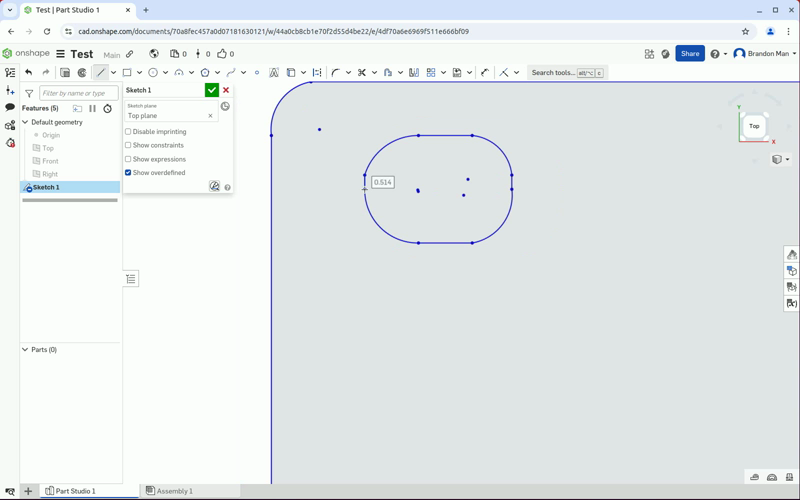
scroll(-6)
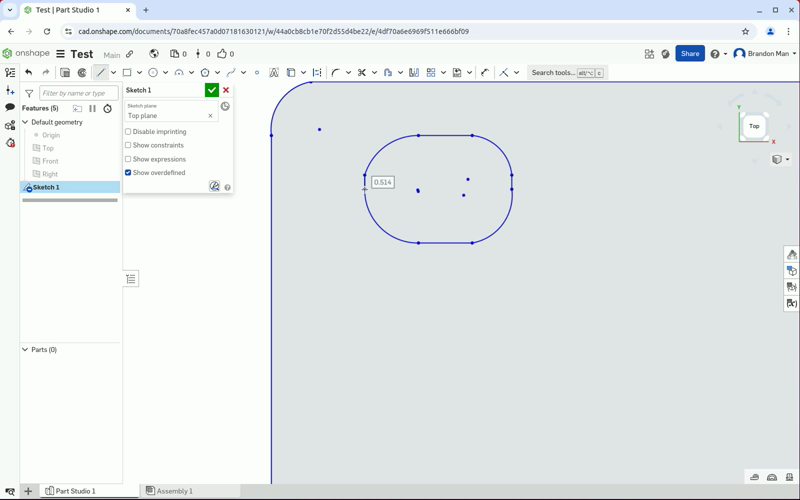
scroll(-6)
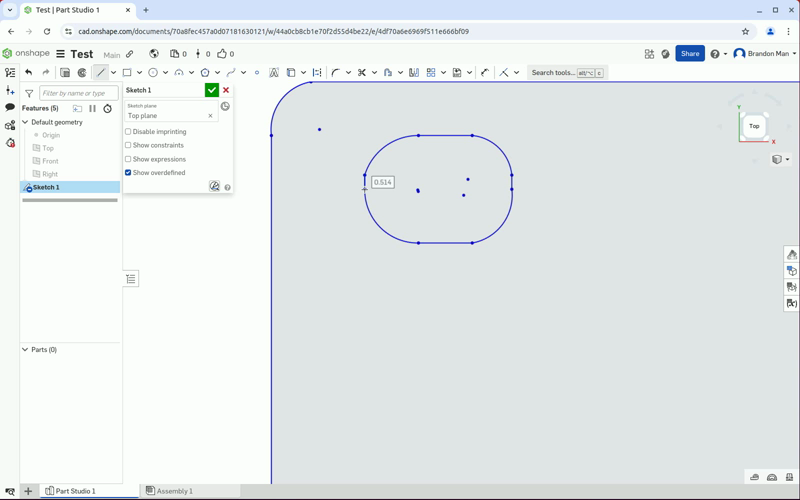
scroll(-6)
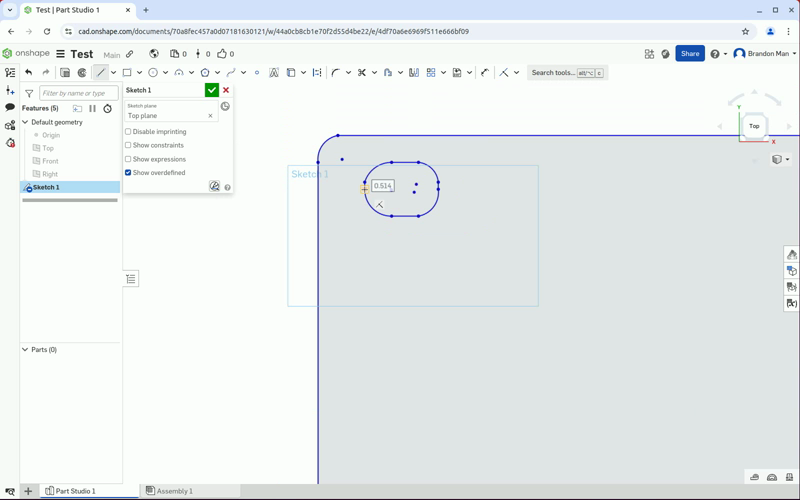
scroll(-6)
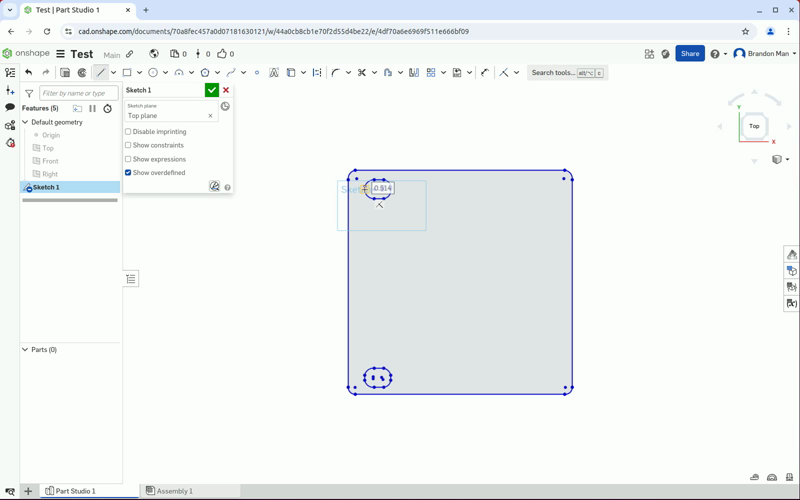
key(esc)
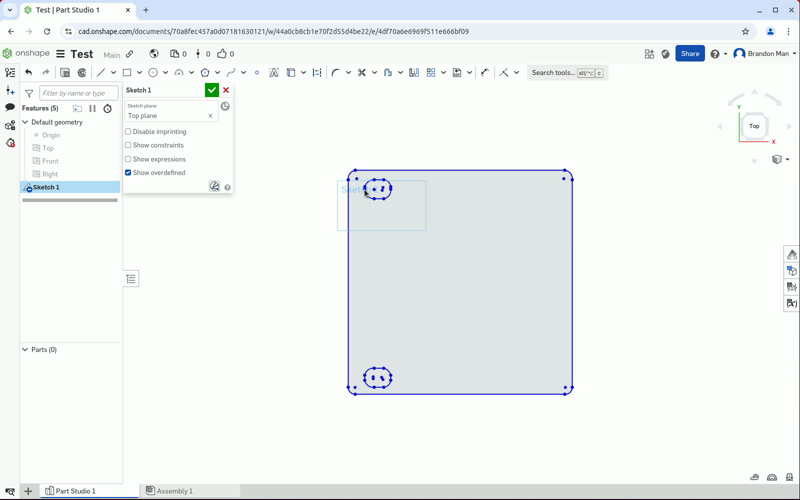
key(a)
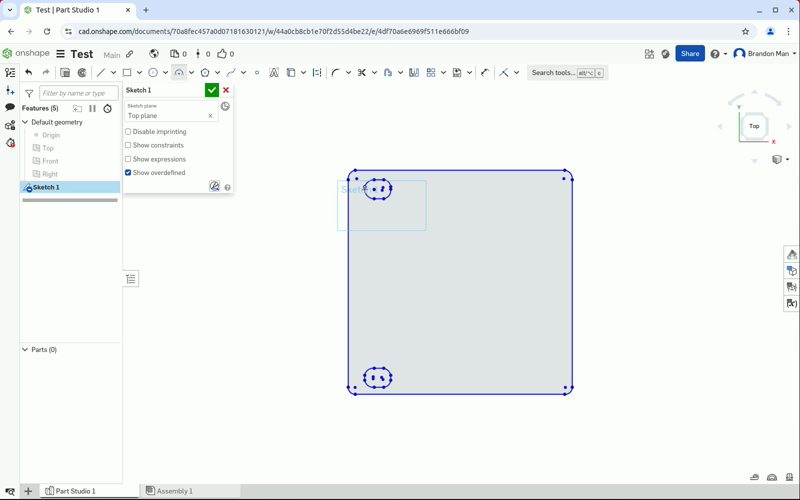
key_down(shift)
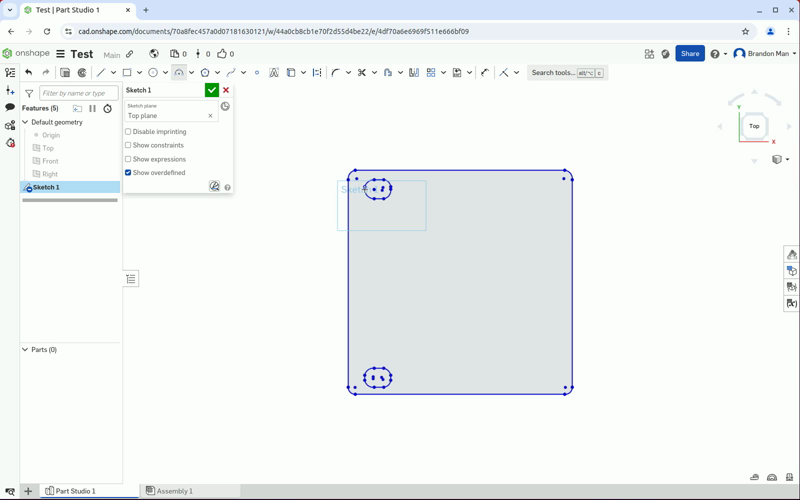
mouse_move(529, 189)
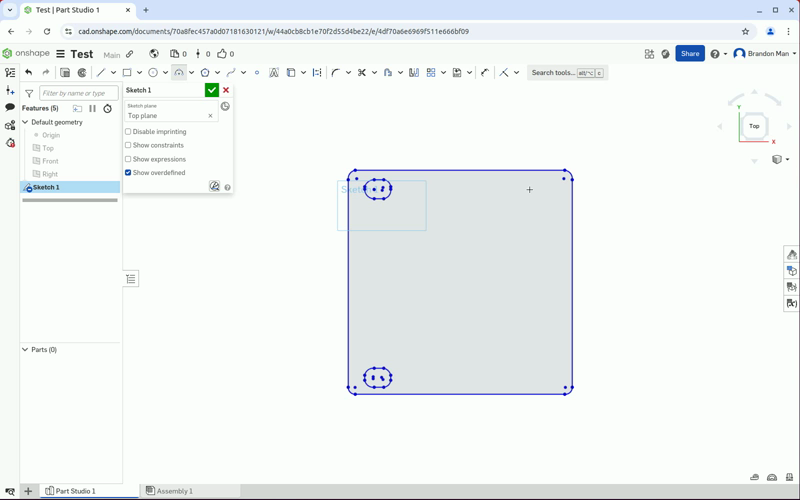
click(529, 189)
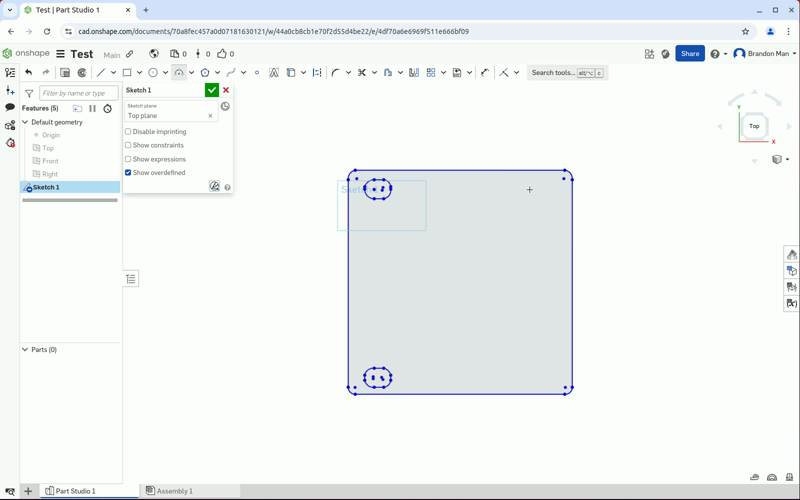
key_up(shift)
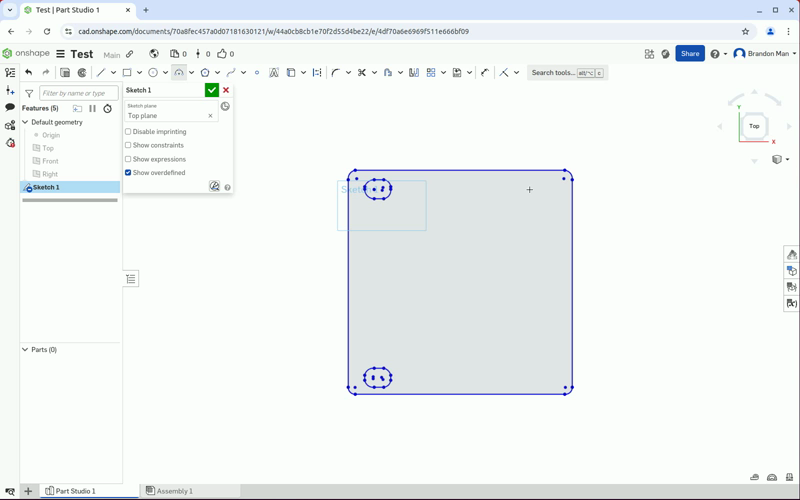
key_down(shift)
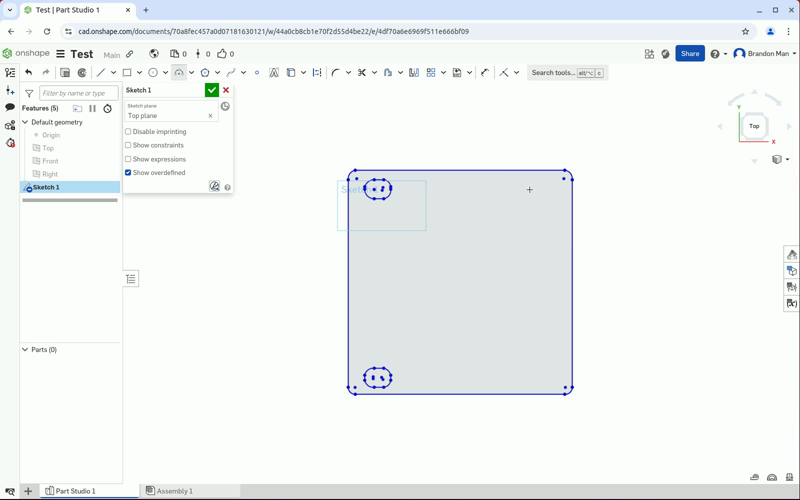
mouse_move(536, 198)
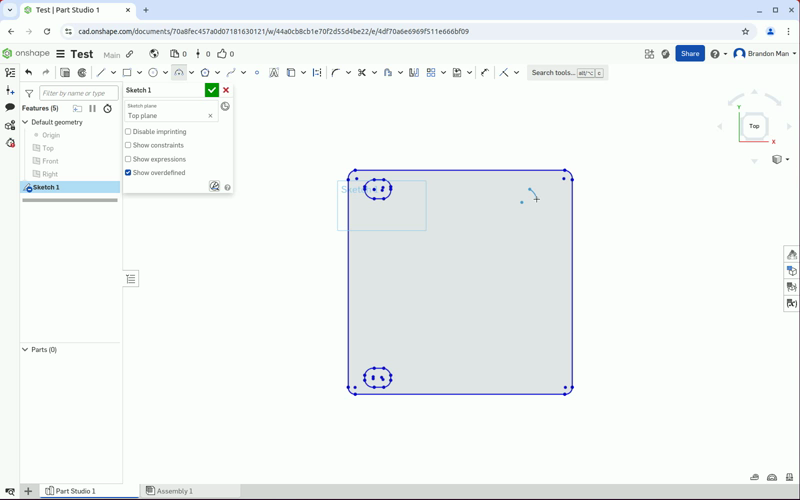
click(536, 198)
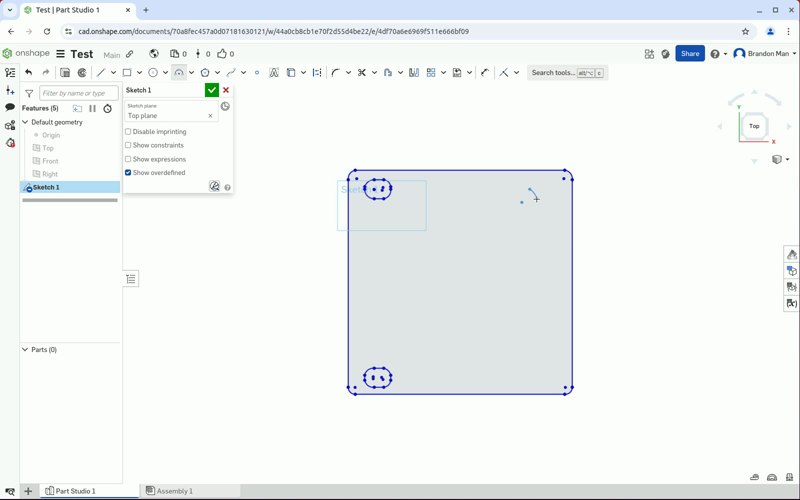
mouse_move(531, 195)
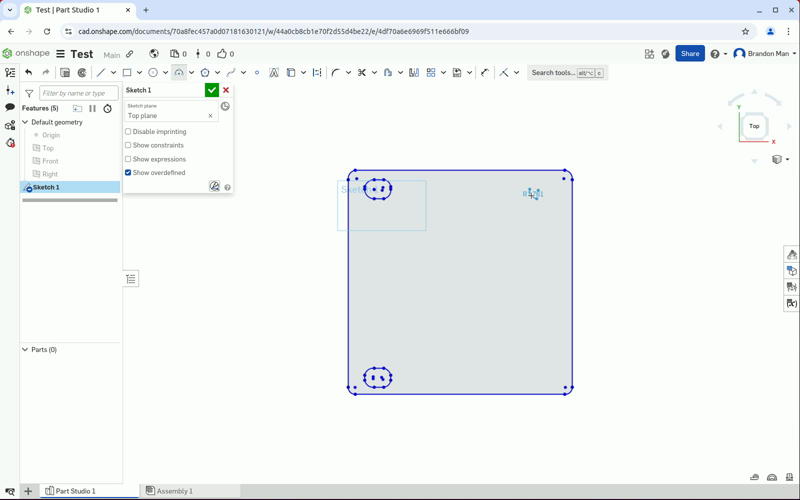
click(531, 195)
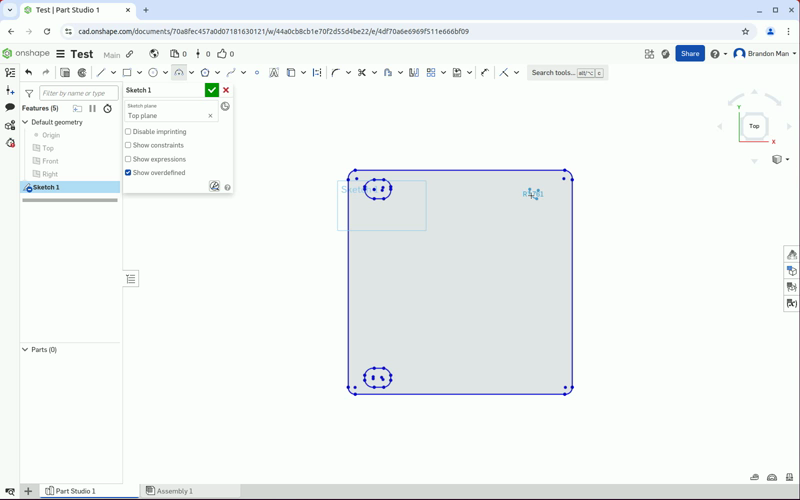
key_up(shift)
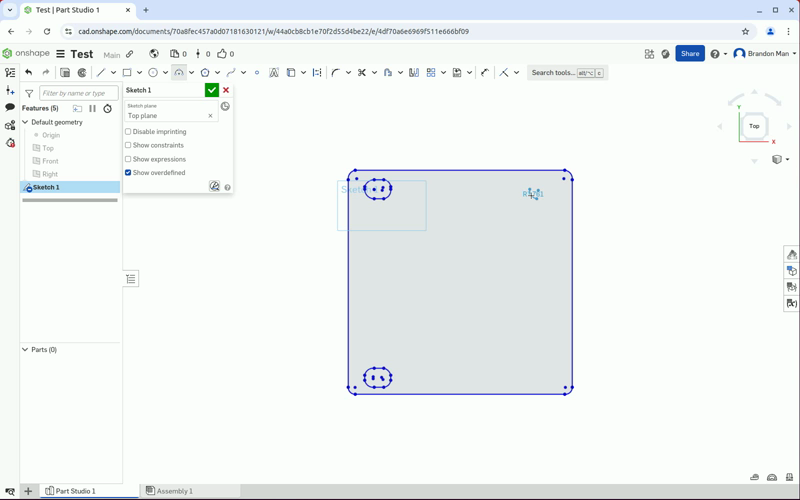
key(esc)
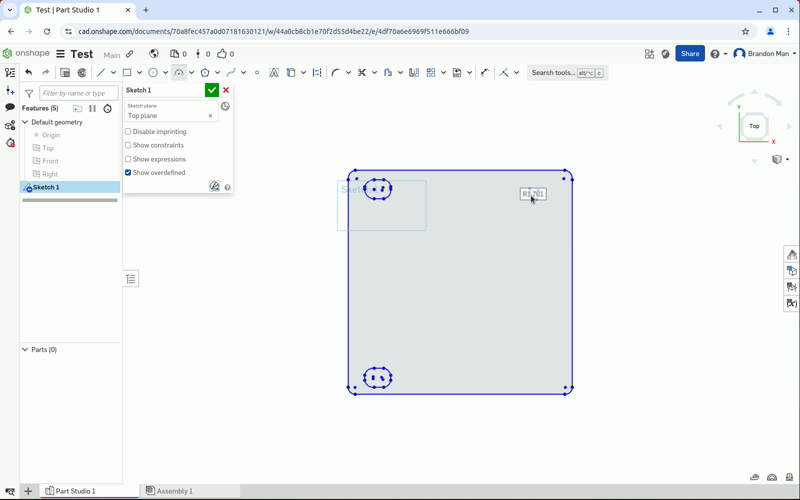
key(l)
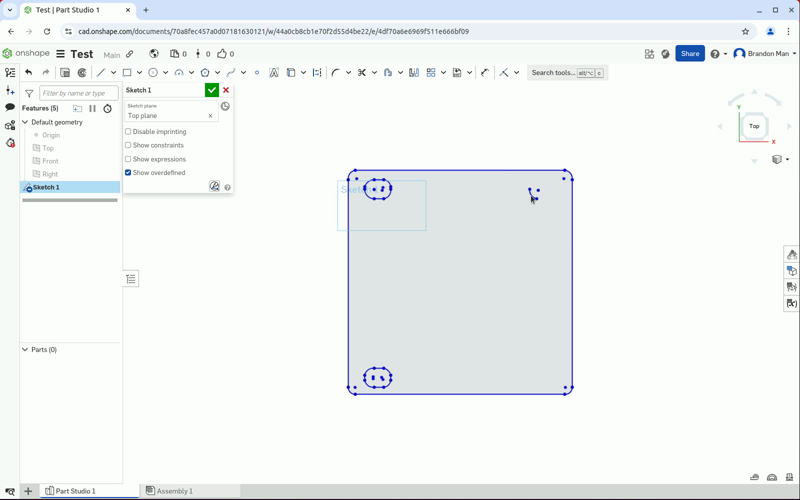
mouse_move(536, 198)
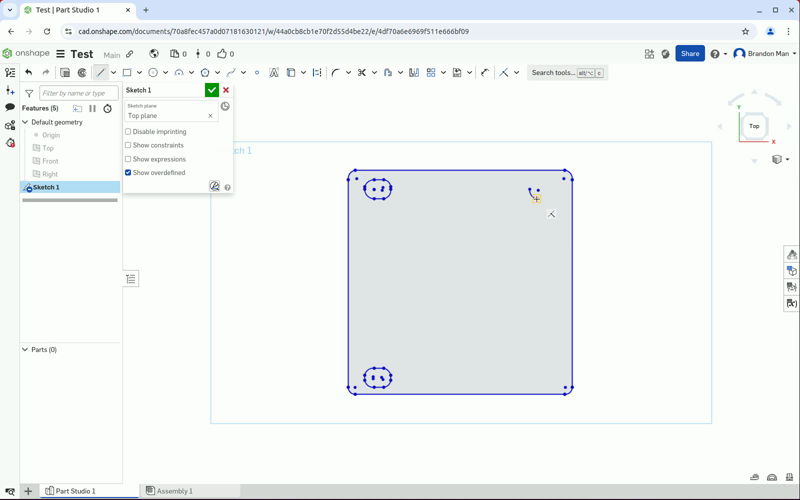
click(536, 198)
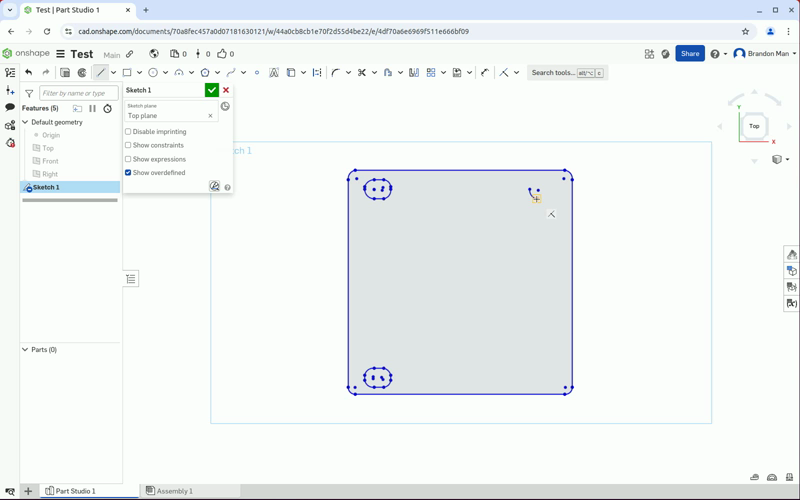
key_down(shift)
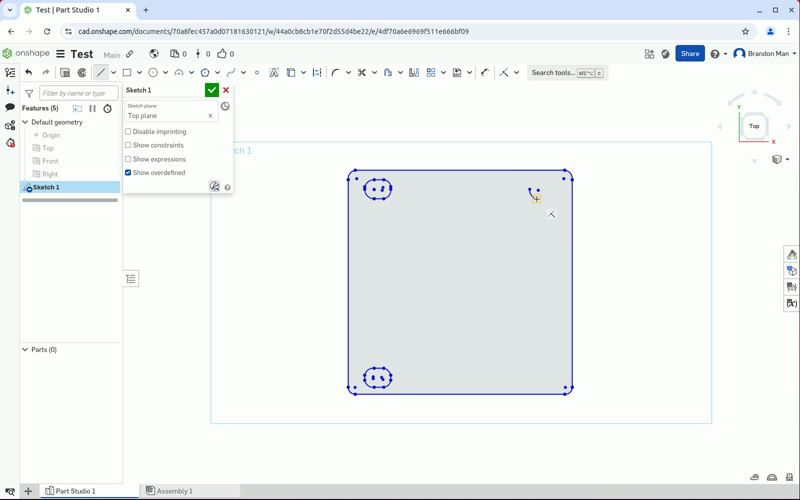
mouse_move(566, 198)
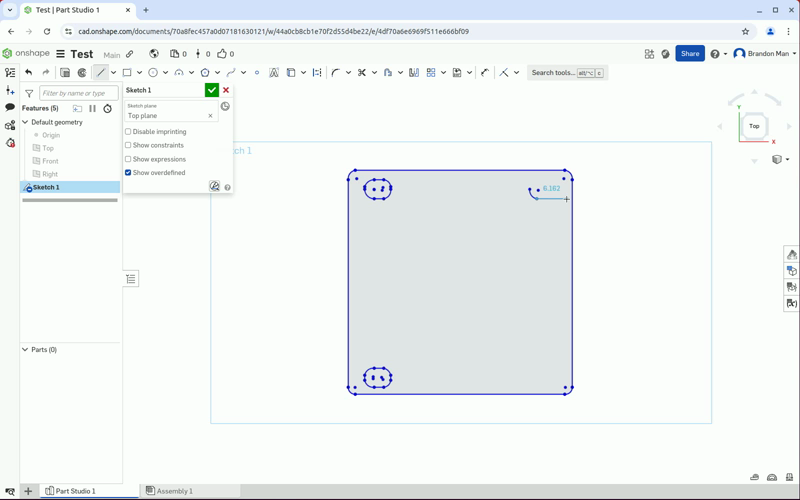
mouse_move(546, 198)
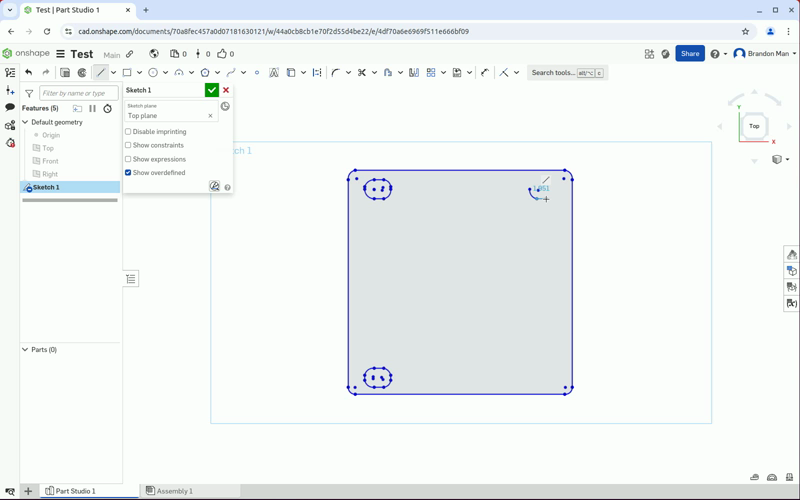
click(546, 198)
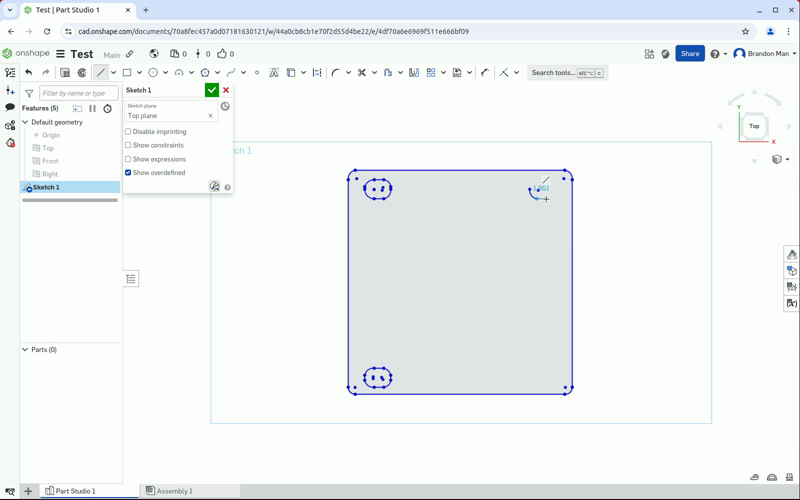
key_up(shift)
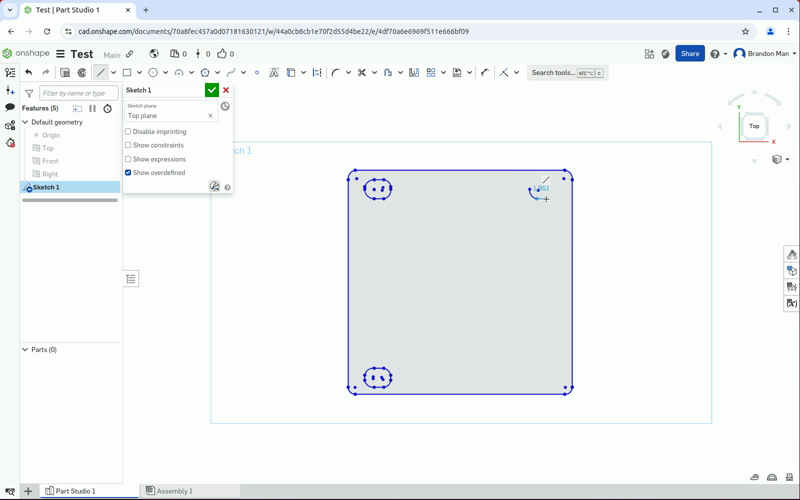
key(esc)
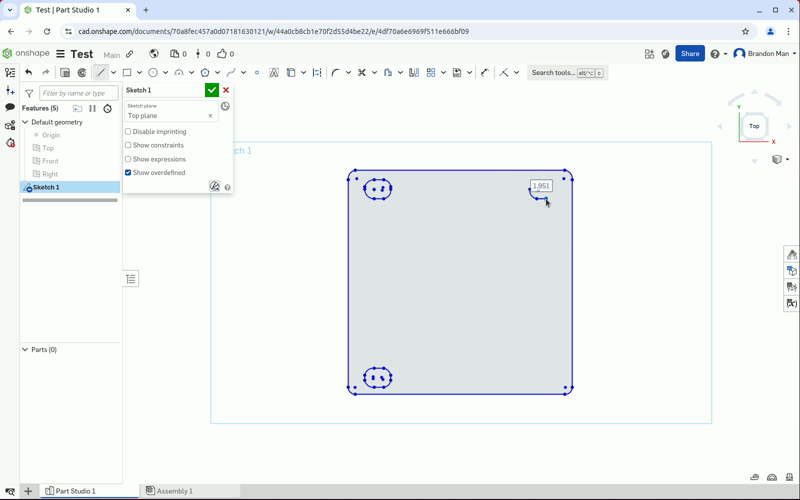
key(a)
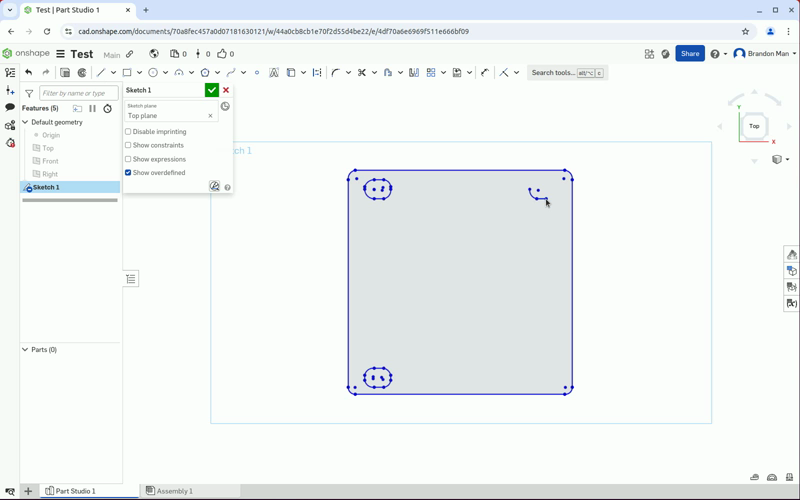
mouse_move(546, 198)
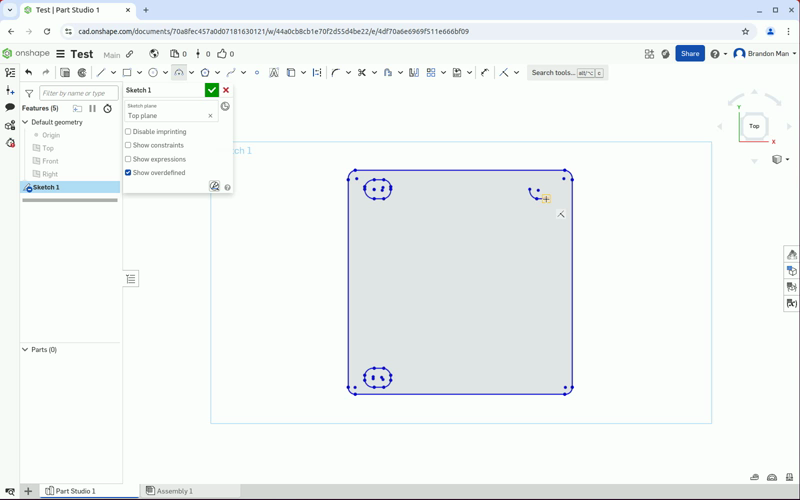
click(546, 198)
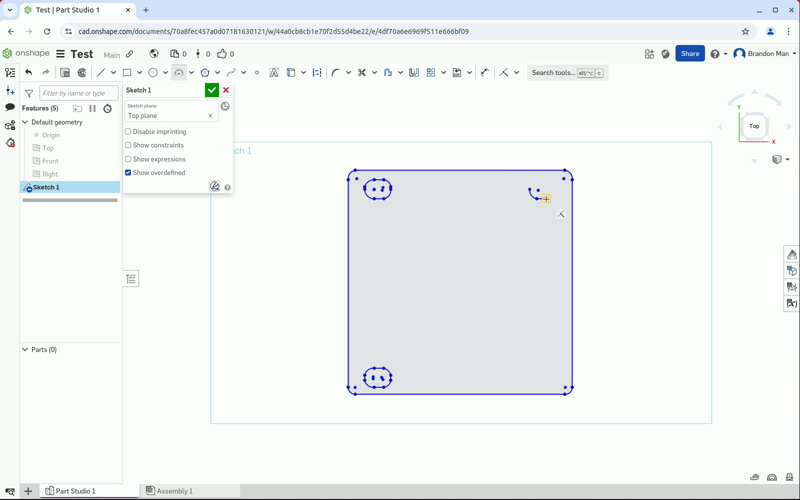
key_down(shift)
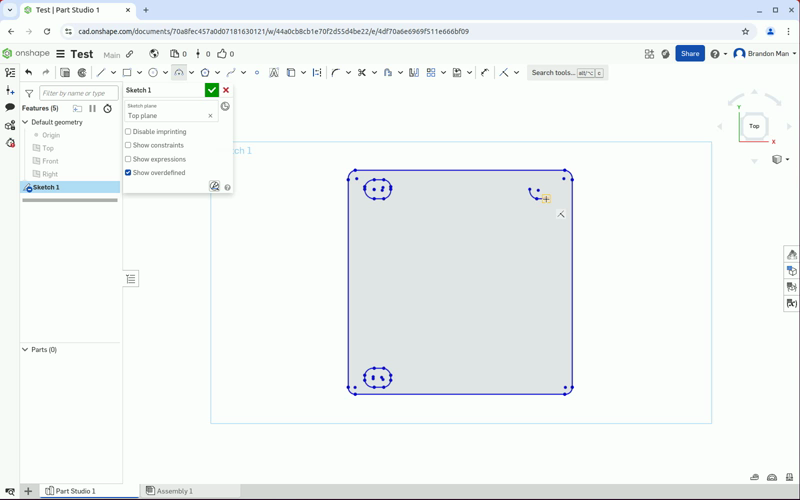
mouse_move(555, 189)
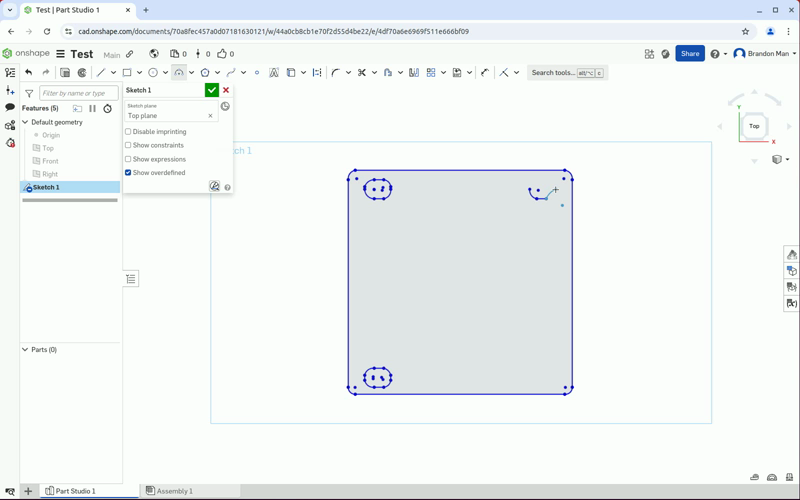
click(555, 189)
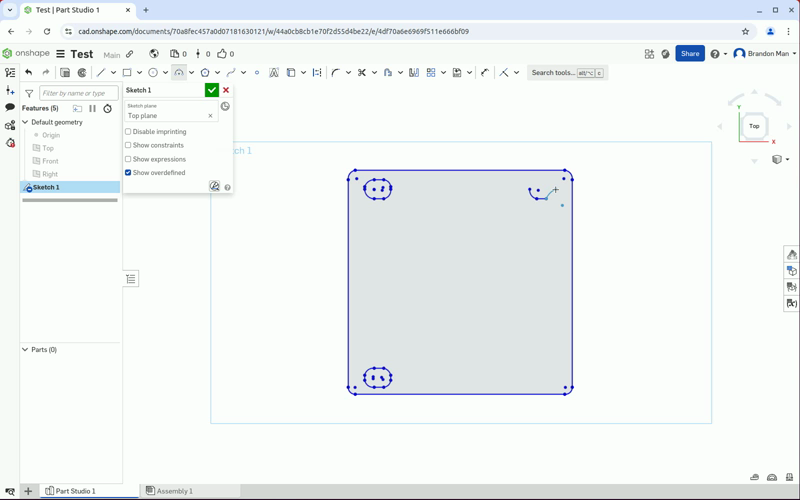
mouse_move(552, 195)
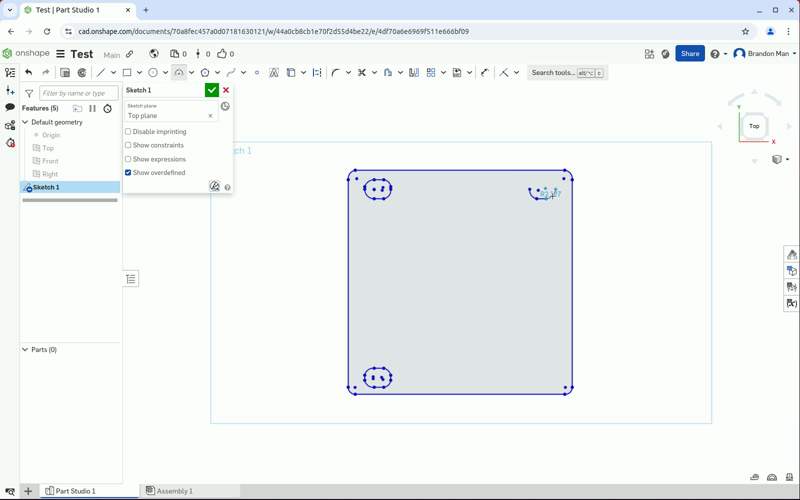
click(552, 195)
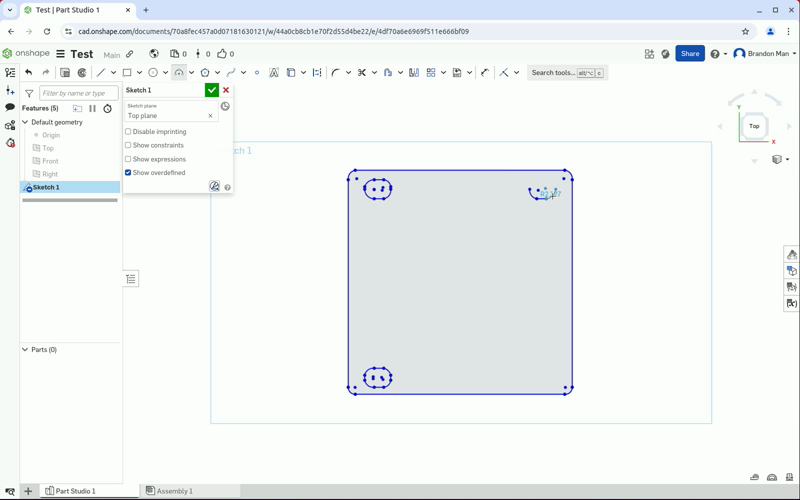
key_up(shift)
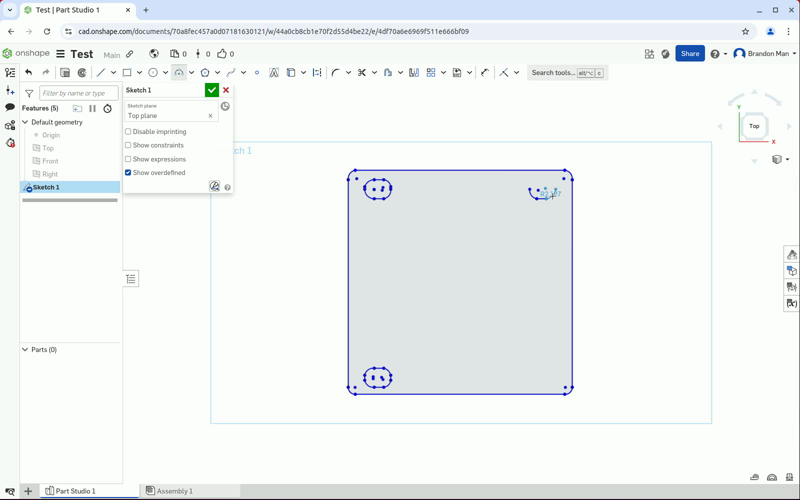
key(esc)
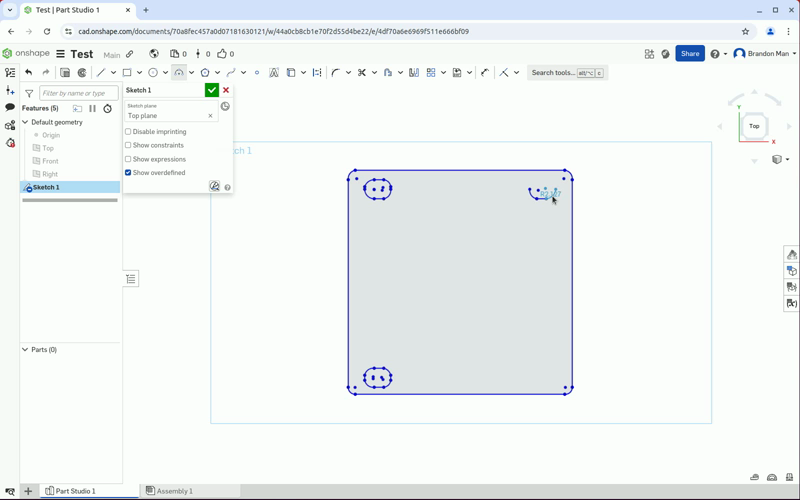
key(l)
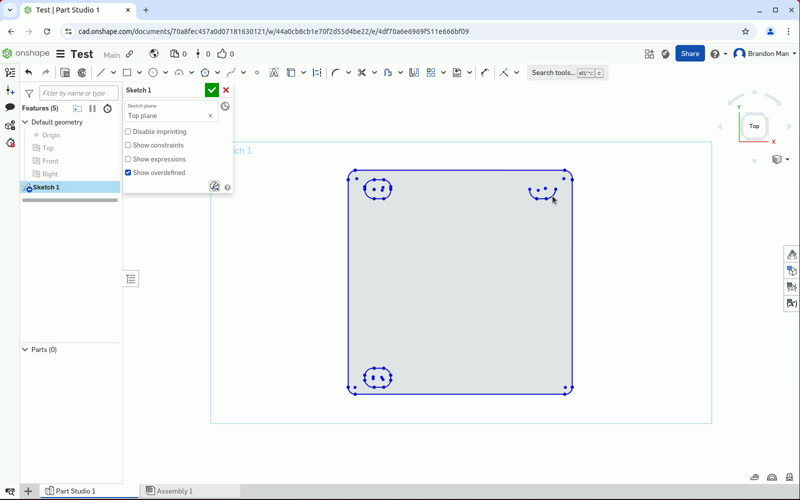
mouse_move(555, 189)
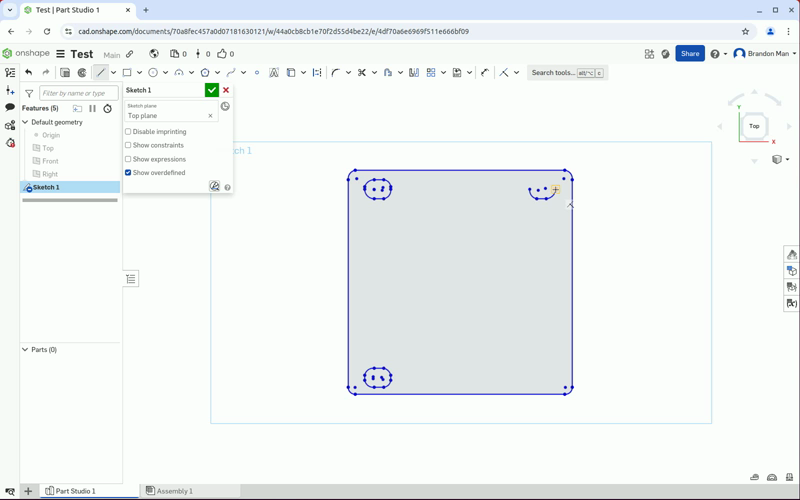
click(555, 189)
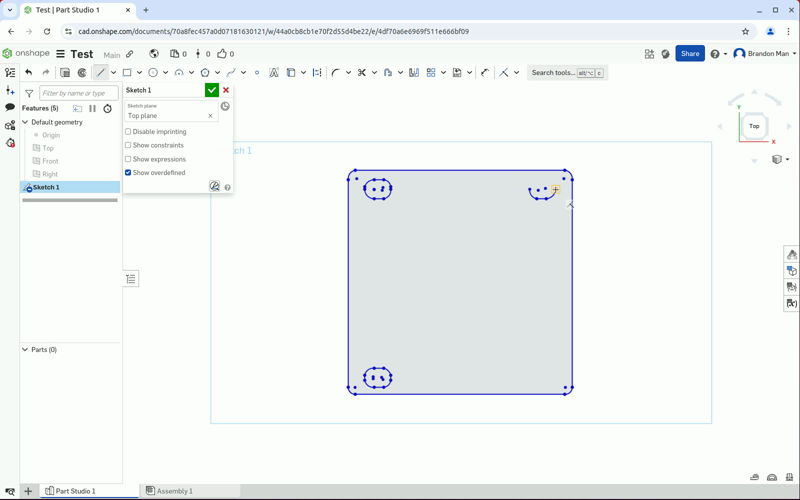
key_down(shift)
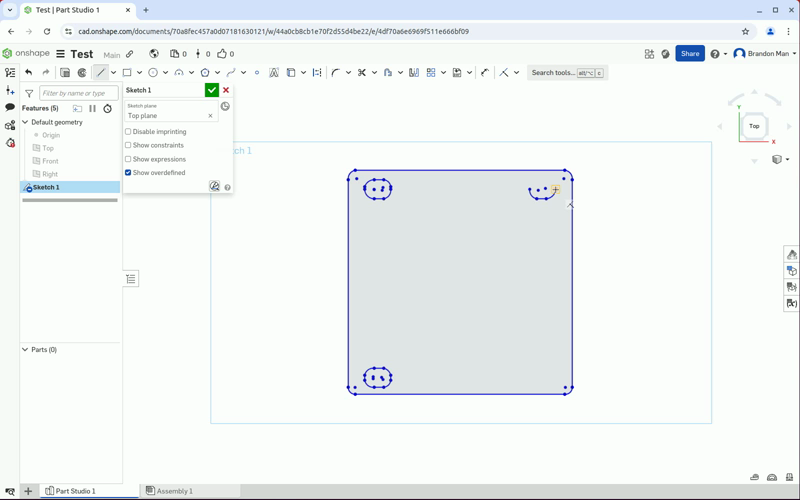
mouse_move(585, 189)
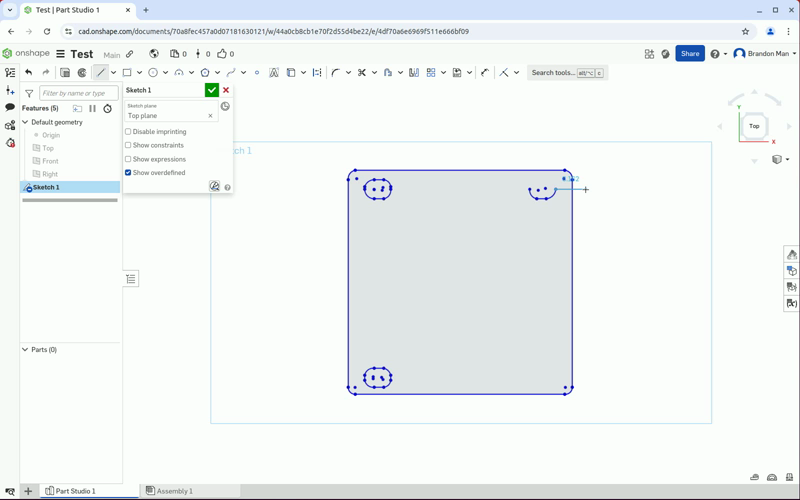
mouse_move(555, 186)
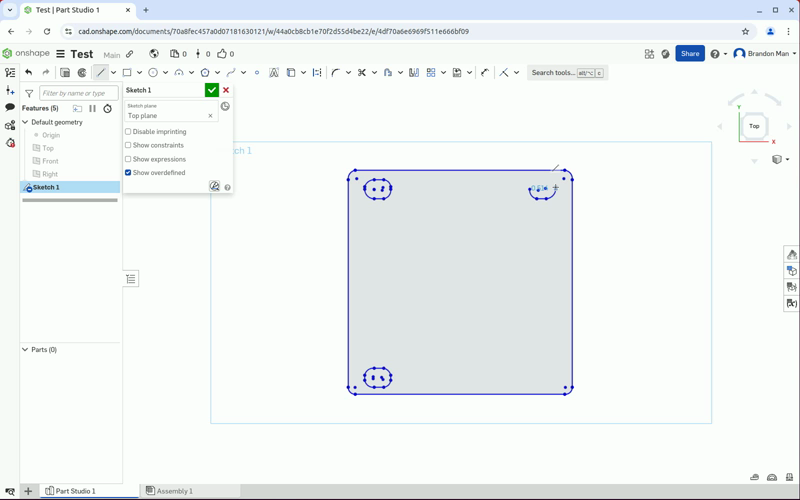
scroll(6)
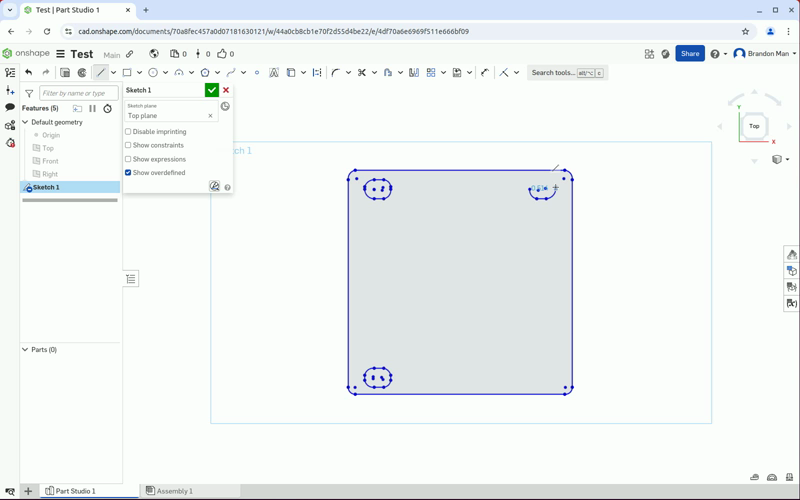
scroll(6)
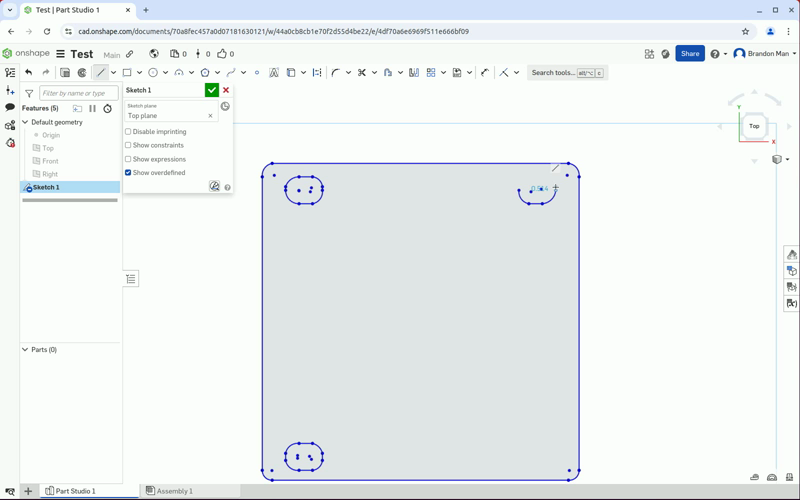
scroll(6)
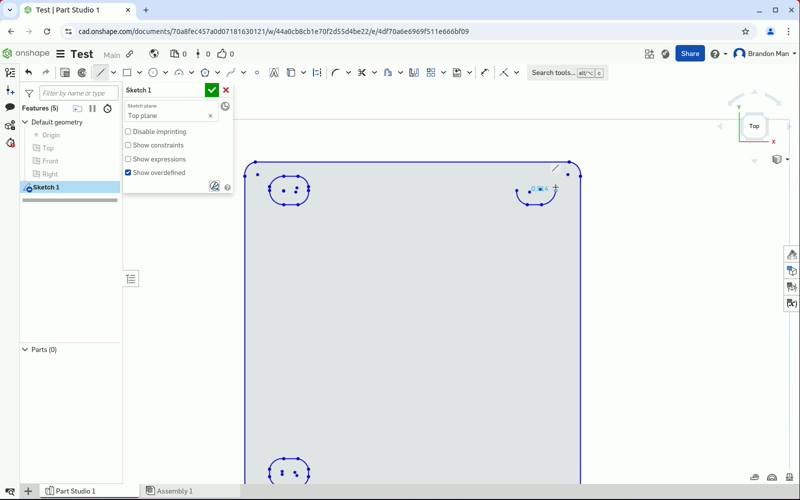
scroll(6)
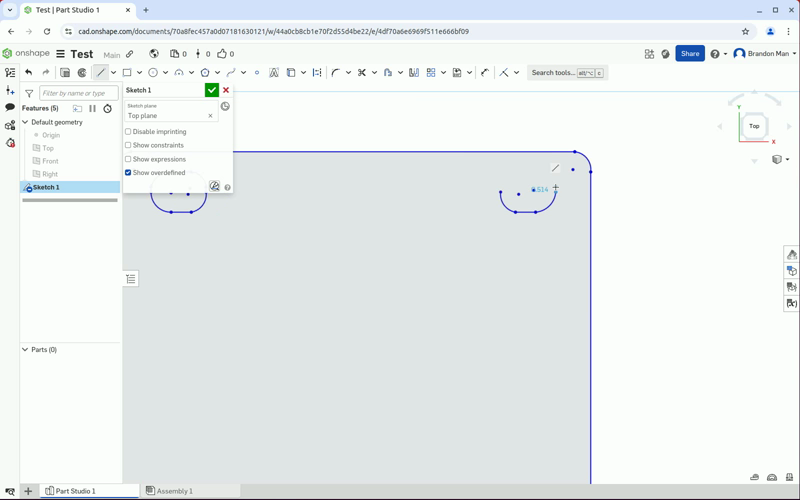
scroll(6)
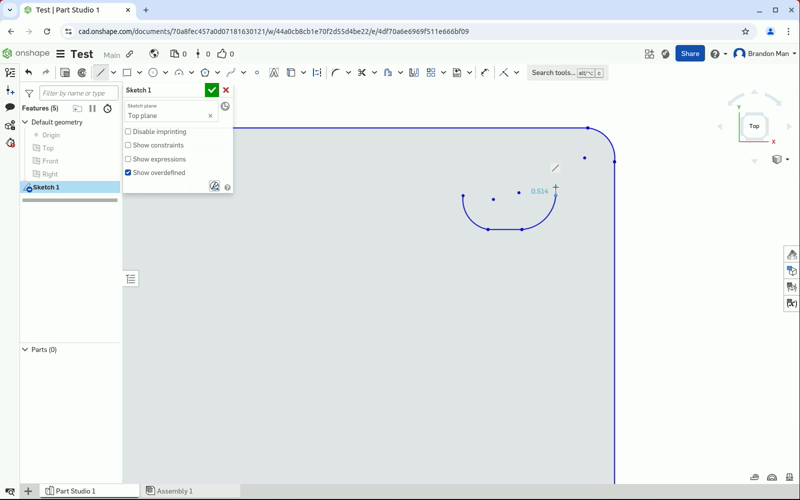
scroll(6)
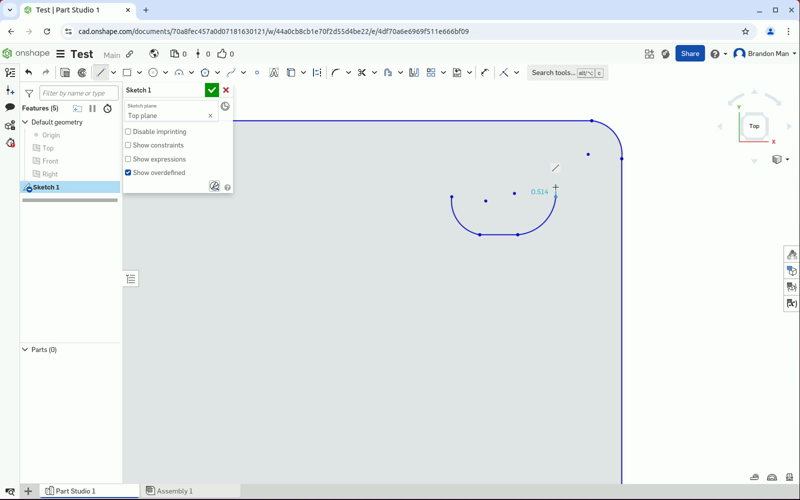
scroll(6)
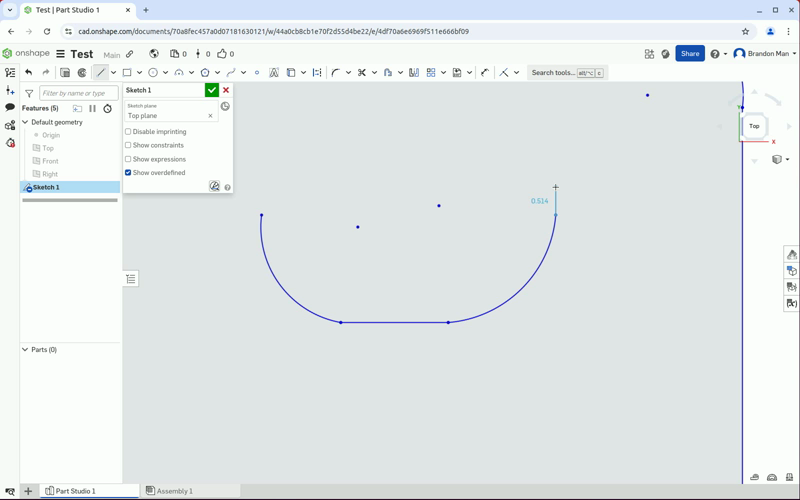
click(555, 186)
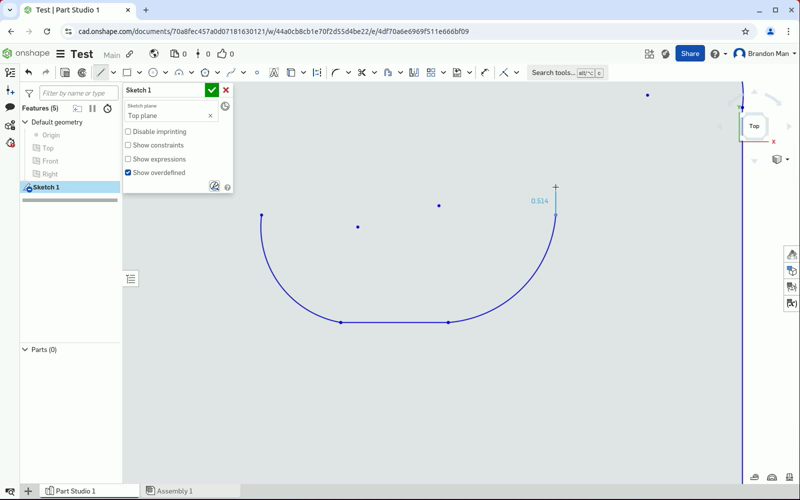
scroll(-6)
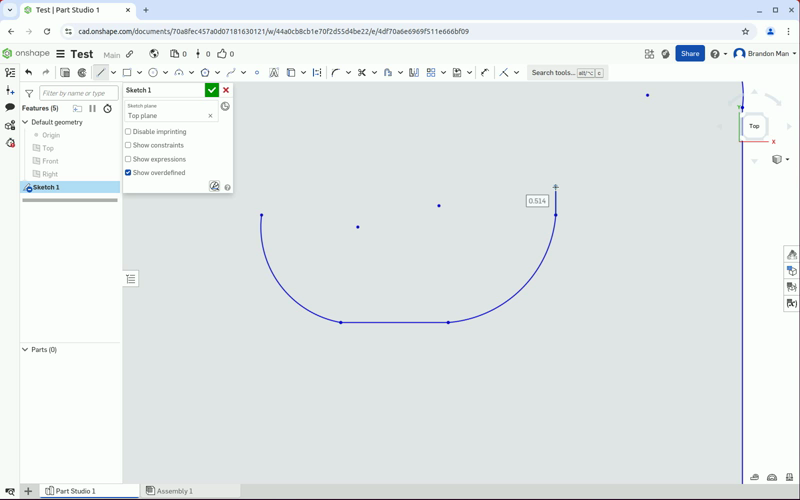
scroll(-6)
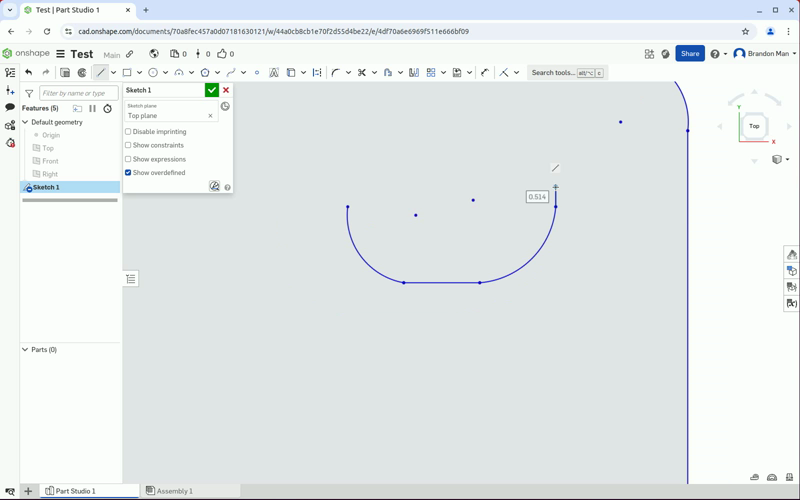
scroll(-6)
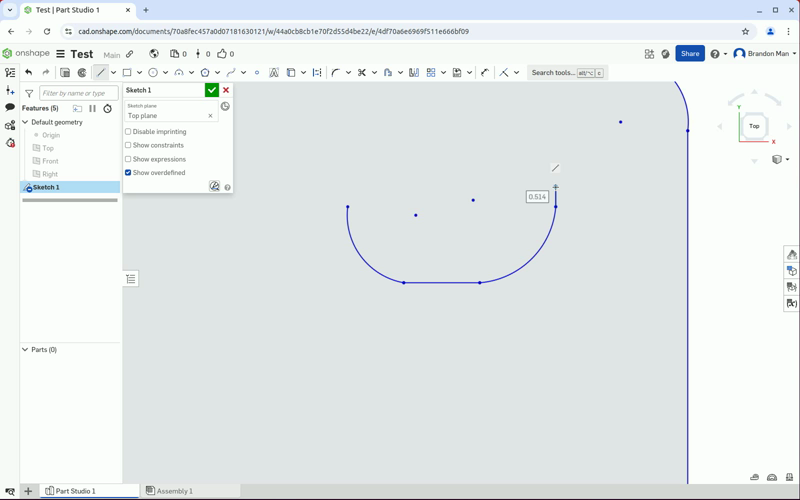
scroll(-6)
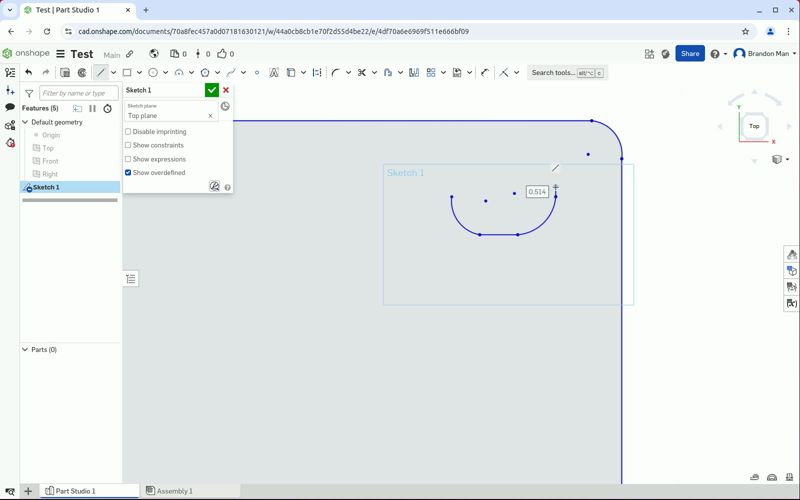
scroll(-6)
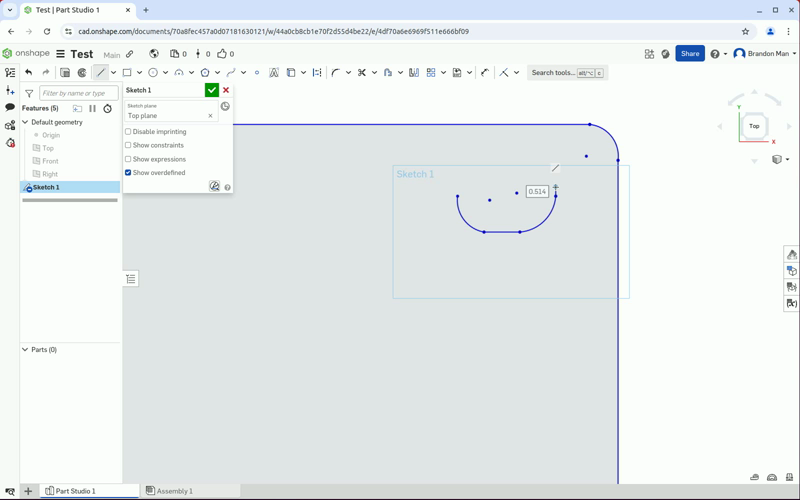
scroll(-6)
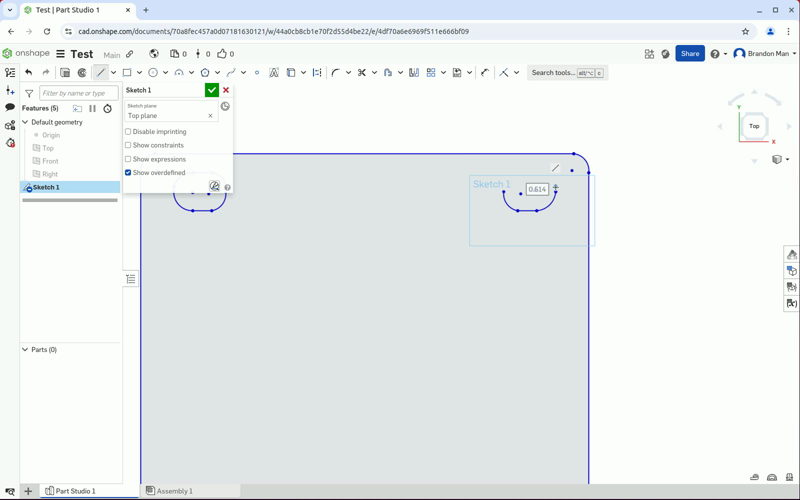
scroll(-6)
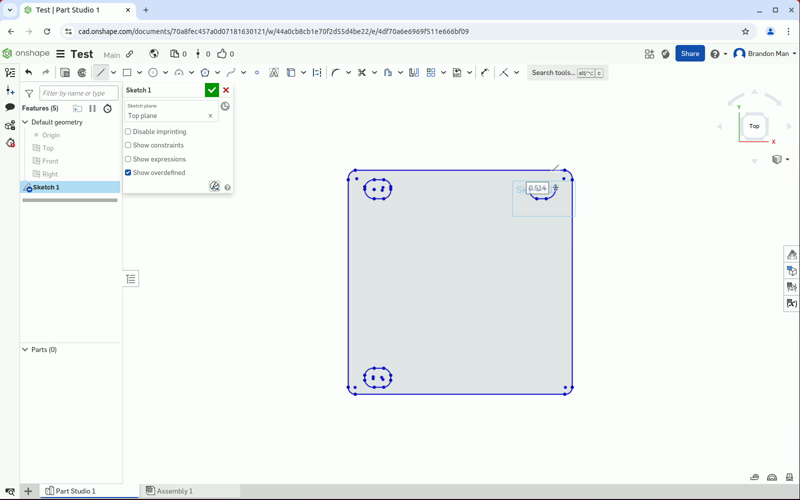
key_up(shift)
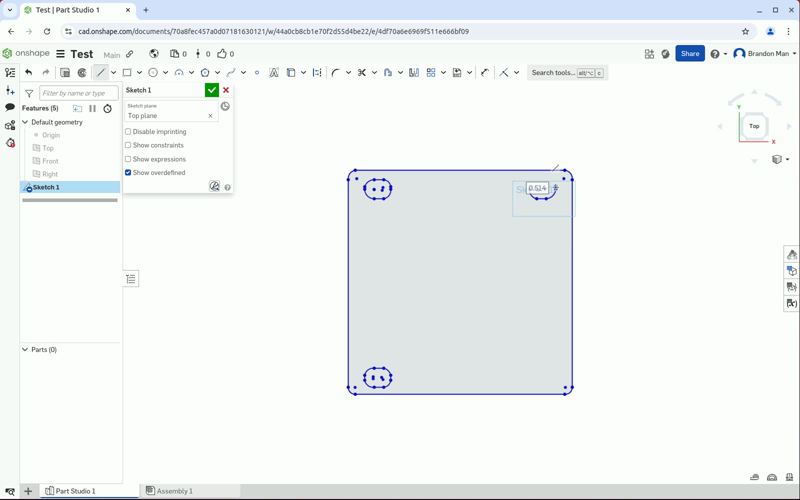
key(esc)
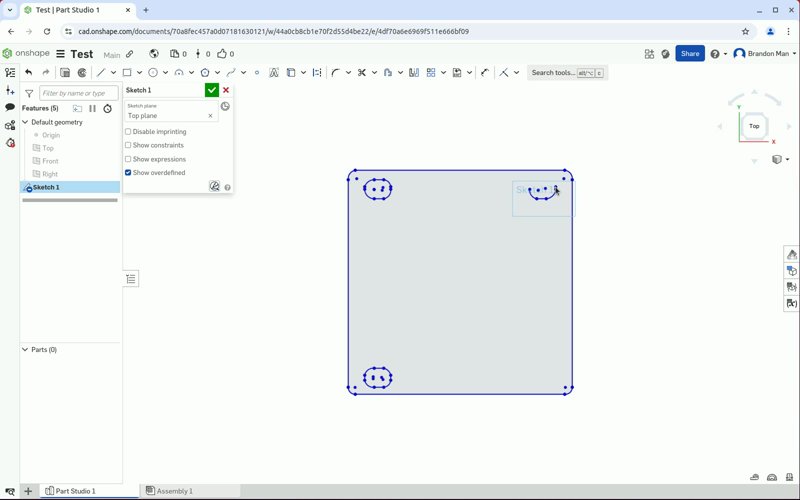
key(a)
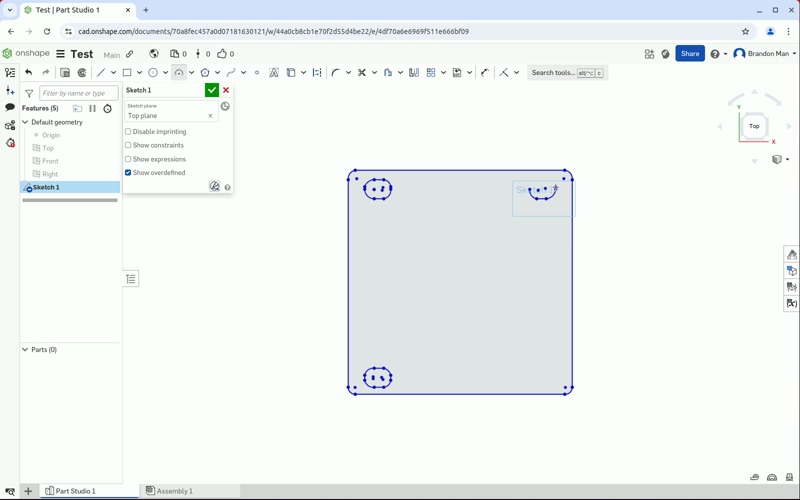
mouse_move(555, 186)
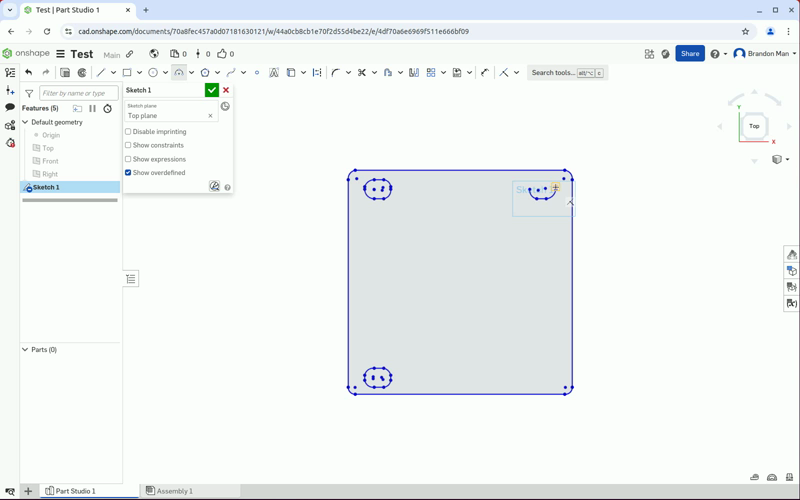
scroll(6)
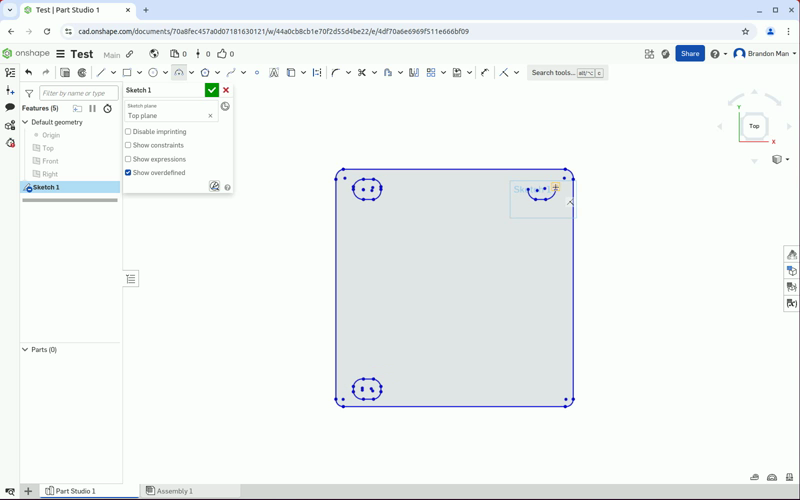
scroll(6)
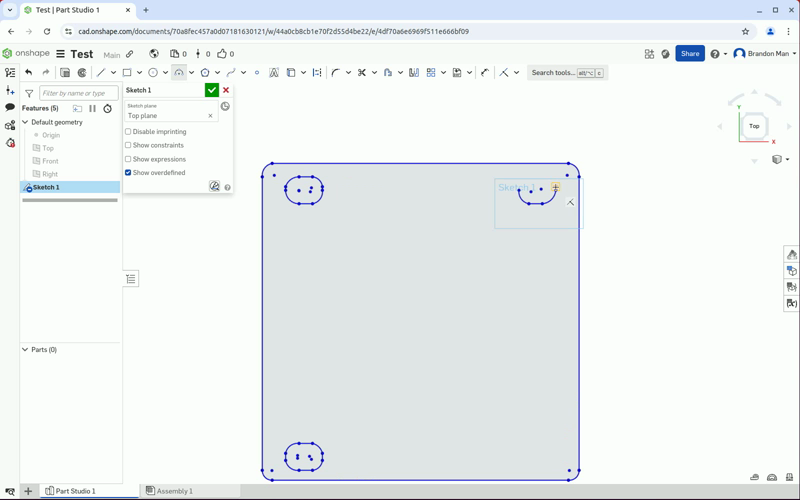
scroll(6)
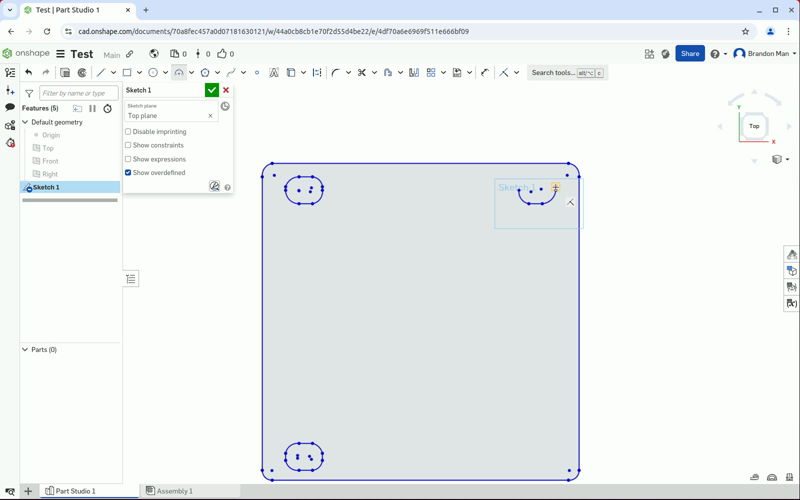
scroll(6)
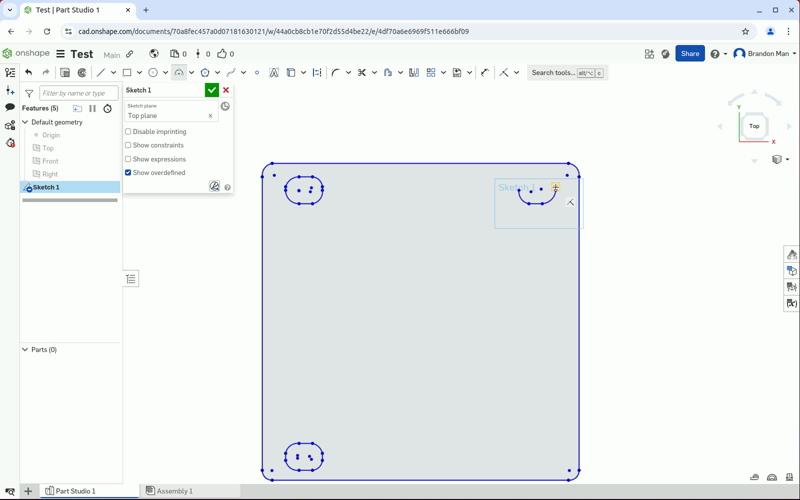
scroll(6)
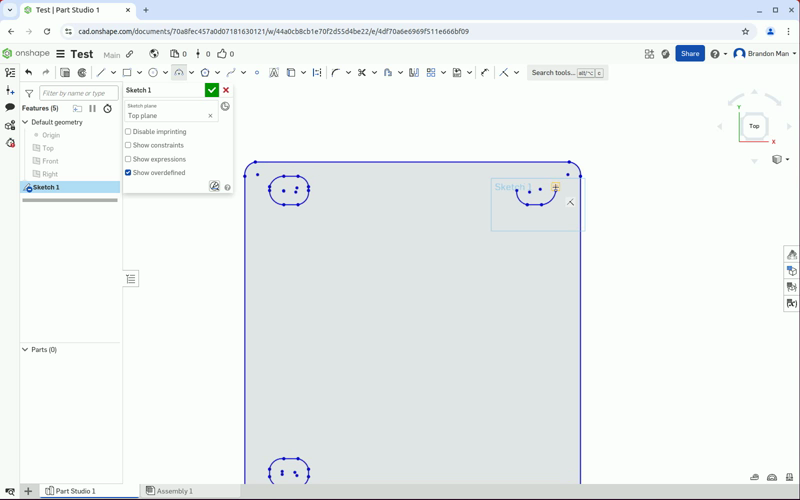
scroll(6)
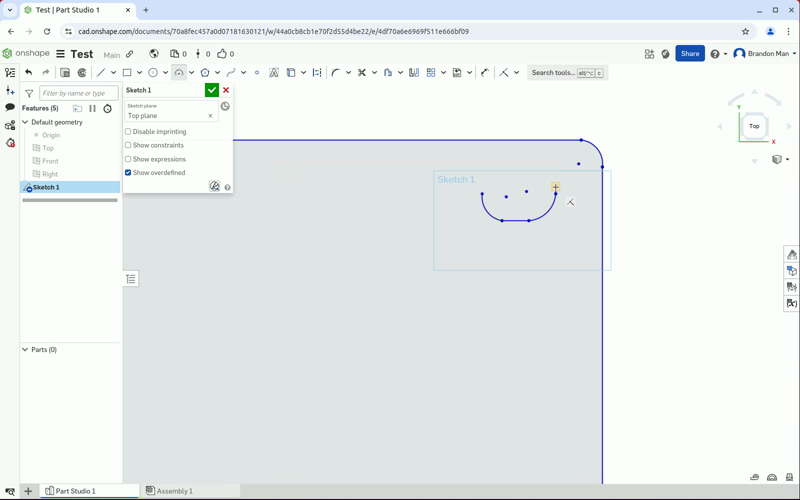
scroll(6)
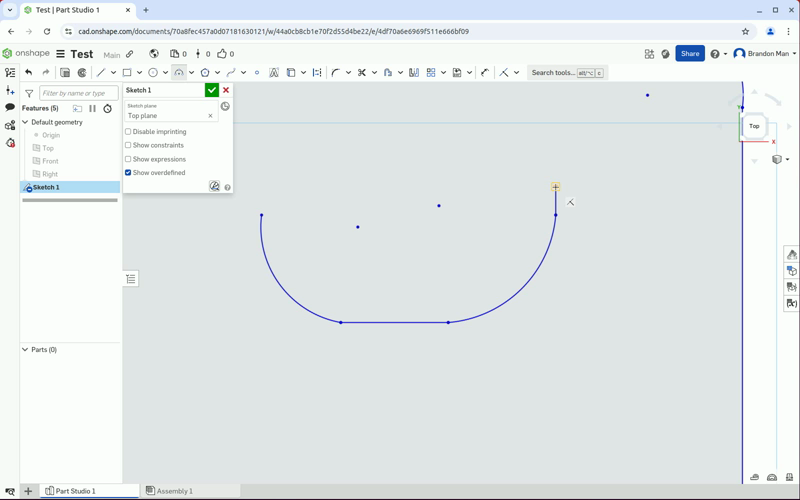
click(555, 186)
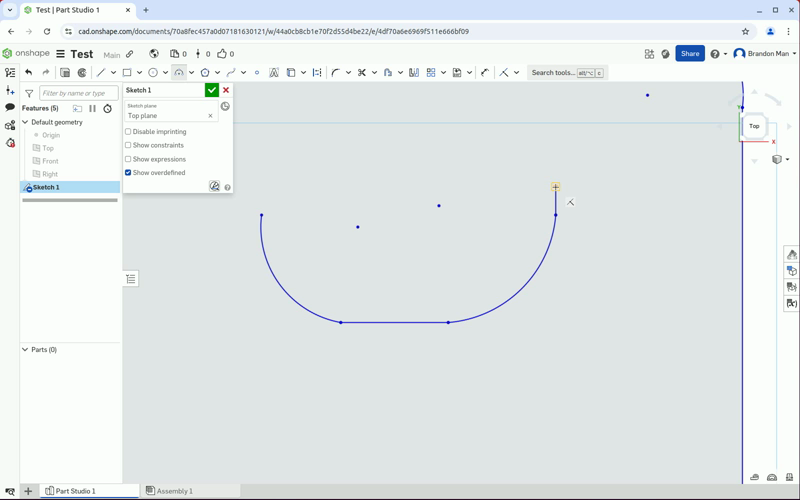
scroll(-6)
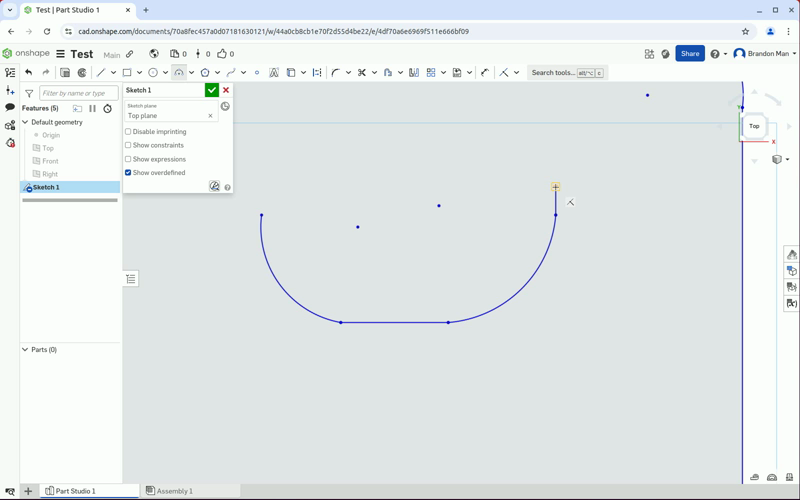
scroll(-6)
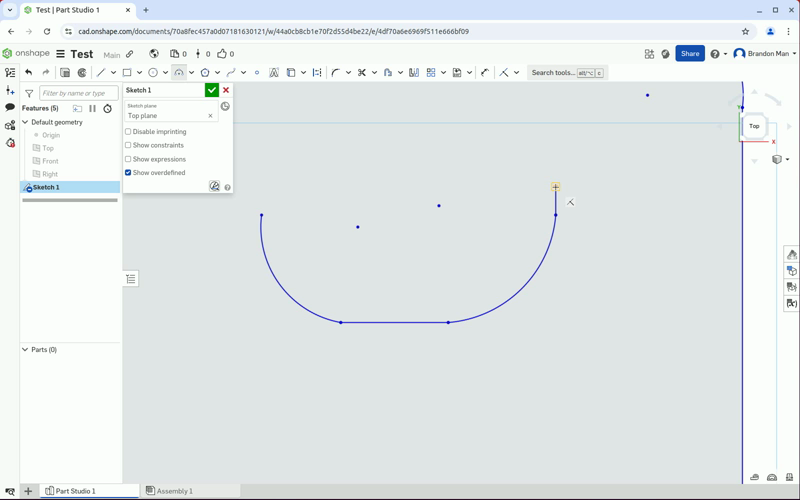
scroll(-6)
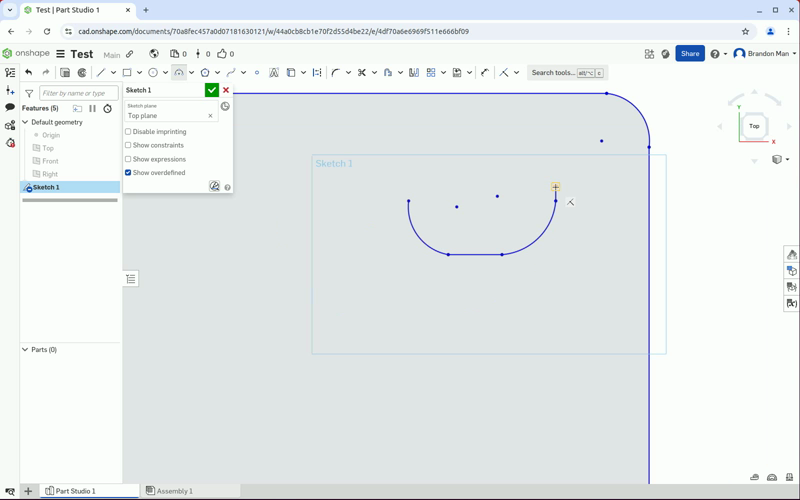
scroll(-6)
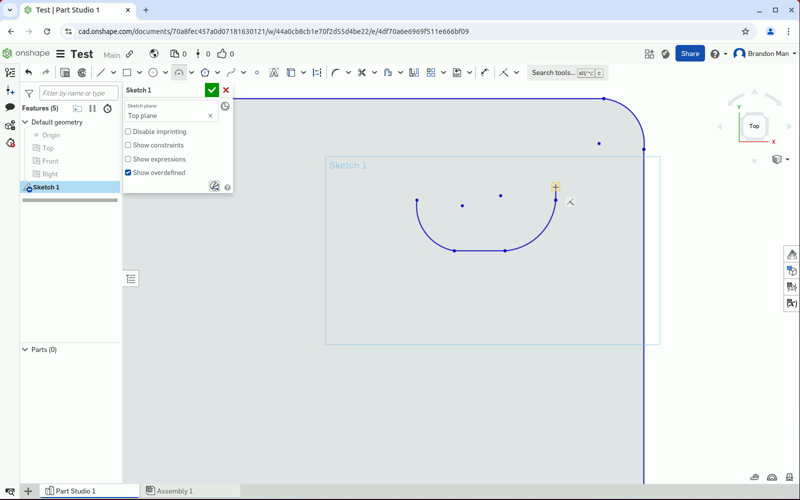
scroll(-6)
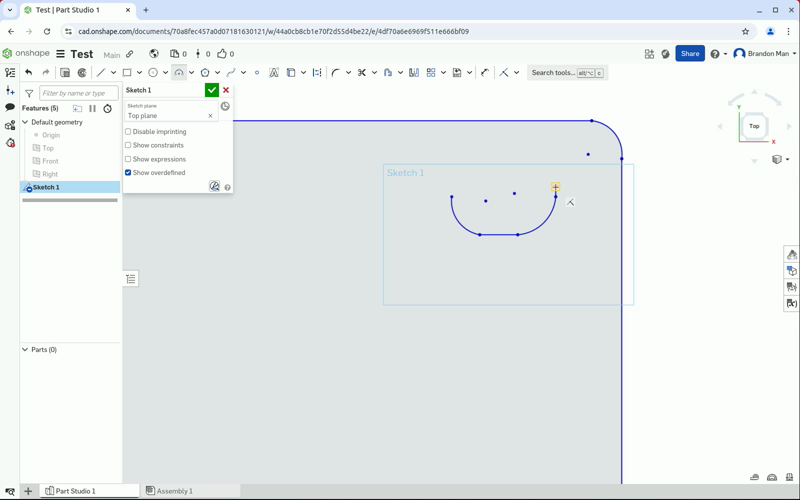
scroll(-6)
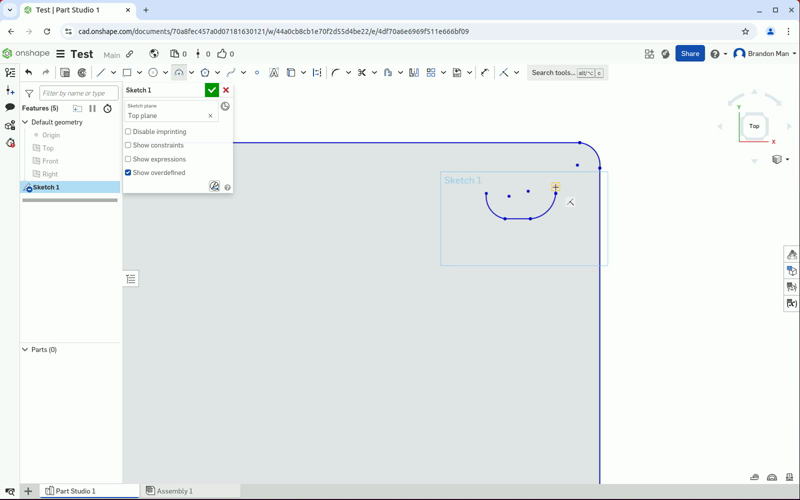
scroll(-6)
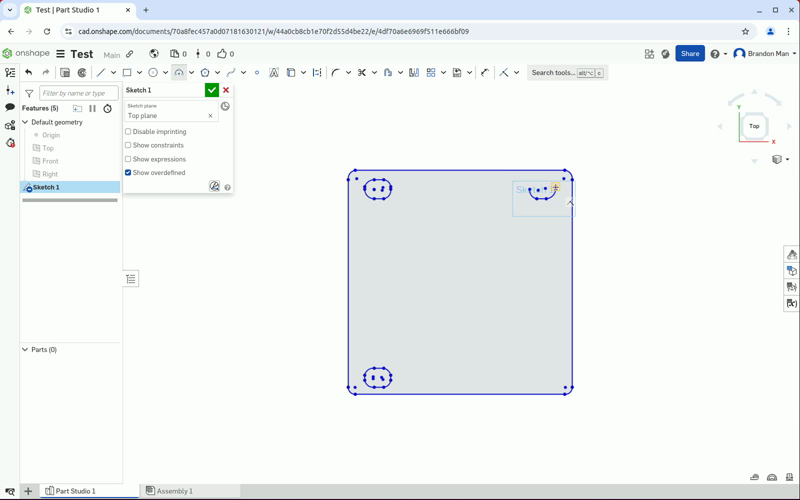
key_down(shift)
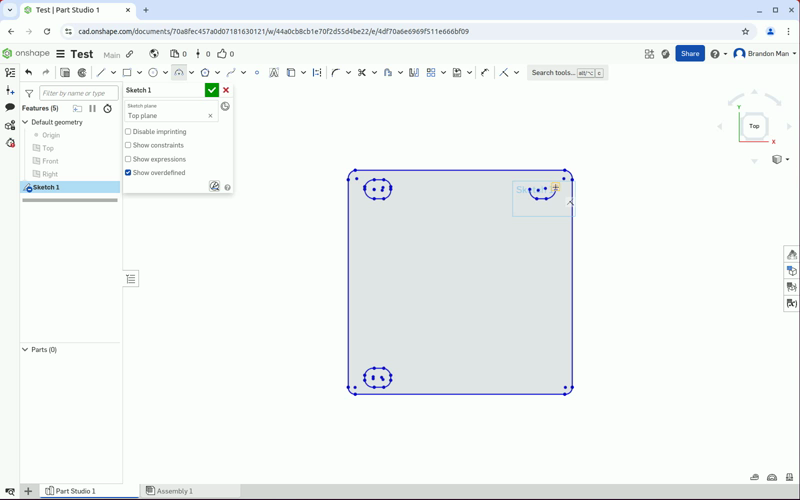
mouse_move(546, 179)
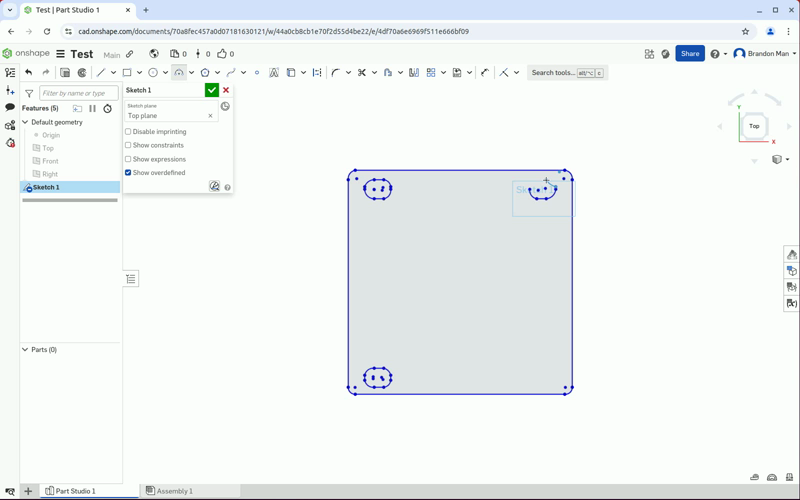
click(546, 179)
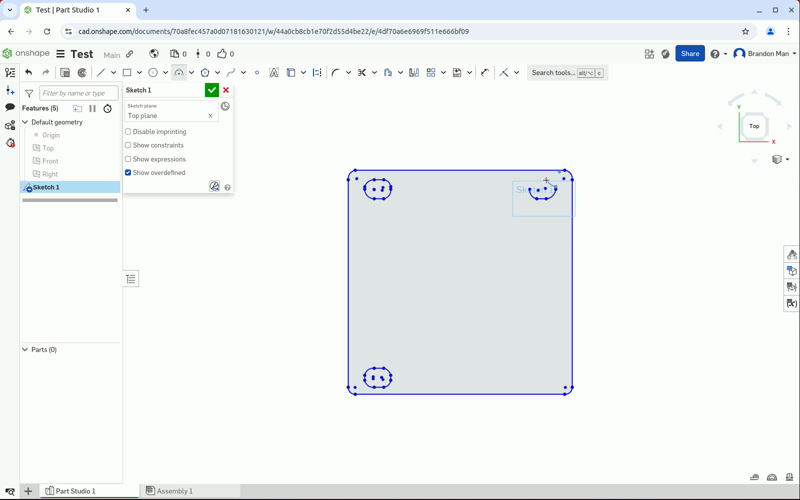
mouse_move(552, 181)
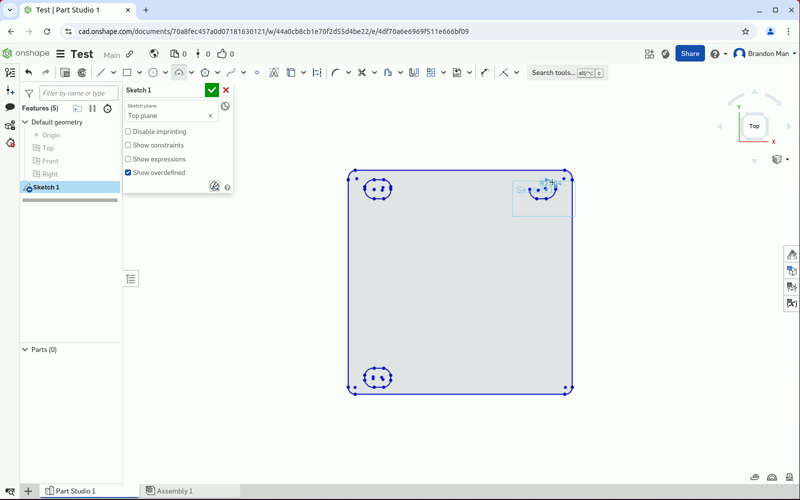
click(552, 181)
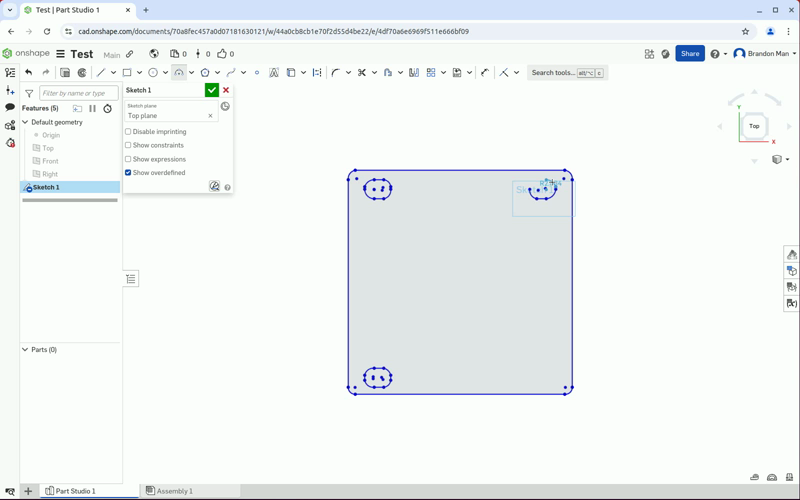
key_up(shift)
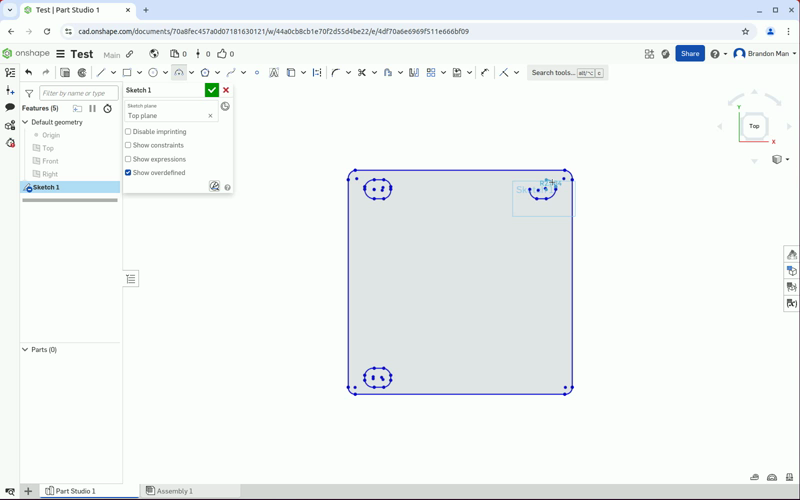
key(esc)
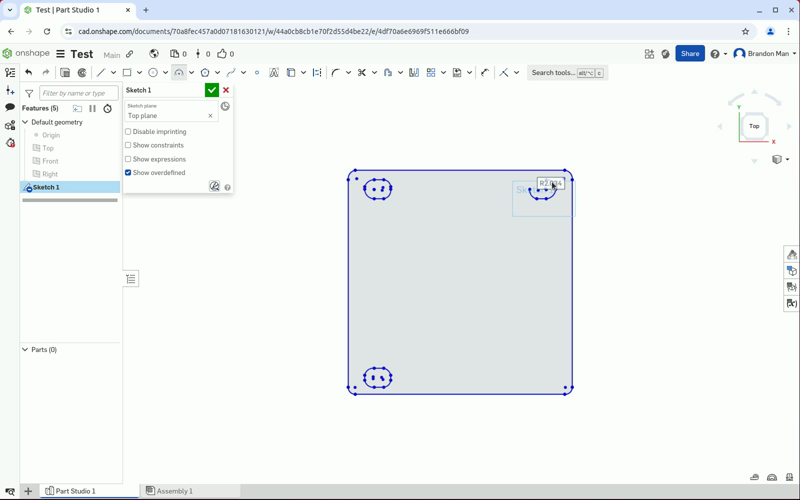
key(l)
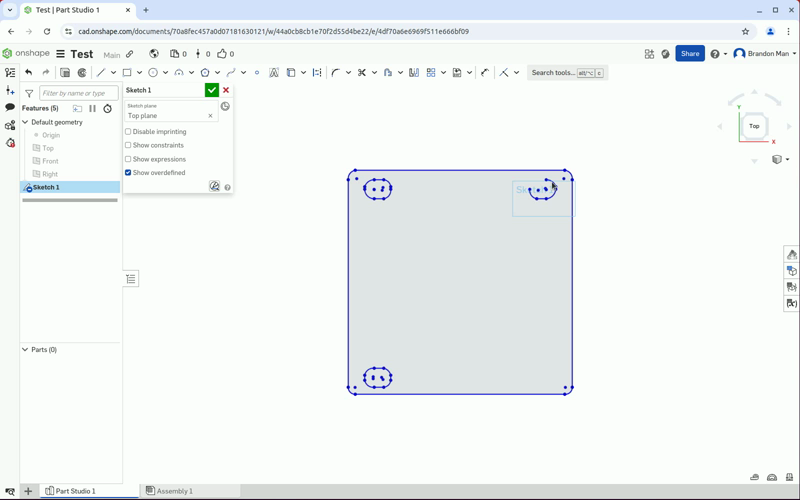
mouse_move(546, 179)
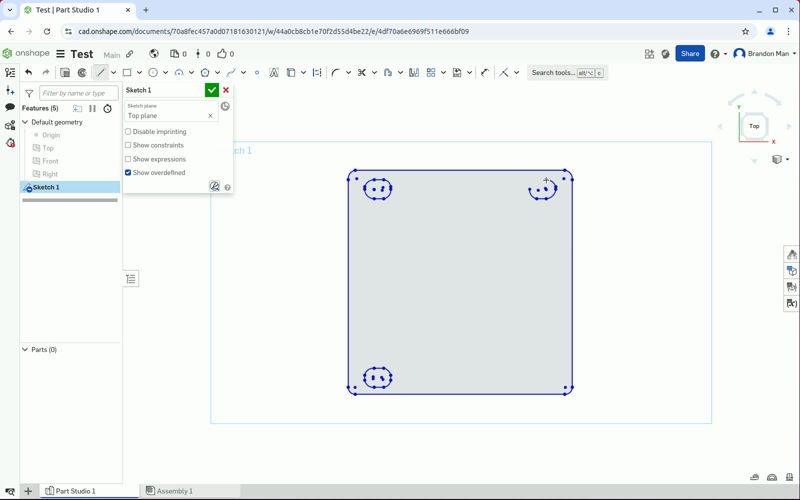
click(546, 179)
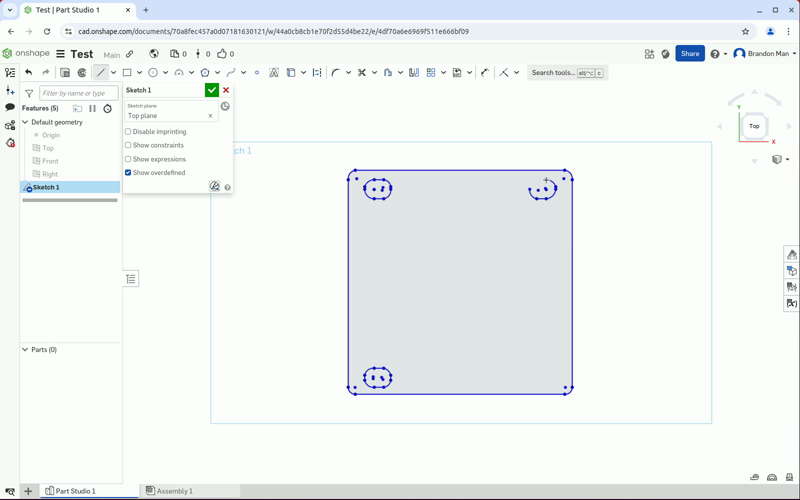
key_down(shift)
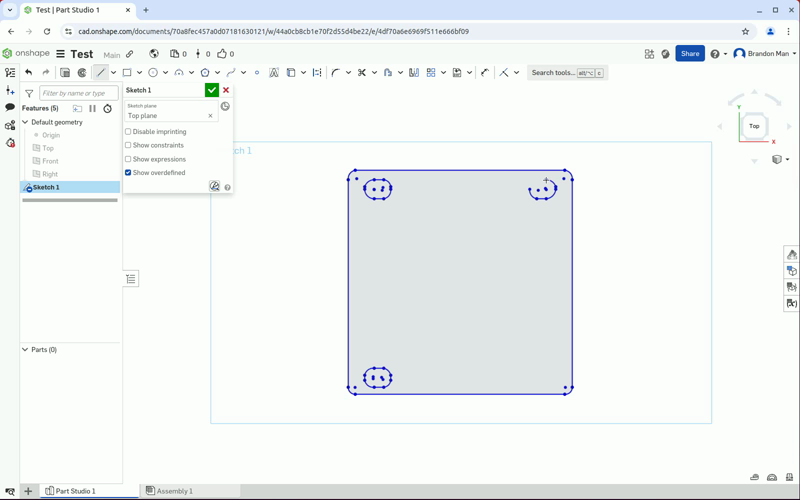
mouse_move(576, 179)
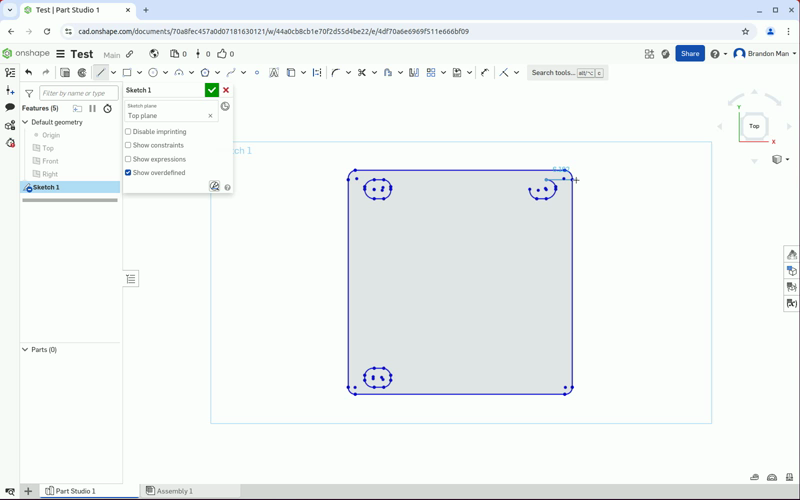
mouse_move(536, 179)
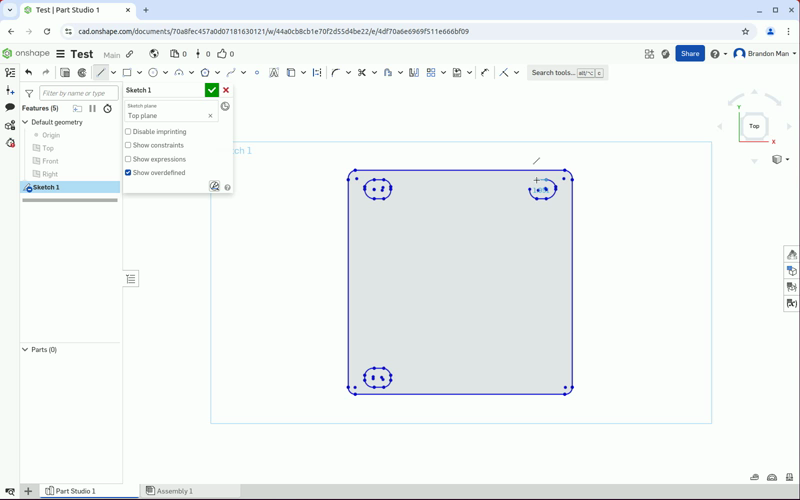
click(536, 179)
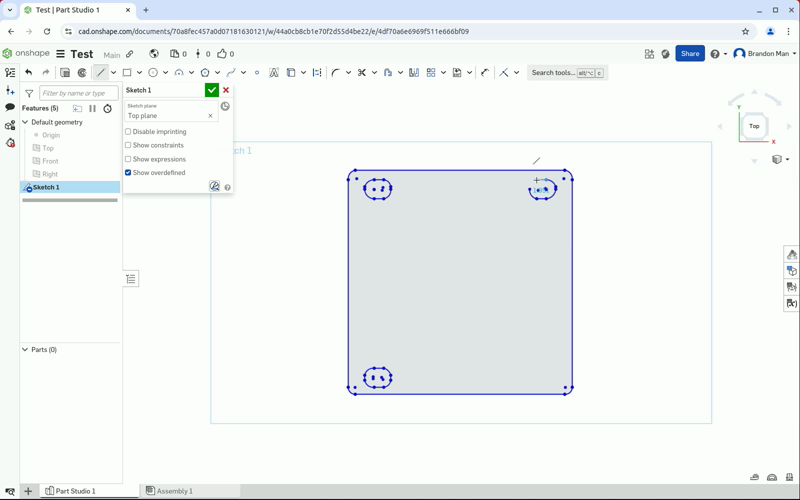
key_up(shift)
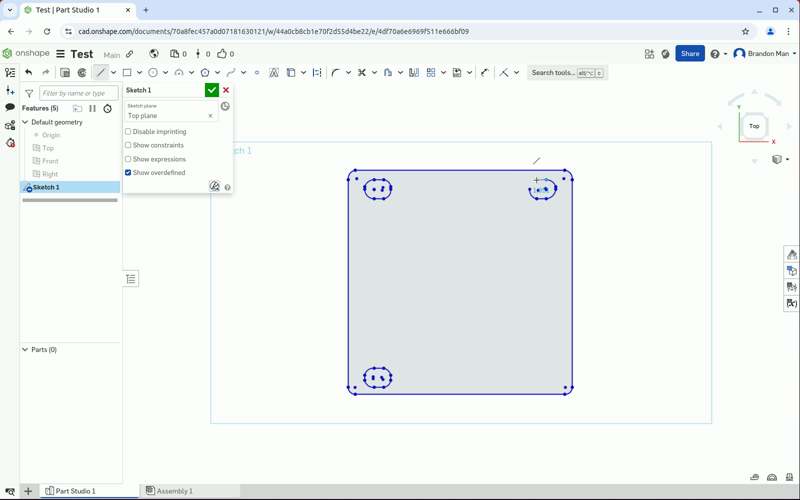
key(esc)
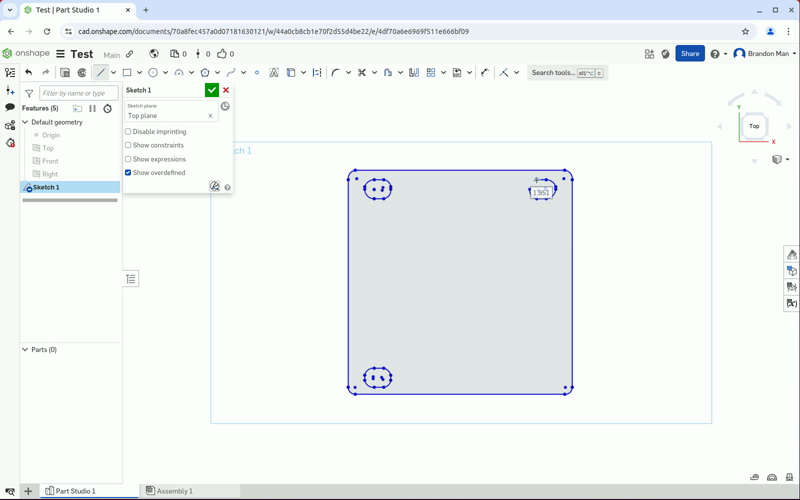
key(a)
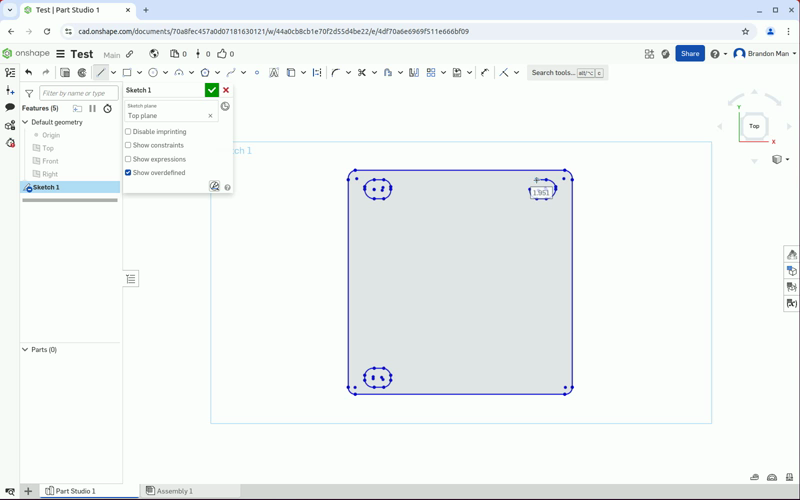
mouse_move(536, 179)
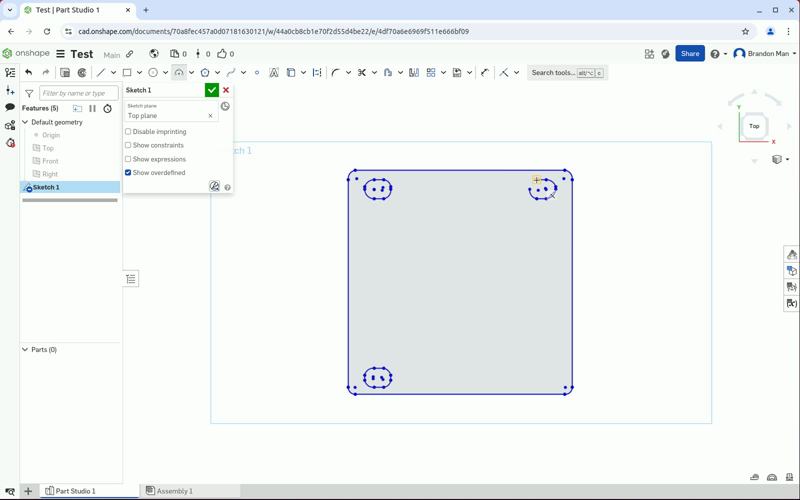
click(536, 179)
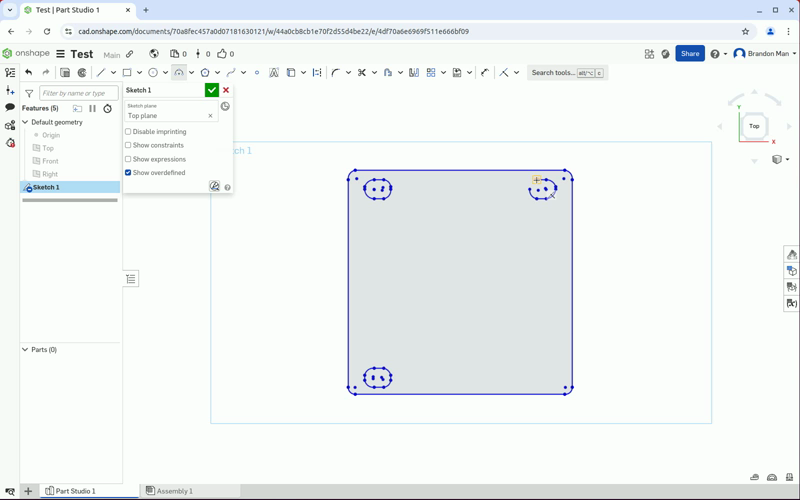
key_down(shift)
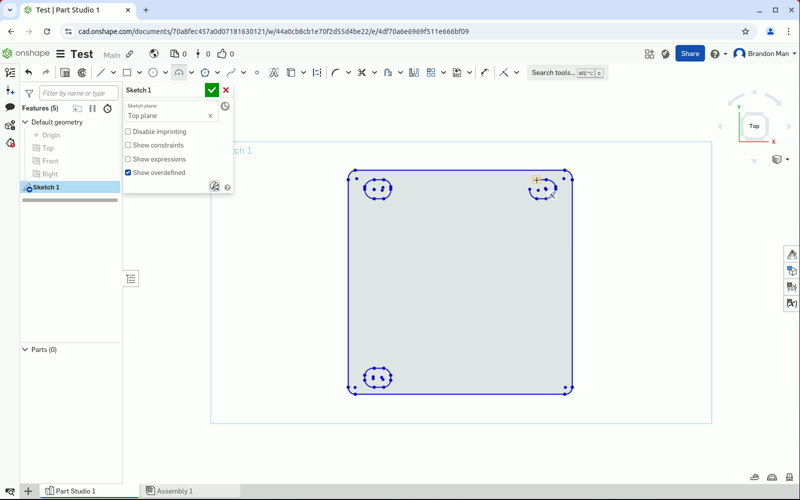
mouse_move(529, 186)
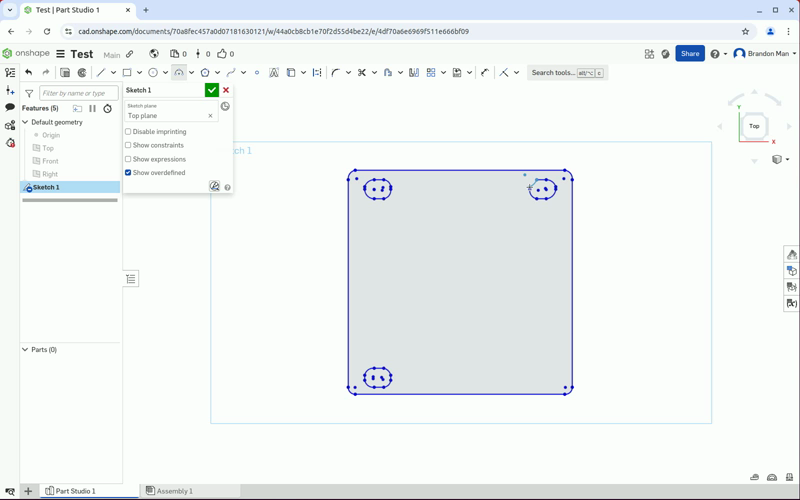
scroll(6)
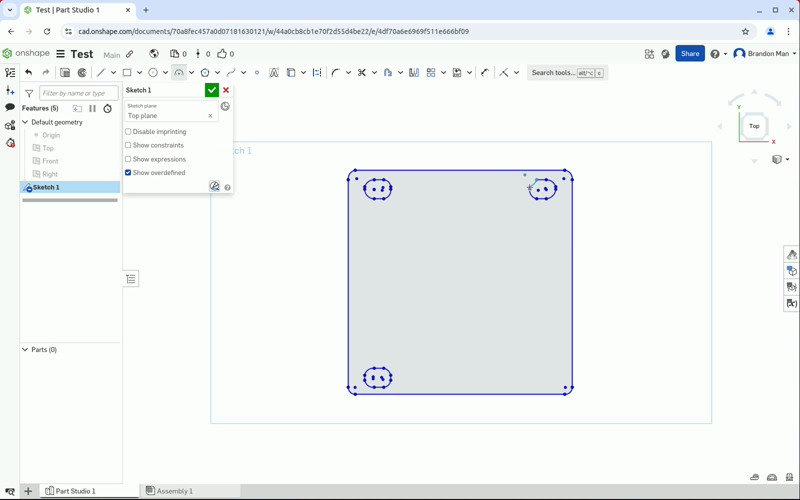
scroll(6)
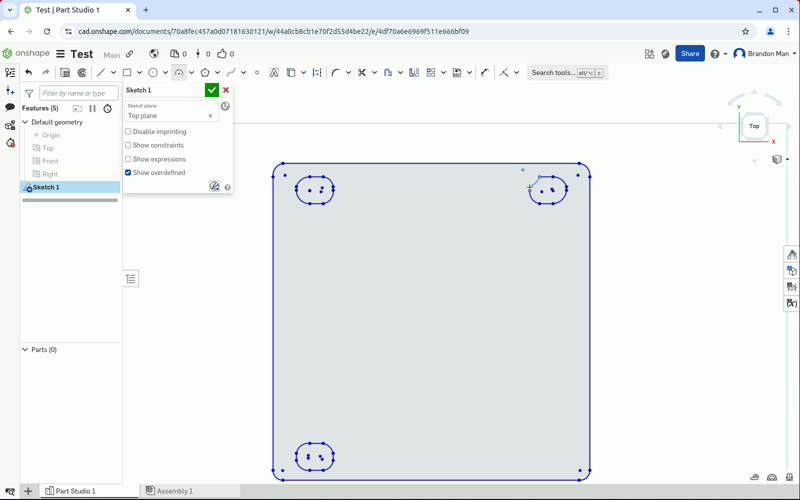
scroll(6)
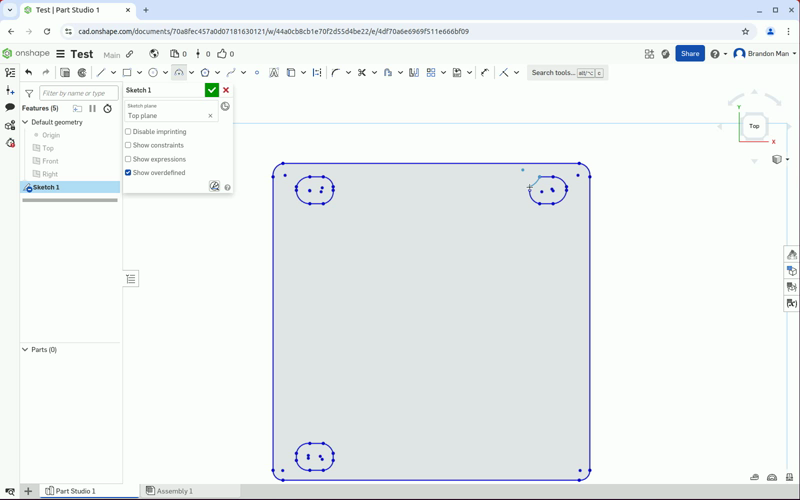
scroll(6)
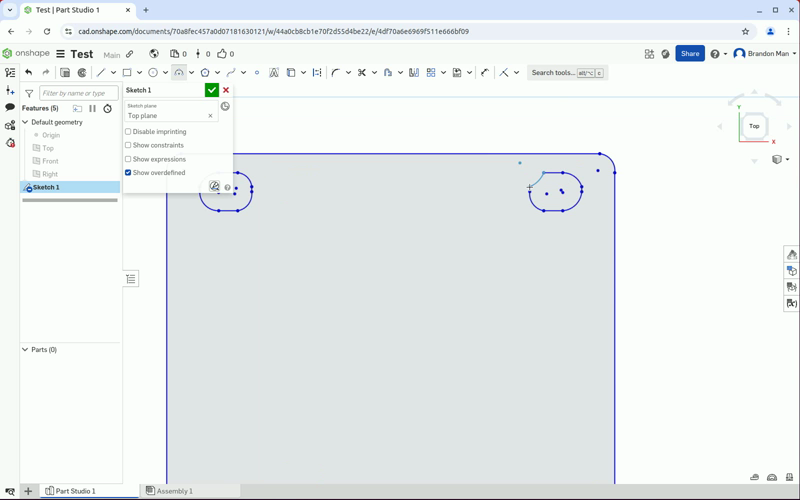
scroll(6)
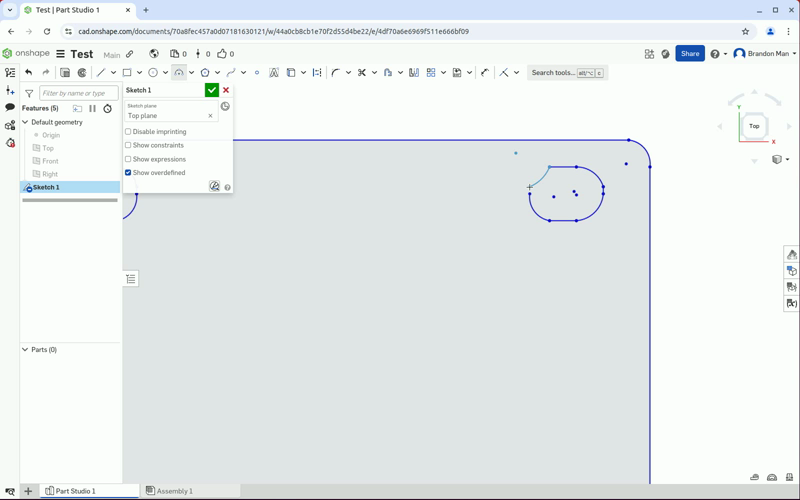
scroll(6)
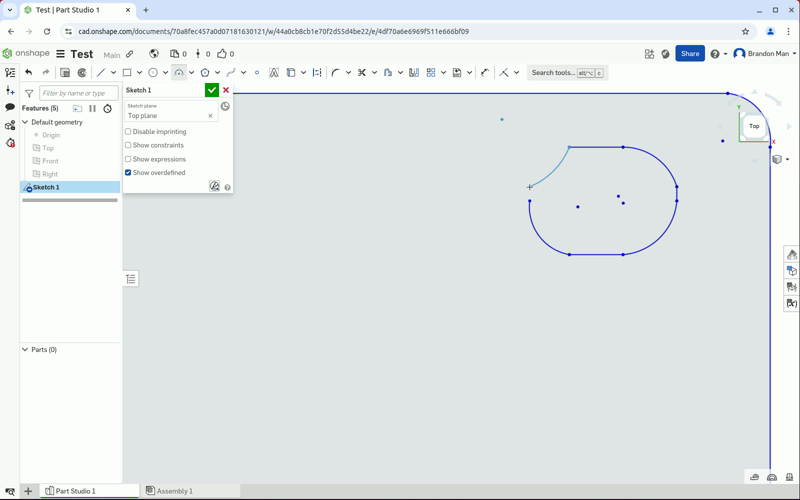
scroll(6)
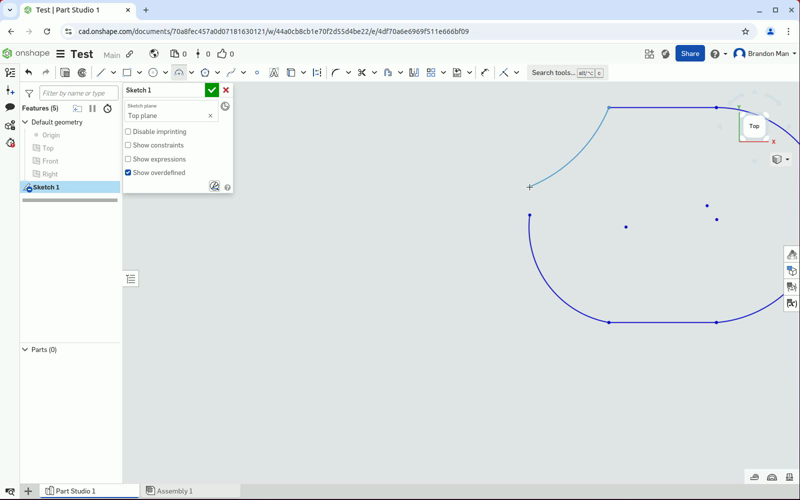
click(529, 186)
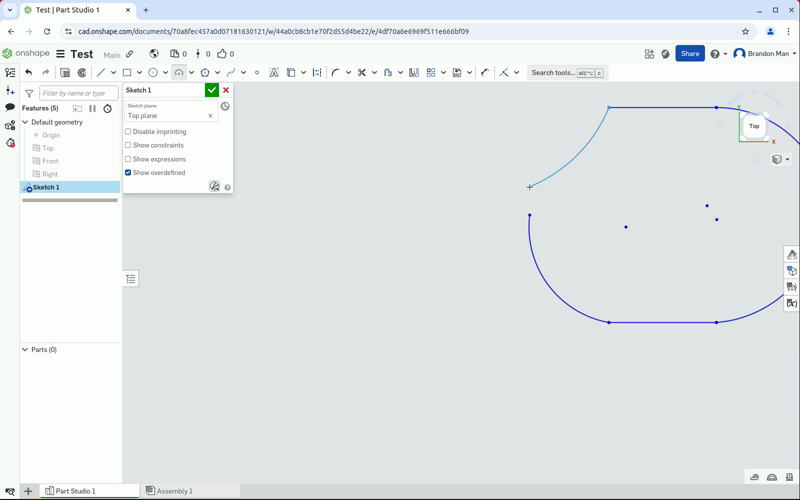
scroll(-6)
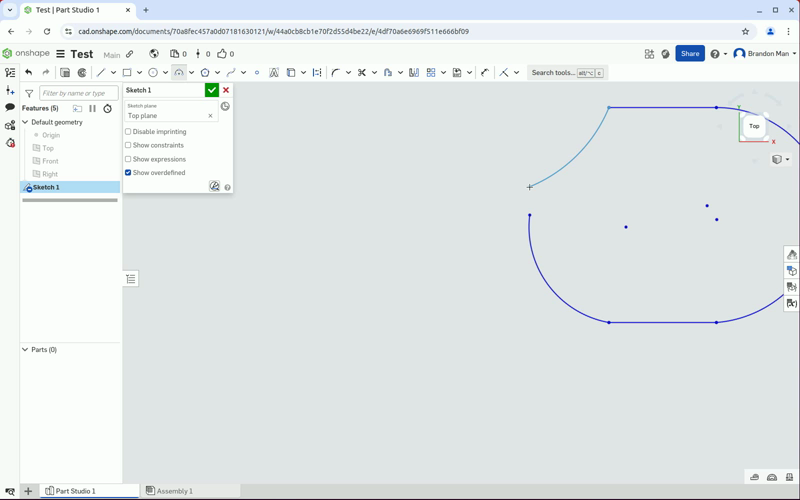
scroll(-6)
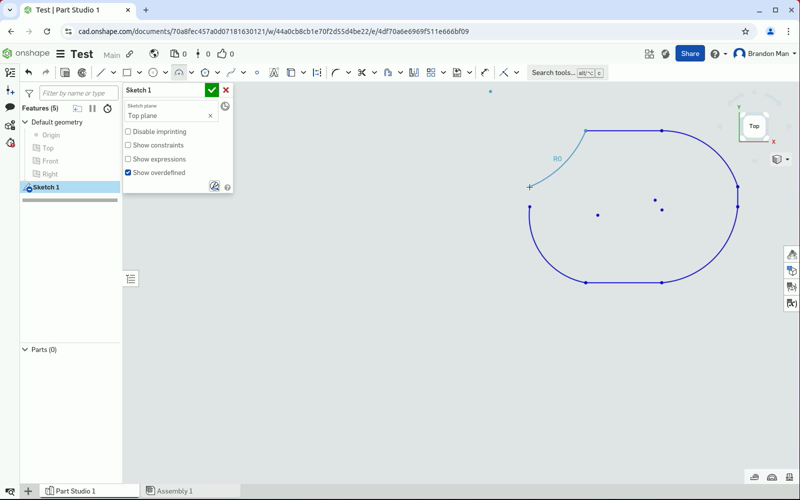
scroll(-6)
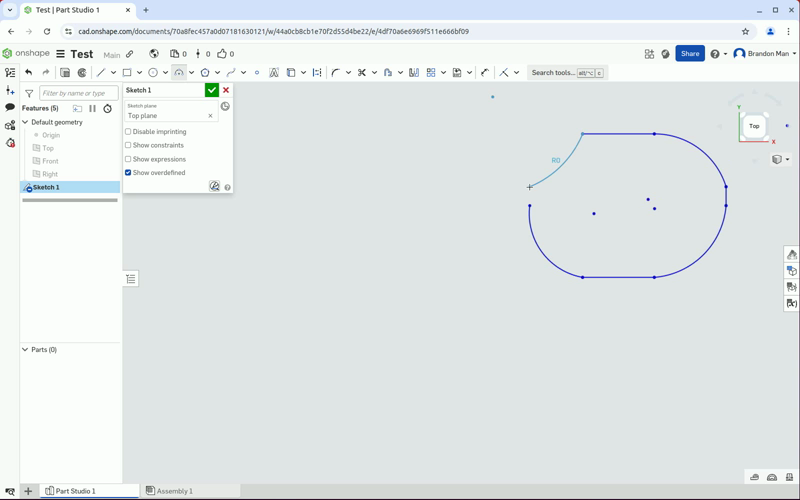
scroll(-6)
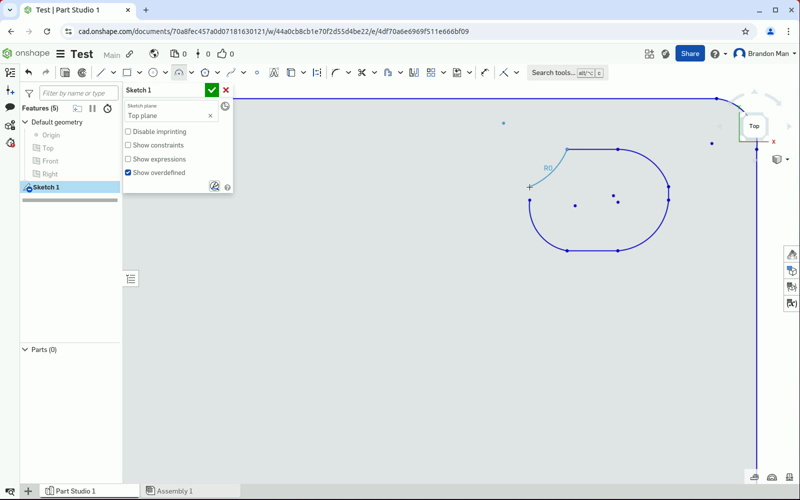
scroll(-6)
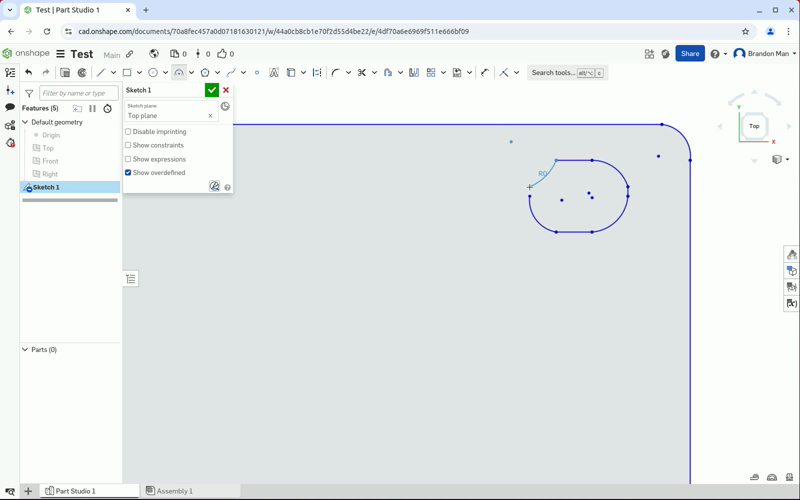
scroll(-6)
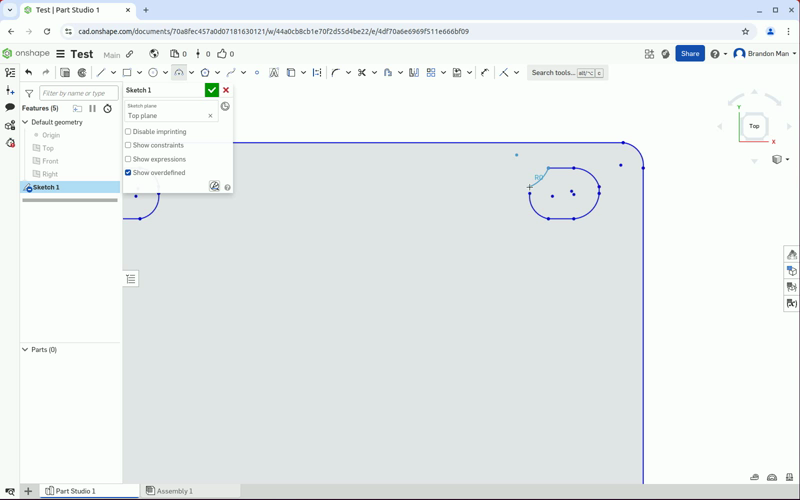
scroll(-6)
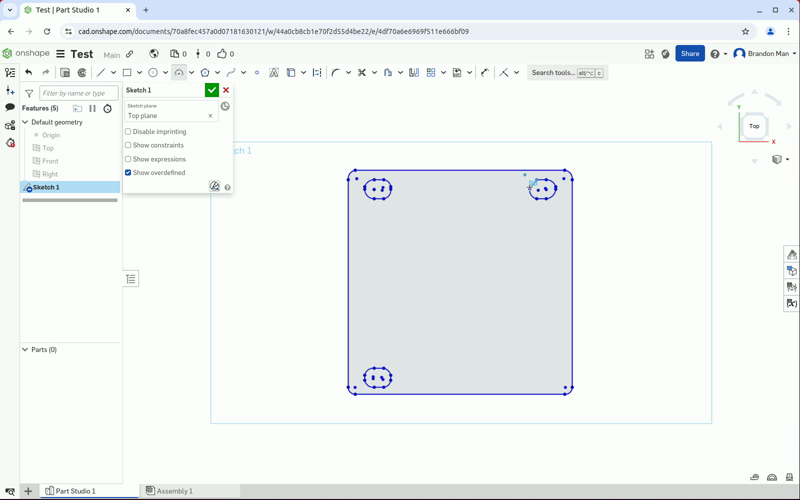
mouse_move(531, 181)
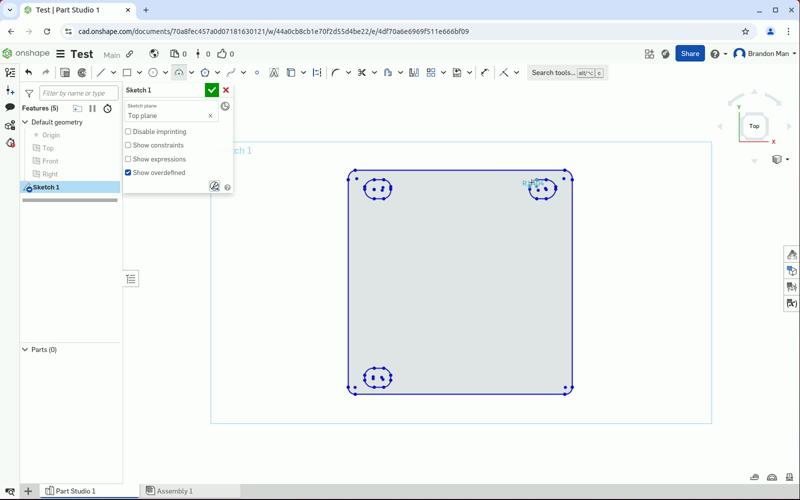
click(531, 181)
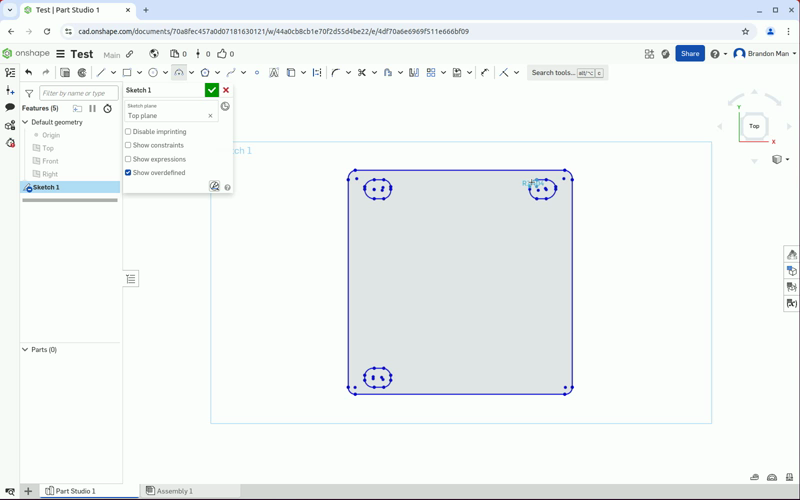
key_up(shift)
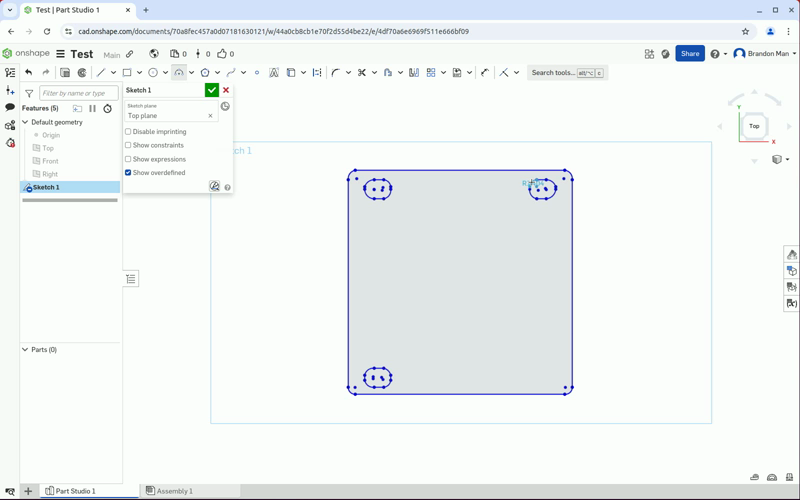
key(esc)
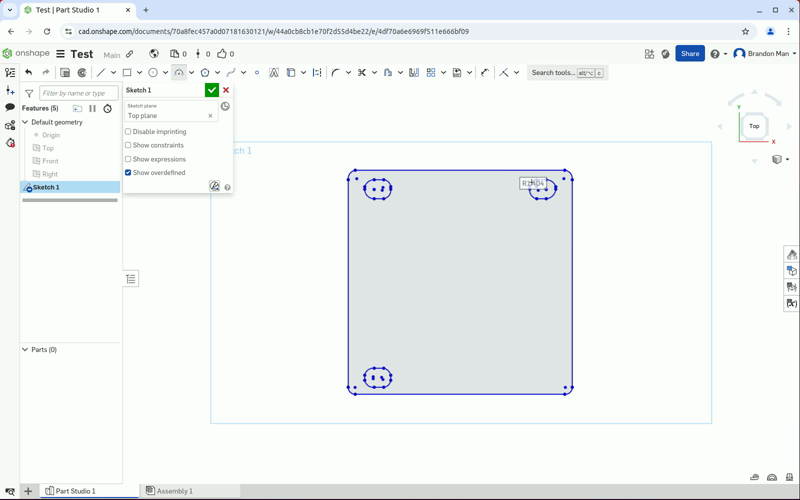
key(l)
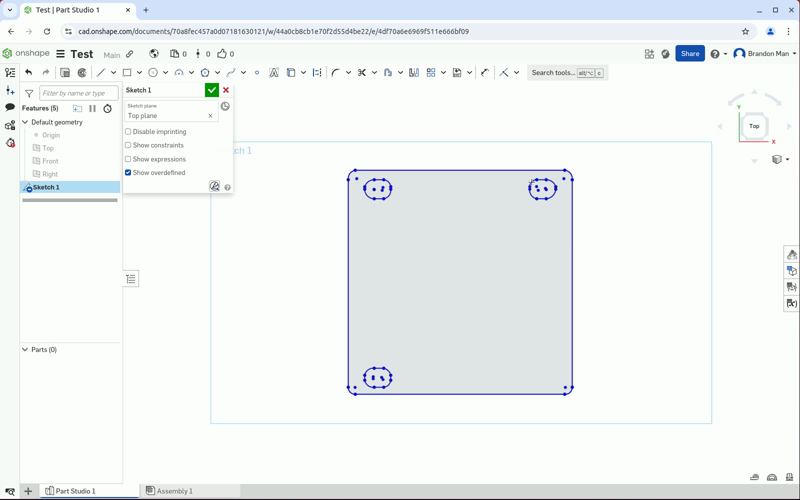
mouse_move(529, 186)
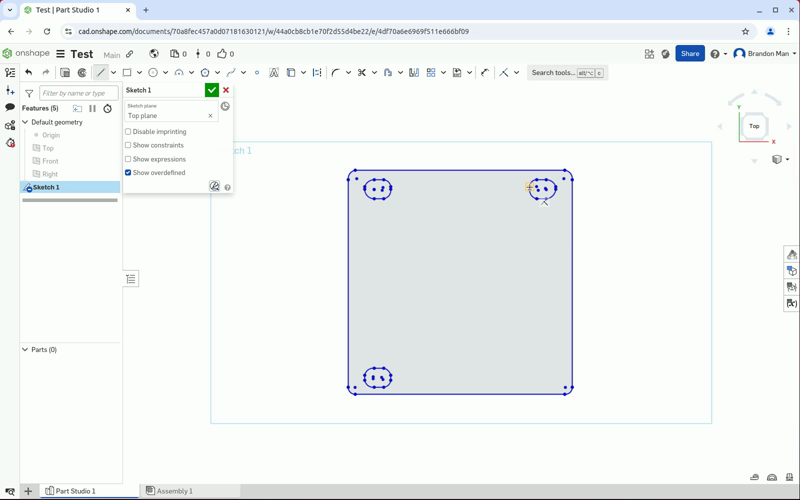
scroll(6)
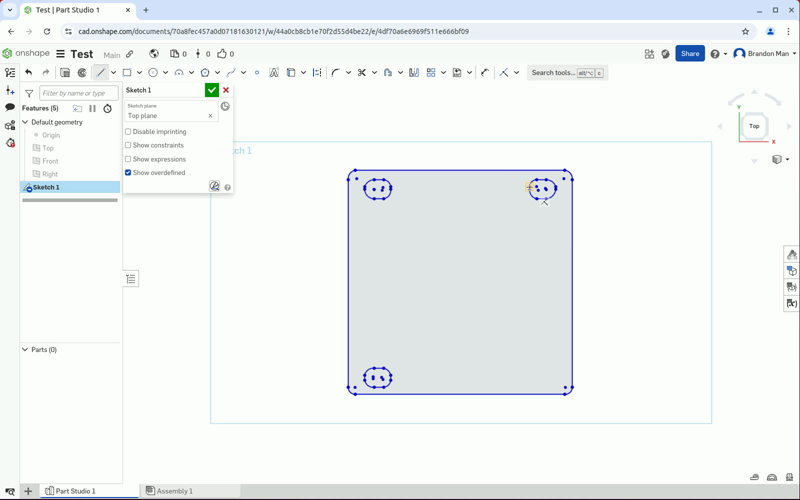
scroll(6)
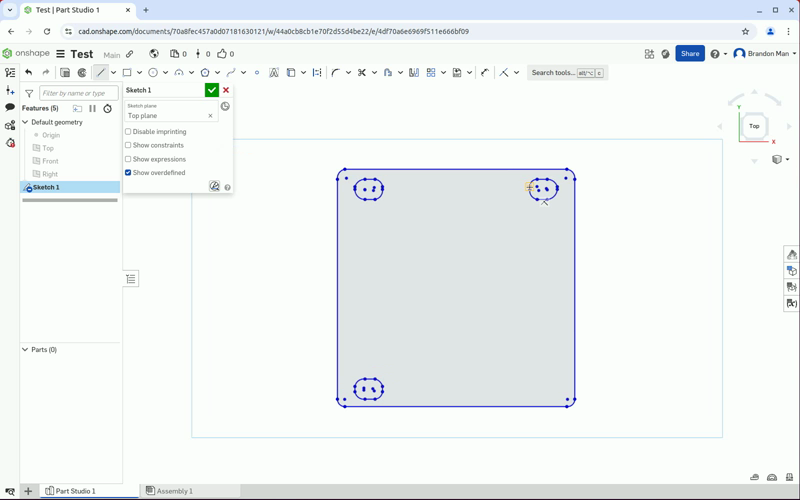
scroll(6)
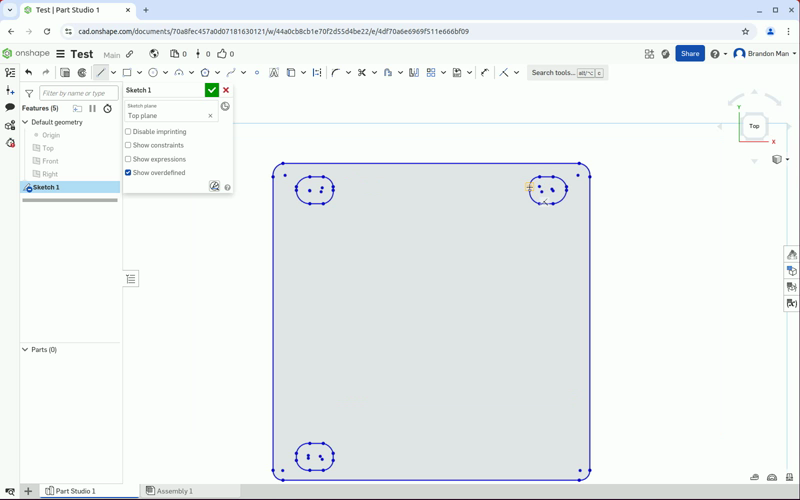
scroll(6)
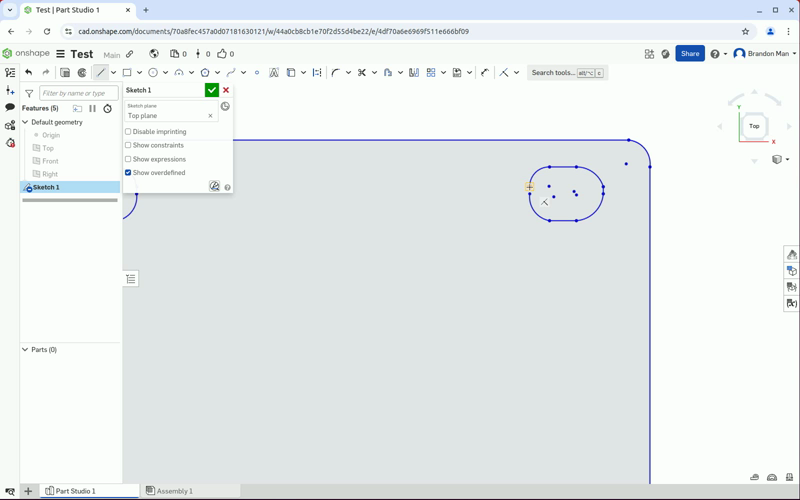
scroll(6)
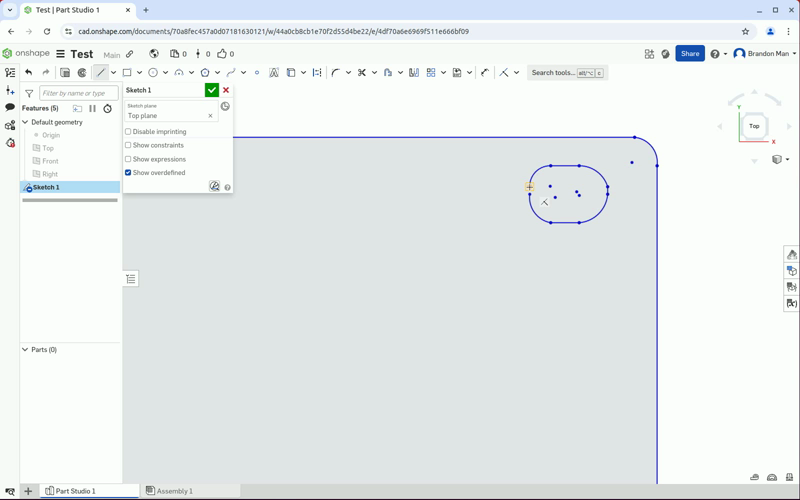
scroll(6)
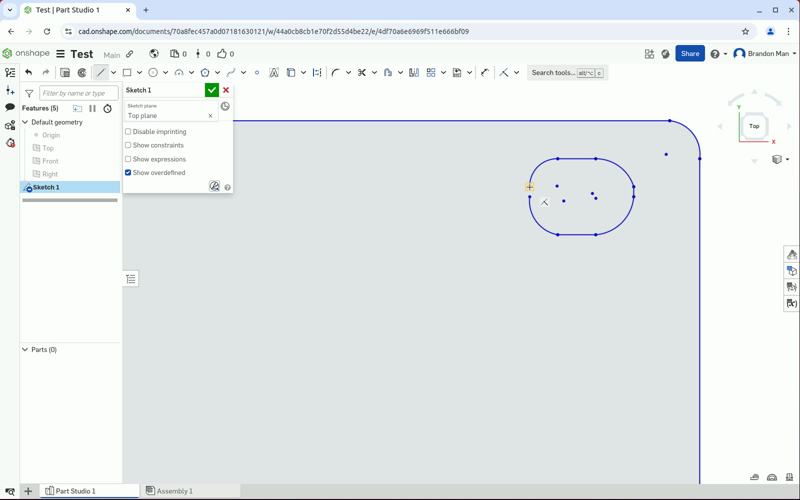
scroll(6)
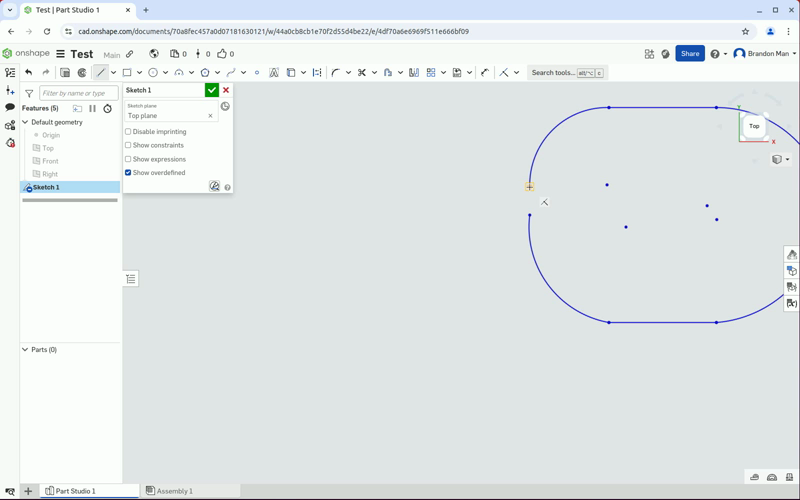
click(529, 186)
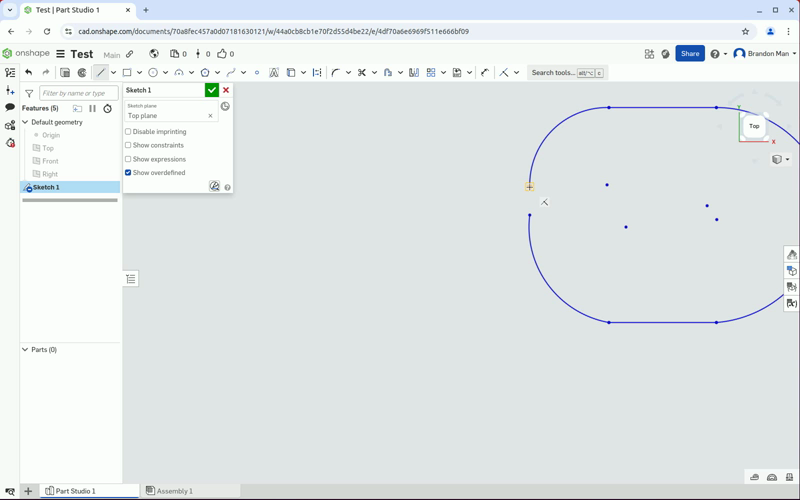
scroll(-6)
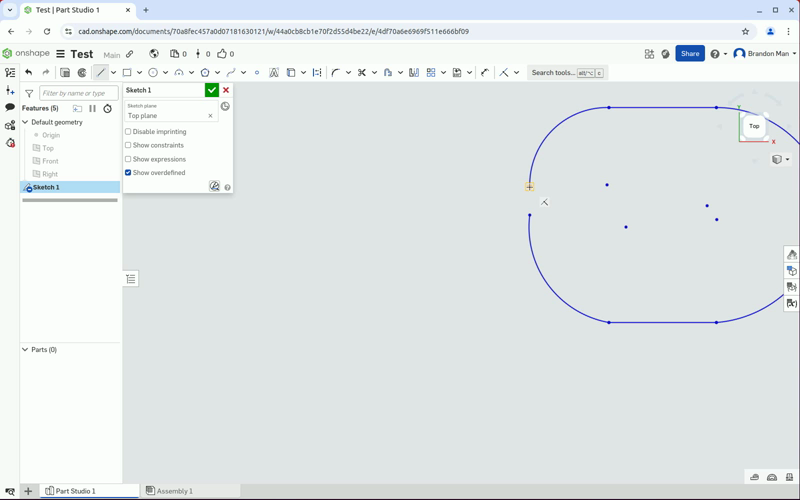
scroll(-6)
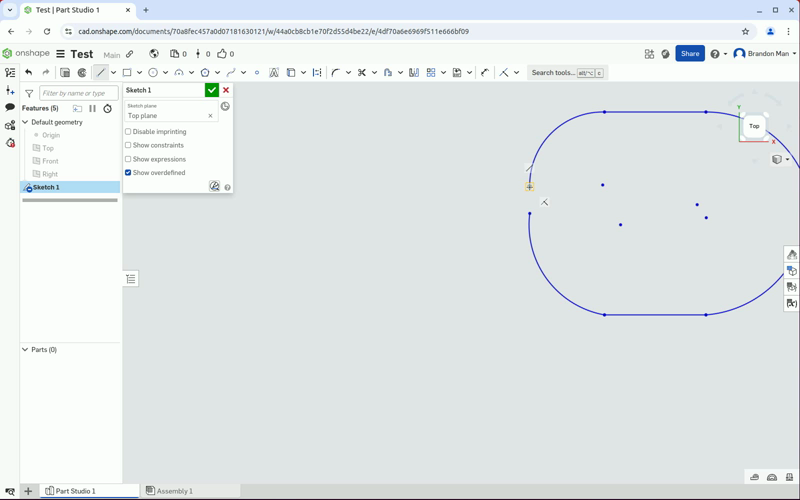
scroll(-6)
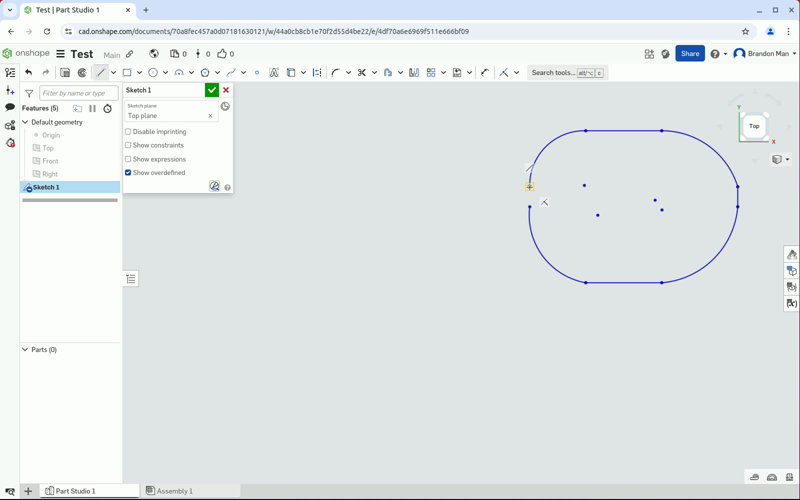
scroll(-6)
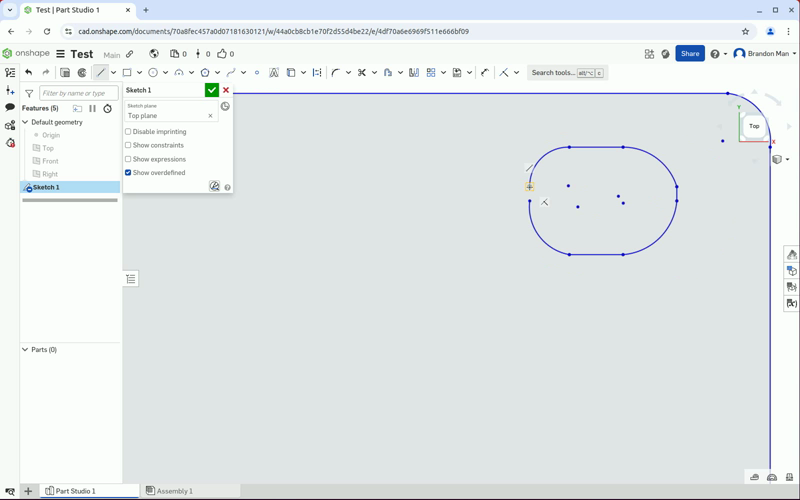
scroll(-6)
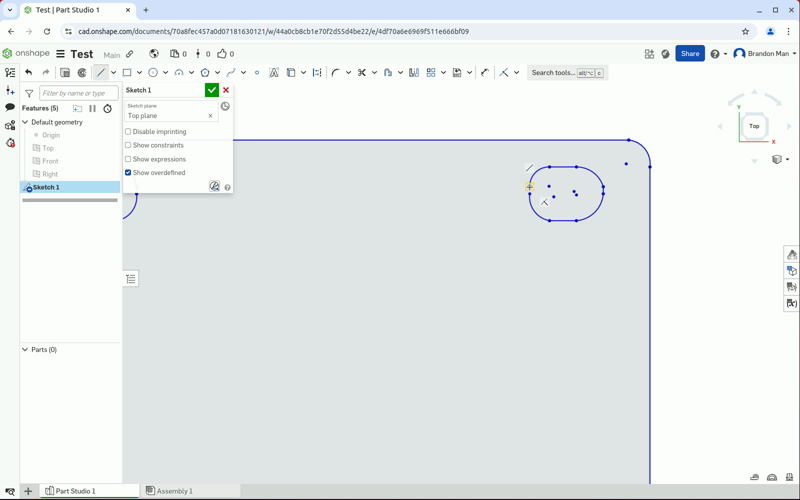
scroll(-6)
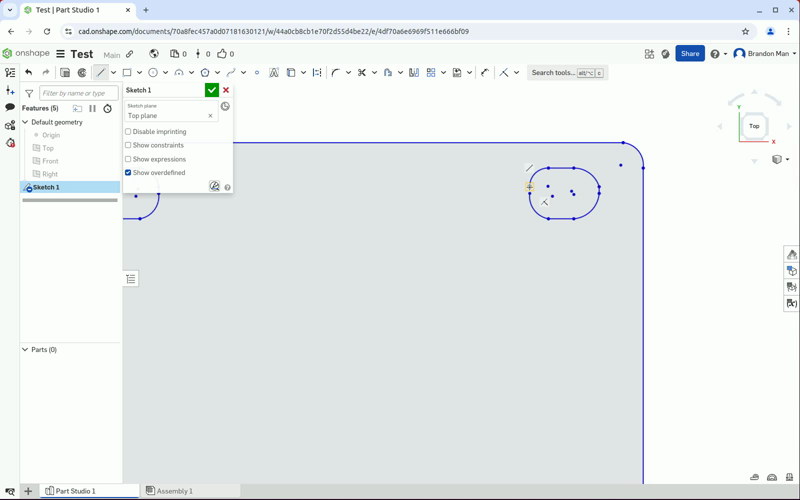
scroll(-6)
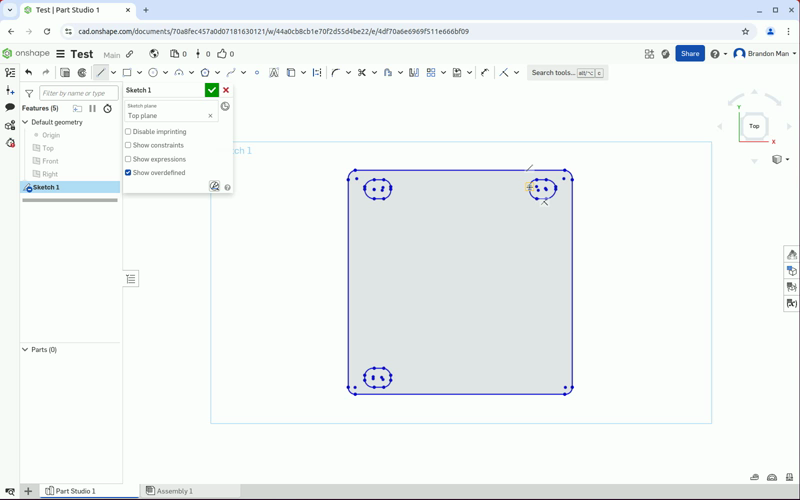
mouse_move(559, 186)
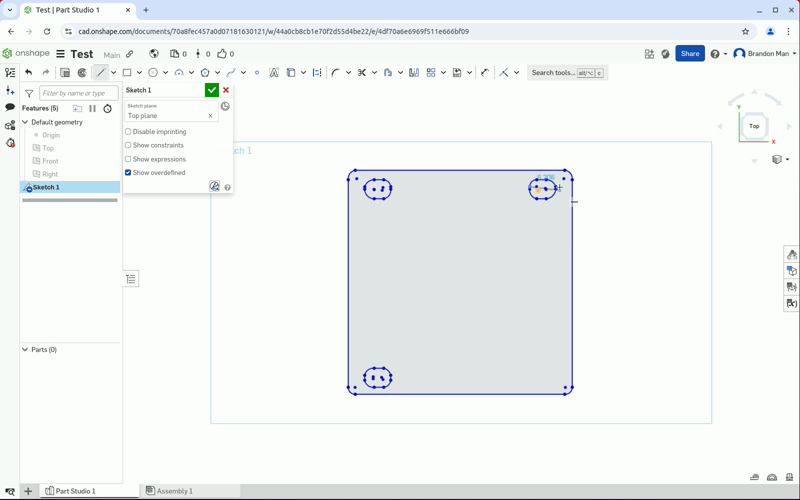
key_down(shift)
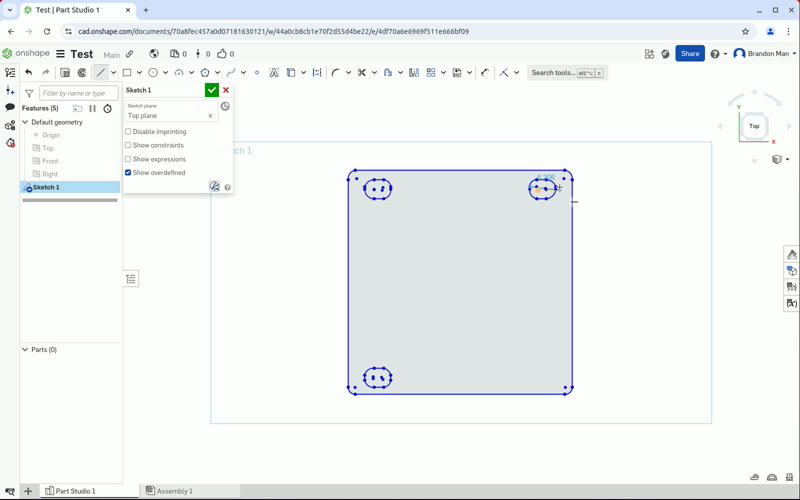
mouse_move(529, 189)
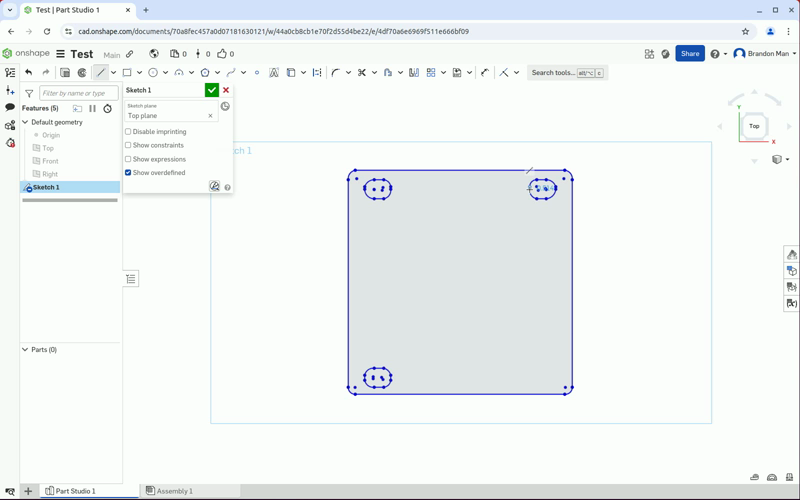
scroll(6)
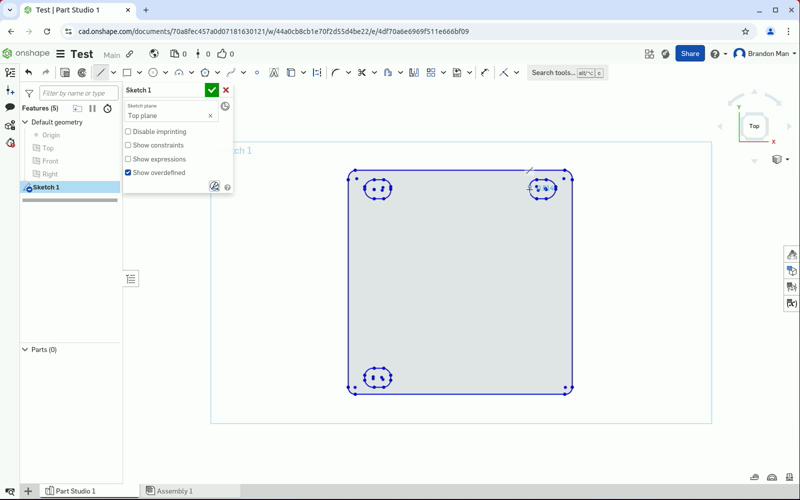
scroll(6)
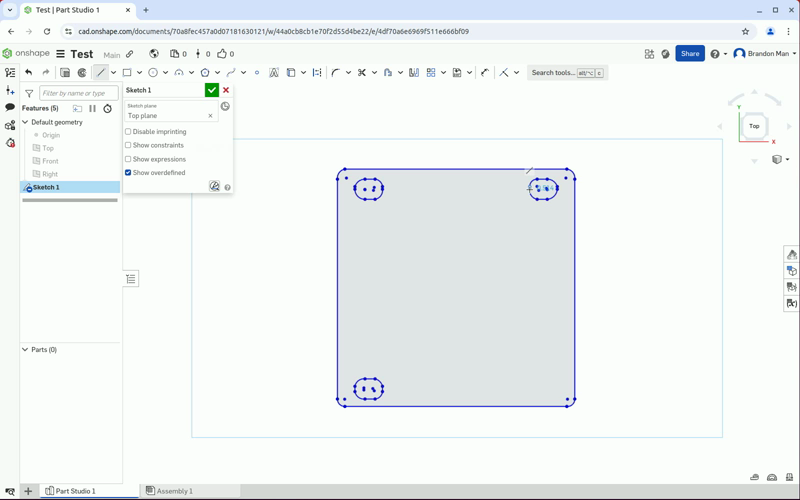
scroll(6)
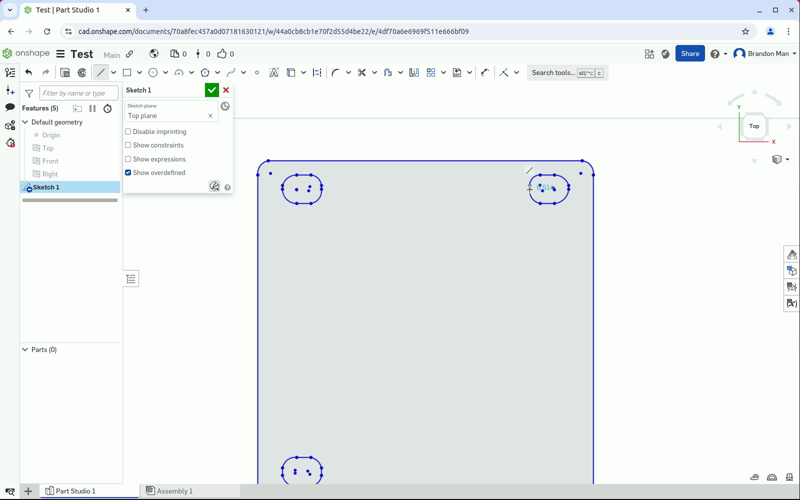
scroll(6)
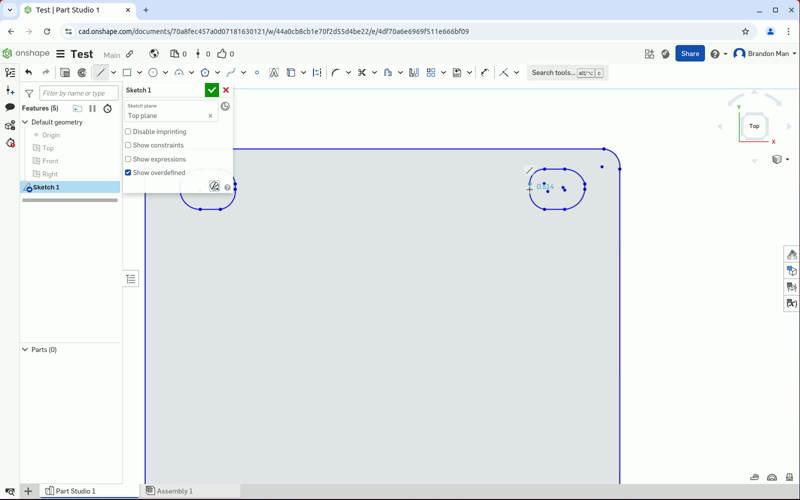
scroll(6)
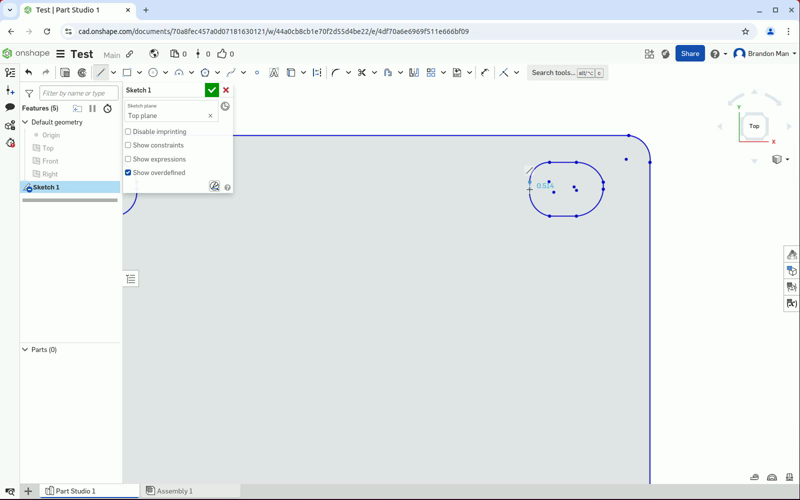
scroll(6)
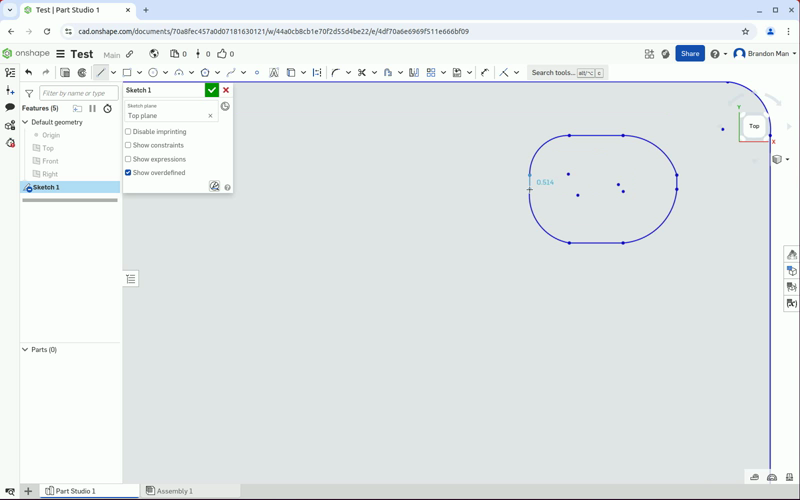
scroll(6)
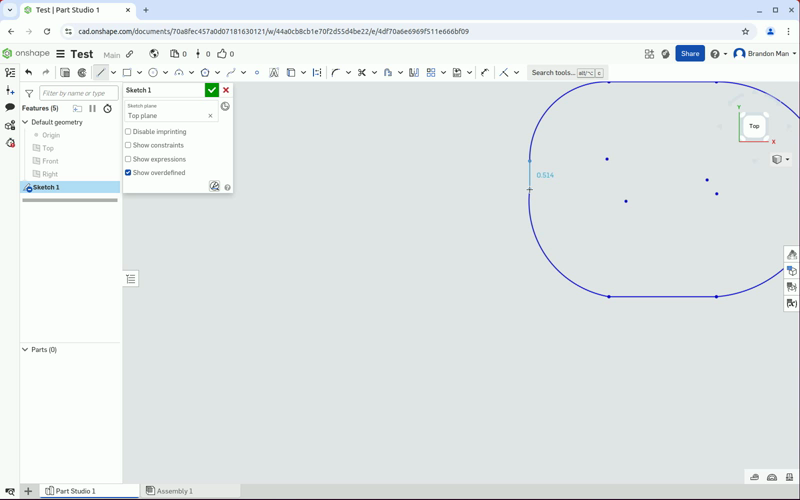
key_up(shift)
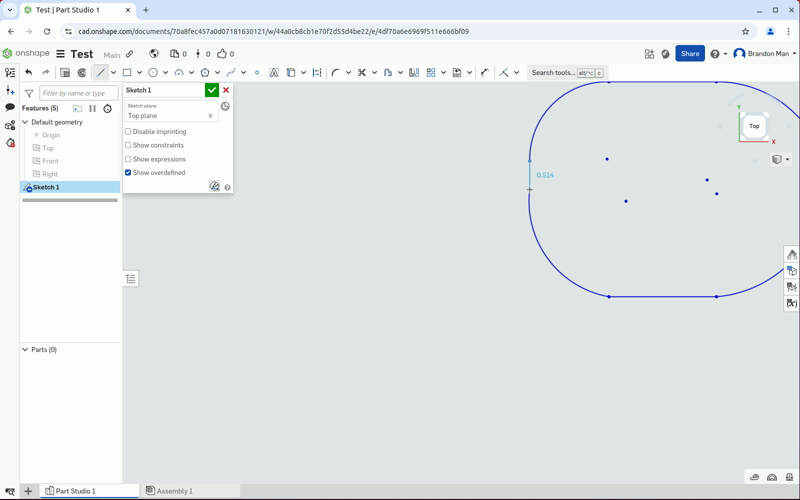
click(529, 189)
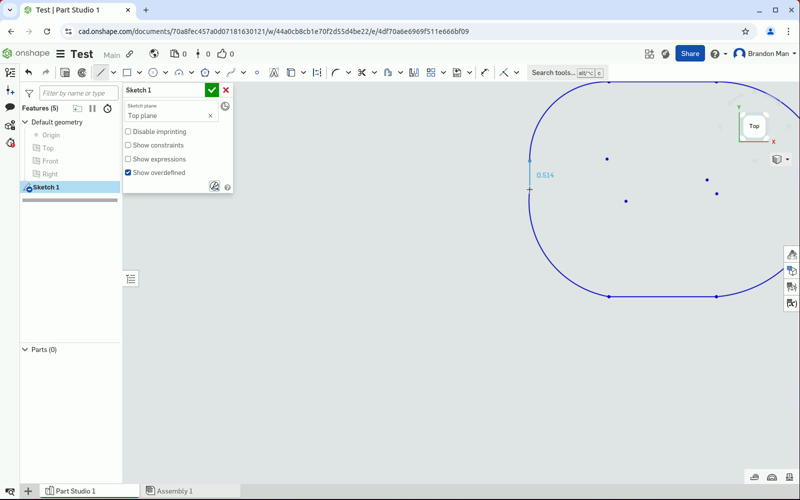
scroll(-6)
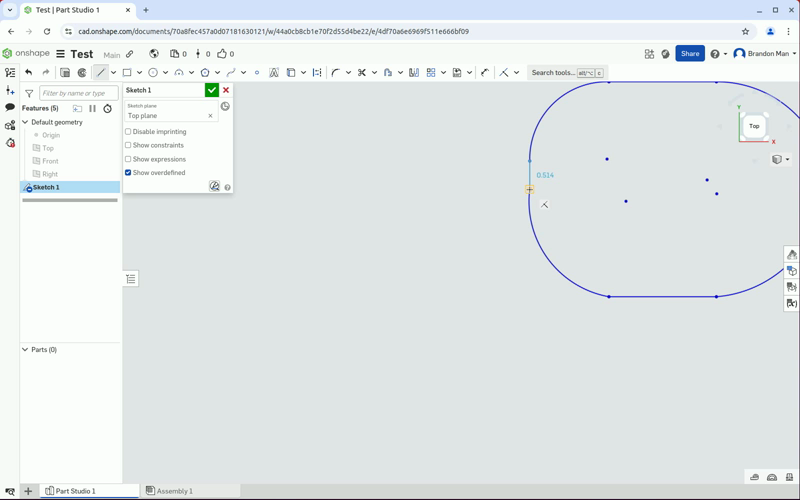
scroll(-6)
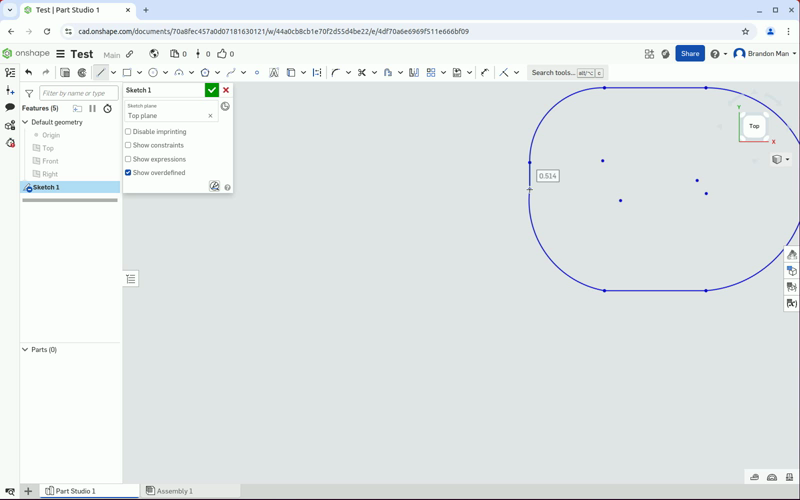
scroll(-6)
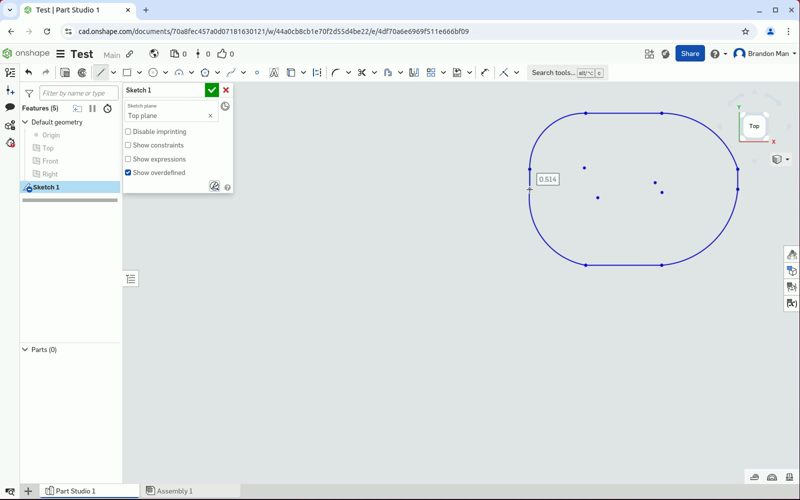
scroll(-6)
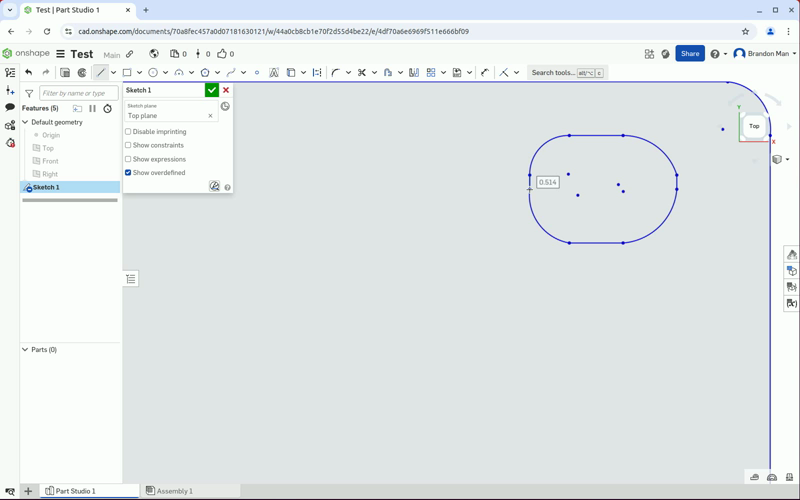
scroll(-6)
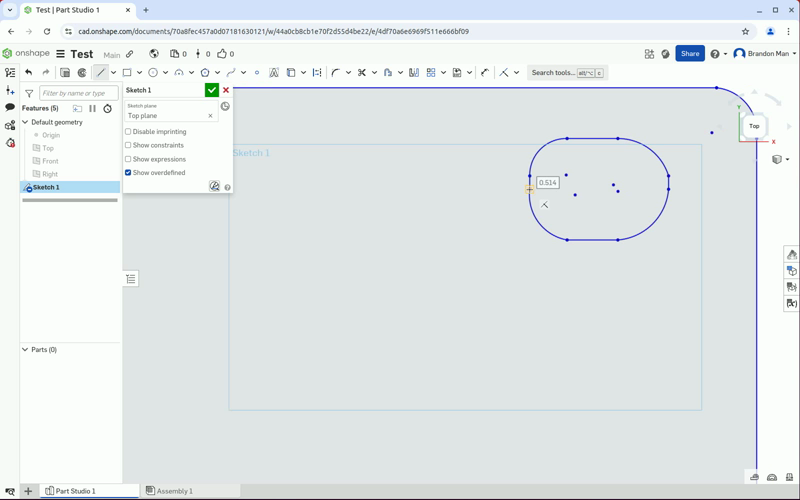
scroll(-6)
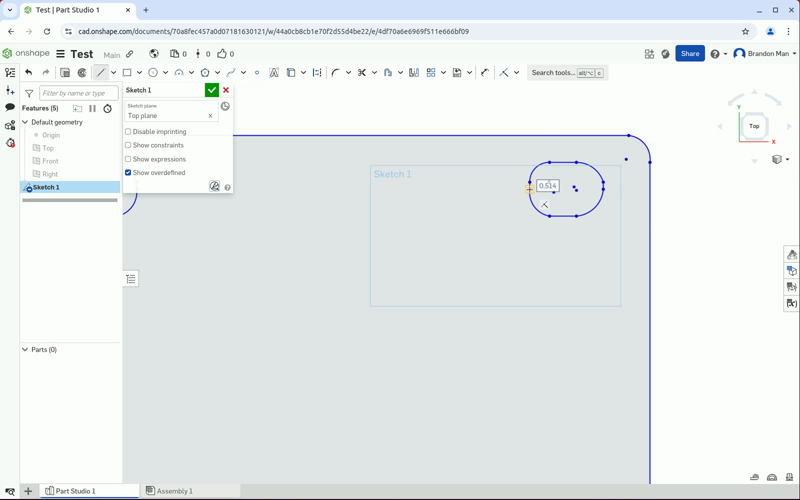
scroll(-6)
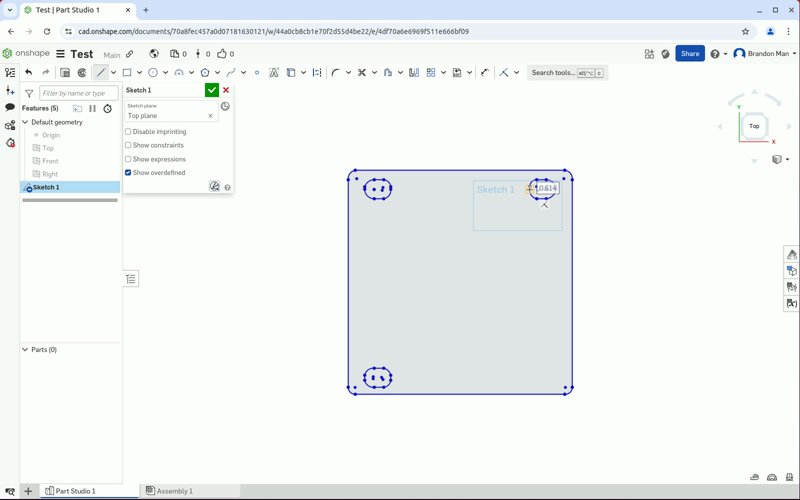
key(esc)
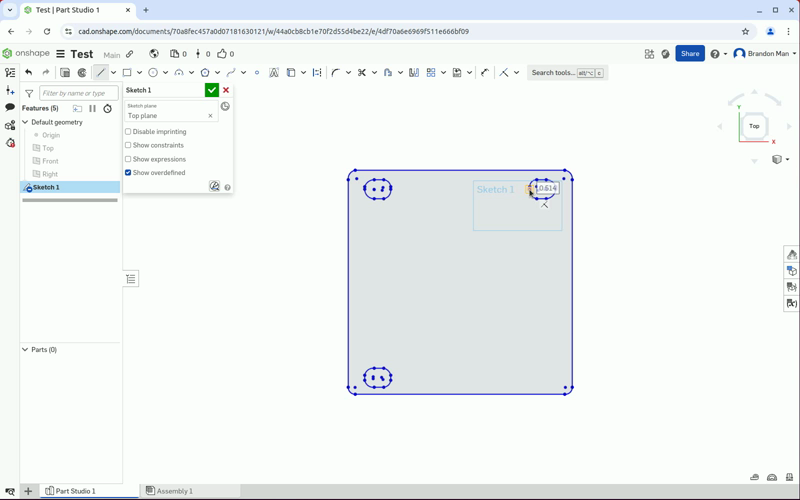
key(a)
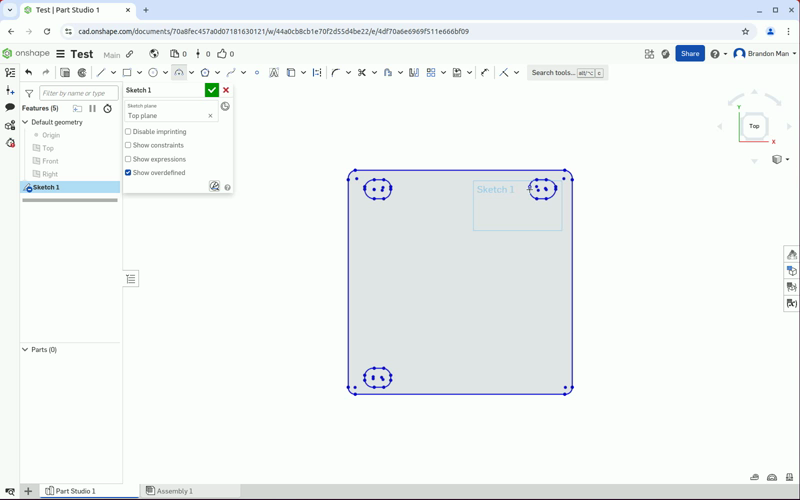
key_down(shift)
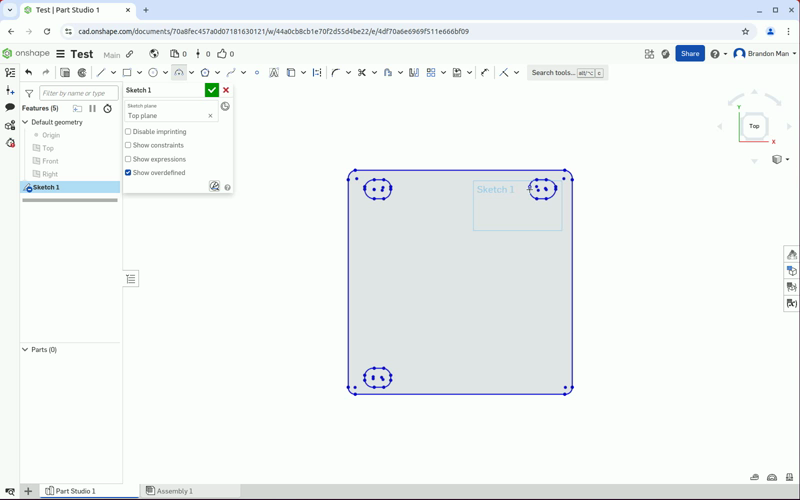
mouse_move(529, 380)
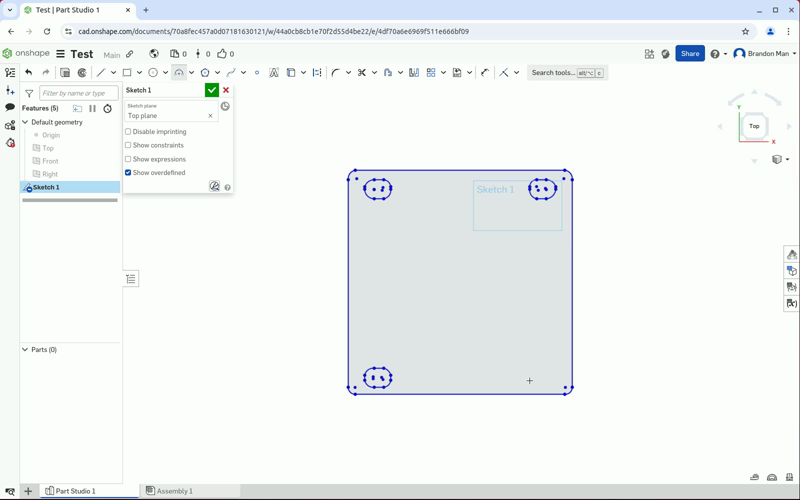
click(529, 380)
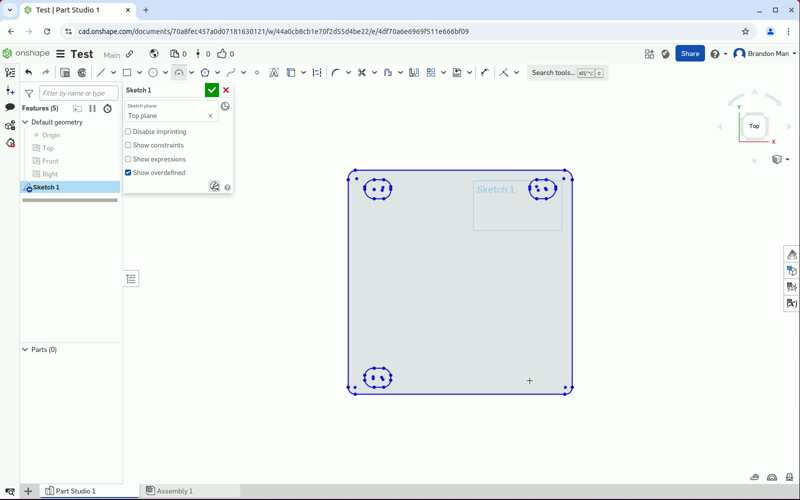
key_up(shift)
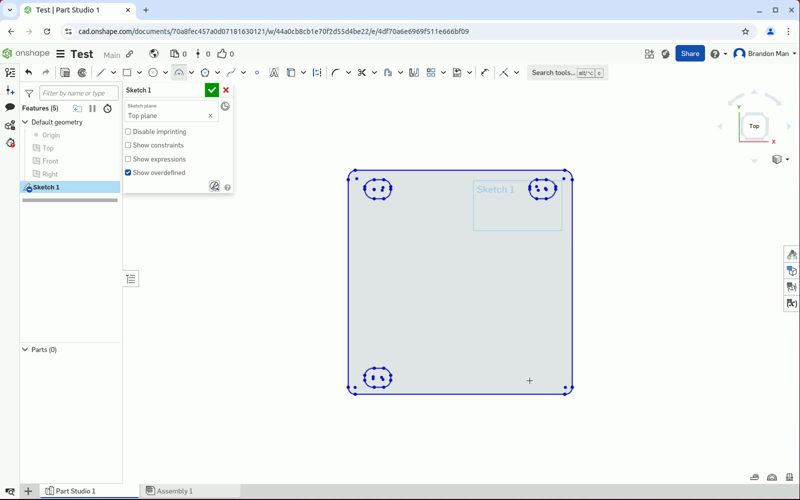
key_down(shift)
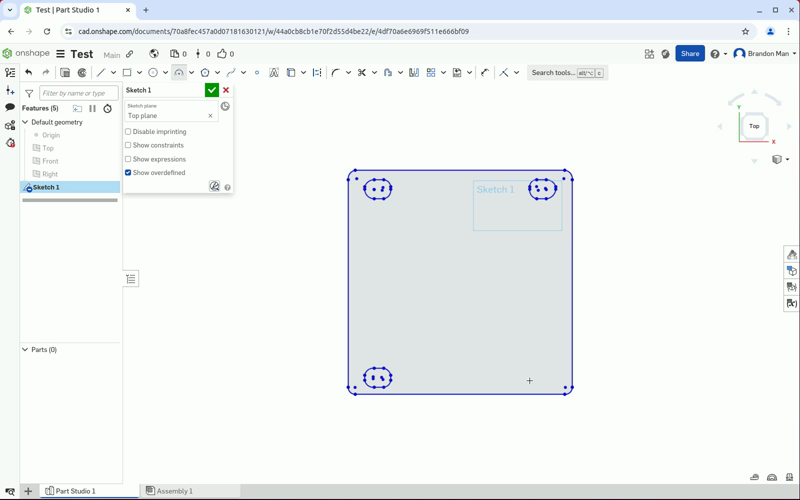
mouse_move(536, 387)
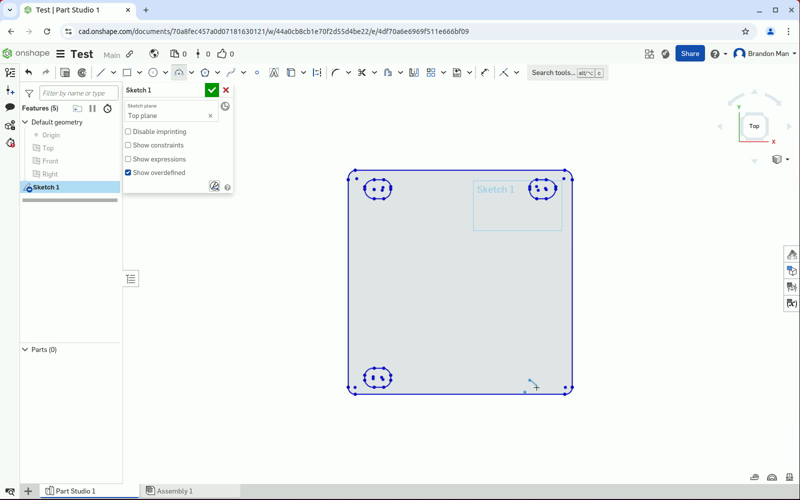
click(536, 387)
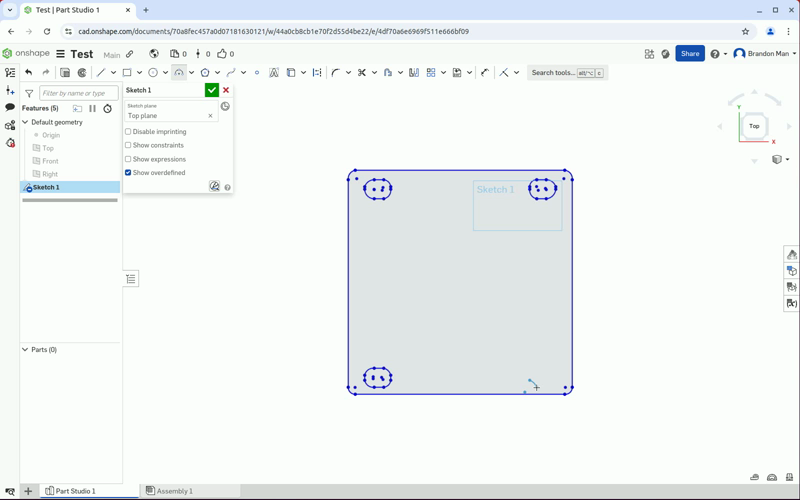
mouse_move(531, 385)
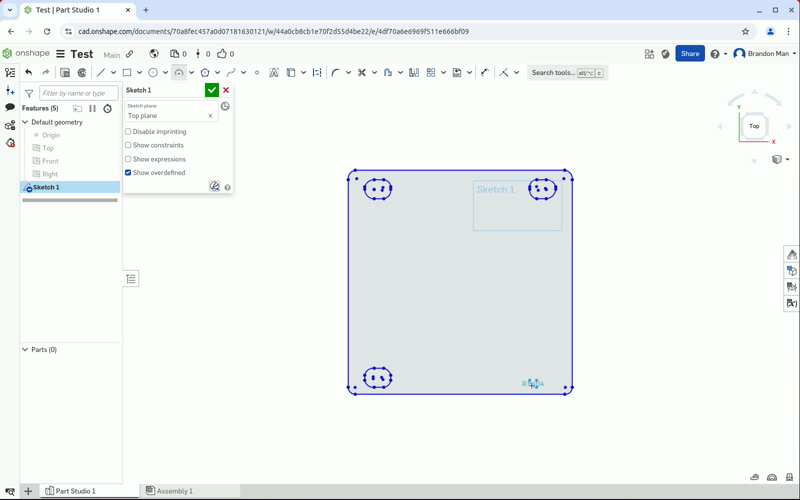
click(531, 385)
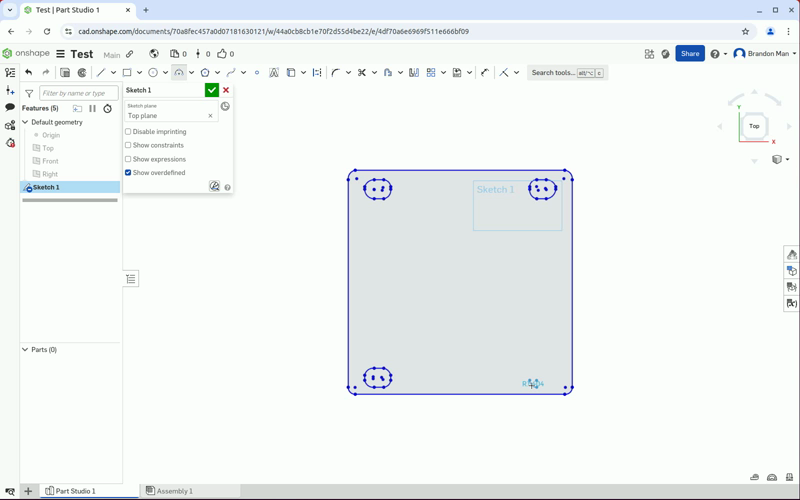
key_up(shift)
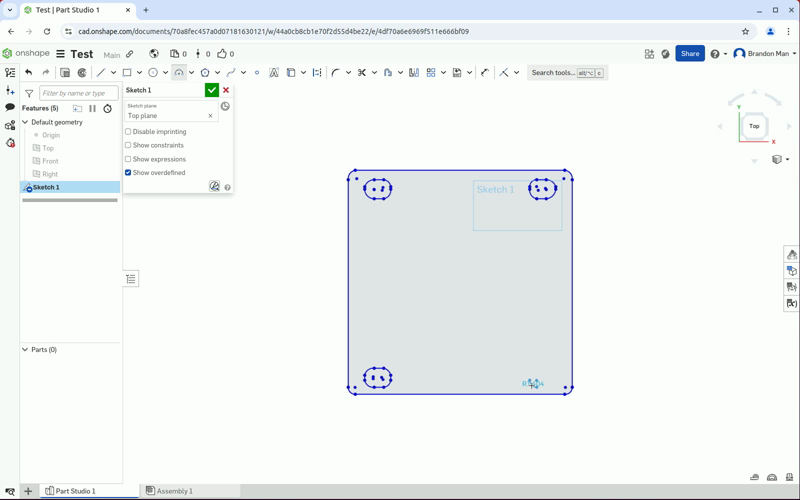
key(esc)
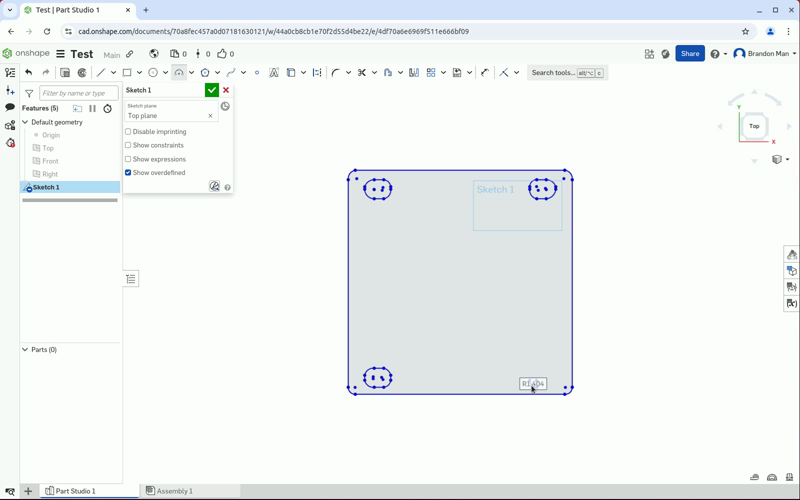
key(l)
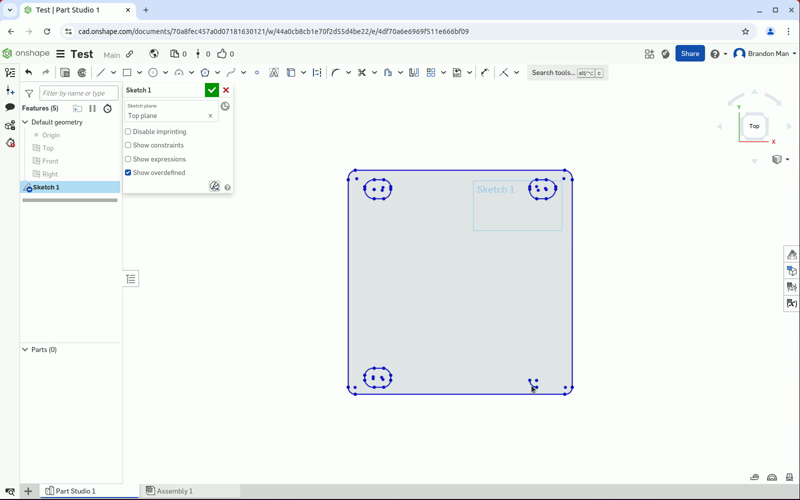
mouse_move(536, 387)
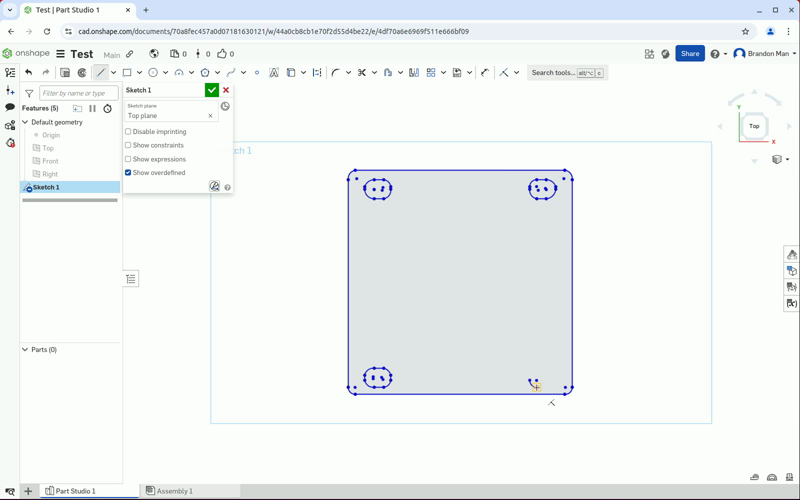
click(536, 387)
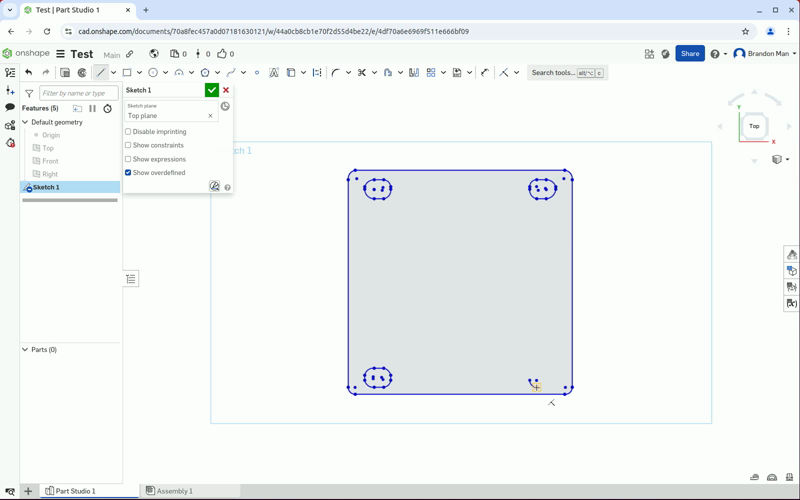
key_down(shift)
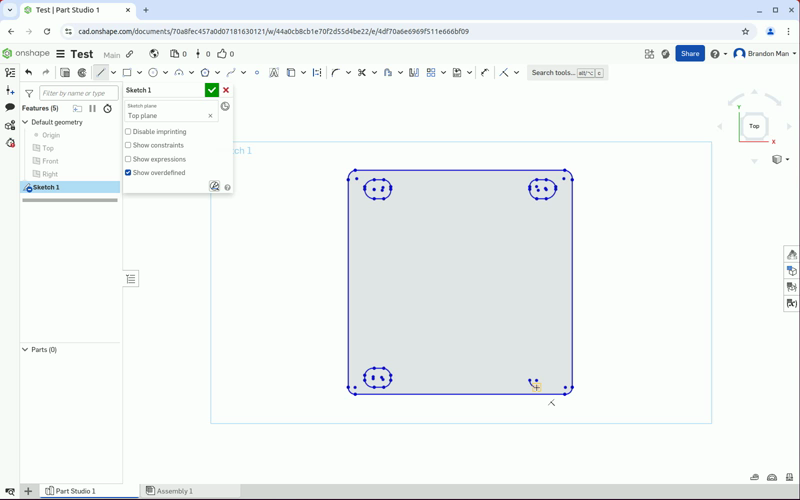
mouse_move(566, 387)
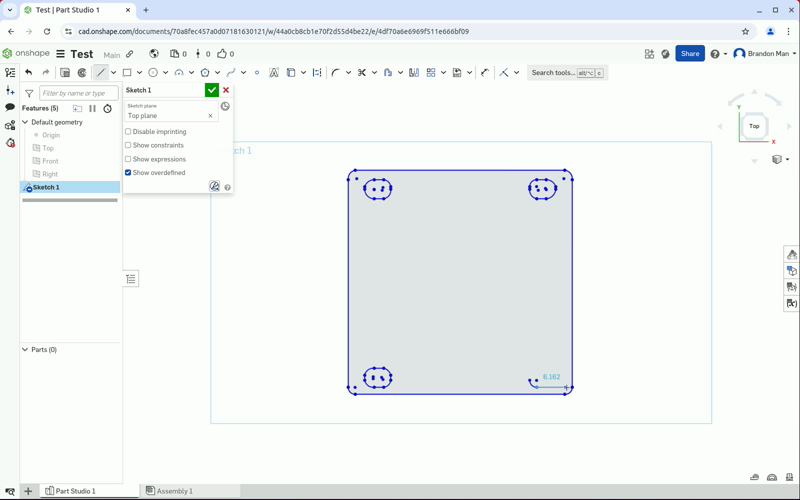
mouse_move(546, 387)
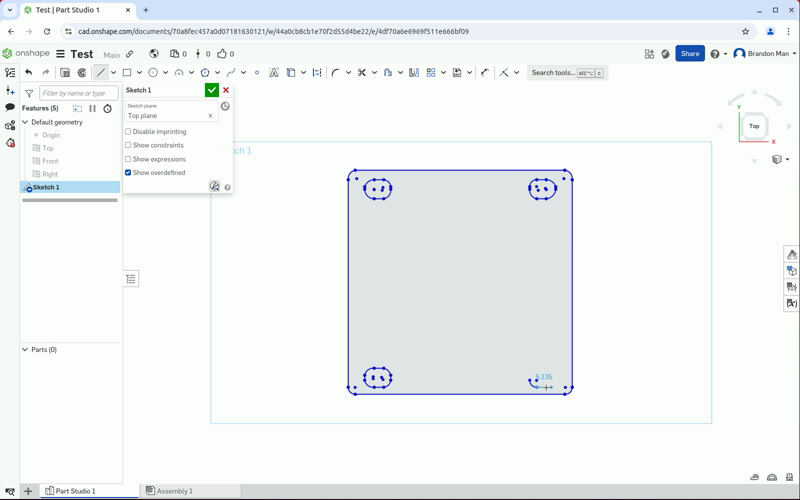
click(546, 387)
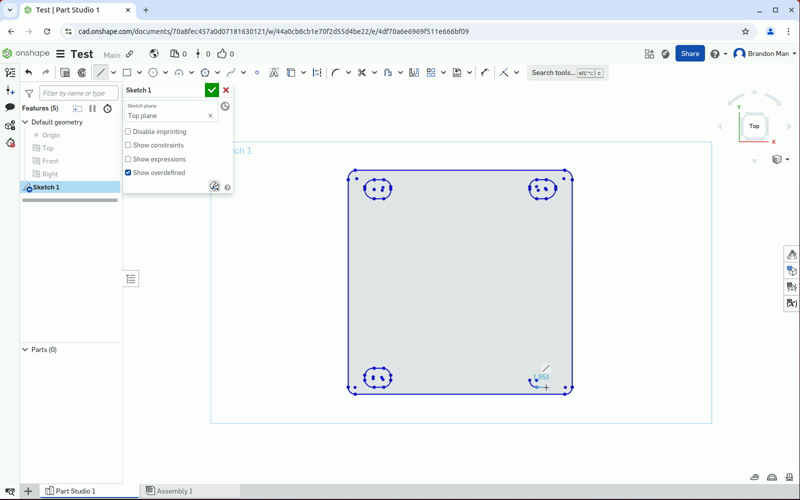
key_up(shift)
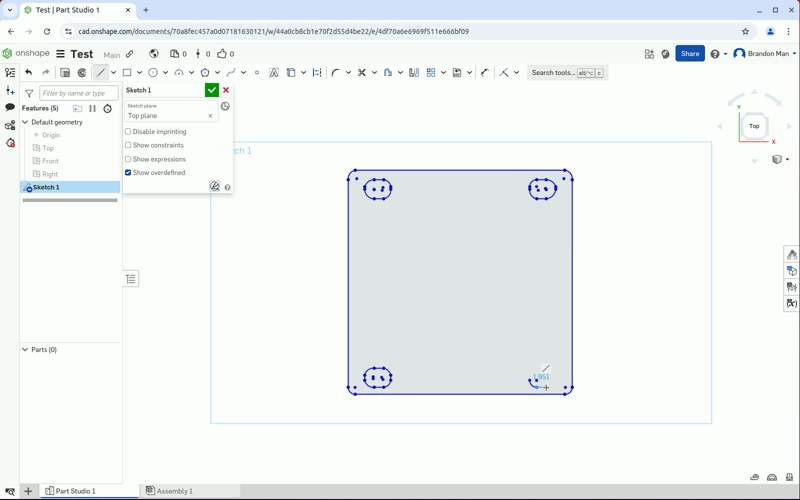
key(esc)
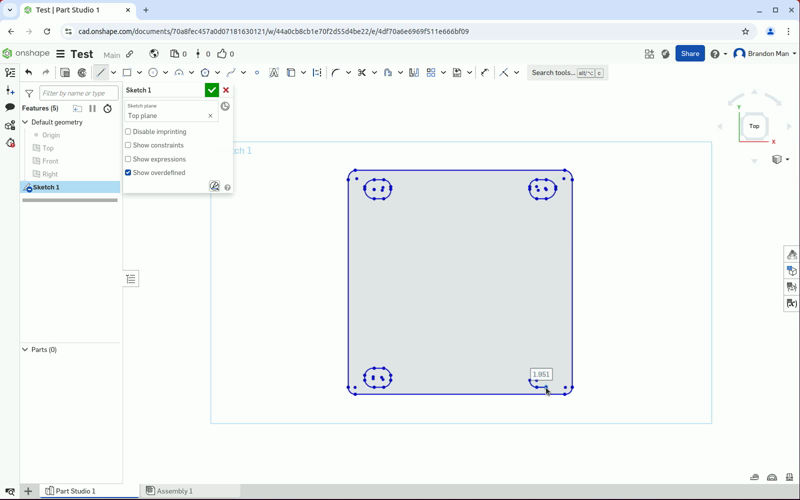
key(a)
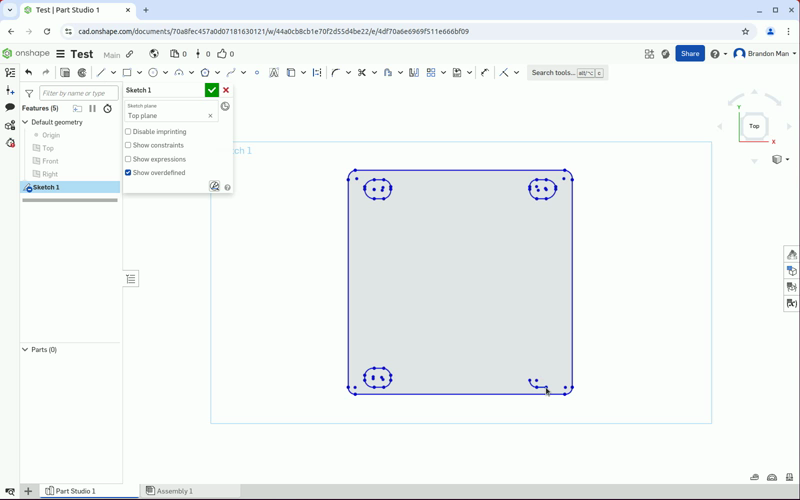
mouse_move(546, 387)
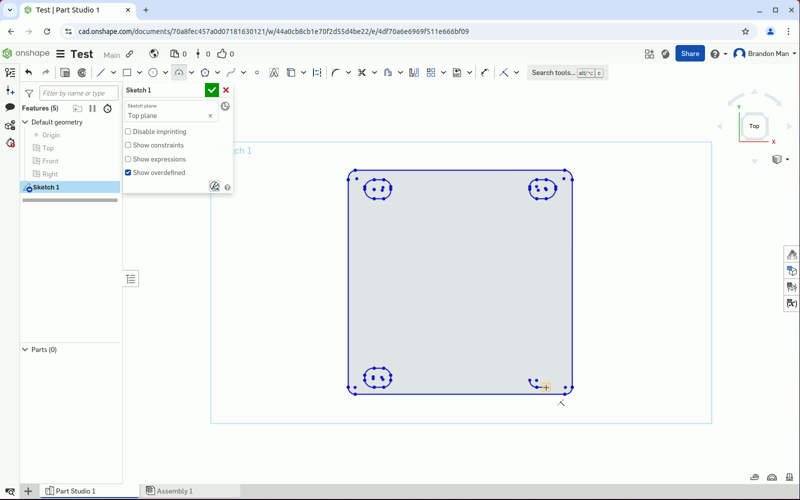
click(546, 387)
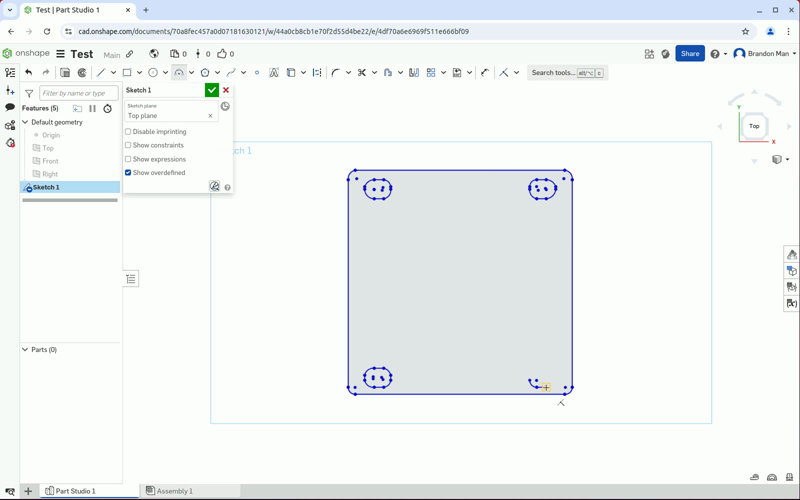
key_down(shift)
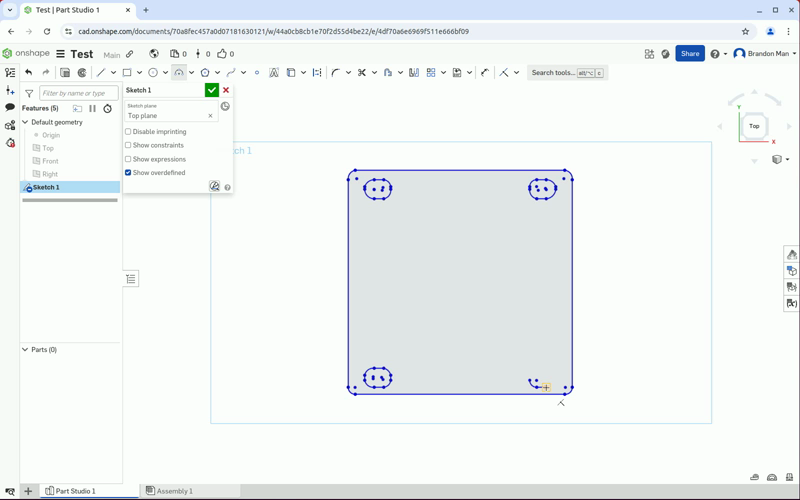
mouse_move(555, 380)
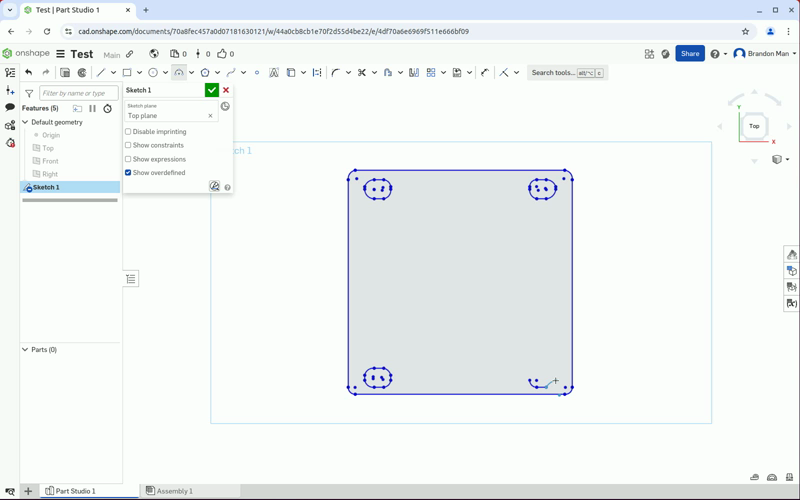
click(555, 380)
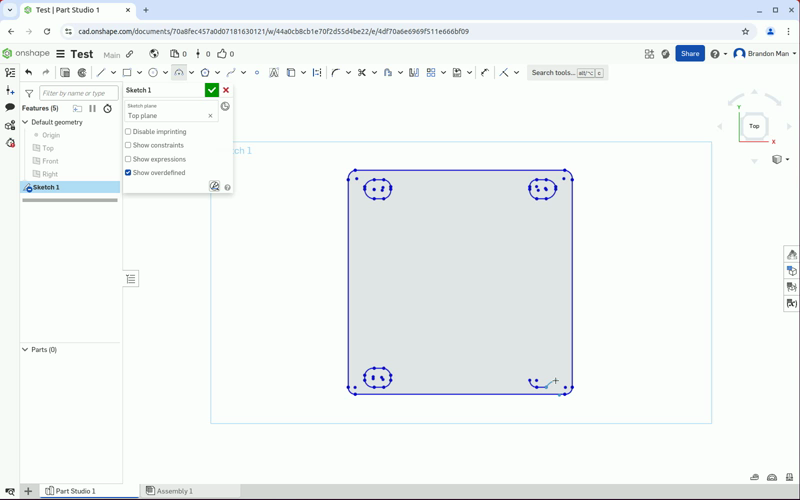
mouse_move(552, 385)
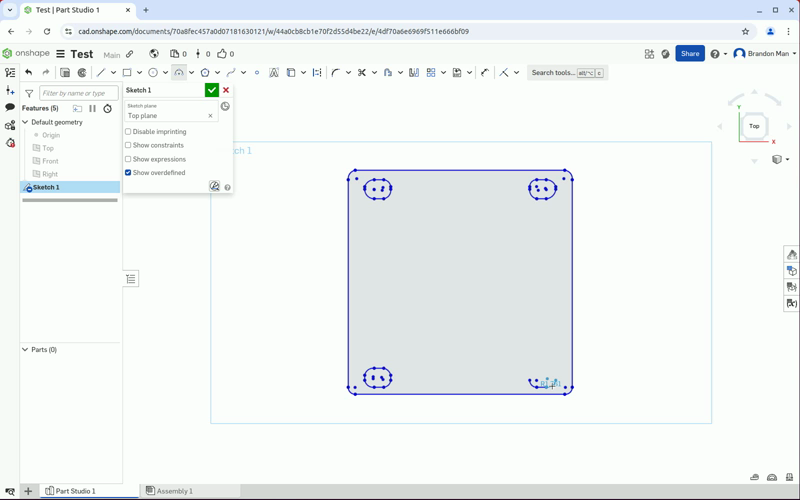
click(552, 385)
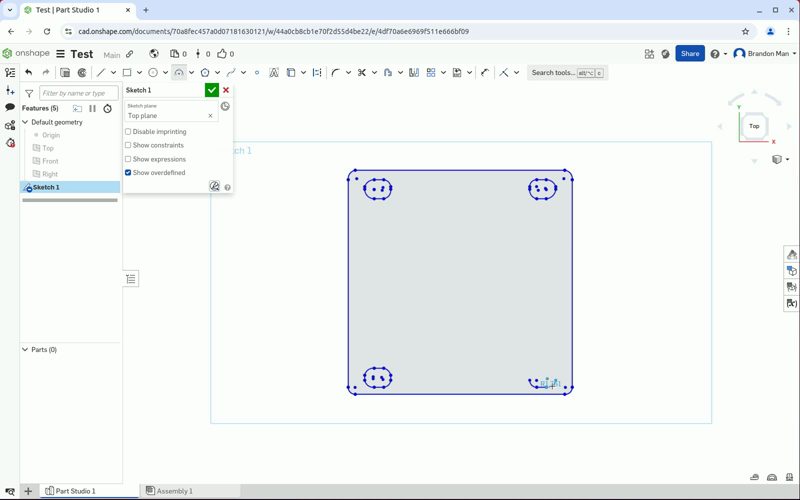
key_up(shift)
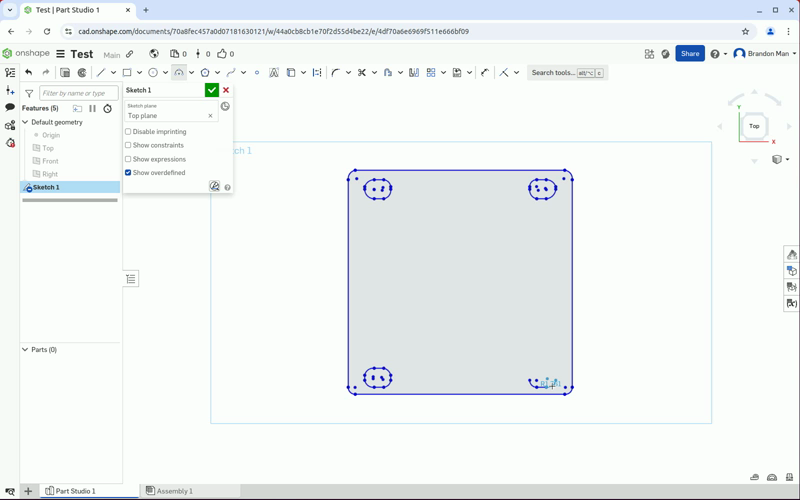
key(esc)
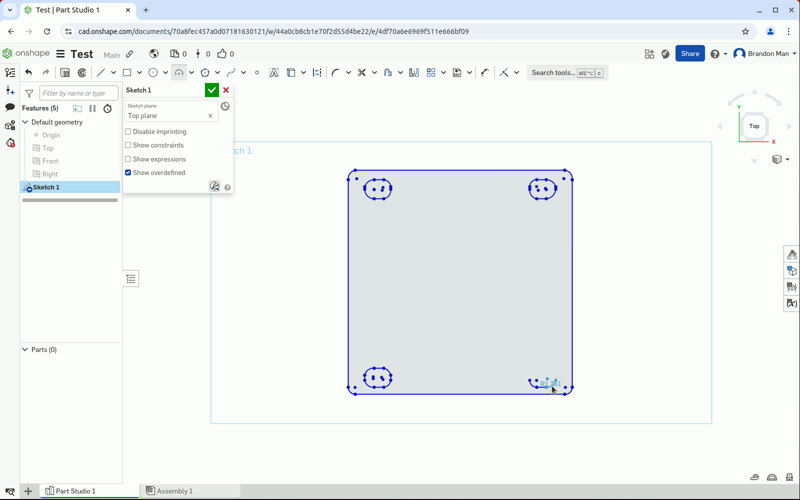
key(l)
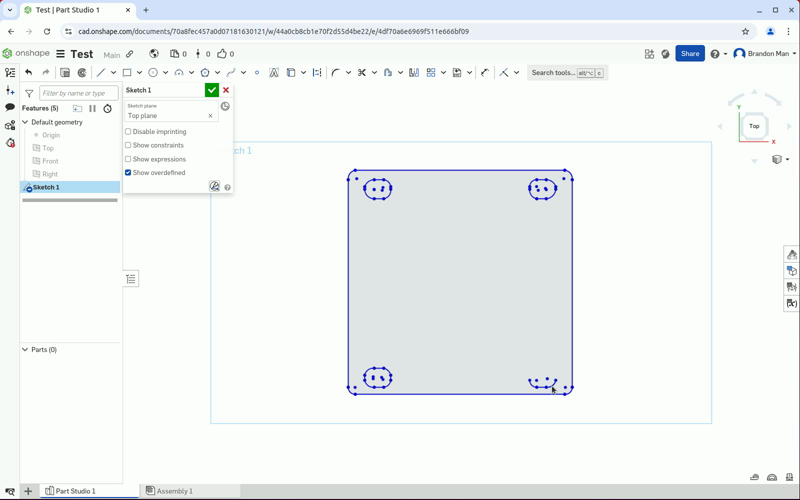
mouse_move(555, 380)
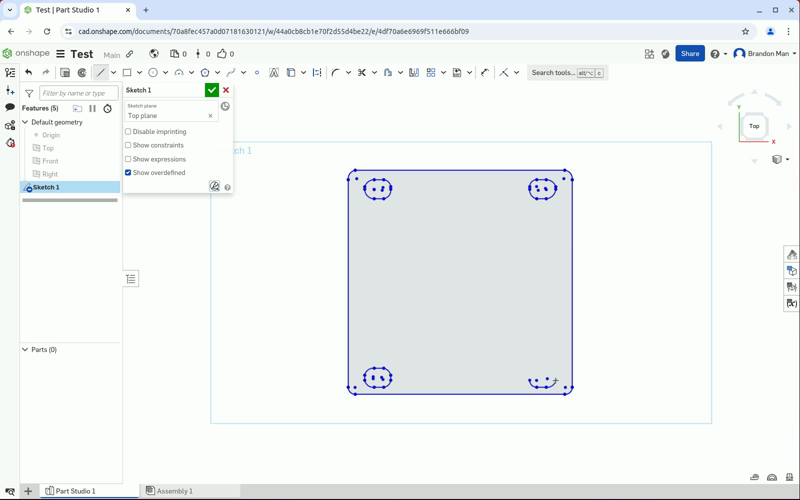
click(555, 380)
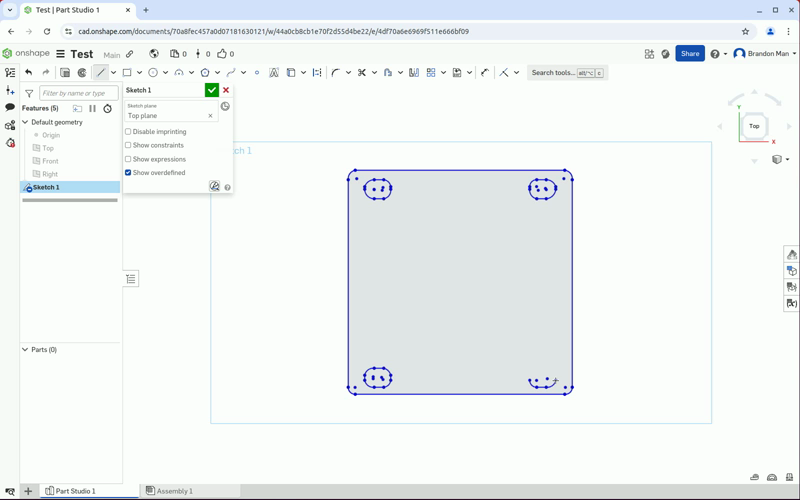
key_down(shift)
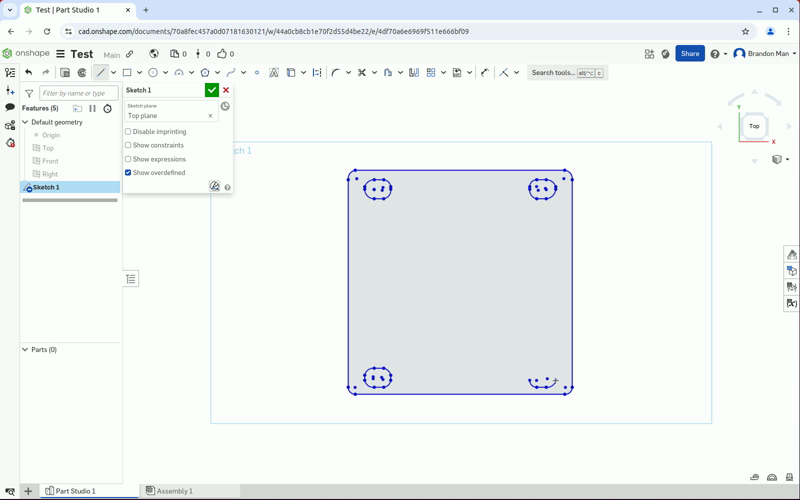
mouse_move(585, 380)
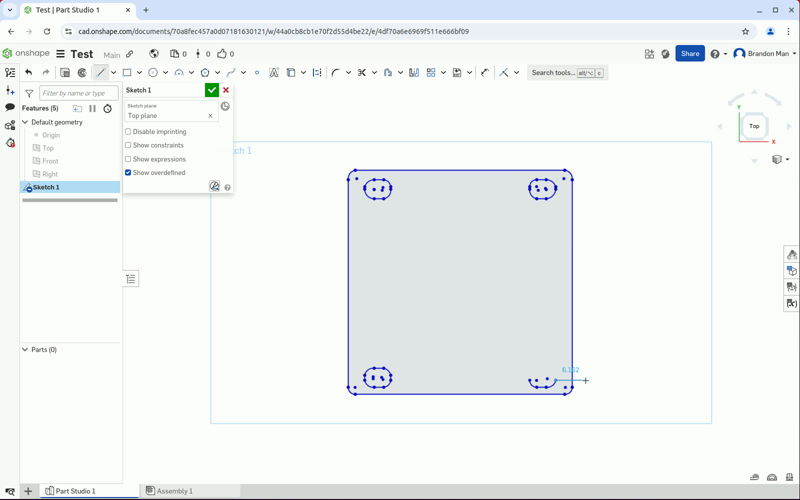
mouse_move(555, 375)
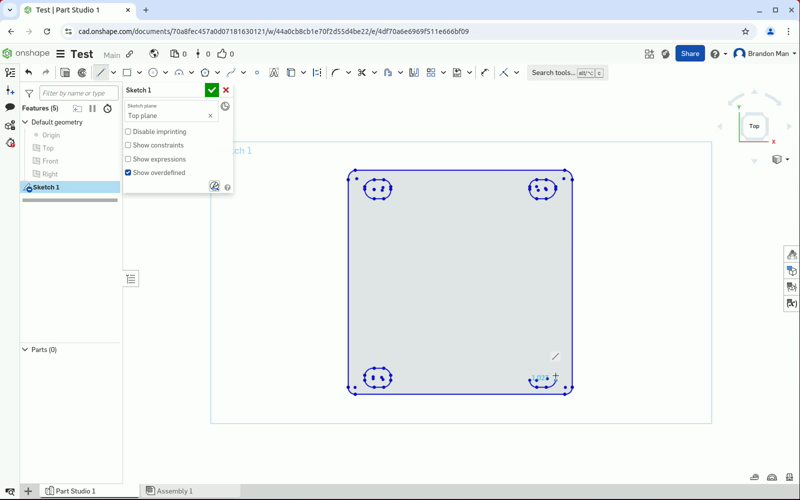
scroll(6)
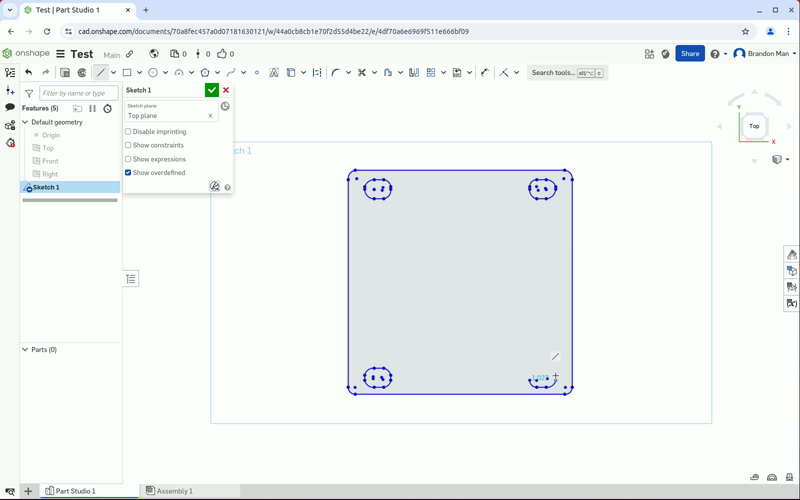
scroll(6)
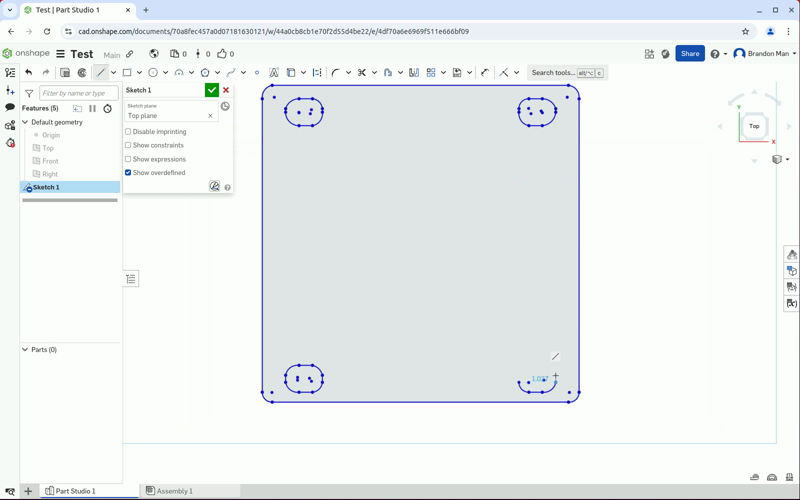
scroll(6)
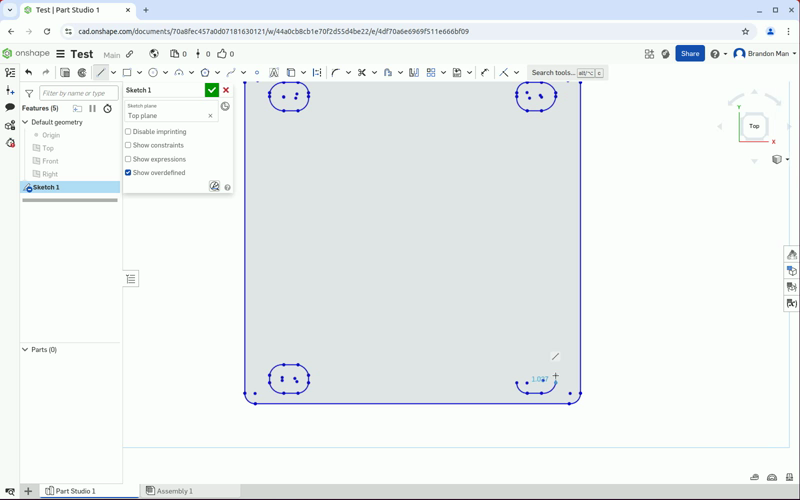
scroll(6)
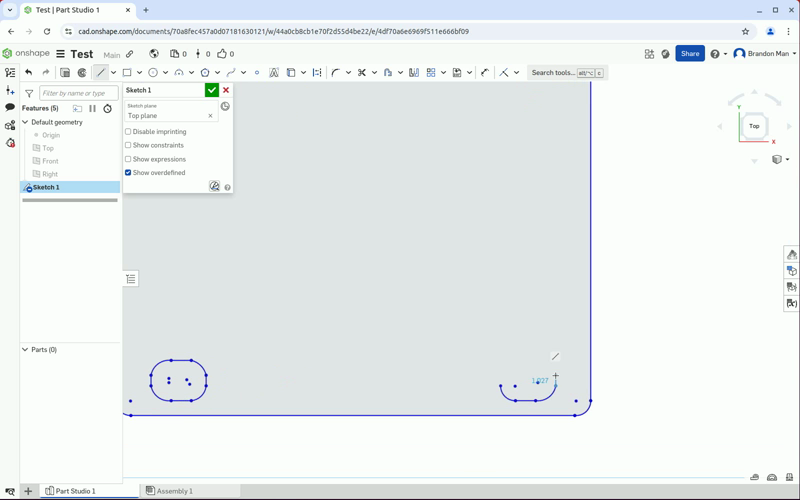
scroll(6)
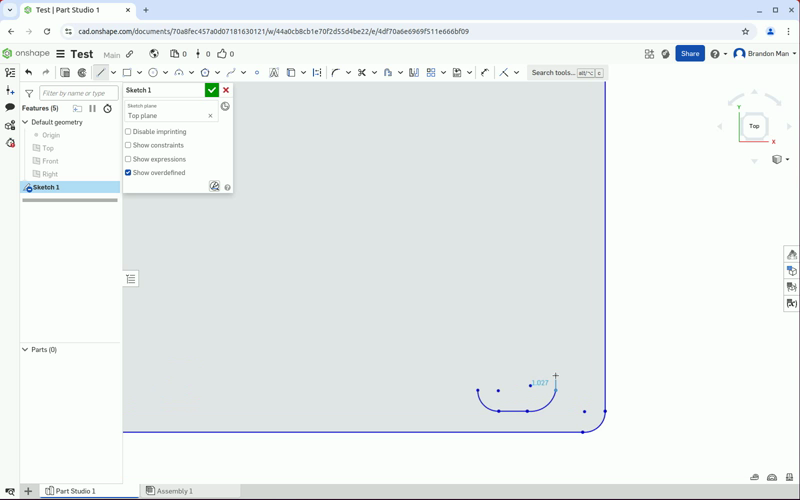
scroll(6)
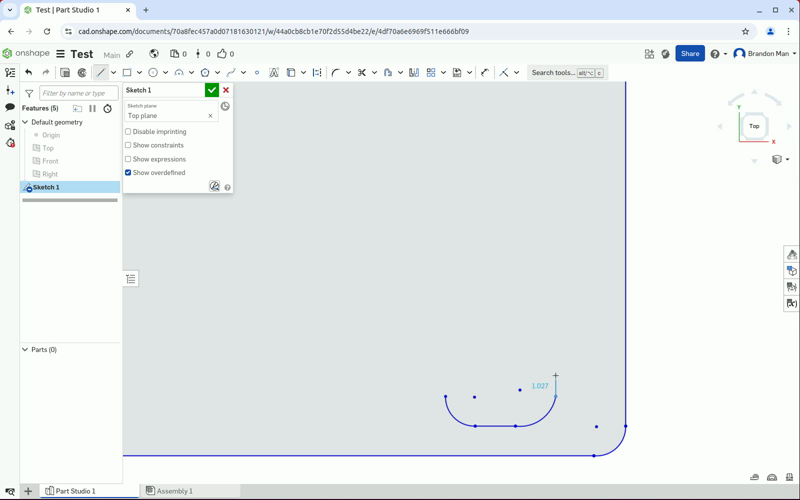
scroll(6)
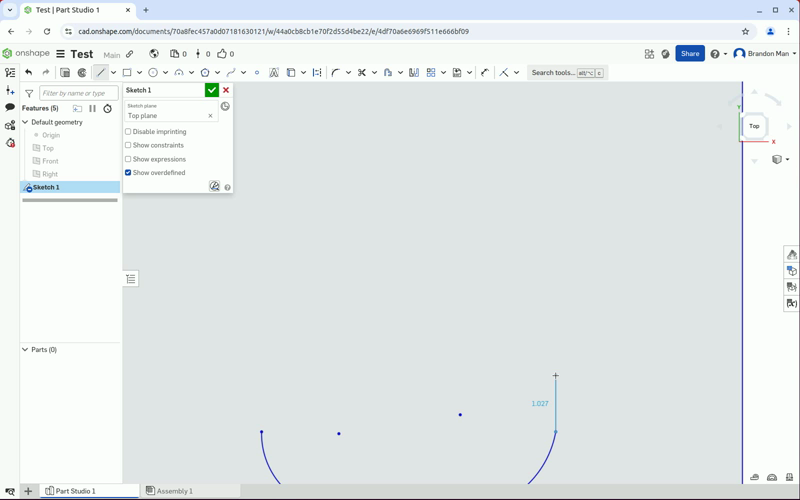
click(555, 375)
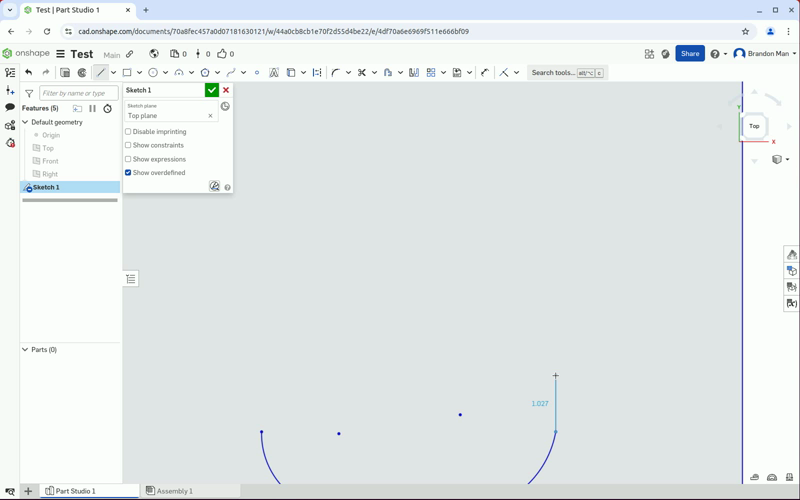
scroll(-6)
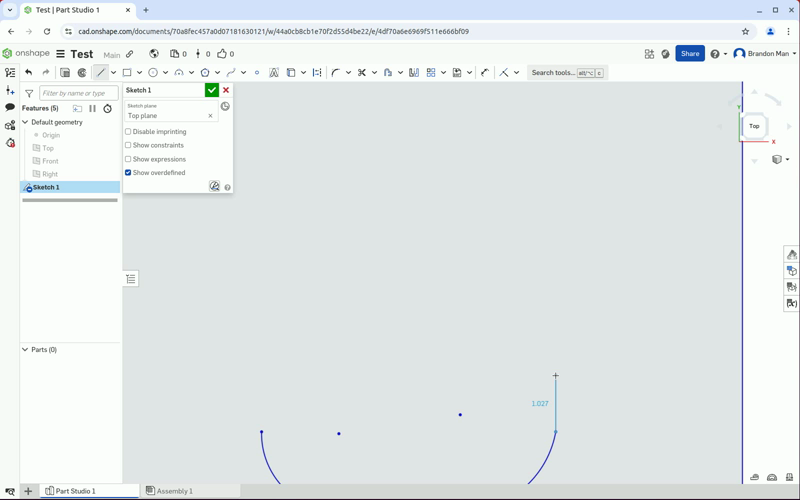
scroll(-6)
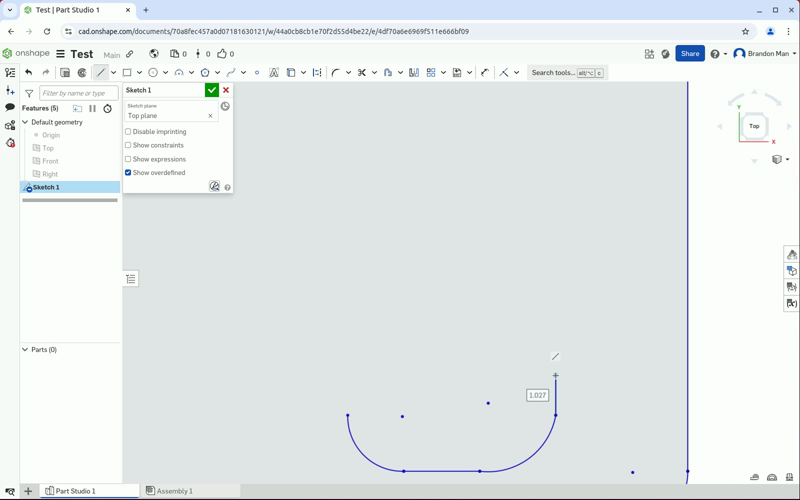
scroll(-6)
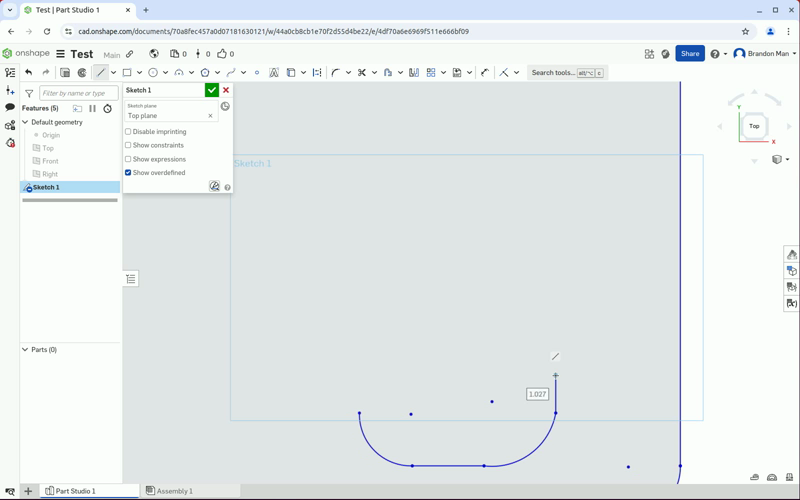
scroll(-6)
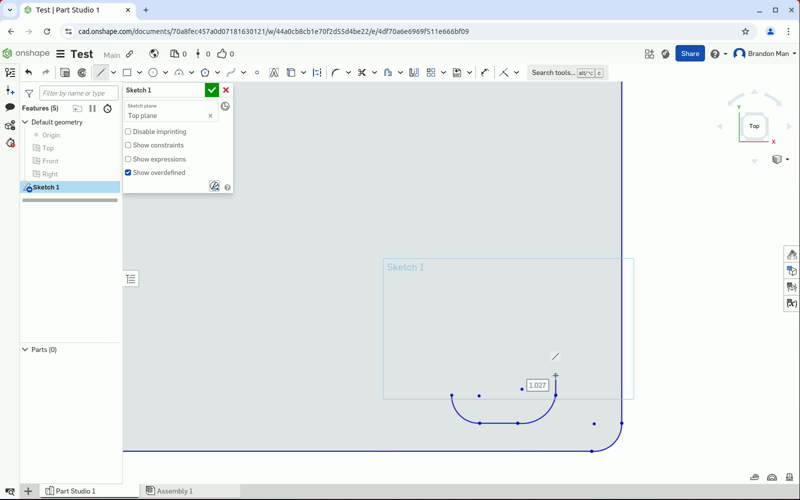
scroll(-6)
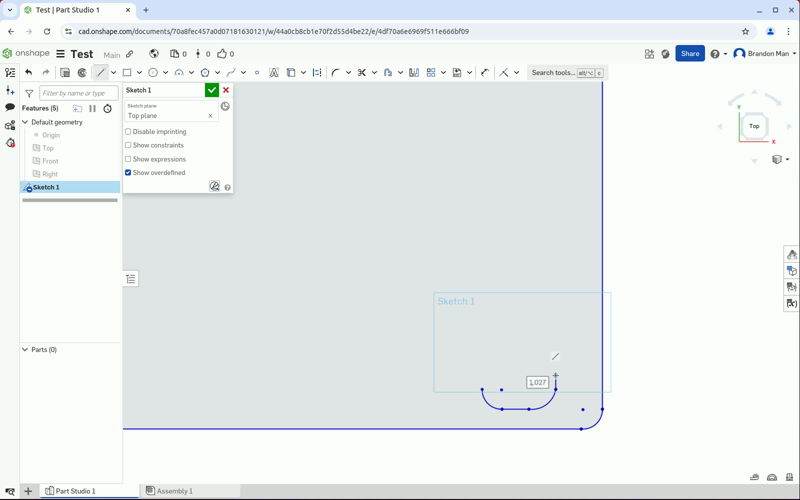
scroll(-6)
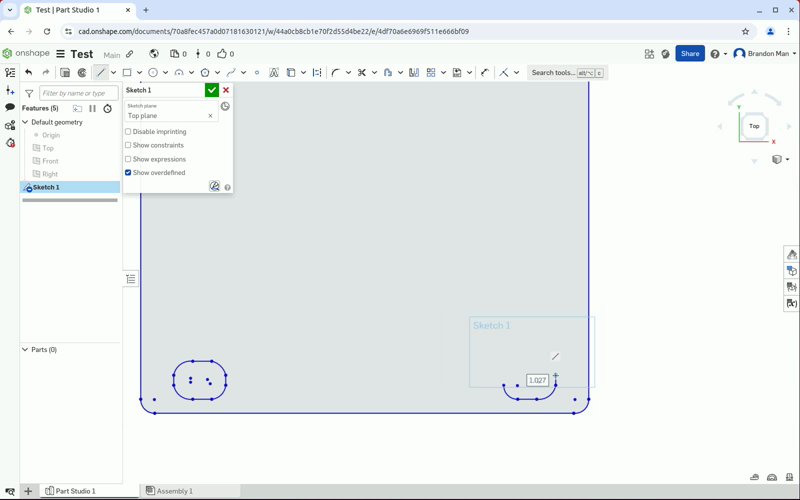
scroll(-6)
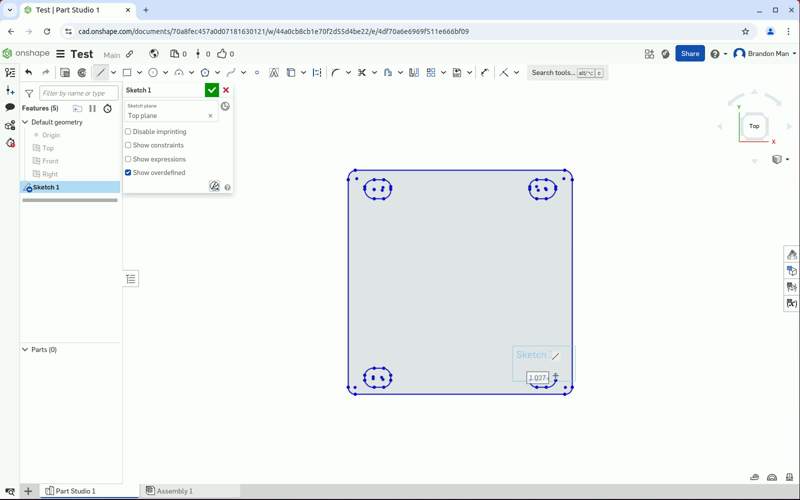
key_up(shift)
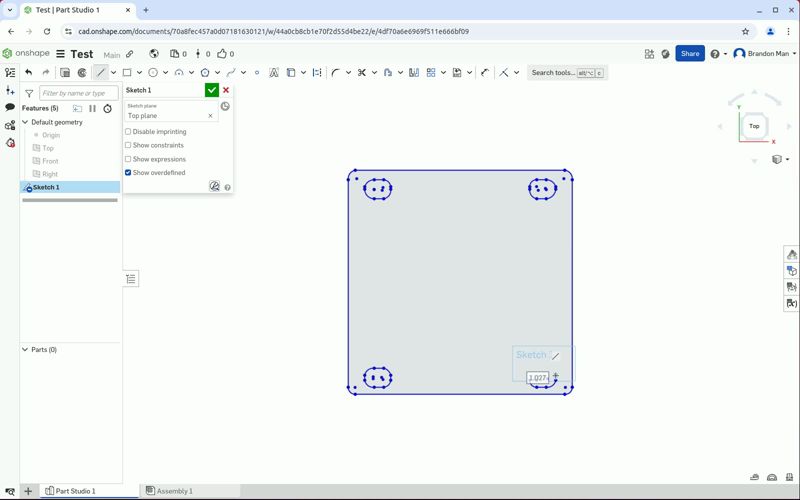
key(esc)
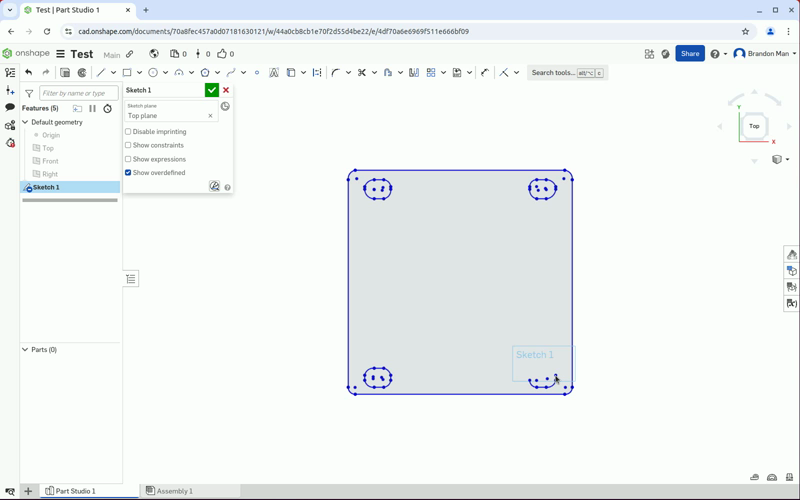
key(a)
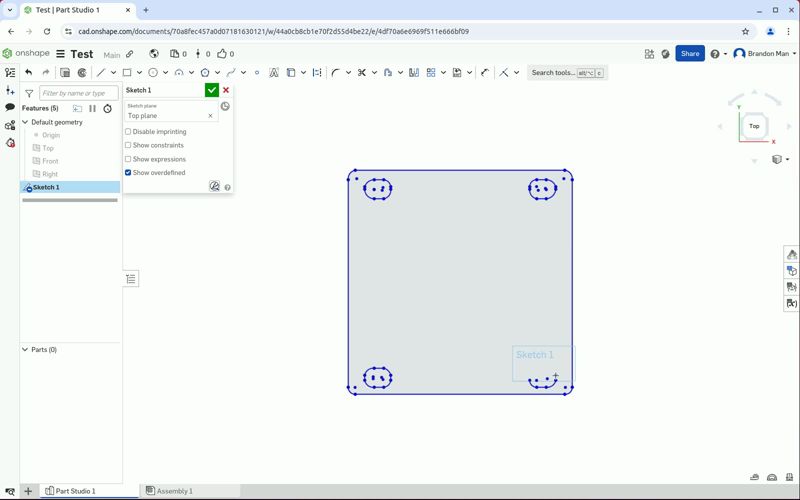
mouse_move(555, 375)
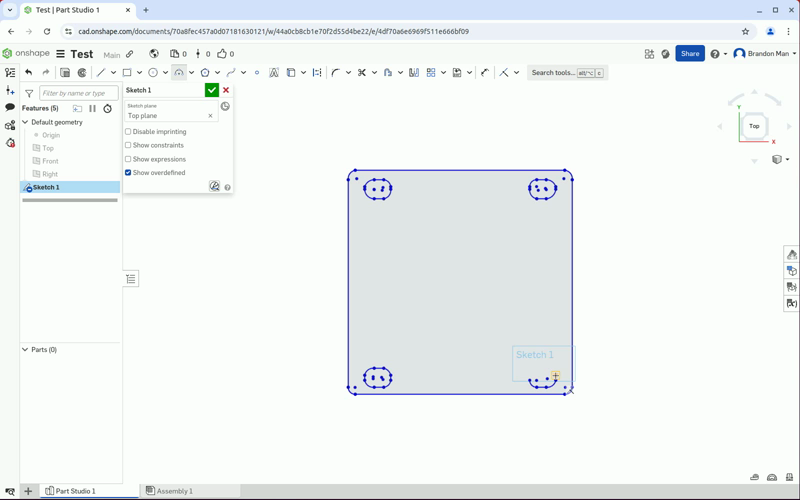
click(555, 375)
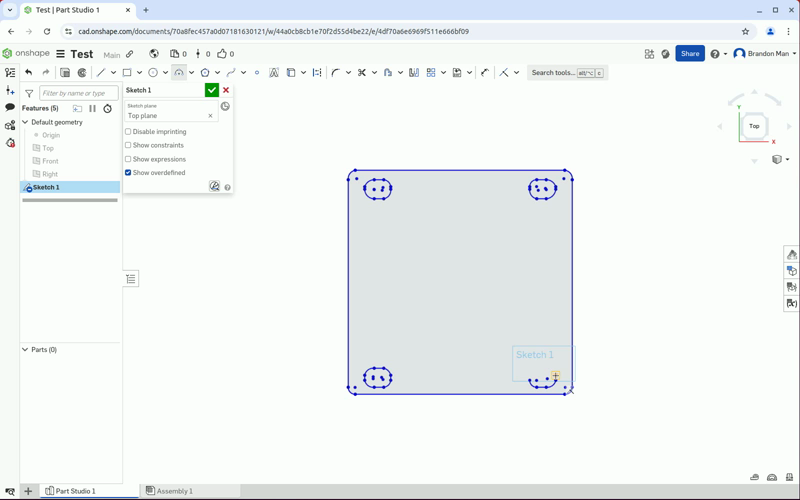
key_down(shift)
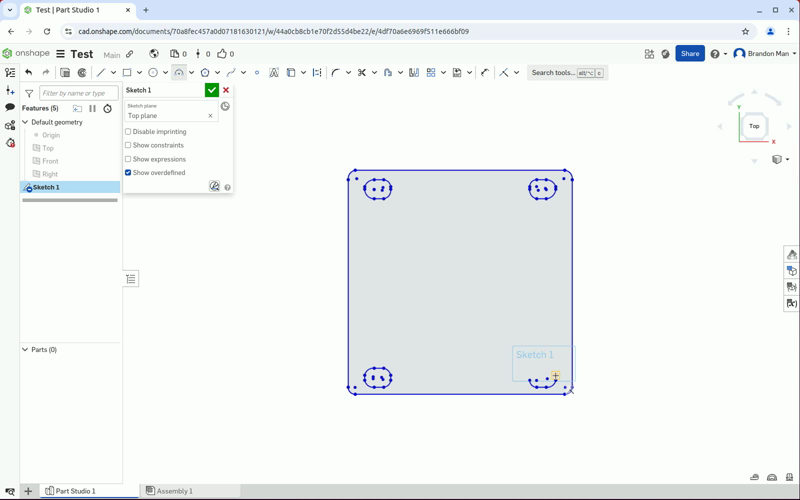
mouse_move(546, 368)
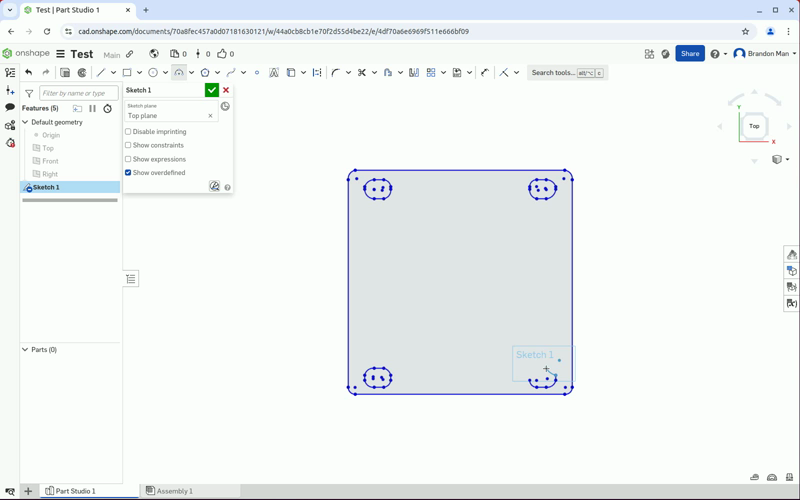
click(546, 368)
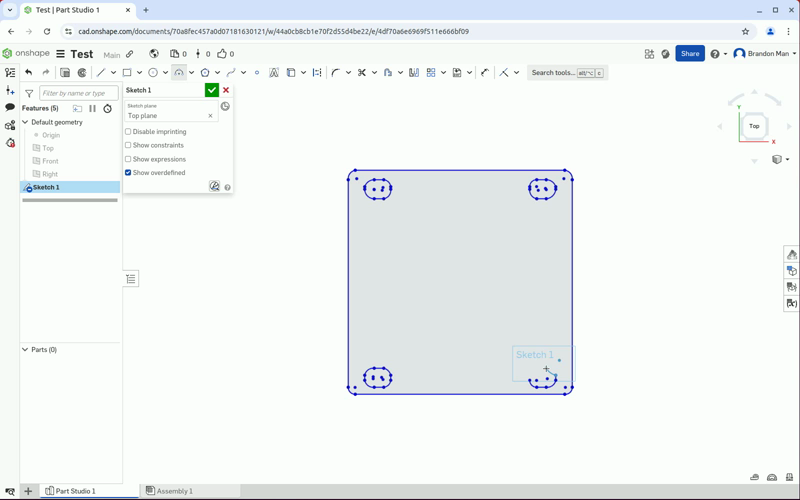
mouse_move(552, 369)
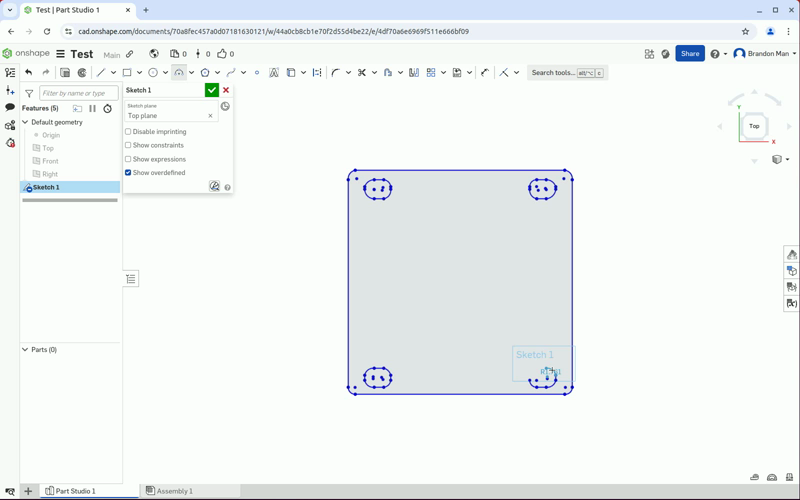
click(552, 369)
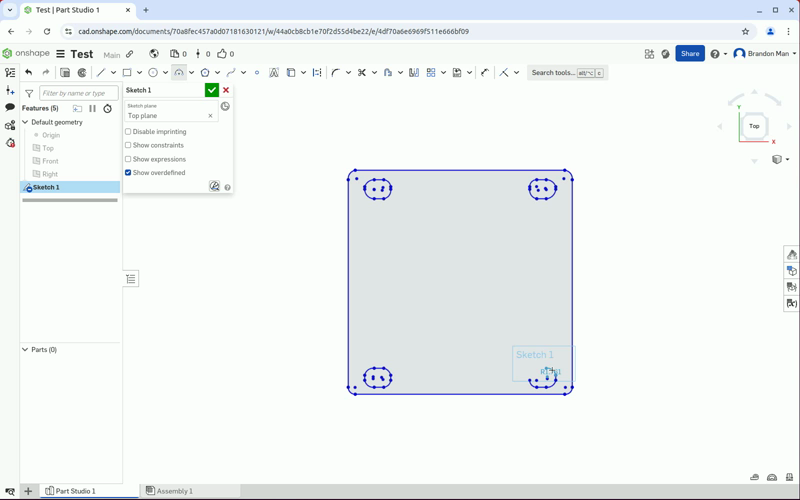
key_up(shift)
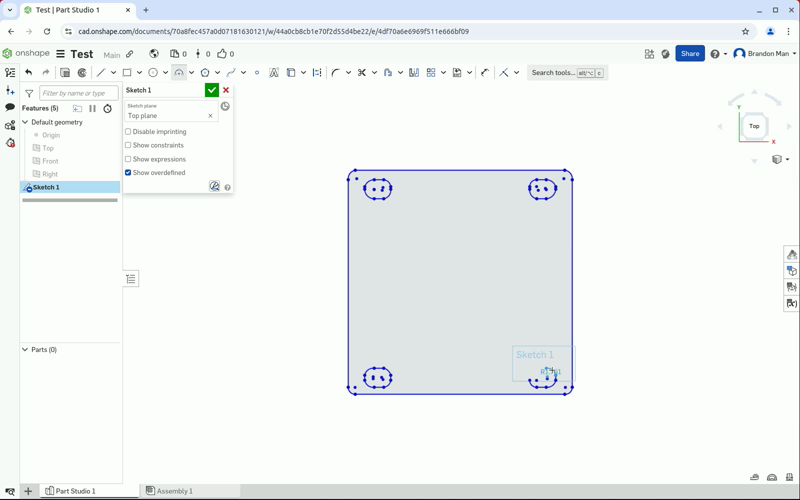
key(esc)
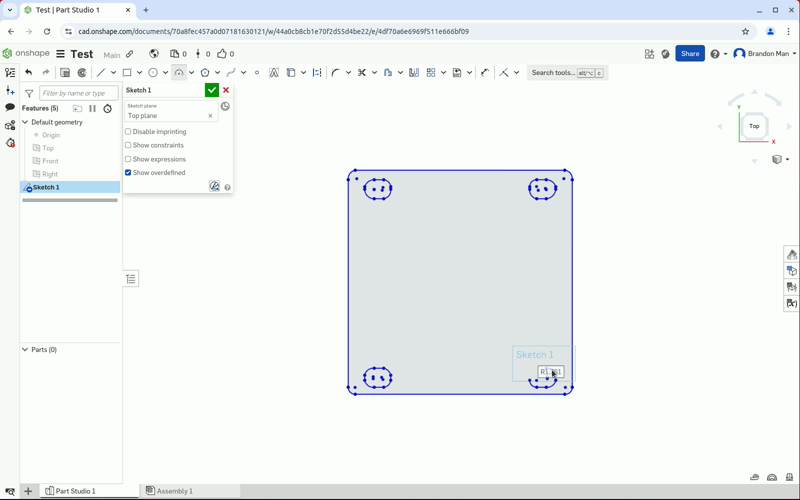
key(l)
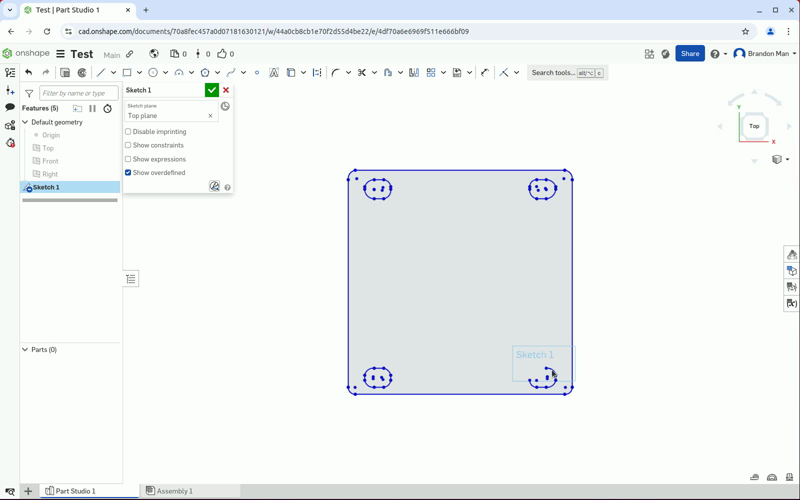
mouse_move(546, 368)
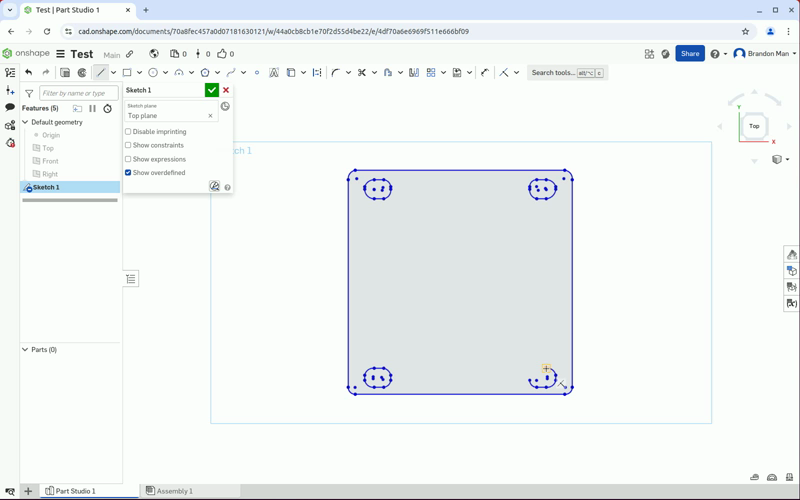
click(546, 368)
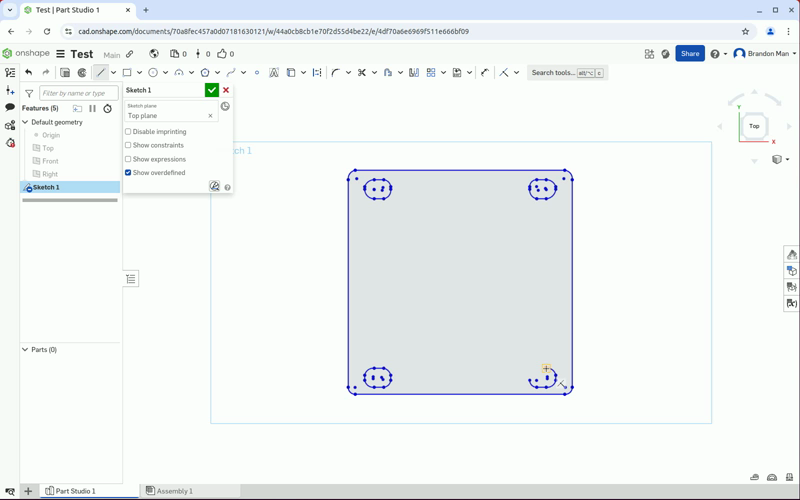
key_down(shift)
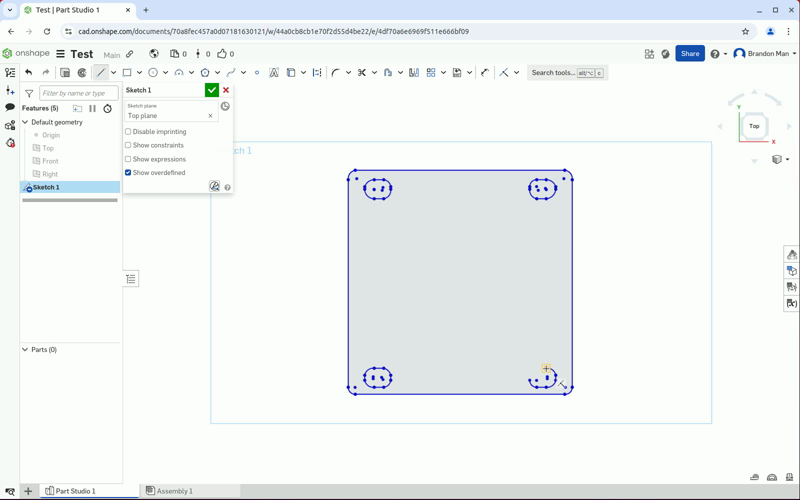
mouse_move(576, 368)
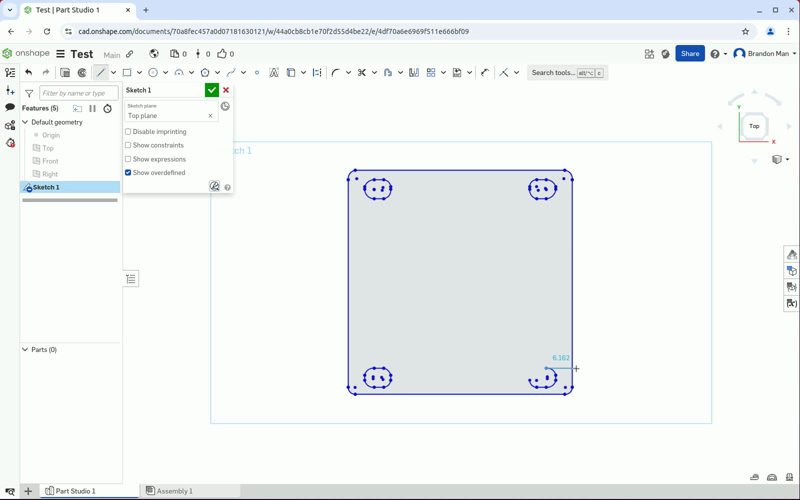
mouse_move(536, 368)
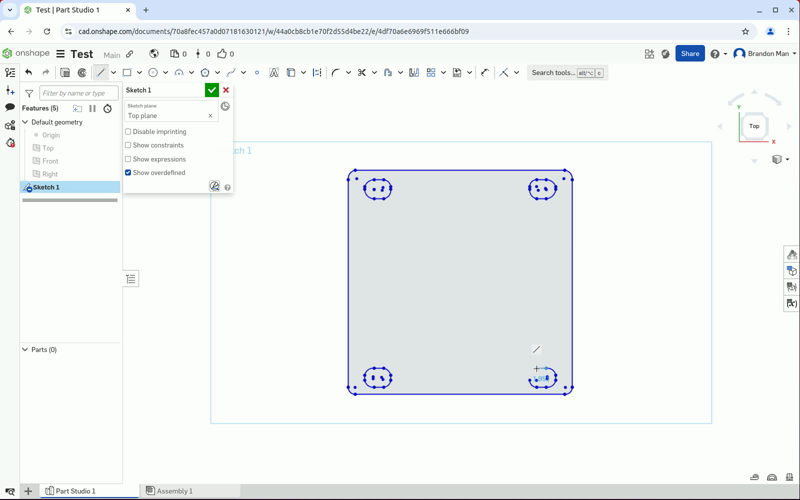
click(536, 368)
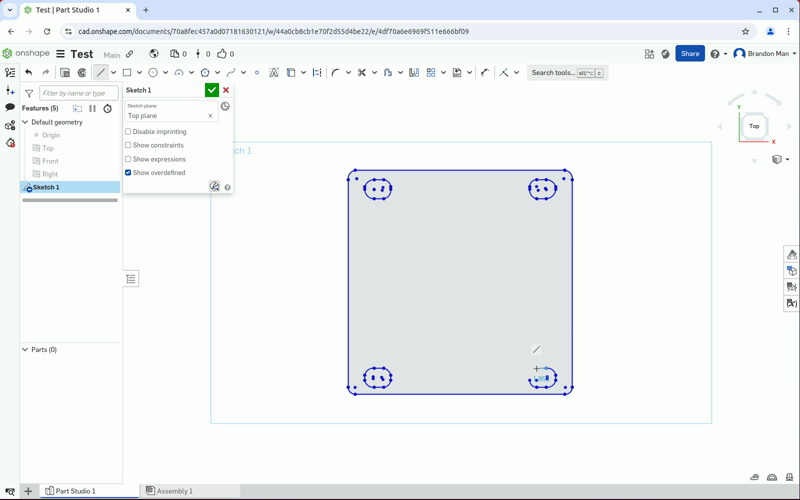
key_up(shift)
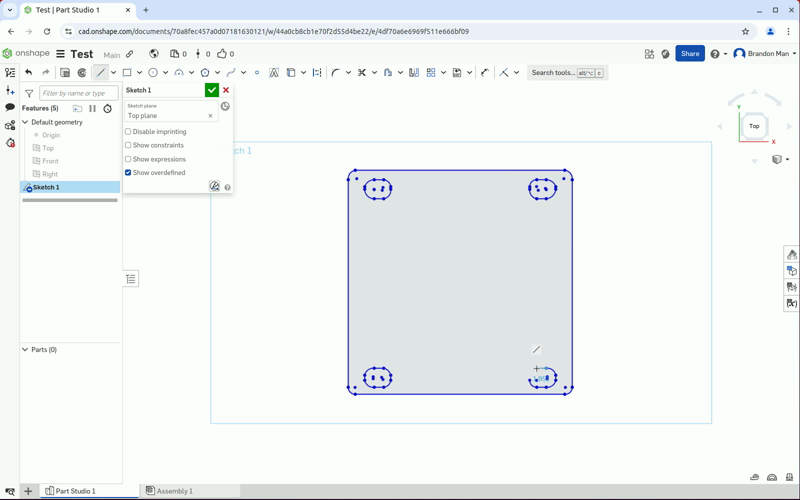
key(esc)
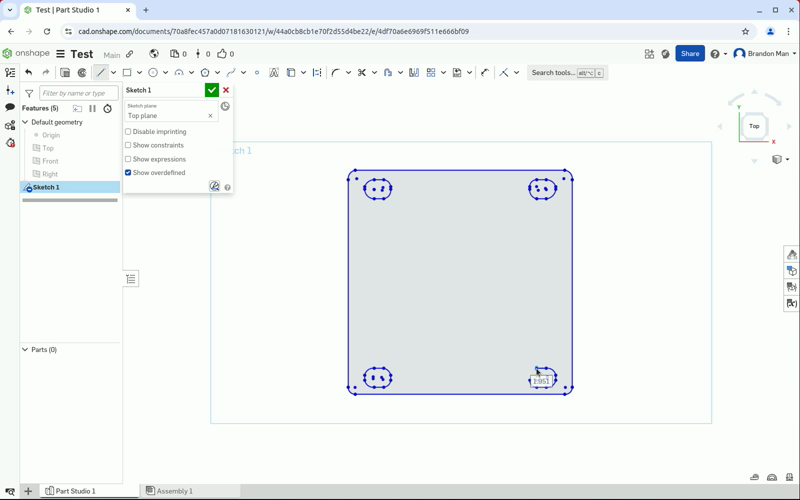
key(a)
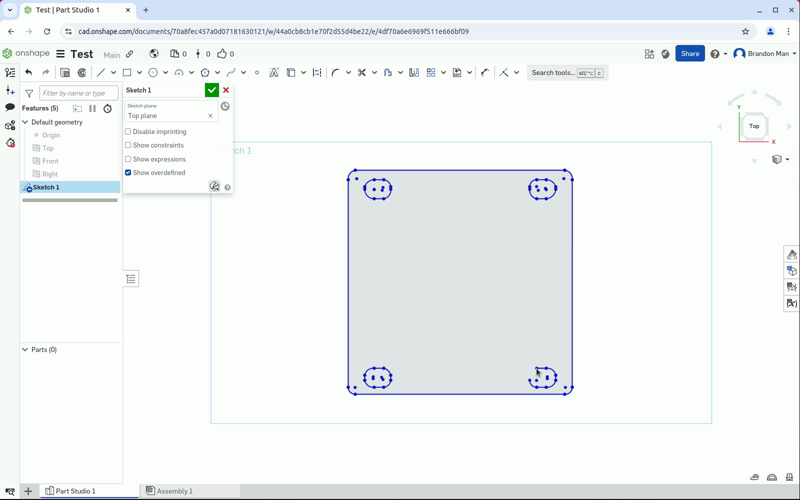
mouse_move(536, 368)
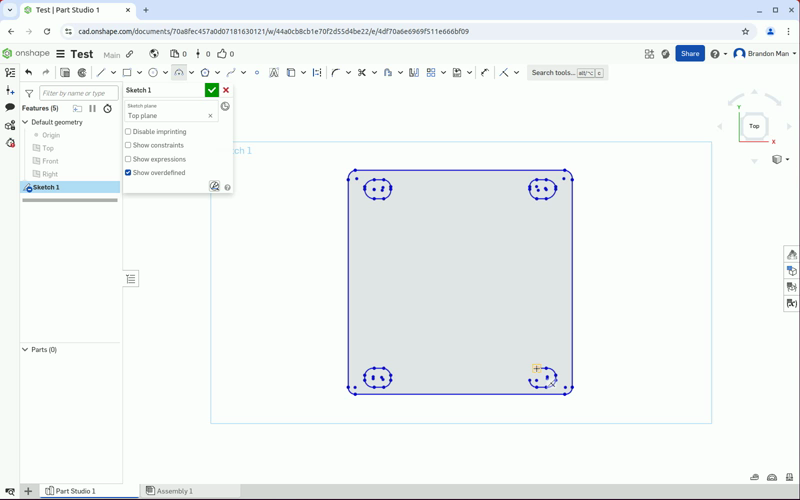
click(536, 368)
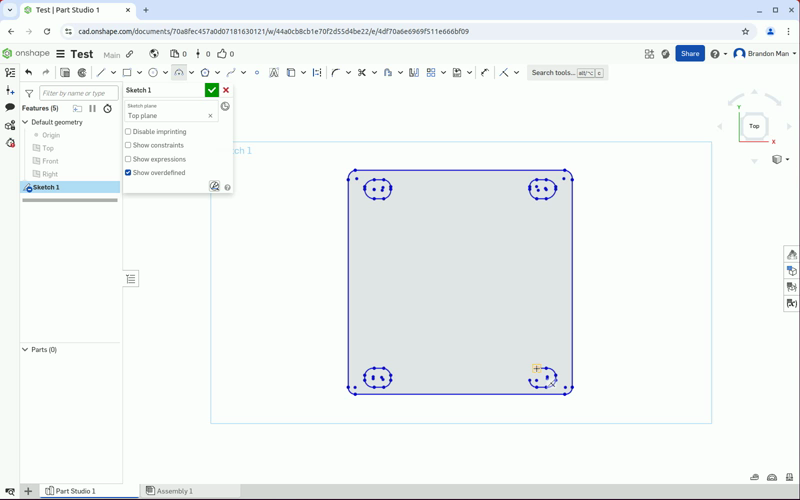
key_down(shift)
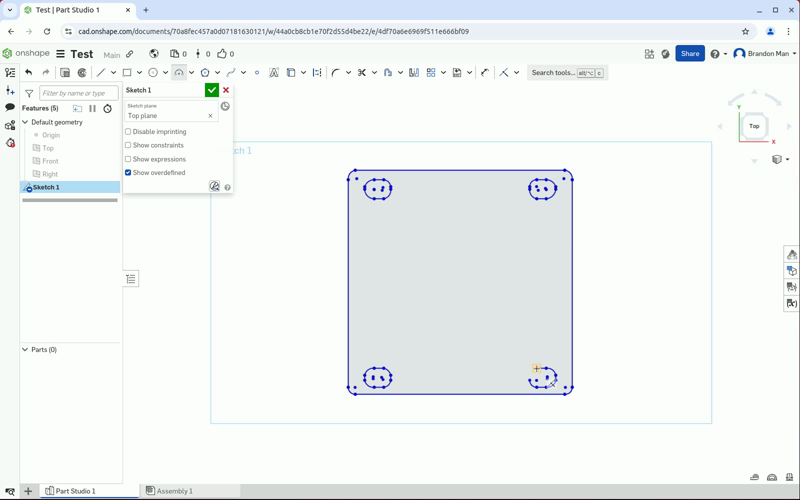
mouse_move(529, 375)
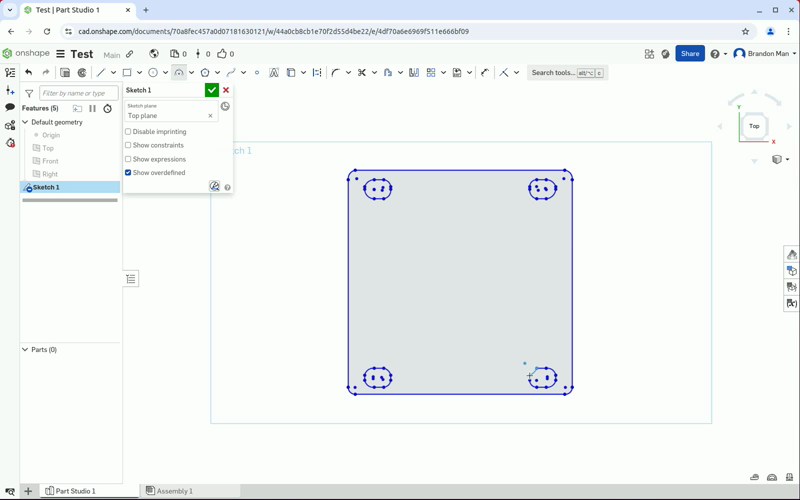
click(529, 375)
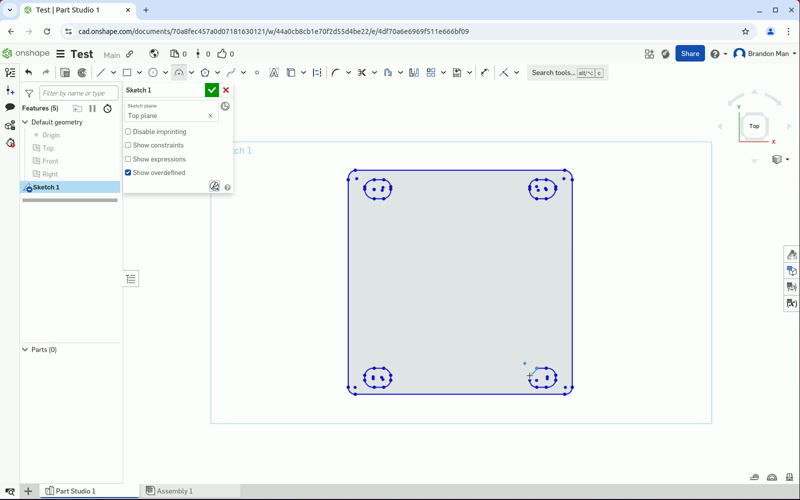
mouse_move(531, 370)
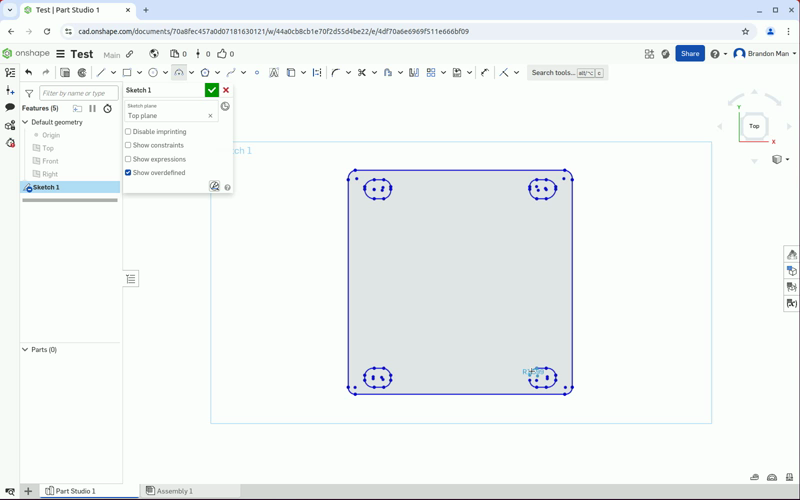
click(531, 370)
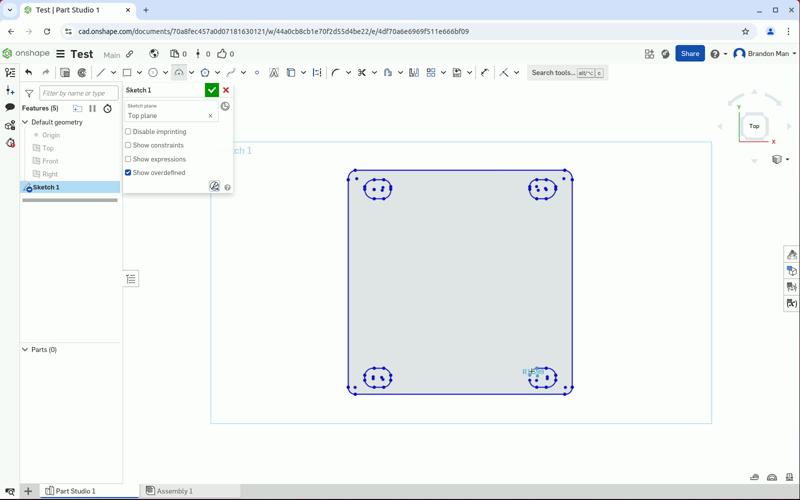
key_up(shift)
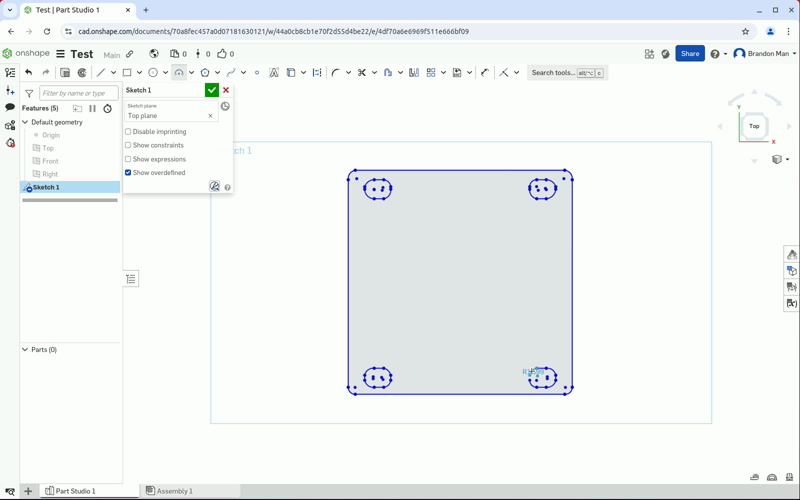
key(esc)
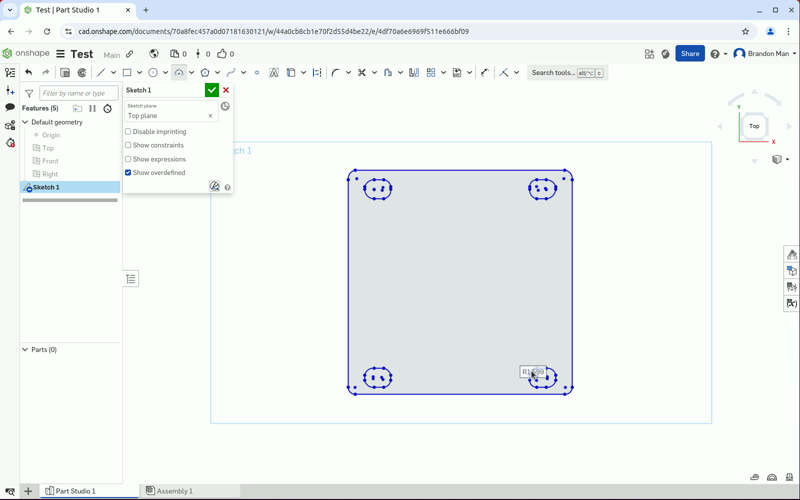
key(l)
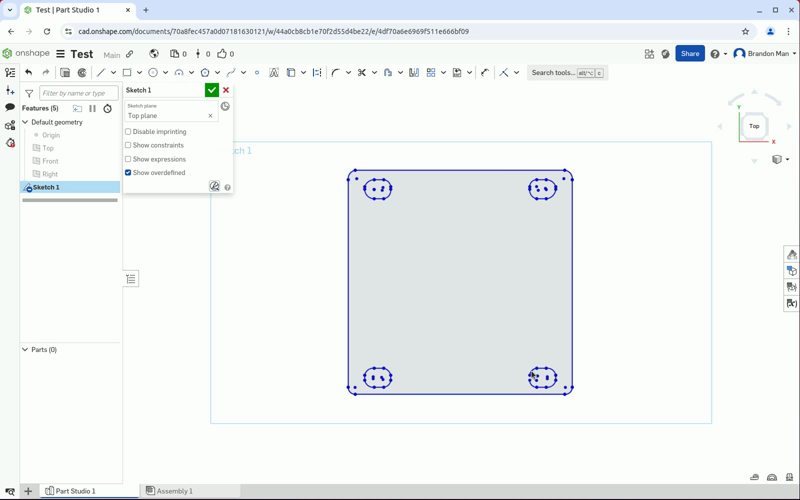
mouse_move(529, 375)
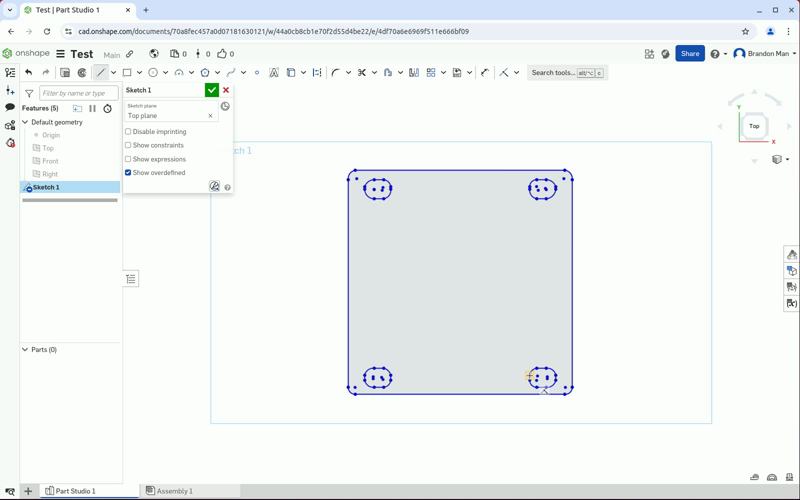
click(529, 375)
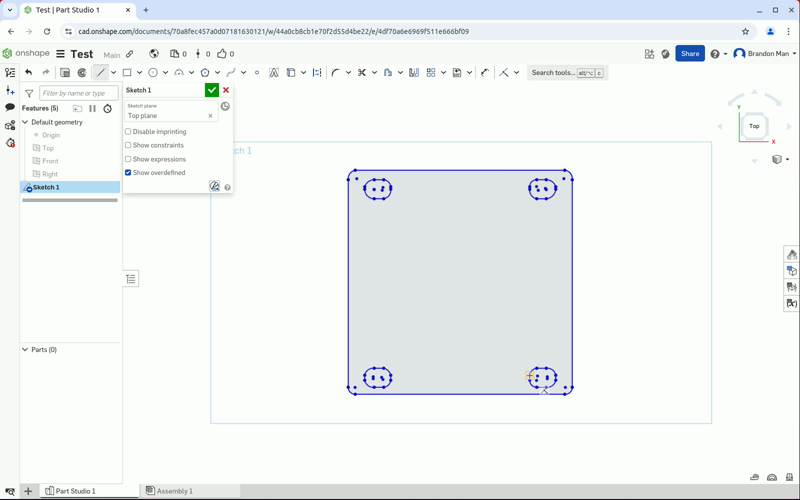
mouse_move(559, 375)
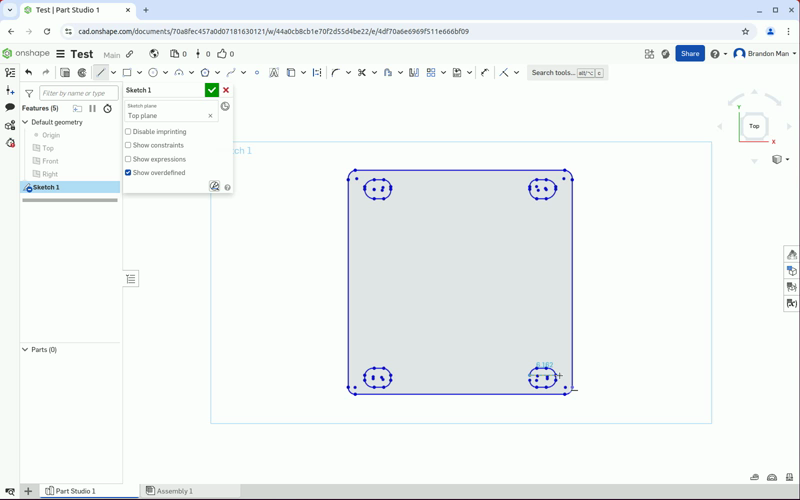
key_down(shift)
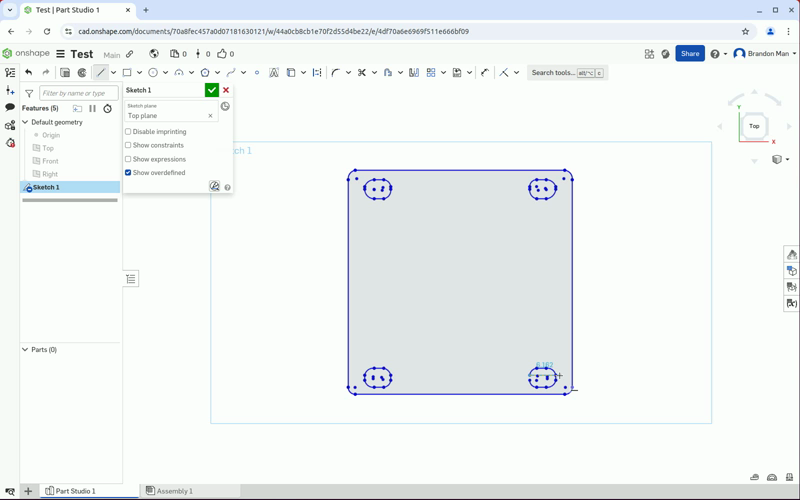
mouse_move(529, 380)
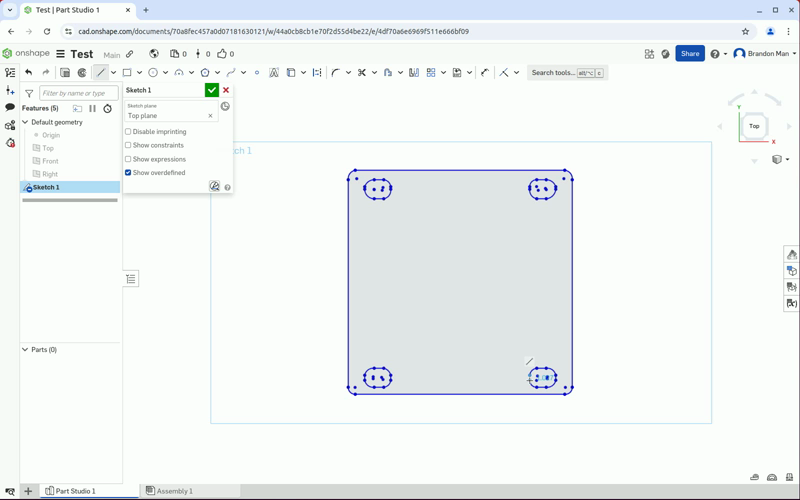
scroll(6)
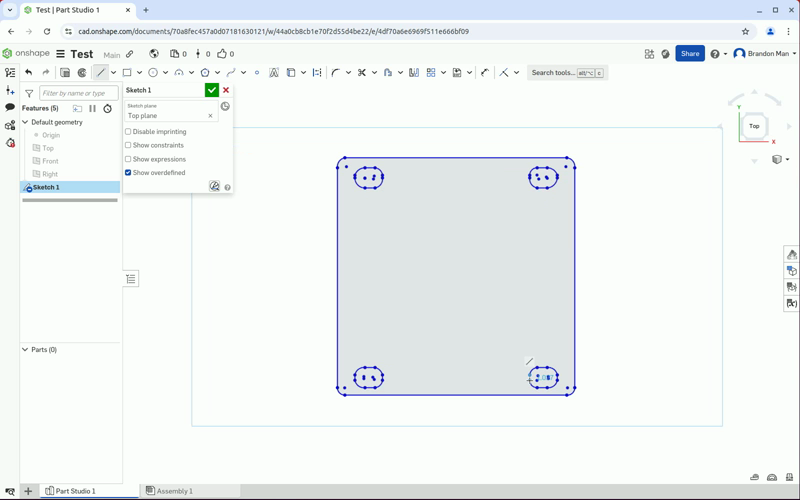
scroll(6)
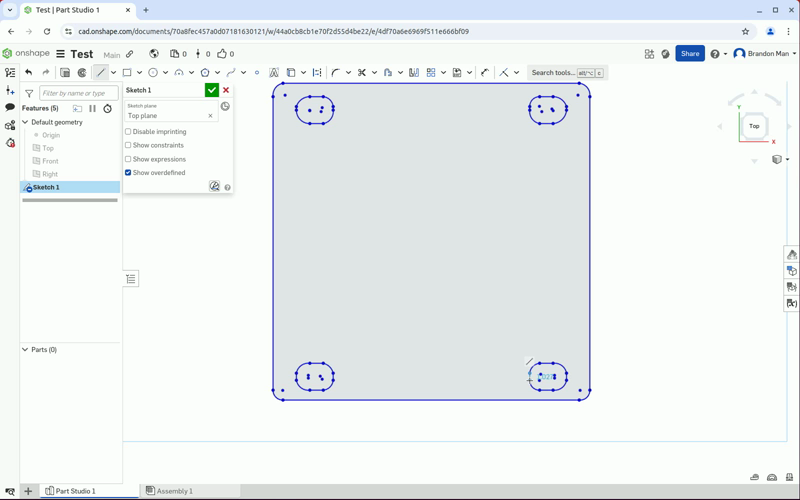
scroll(6)
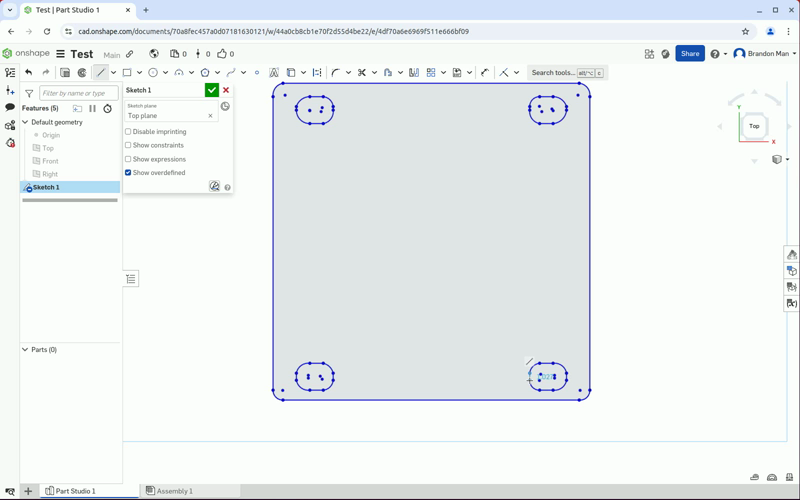
scroll(6)
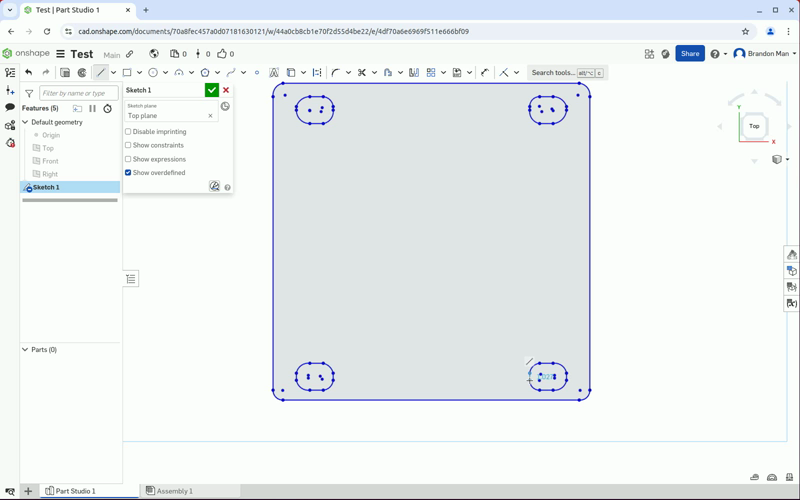
scroll(6)
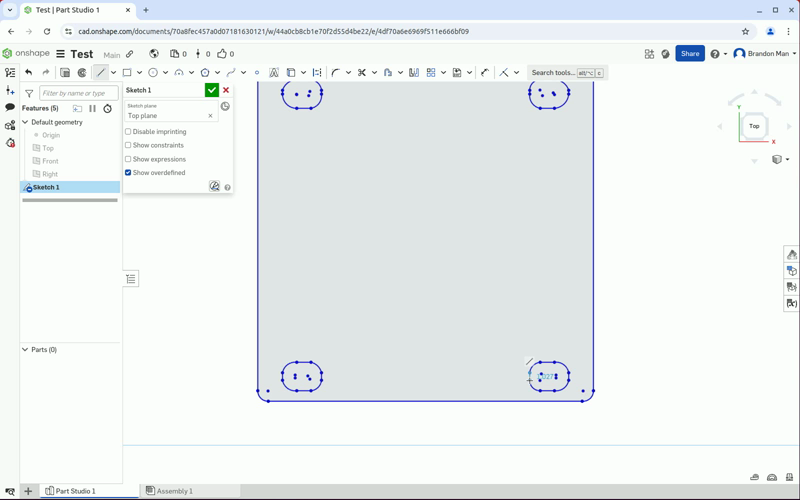
scroll(6)
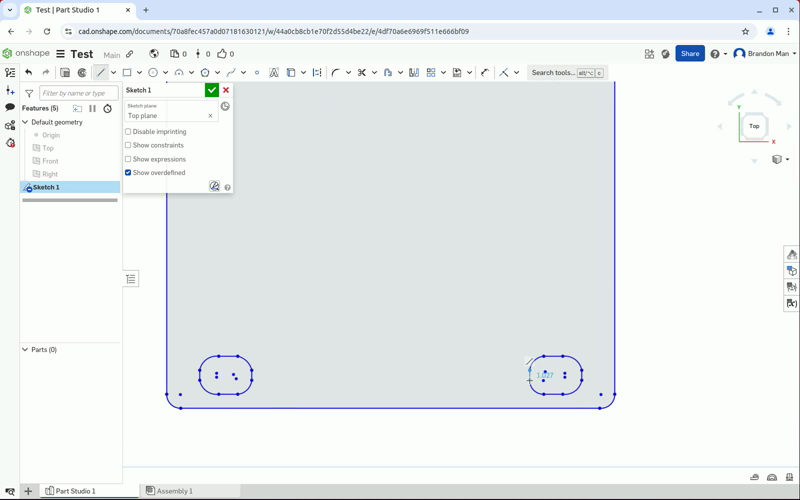
scroll(6)
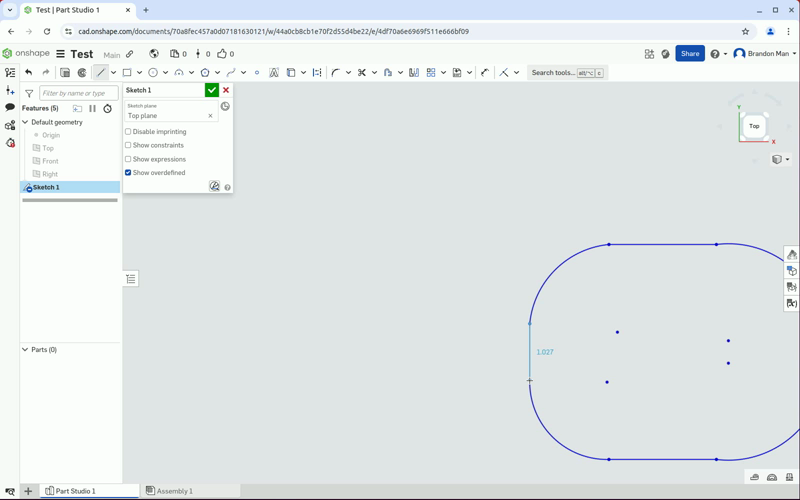
key_up(shift)
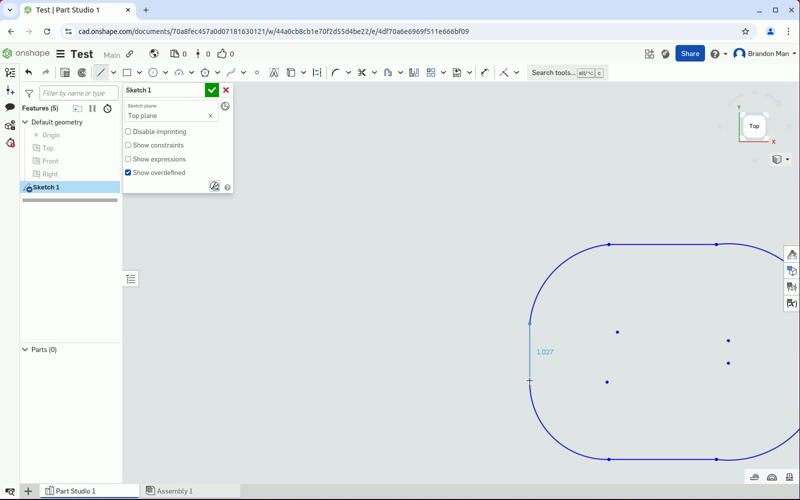
click(529, 380)
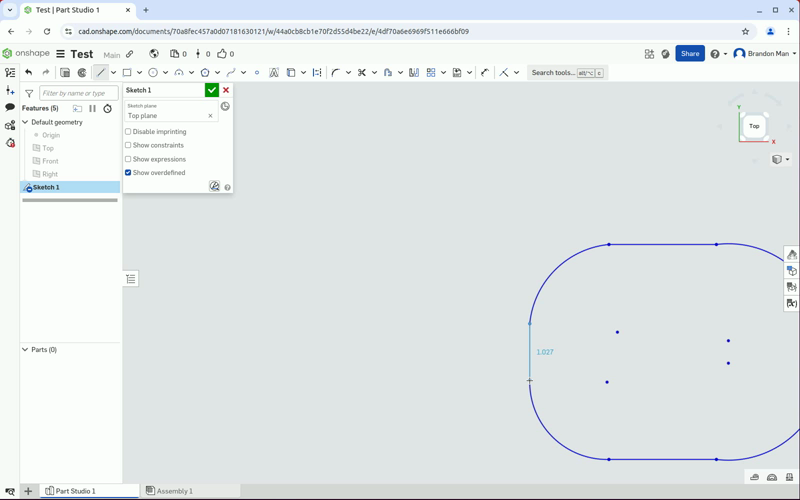
scroll(-6)
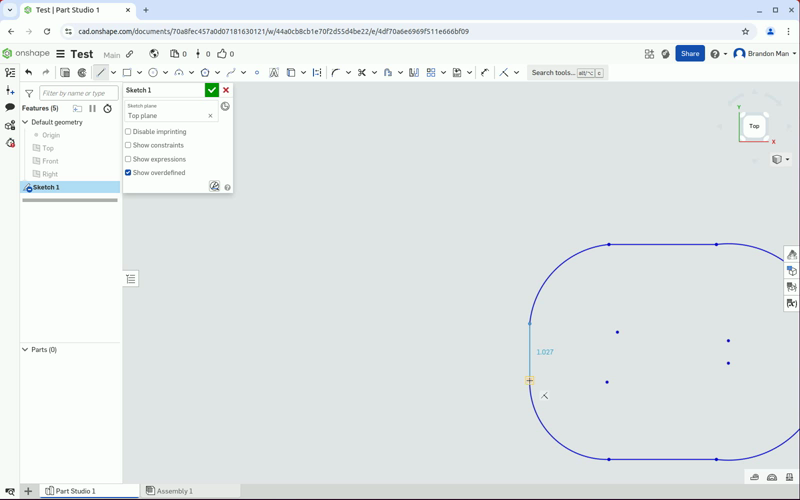
scroll(-6)
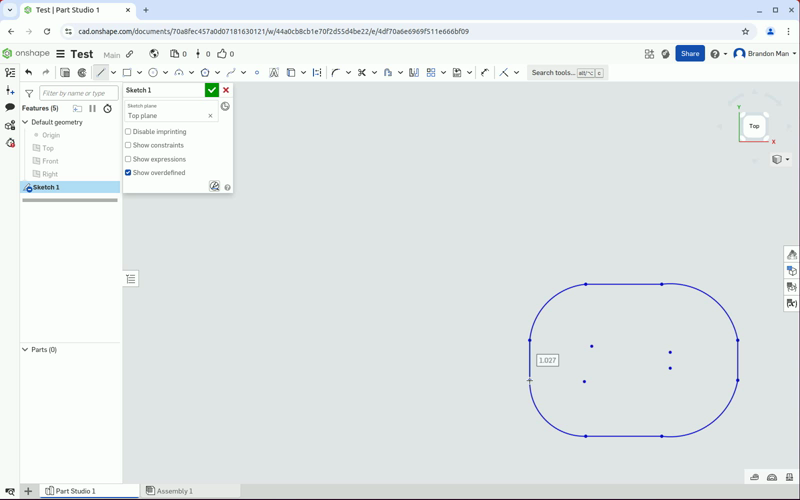
scroll(-6)
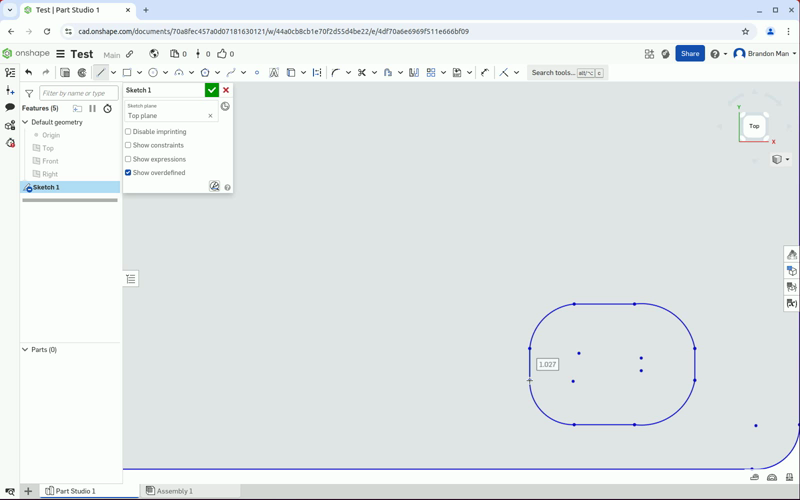
scroll(-6)
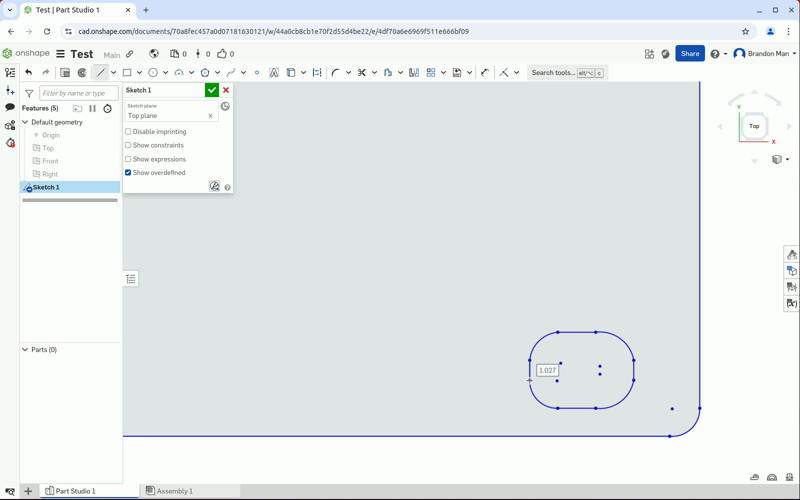
scroll(-6)
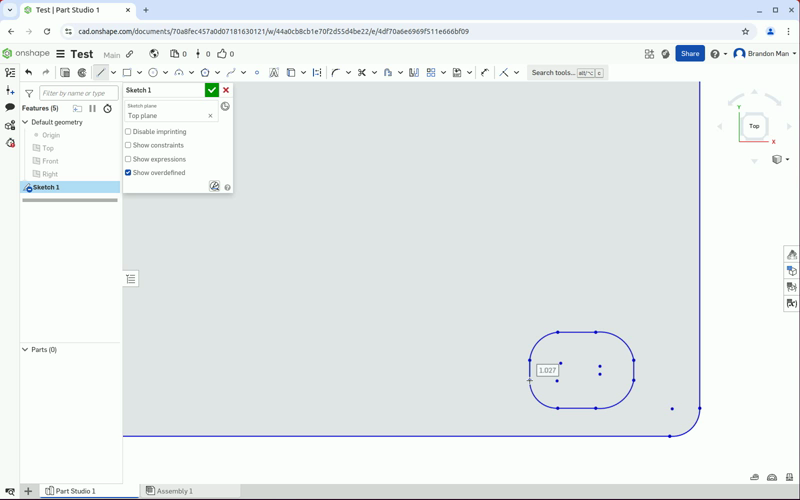
scroll(-6)
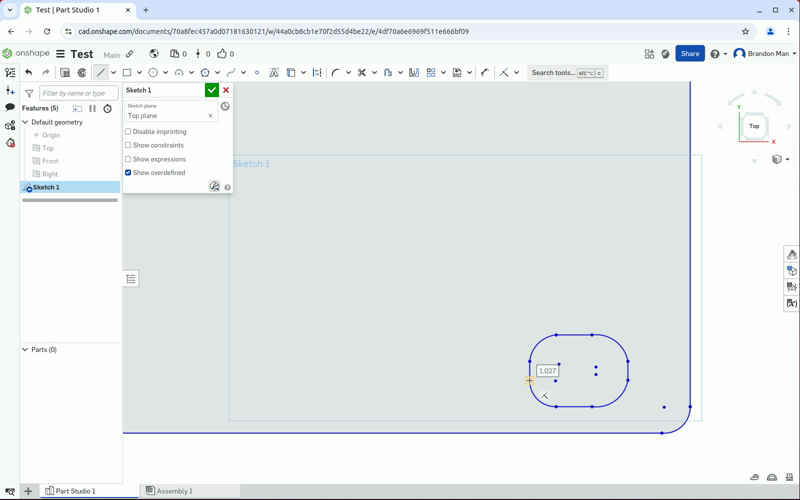
scroll(-6)
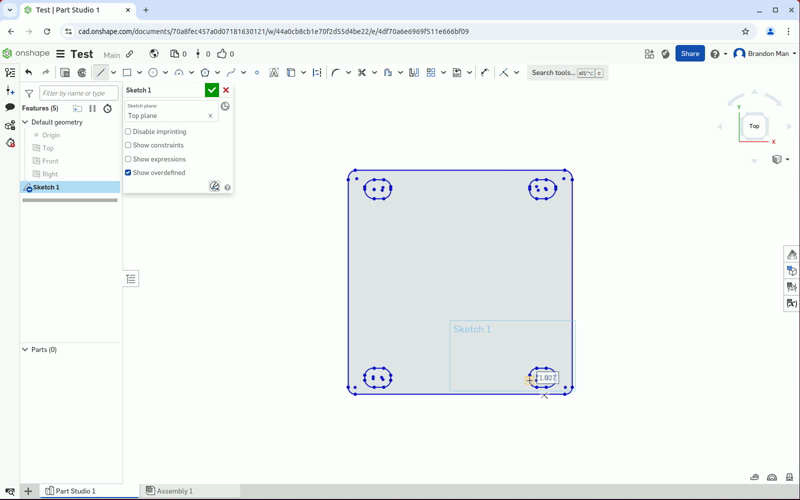
key(esc)
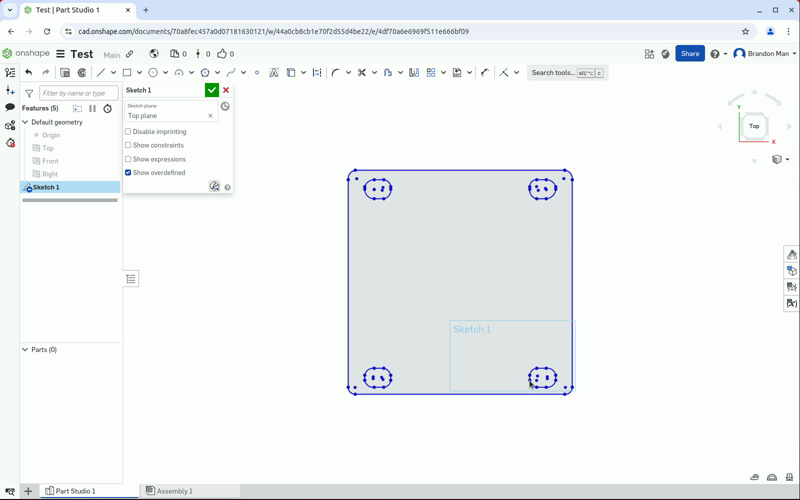
mouse_move(406, 299)
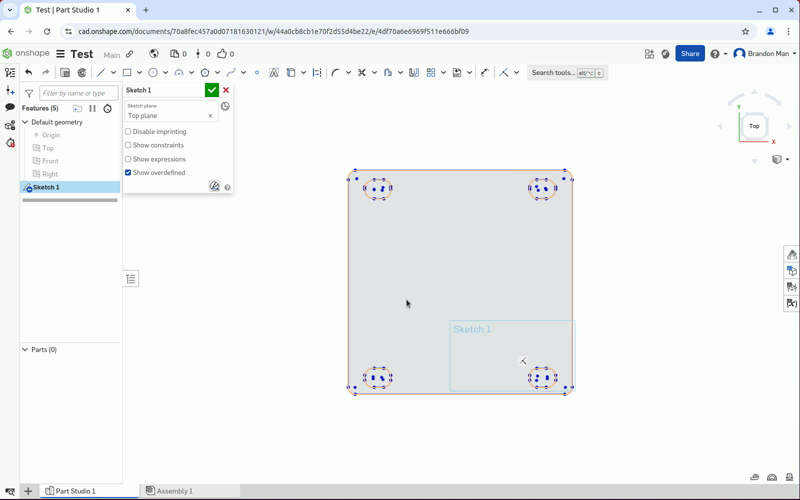
click(406, 299)
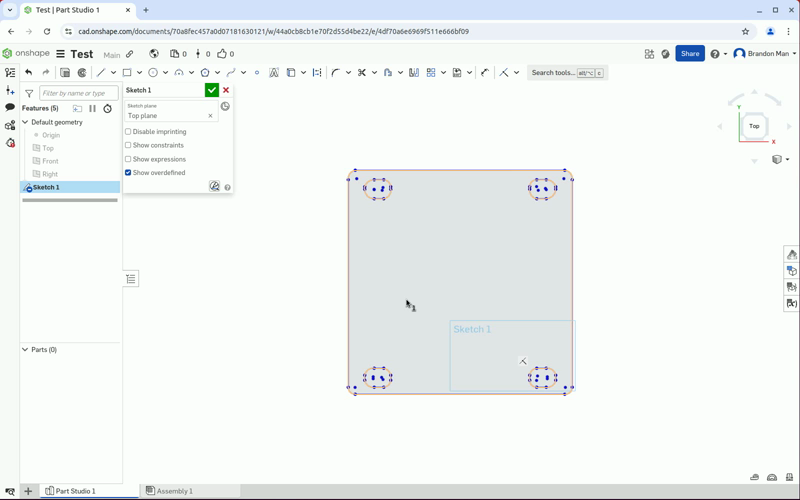
mouse_move(73, 352)
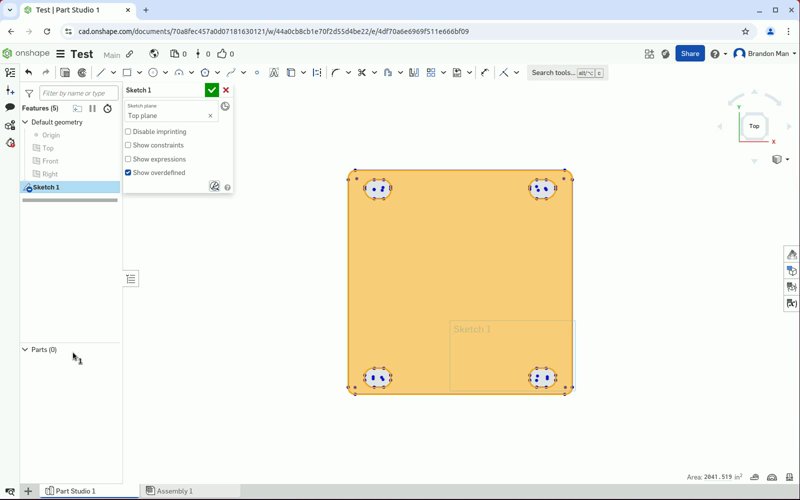
key(shift+y)
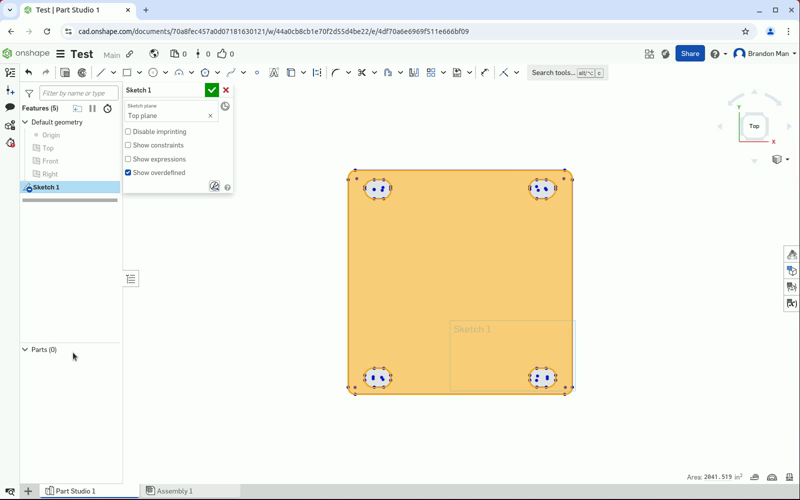
key(shift+e)
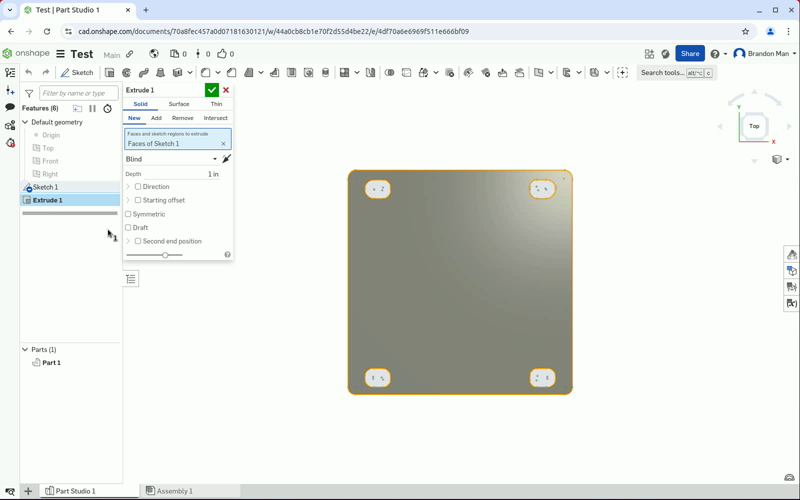
mouse_move(143, 106)
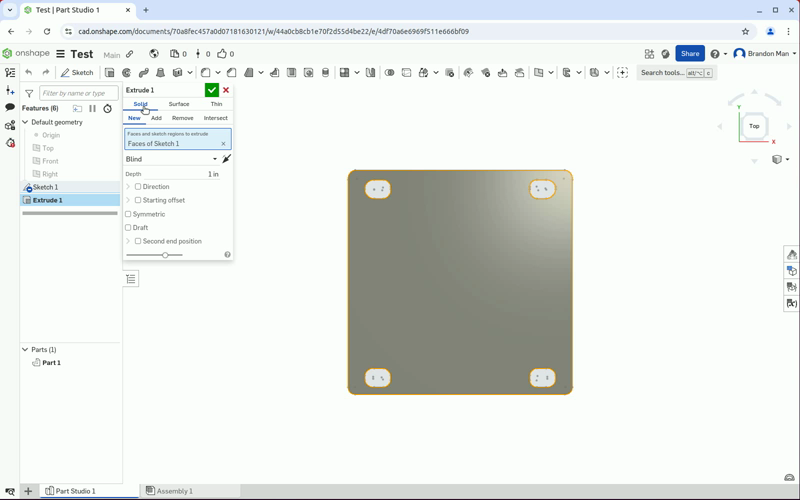
click(143, 106)
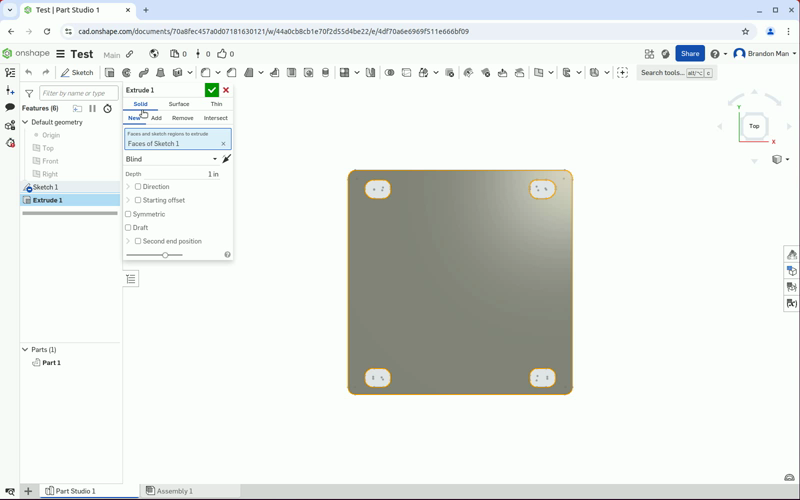
mouse_move(137, 120)
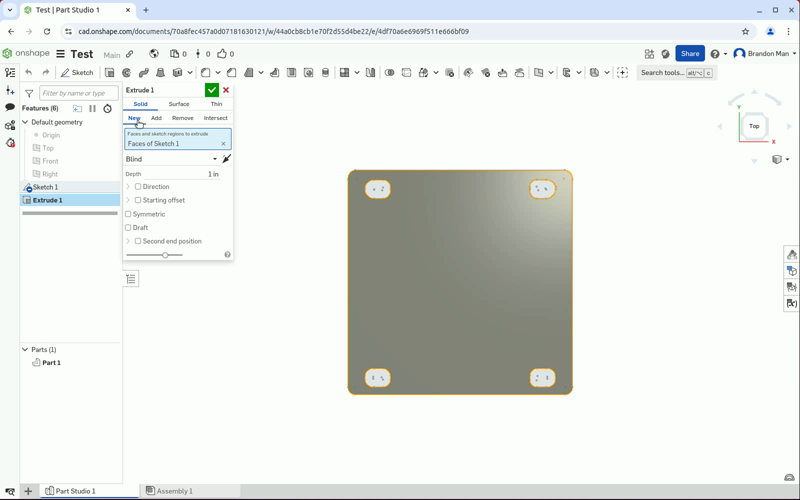
click(137, 120)
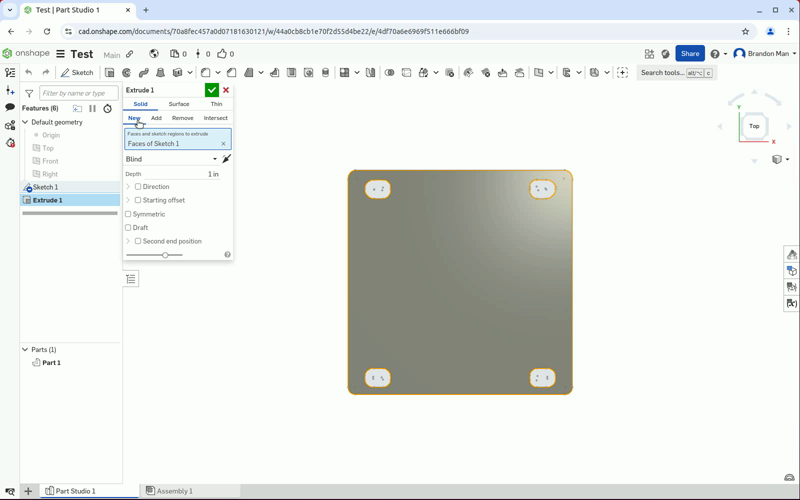
key(tab, 4)
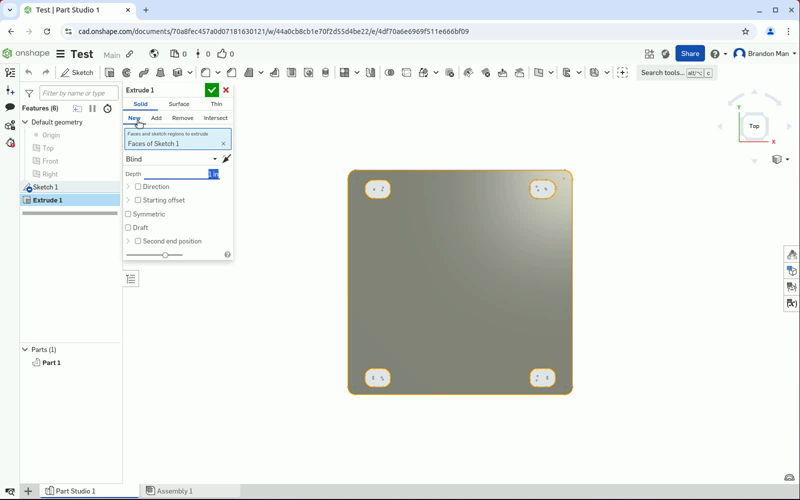
text(1.685)
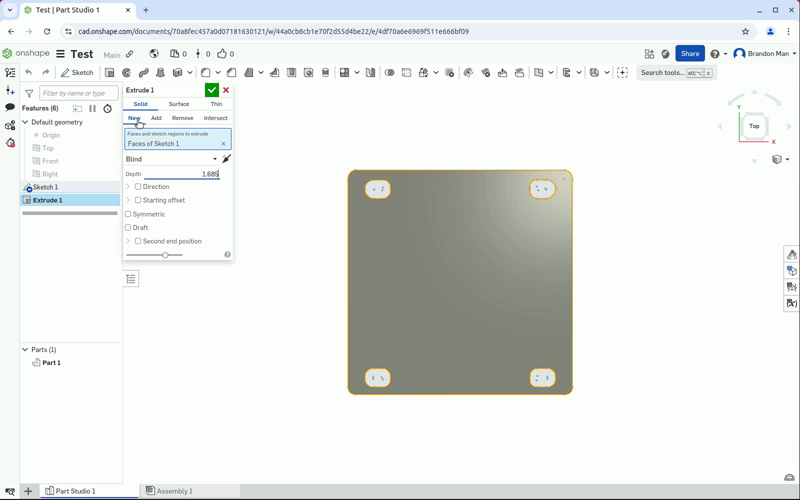
key(enter)
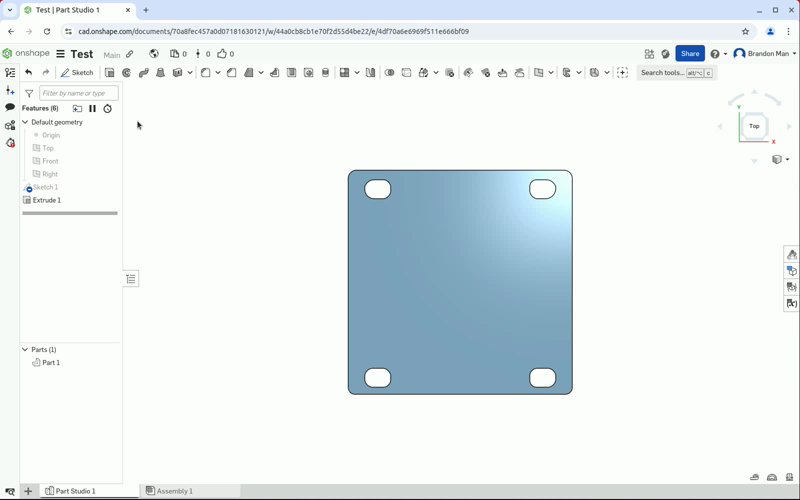
key(shift+h)
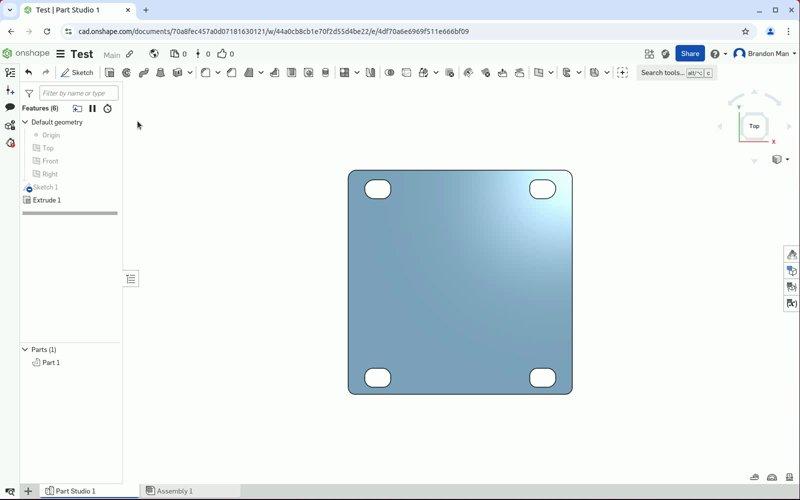
key(shift+h)
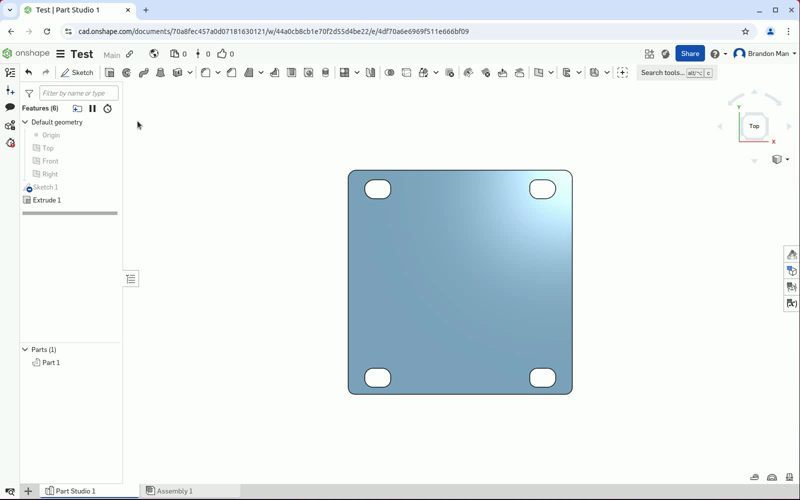
mouse_move(73, 189)
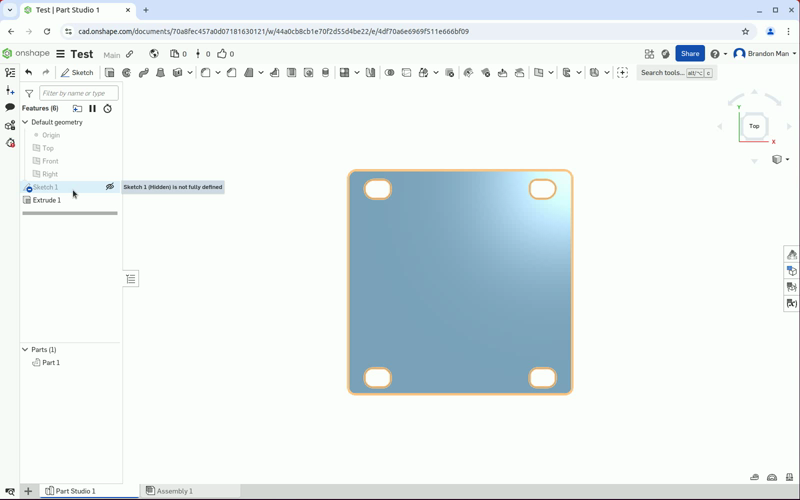
click(73, 189)
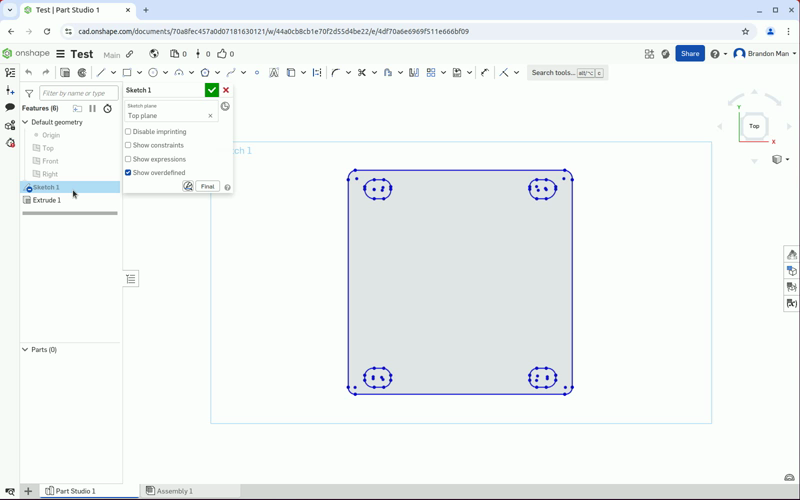
mouse_move(229, 92)
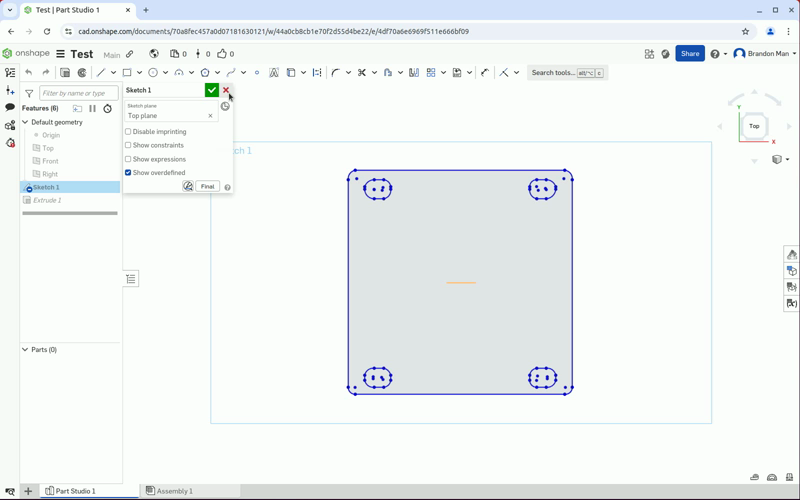
click(229, 92)
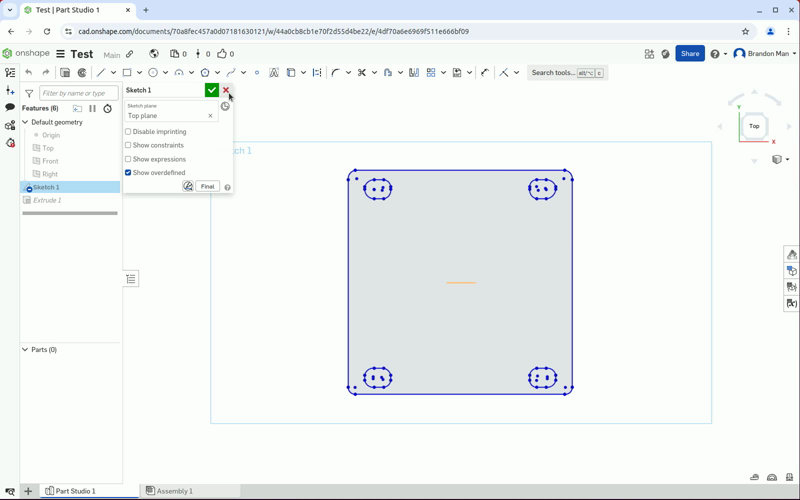
key(shift+s)
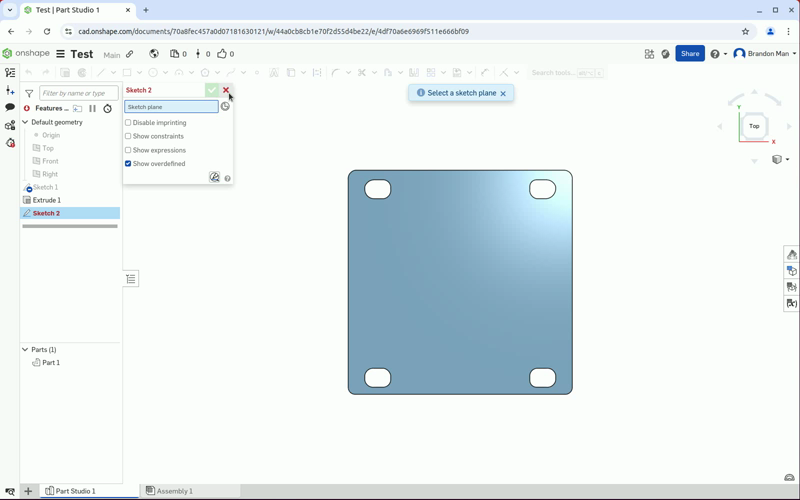
mouse_move(73, 150)
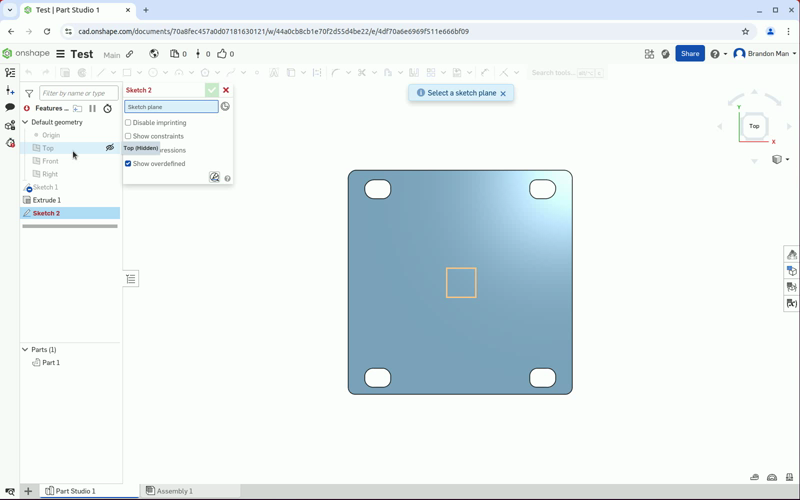
click(73, 150)
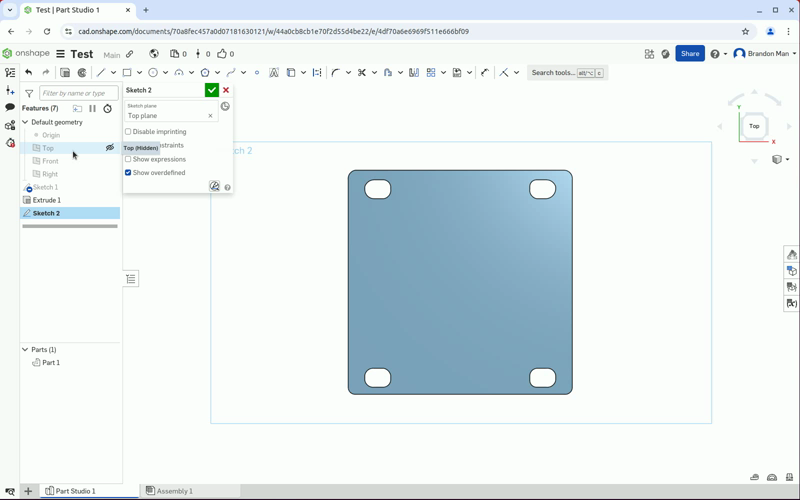
mouse_move(73, 352)
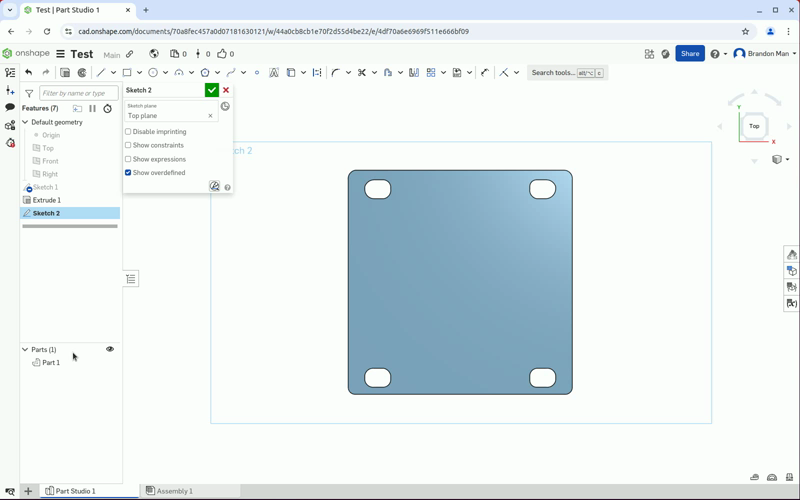
key(y)
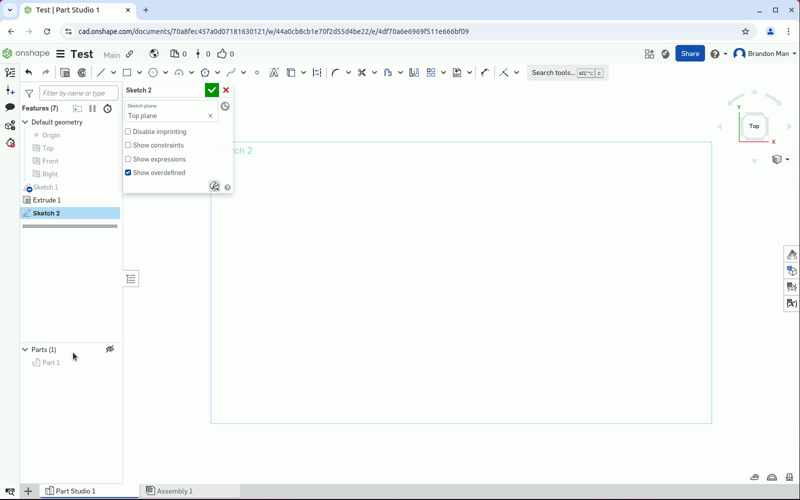
key(l)
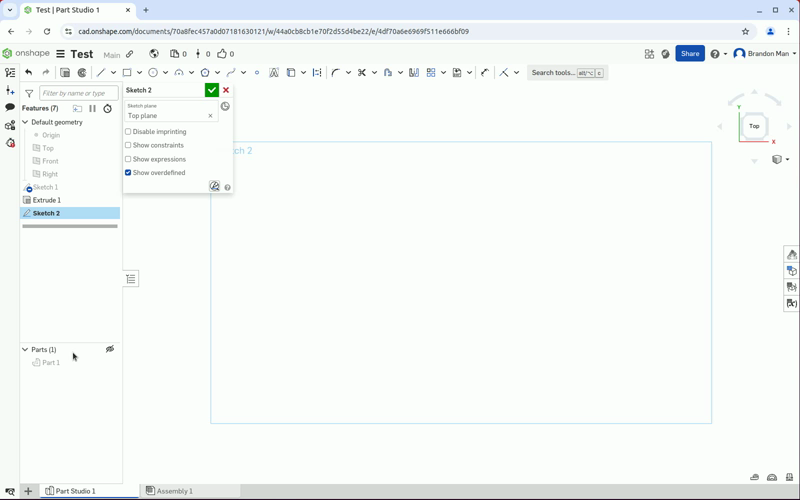
key_down(shift)
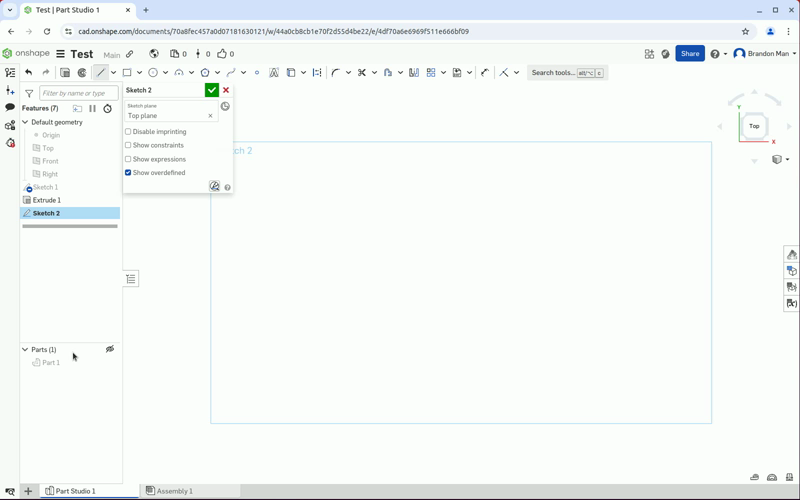
mouse_move(348, 361)
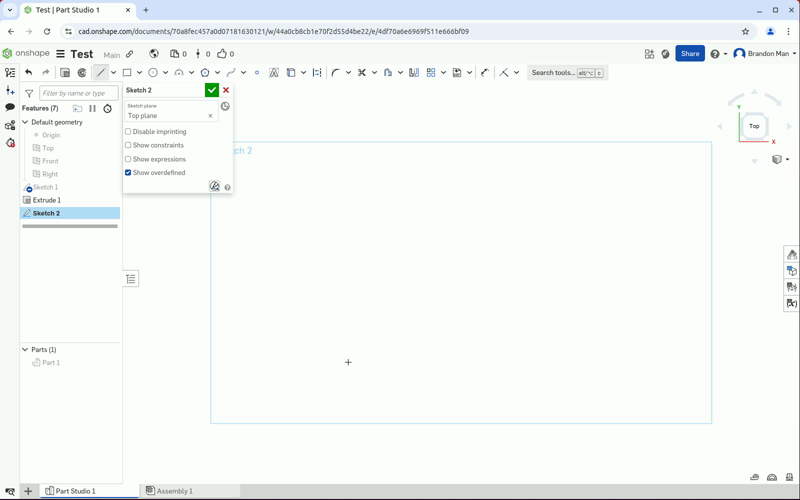
click(348, 361)
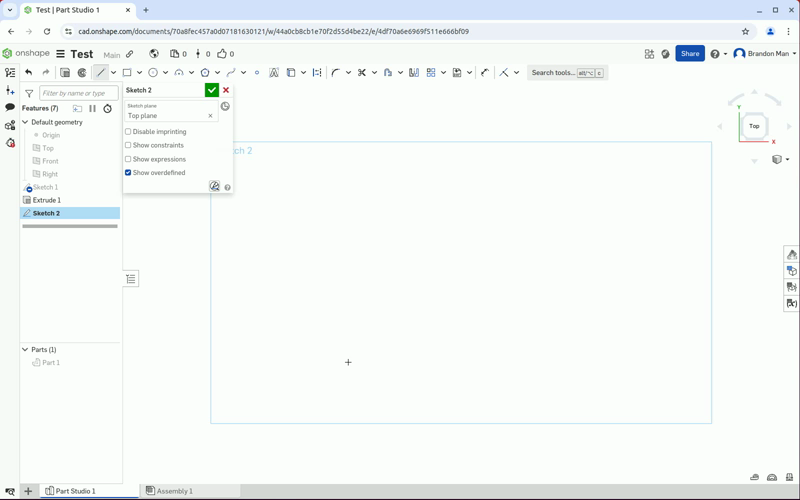
key_up(shift)
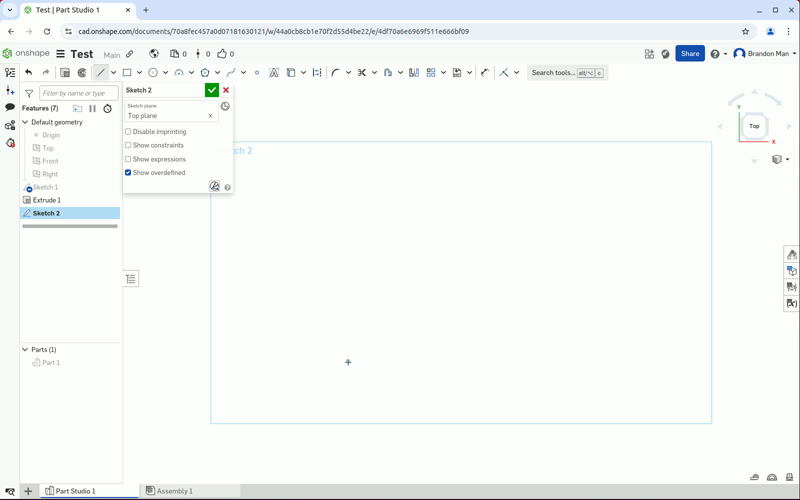
key_down(shift)
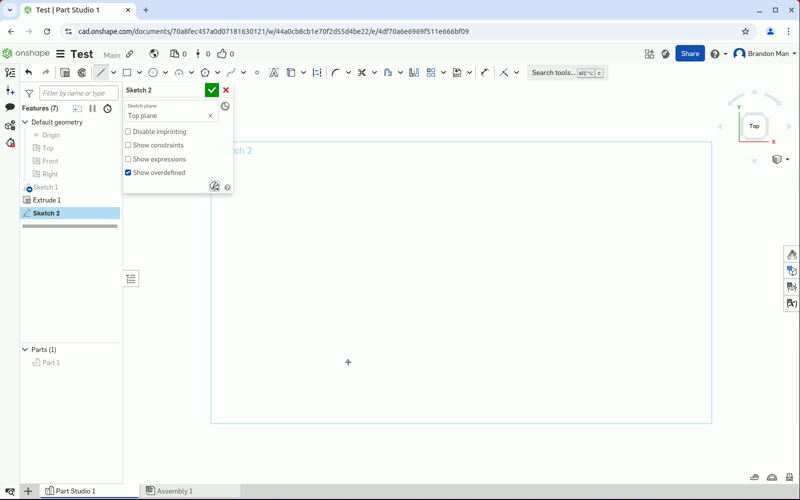
mouse_move(572, 361)
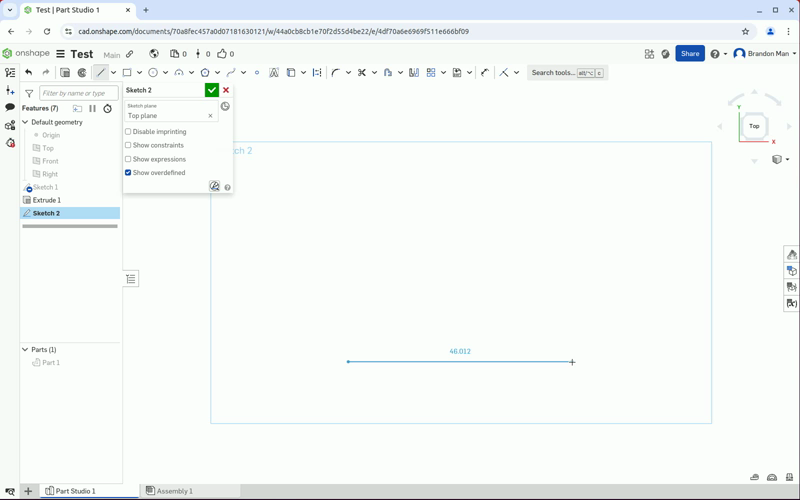
click(572, 361)
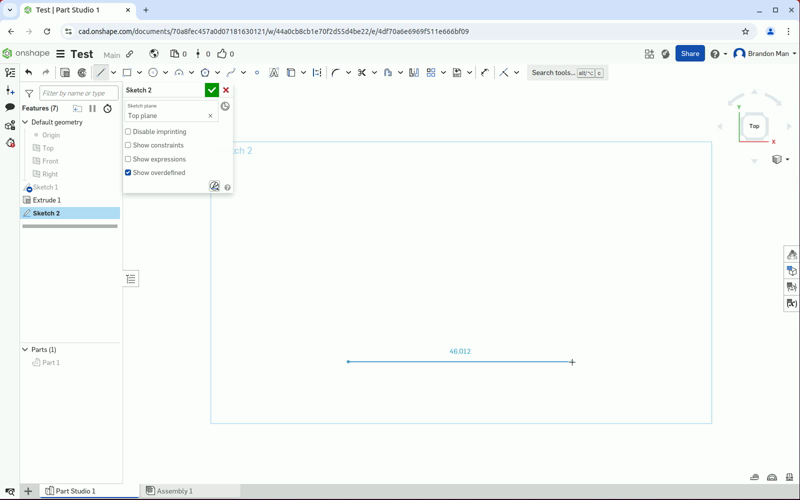
key_up(shift)
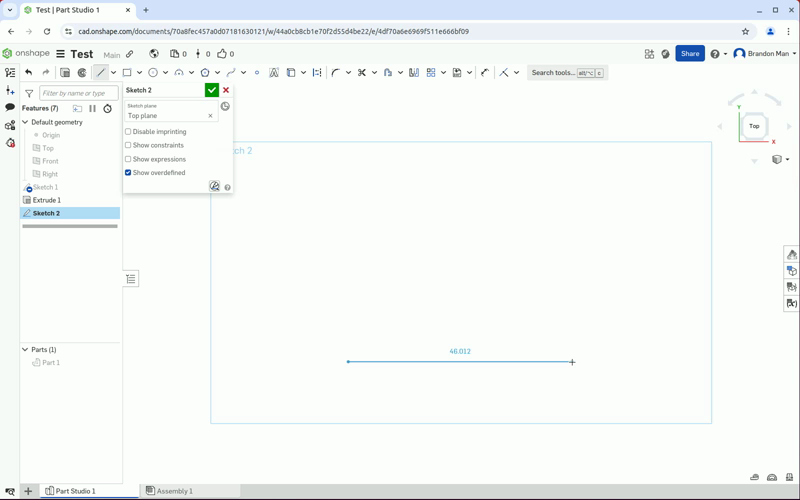
key_down(shift)
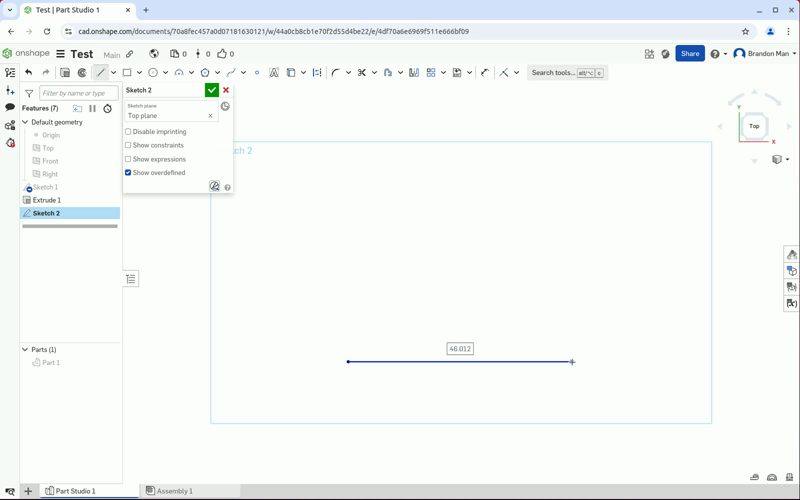
mouse_move(572, 205)
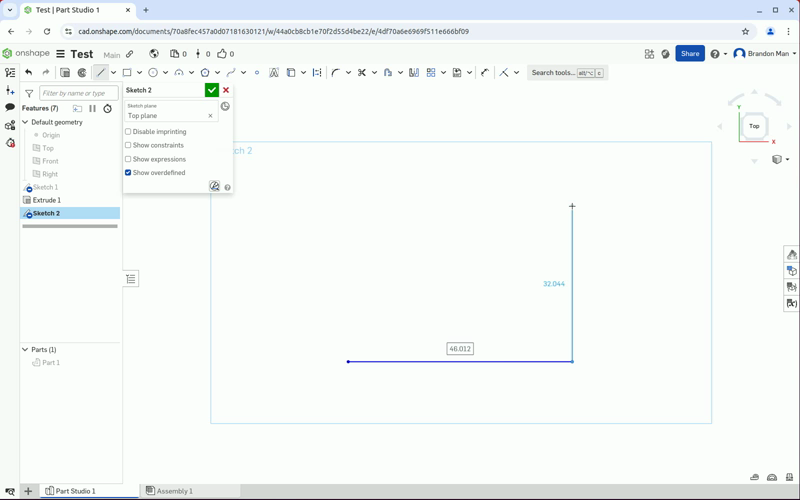
click(572, 205)
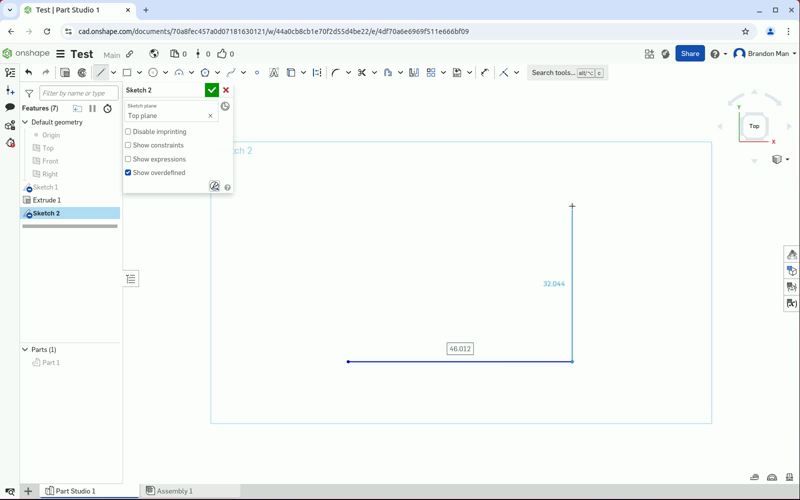
key_up(shift)
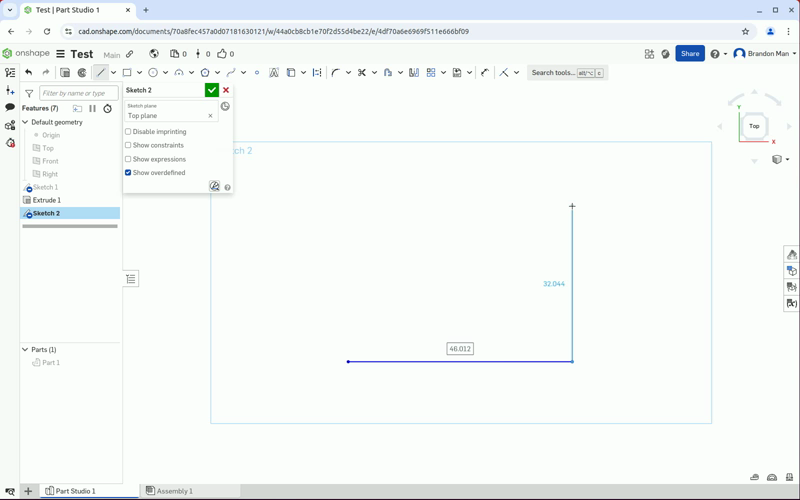
key_down(shift)
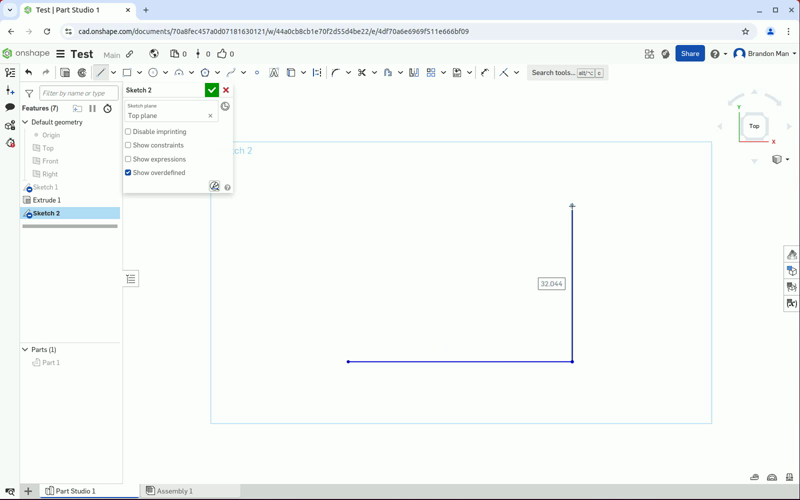
mouse_move(348, 205)
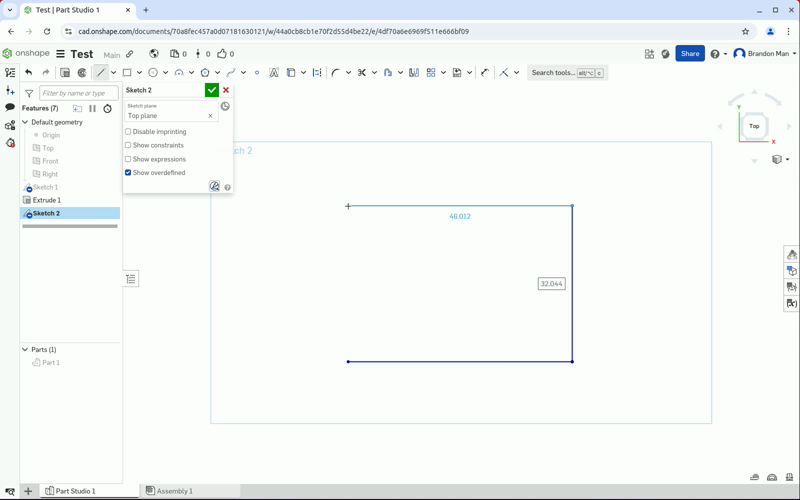
click(348, 205)
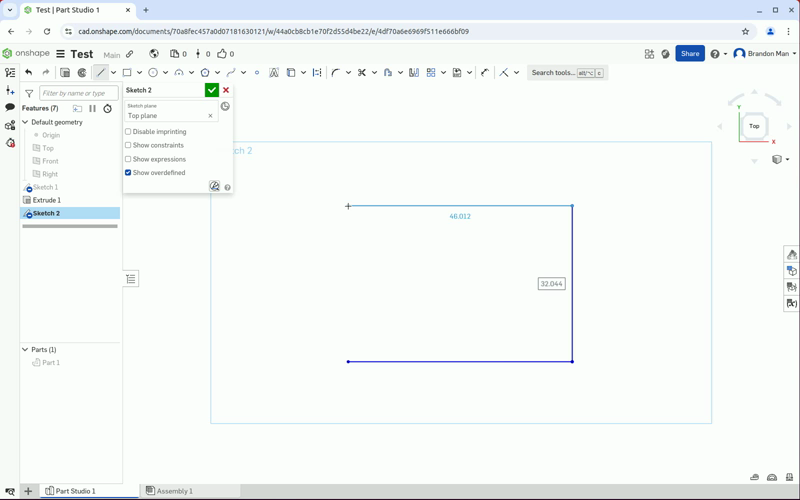
key_up(shift)
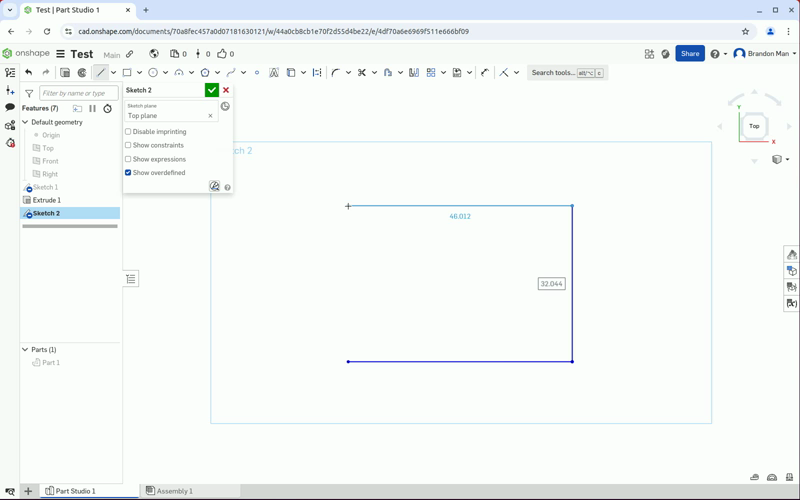
key_down(shift)
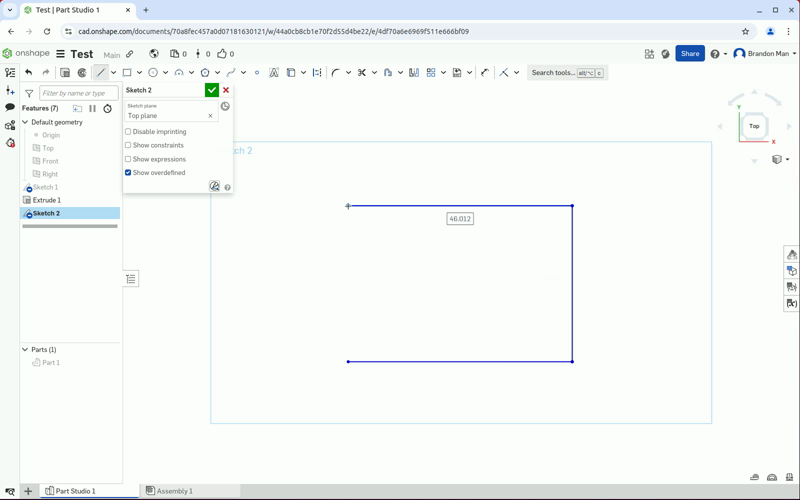
mouse_move(348, 361)
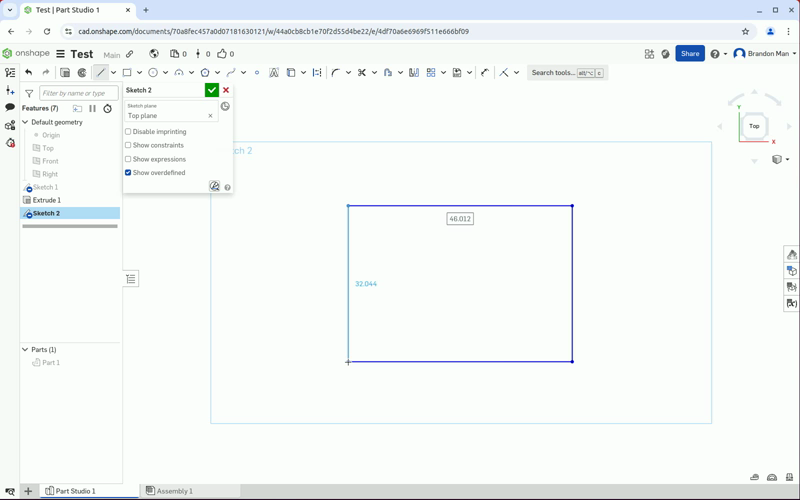
key_up(shift)
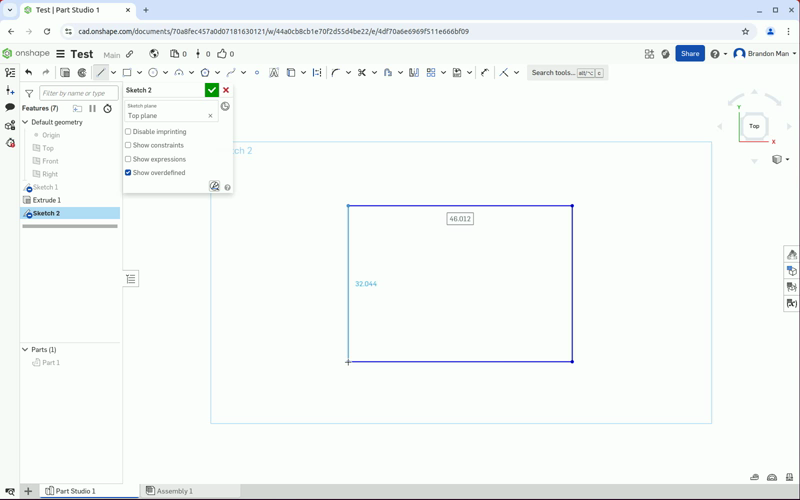
click(348, 361)
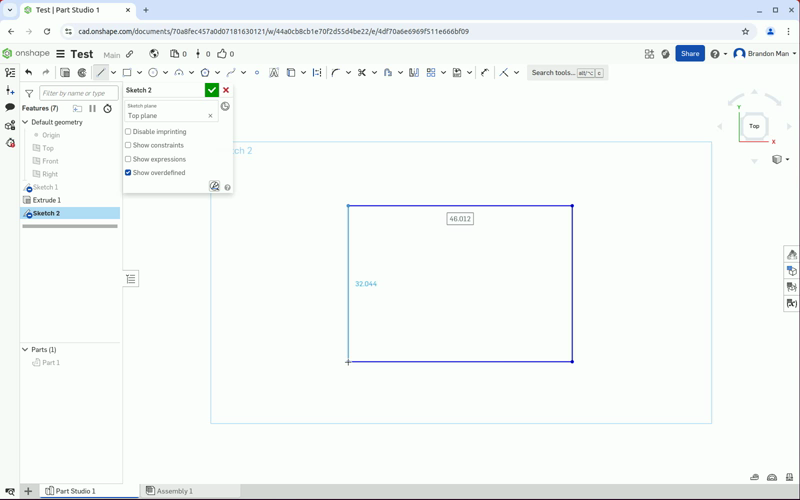
key(esc)
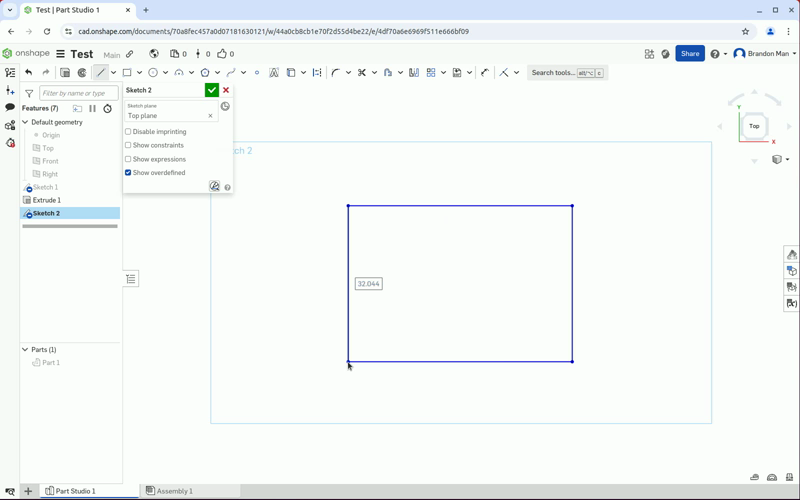
mouse_move(372, 282)
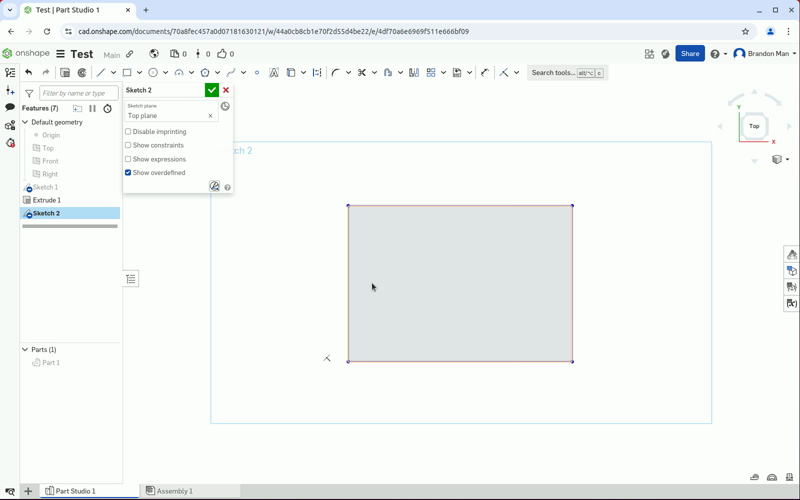
click(372, 282)
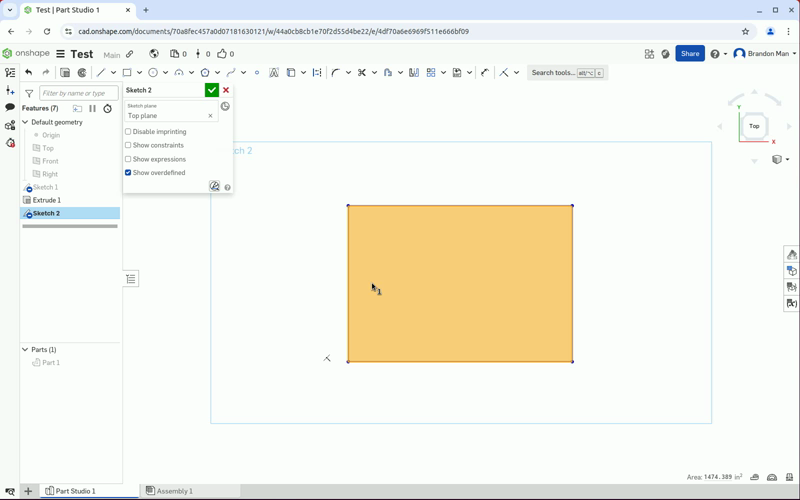
mouse_move(73, 352)
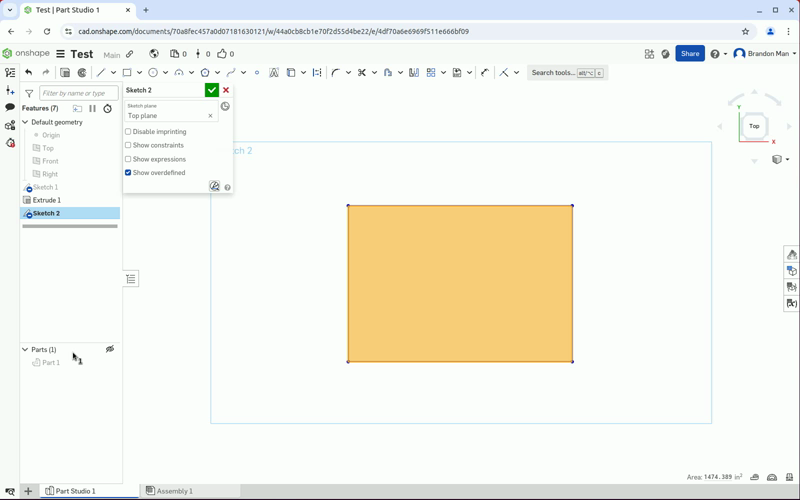
key(shift+y)
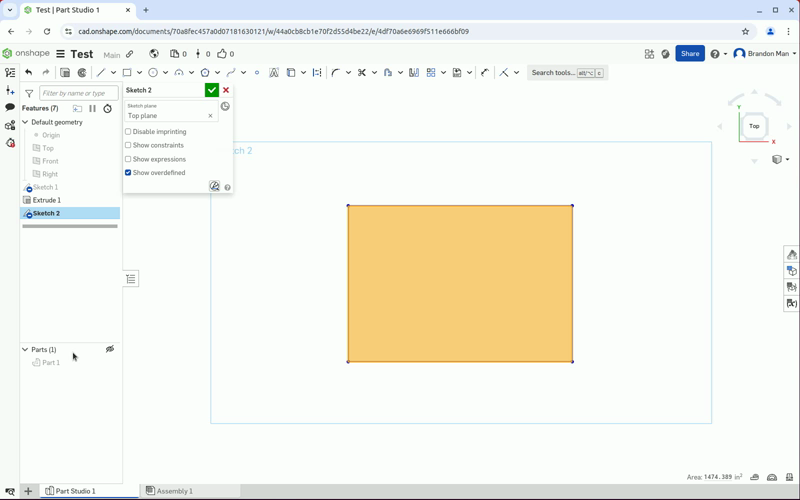
key(shift+e)
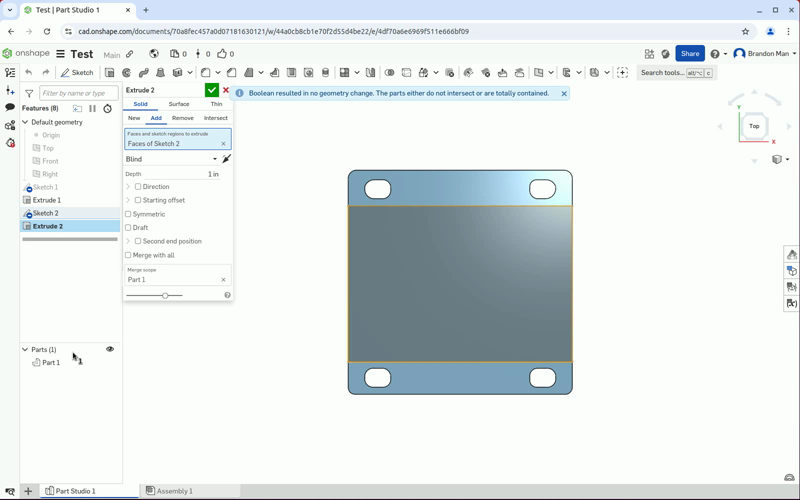
mouse_move(143, 106)
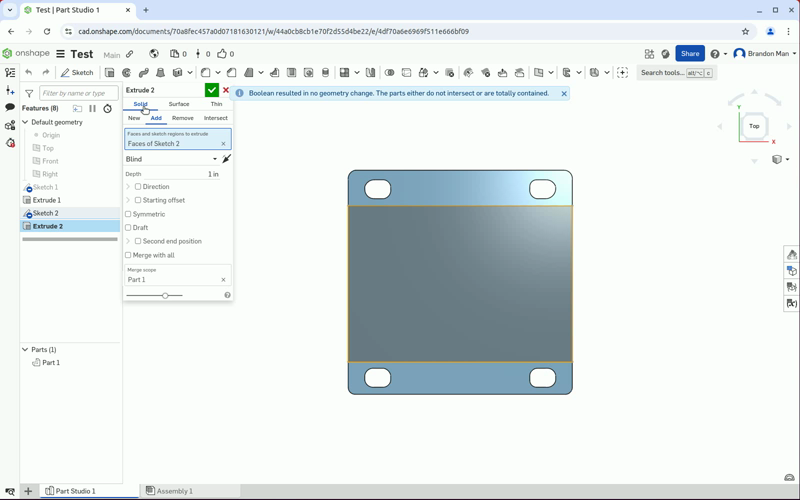
click(143, 106)
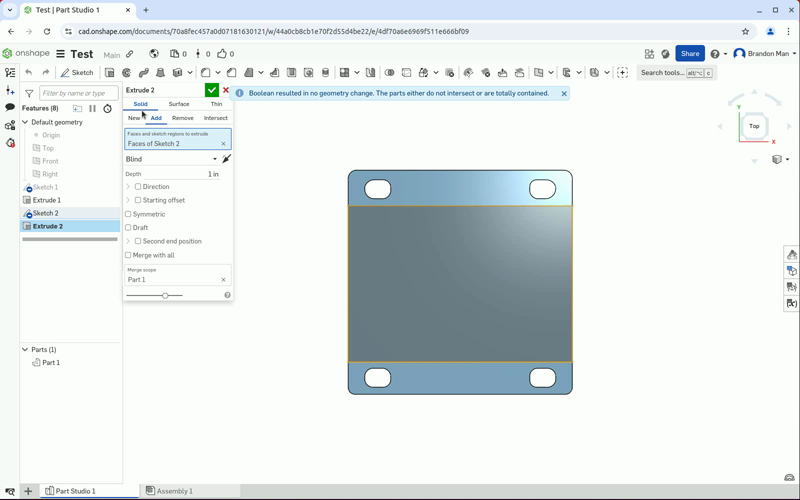
mouse_move(137, 120)
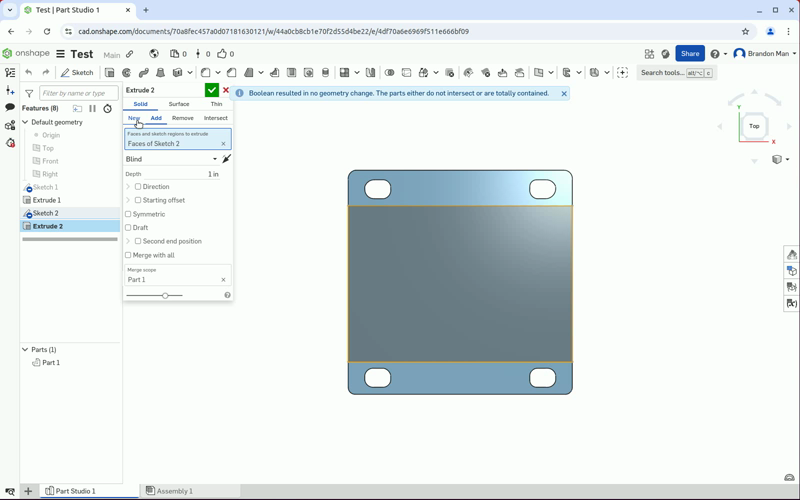
click(137, 120)
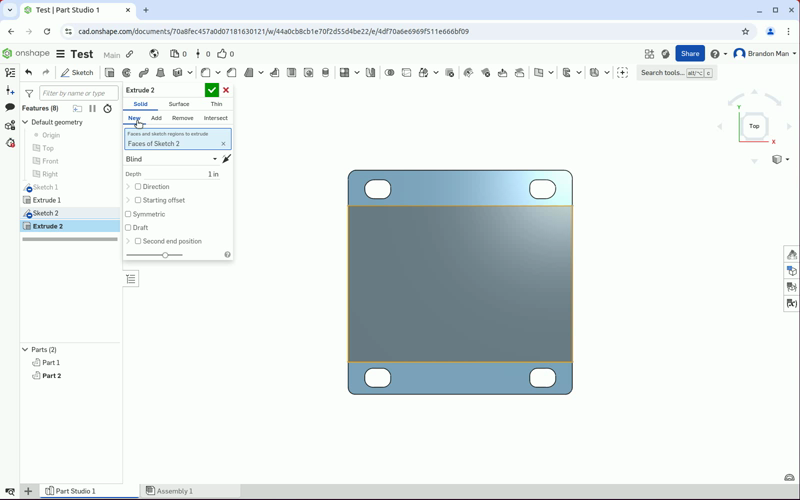
key(tab, 4)
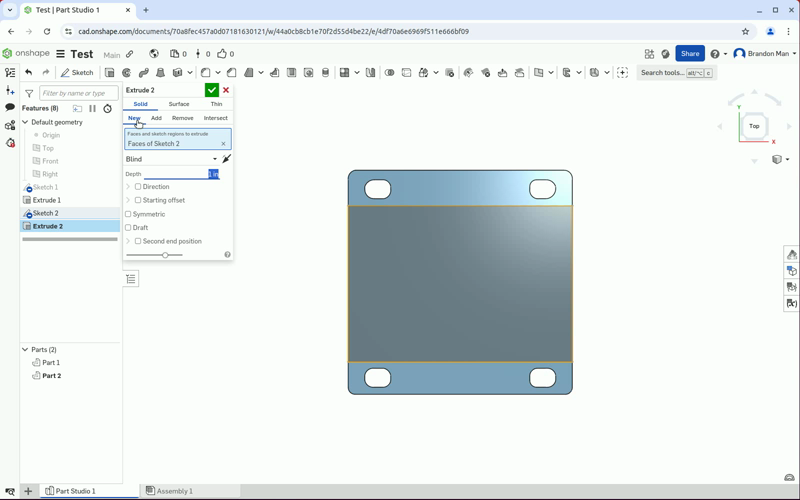
text(3.37)
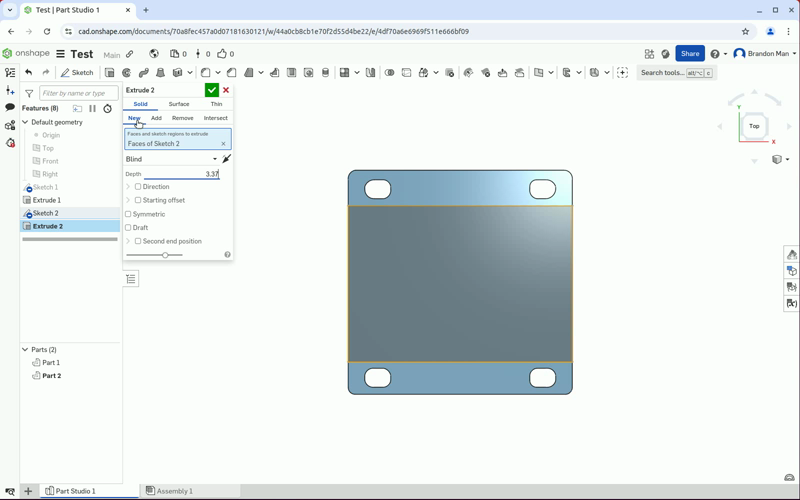
key(enter)
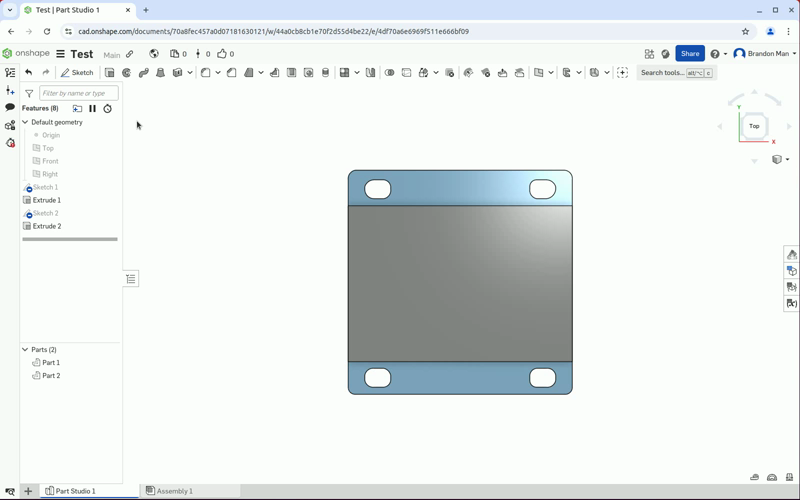
key(shift+h)
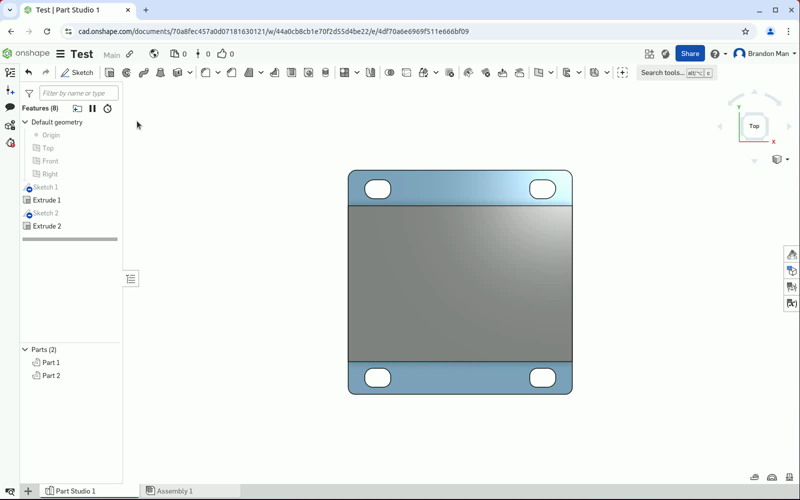
key(shift+h)
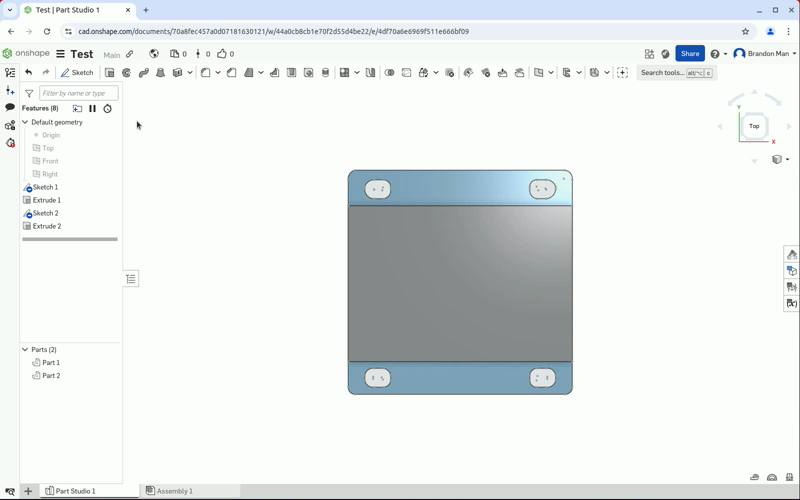
key(shift+7)
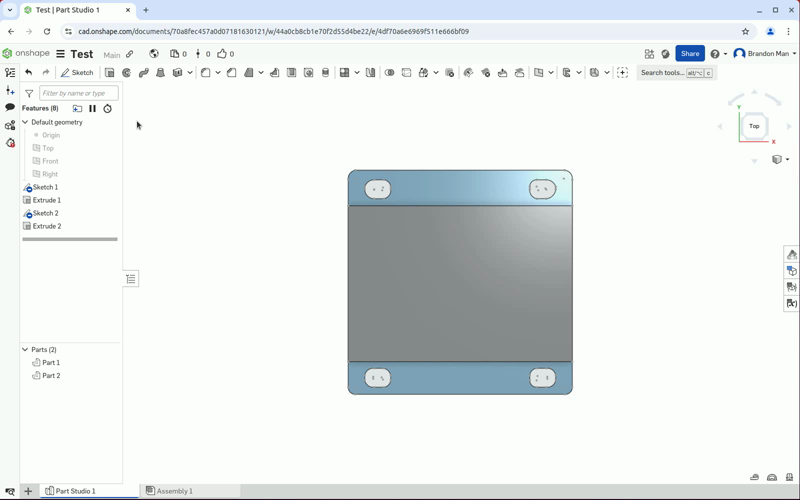
key(up, 3)
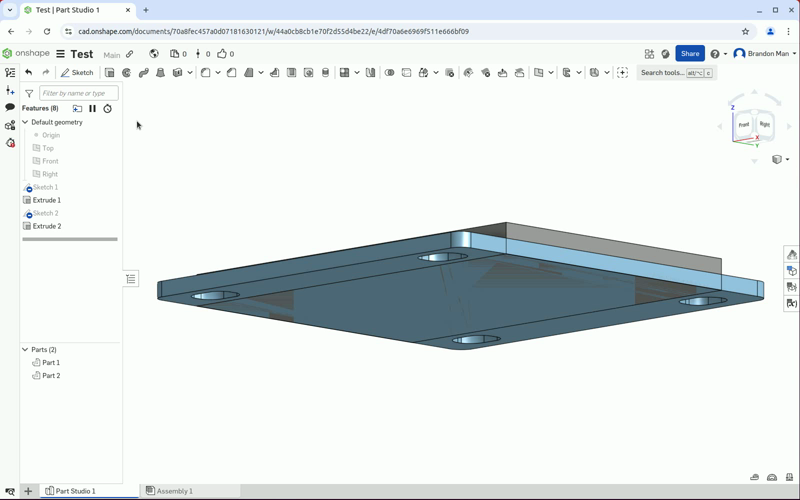
key(left, 3)
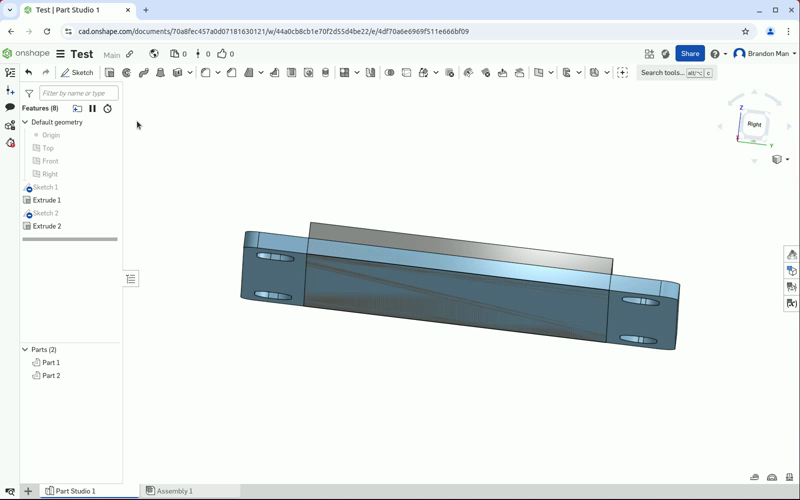
key(right, 3)
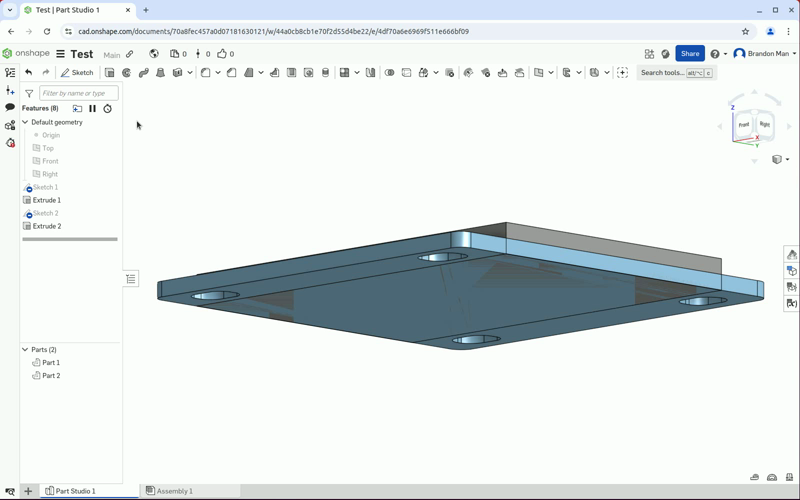
key(down, 3)
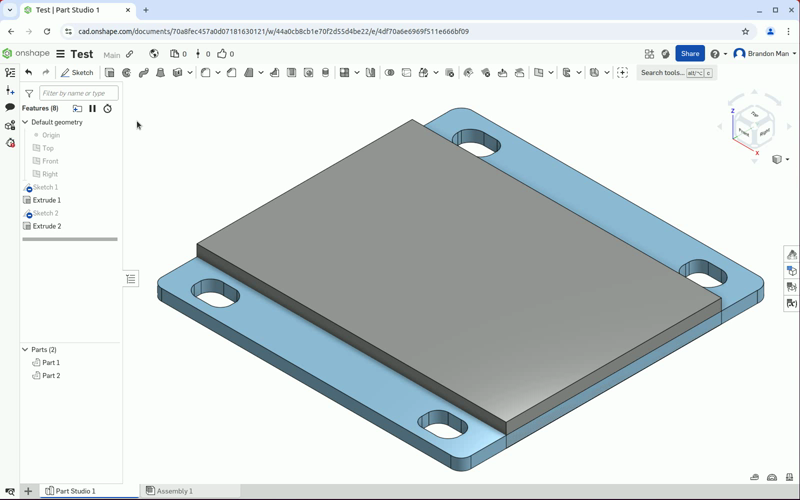
mouse_move(73, 189)
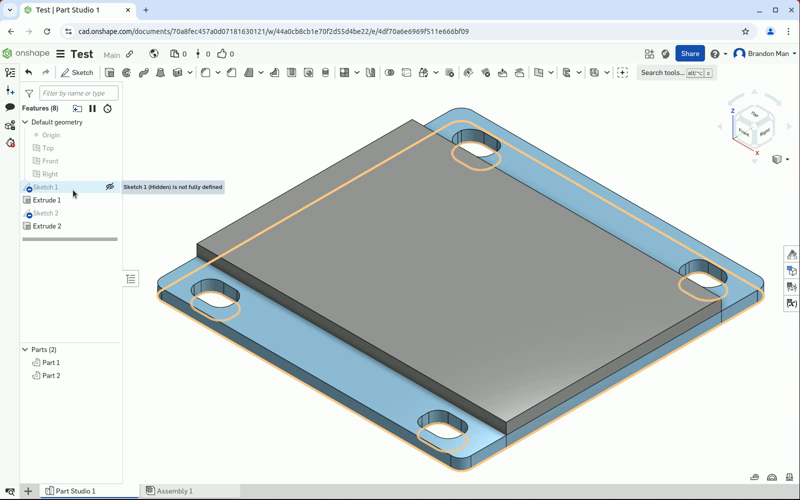
click(73, 189)